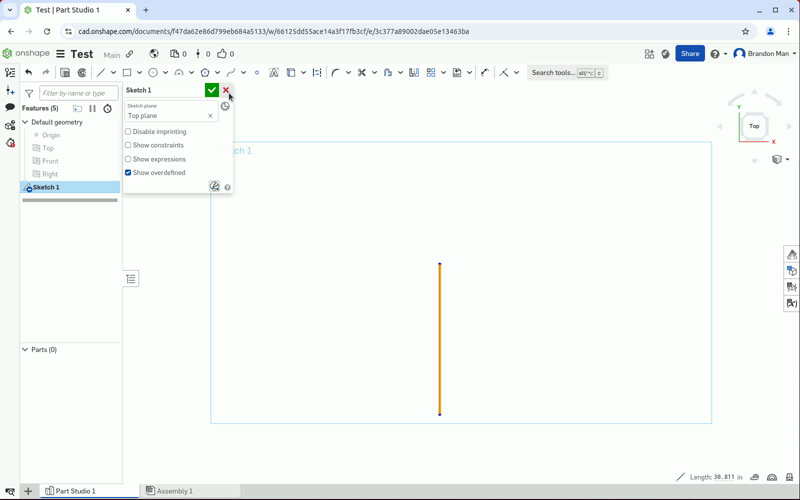
key(shift+h)
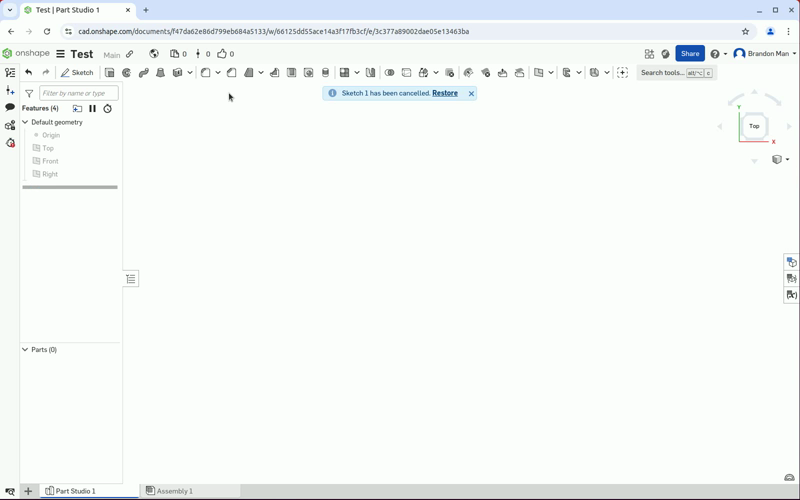
mouse_move(73, 352)
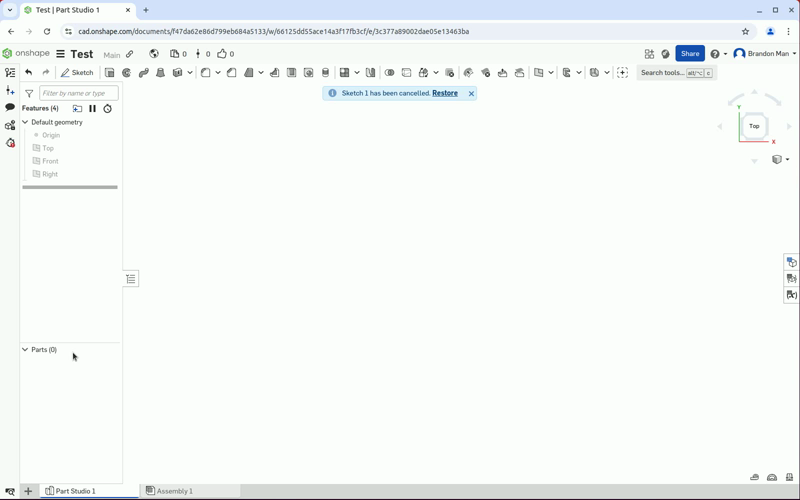
key(y)
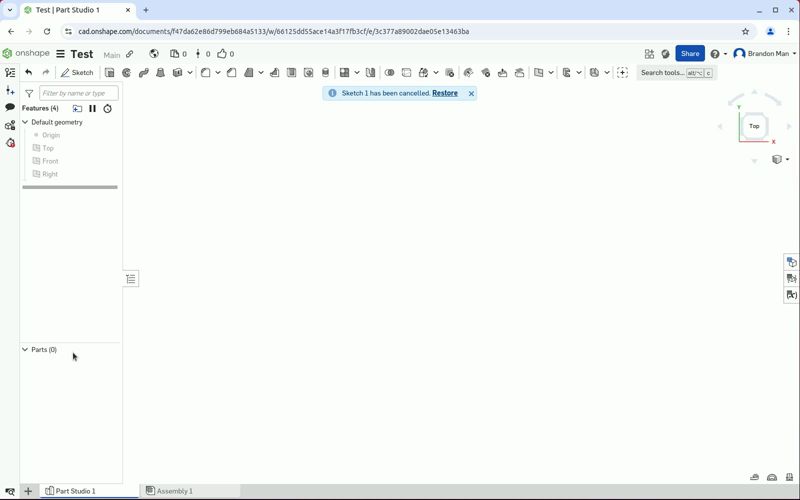
key(shift+p)
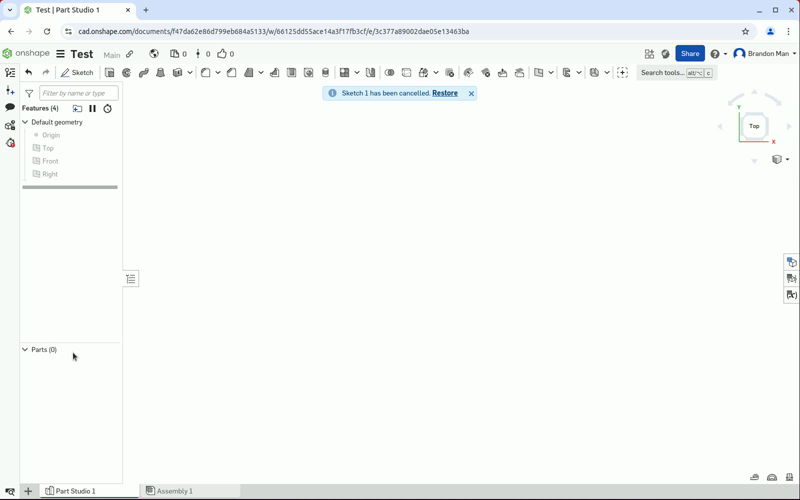
key(space)
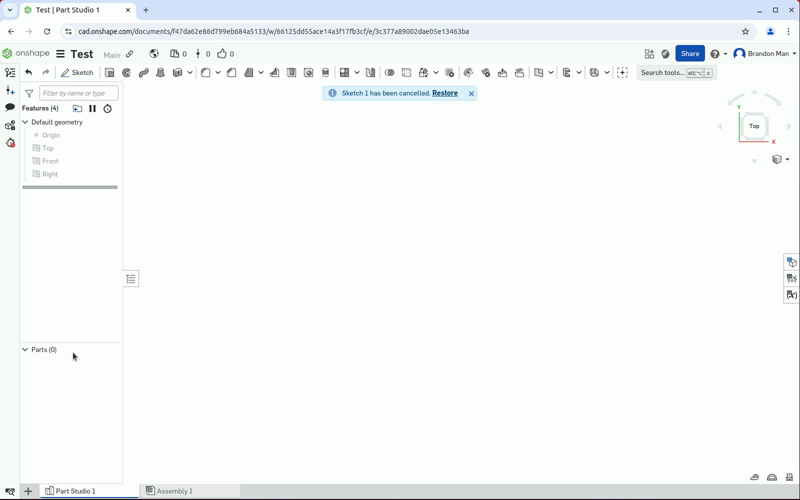
key_down(shift)
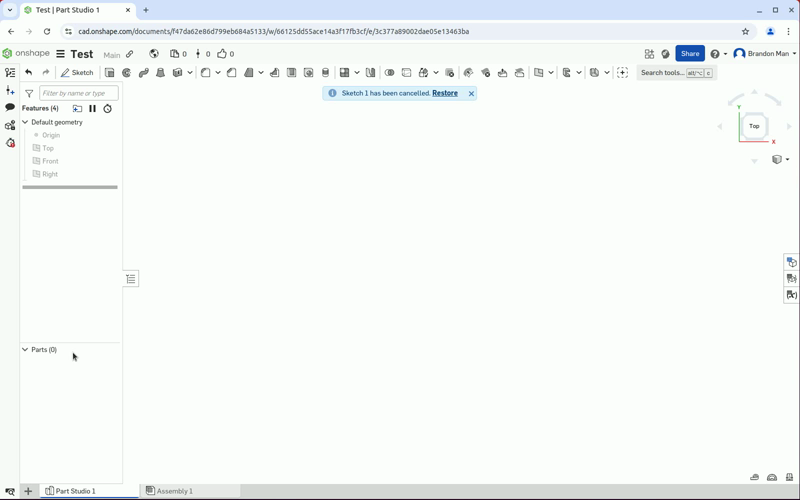
key(up)
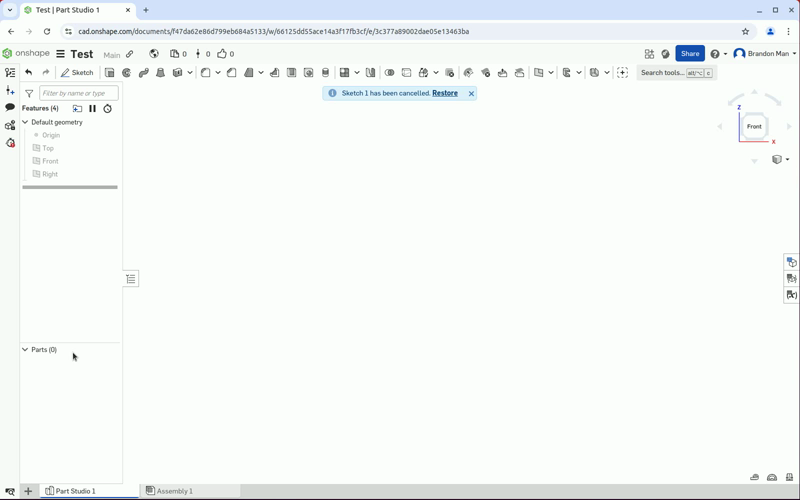
key_up(shift)
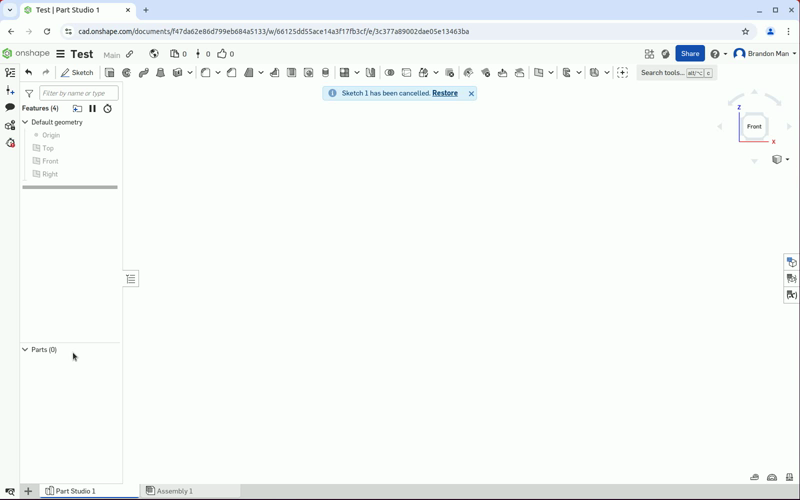
mouse_move(73, 352)
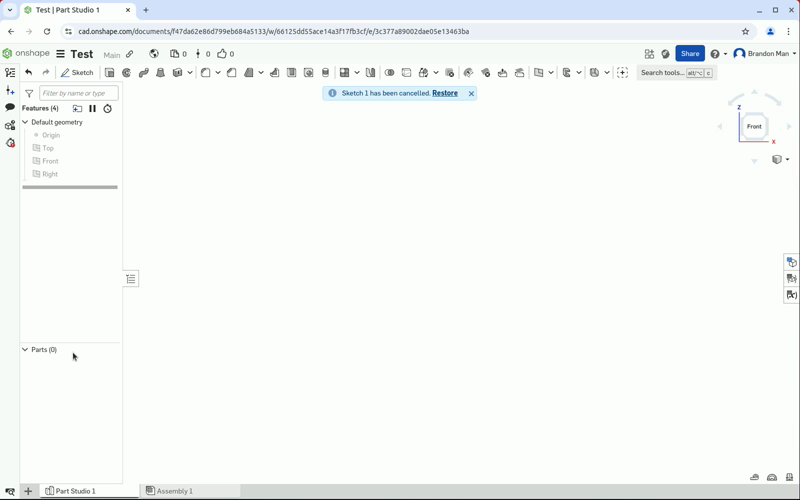
key(shift+y)
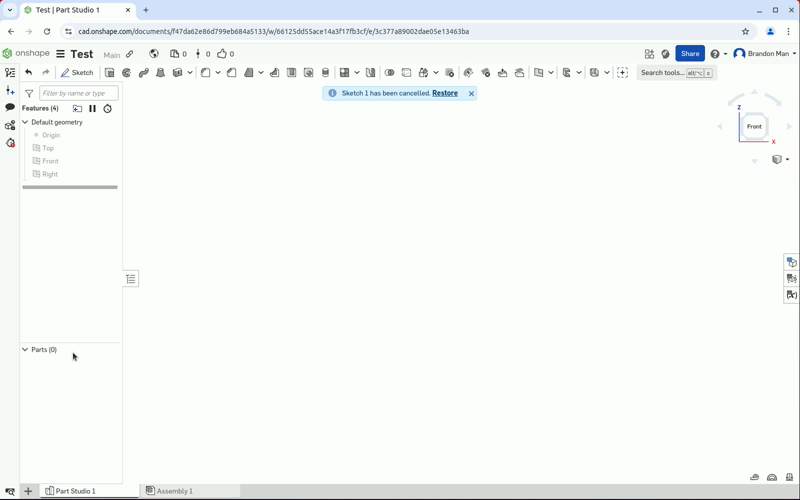
key(shift+s)
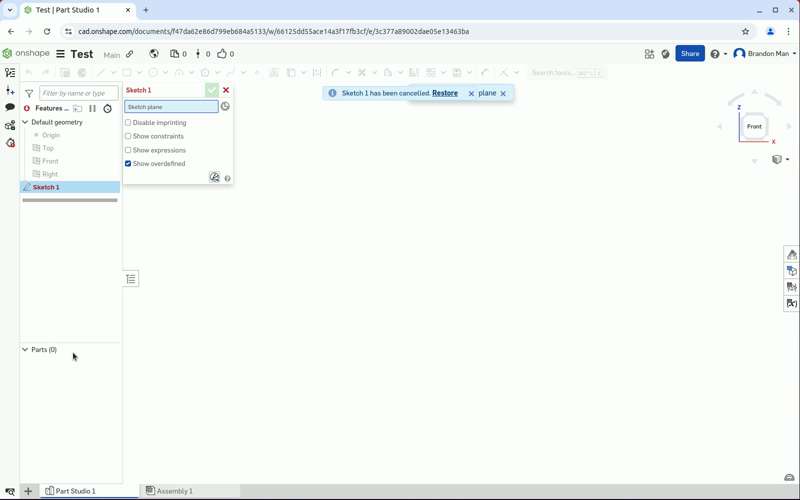
mouse_move(73, 163)
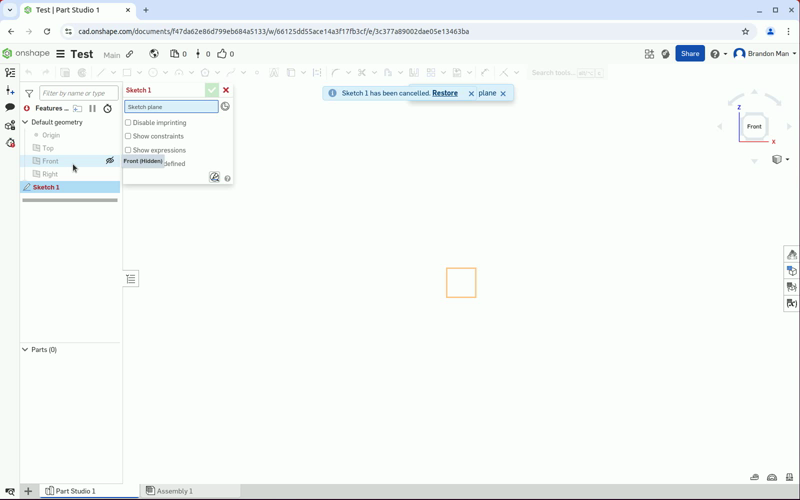
click(73, 163)
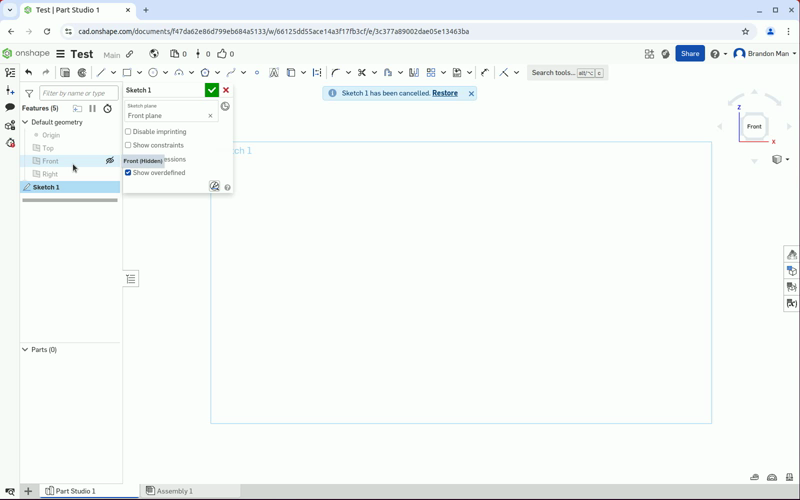
mouse_move(73, 352)
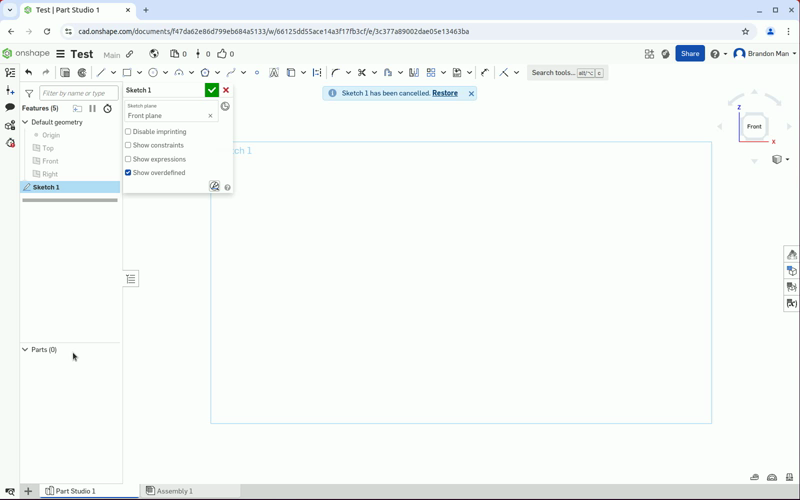
key(y)
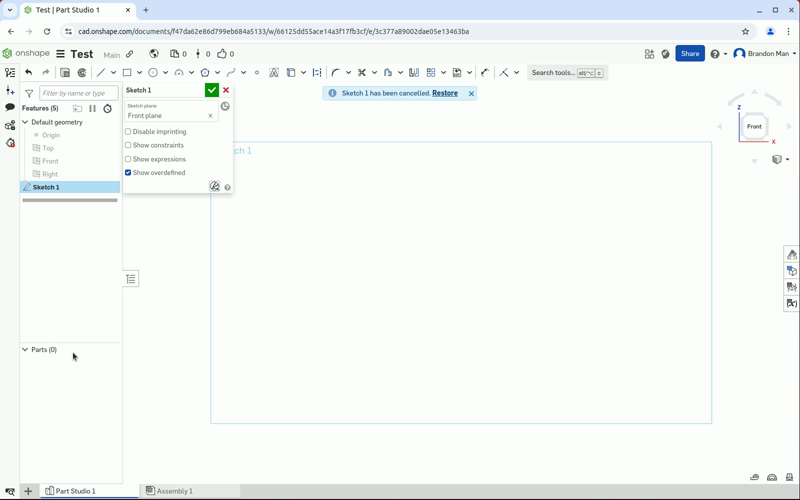
key(c)
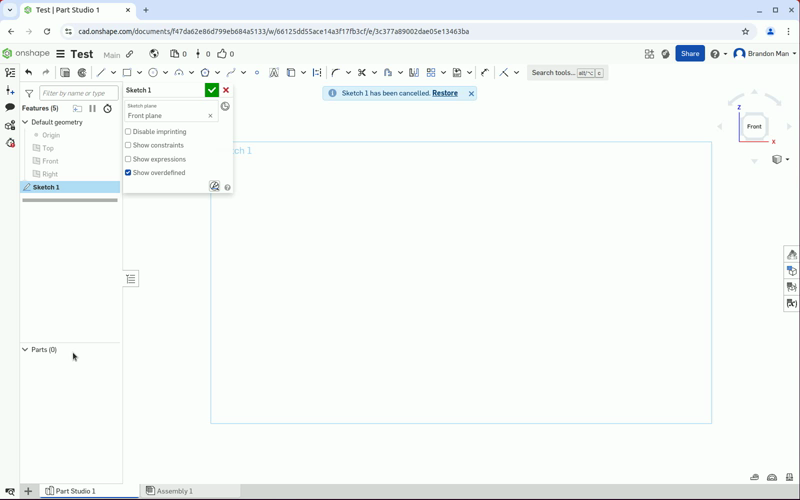
key_down(shift)
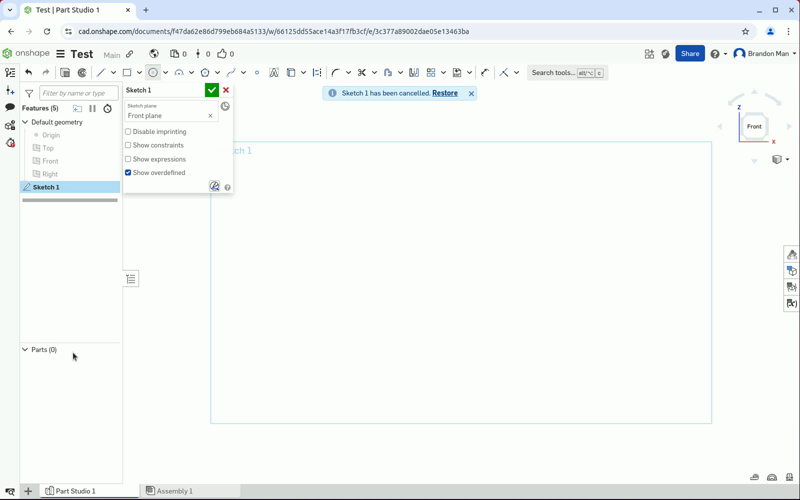
mouse_move(461, 282)
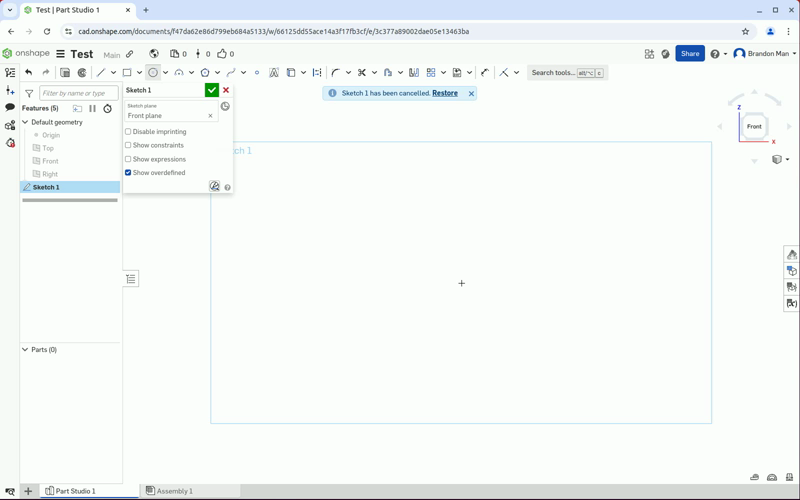
click(461, 282)
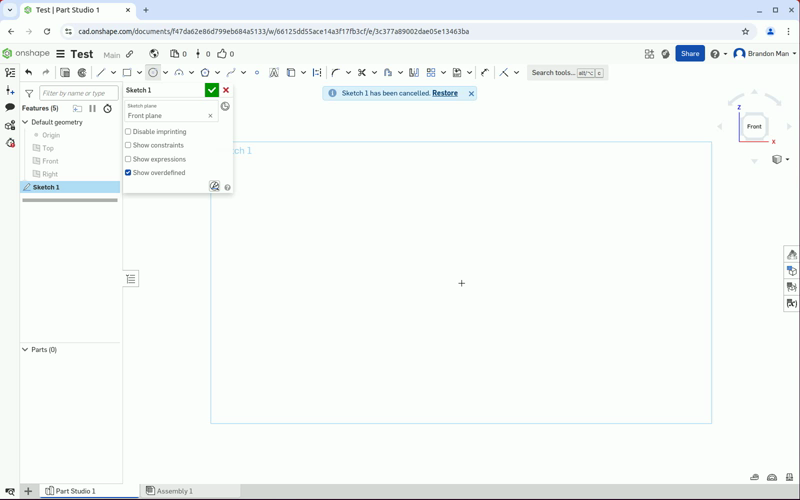
key_up(shift)
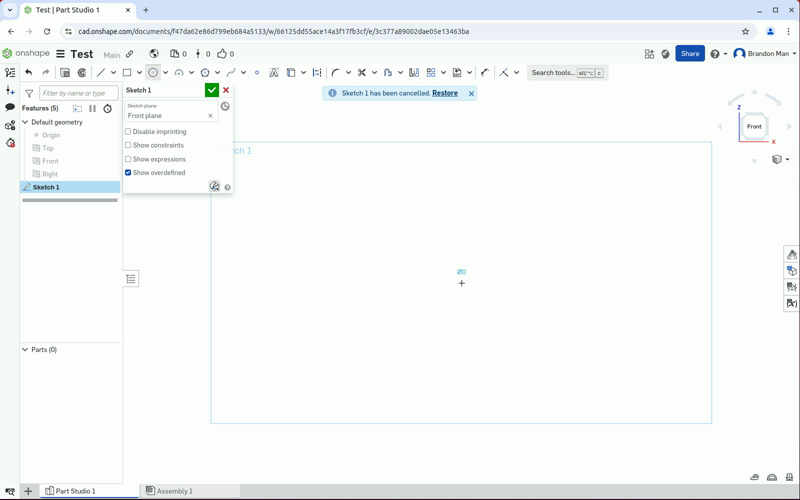
mouse_move(471, 282)
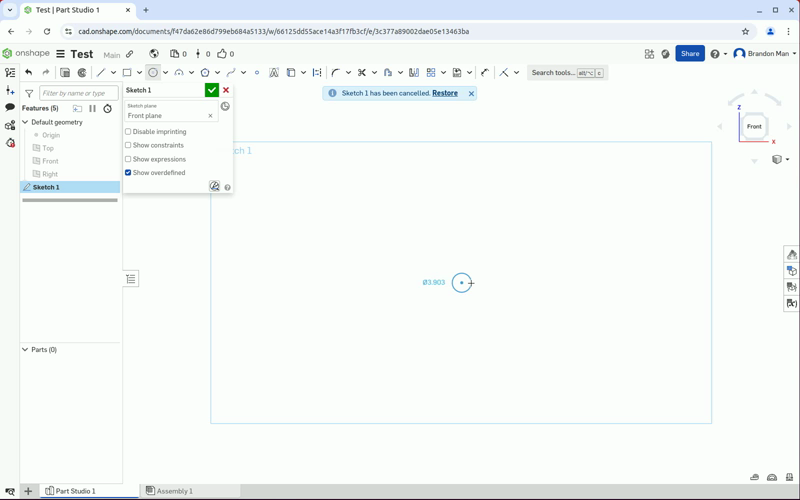
click(471, 282)
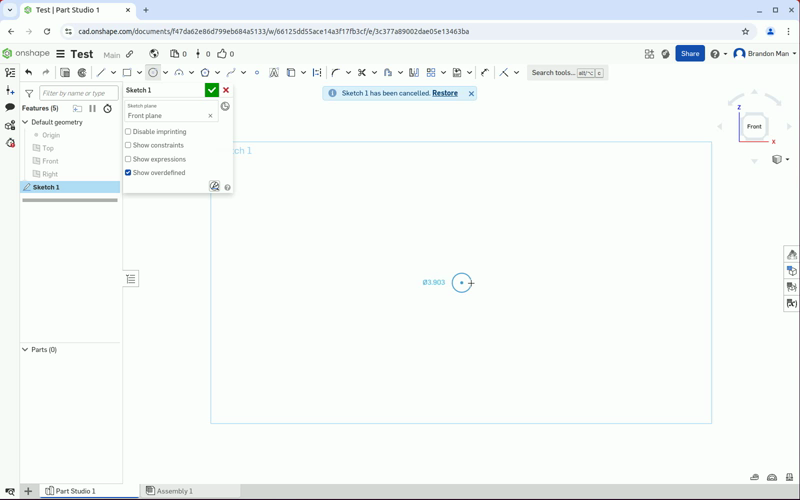
key(esc)
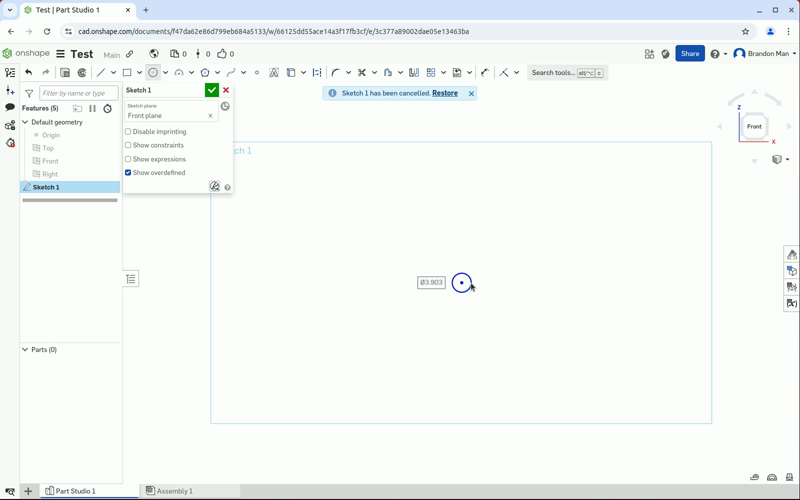
key(c)
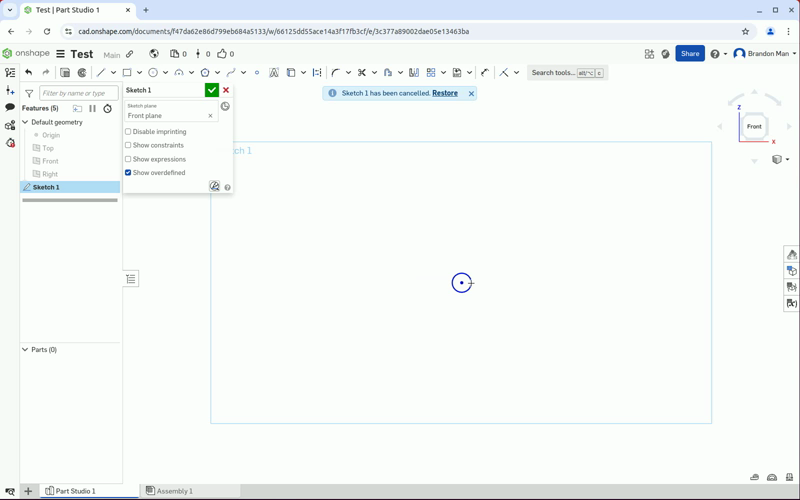
key_down(shift)
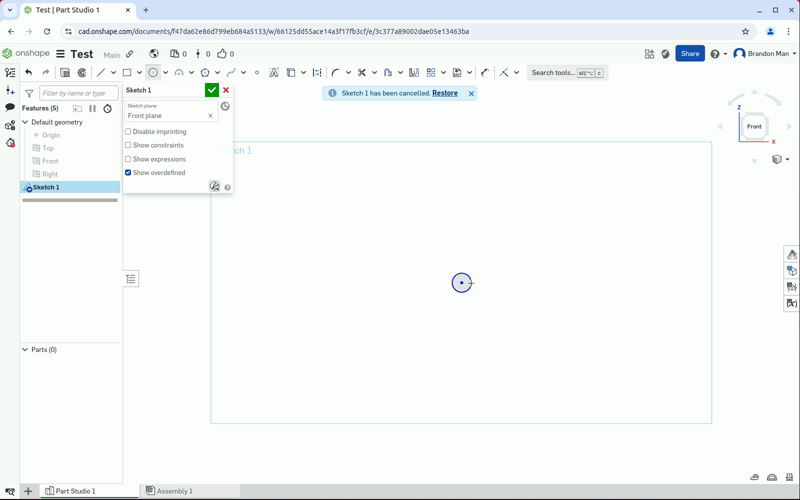
mouse_move(461, 282)
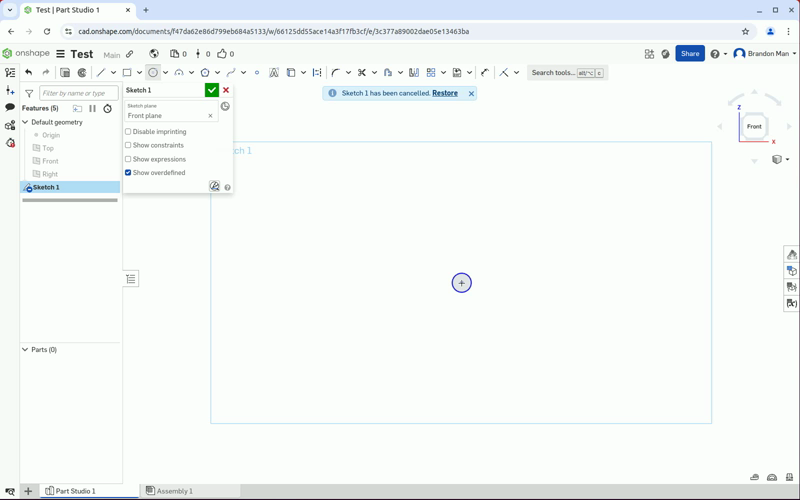
click(461, 282)
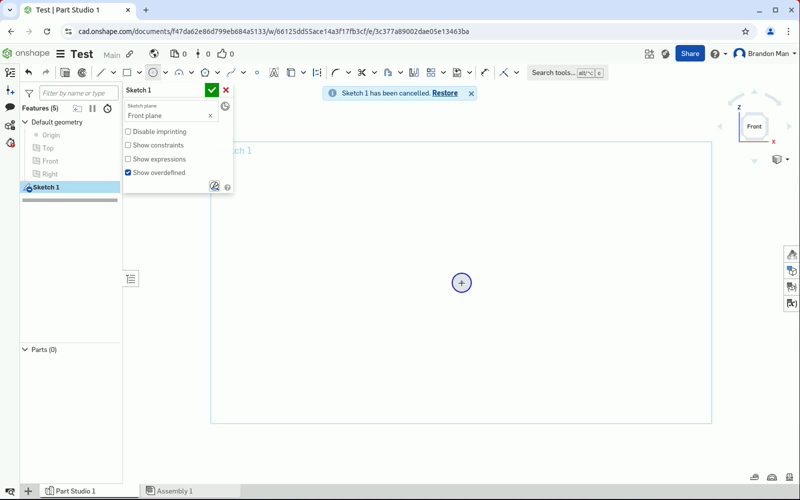
key_up(shift)
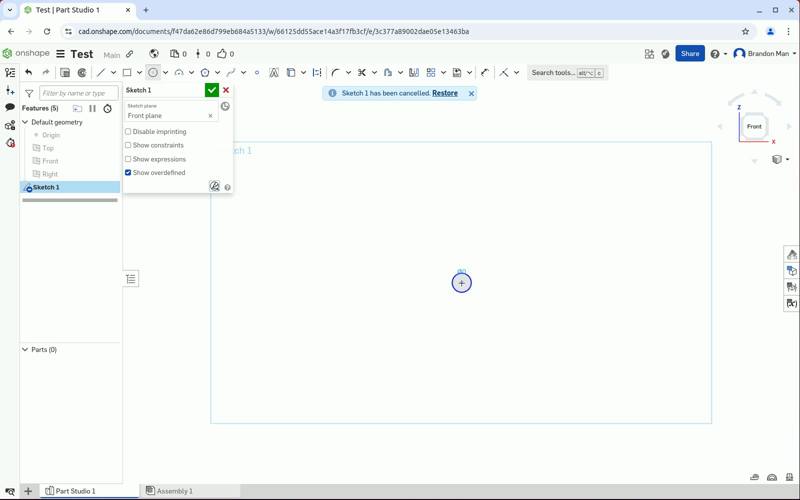
mouse_move(464, 282)
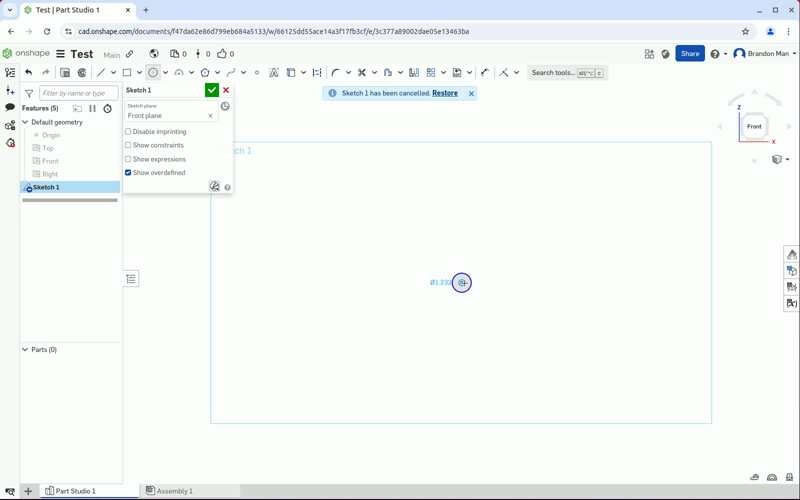
scroll(6)
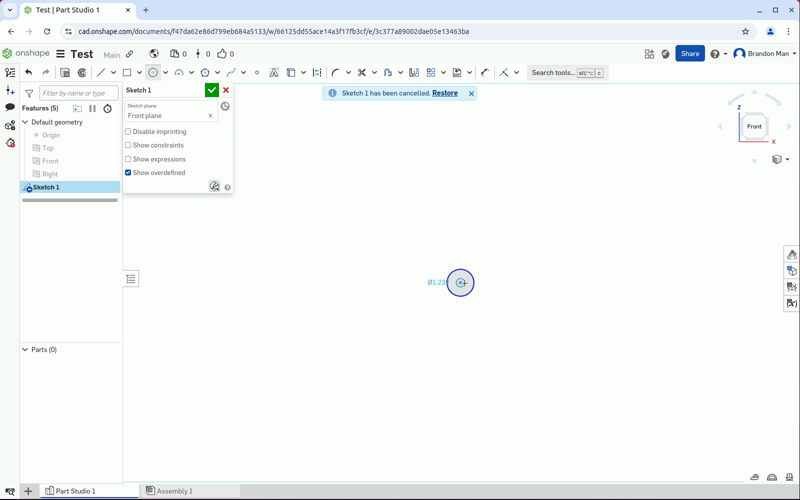
scroll(6)
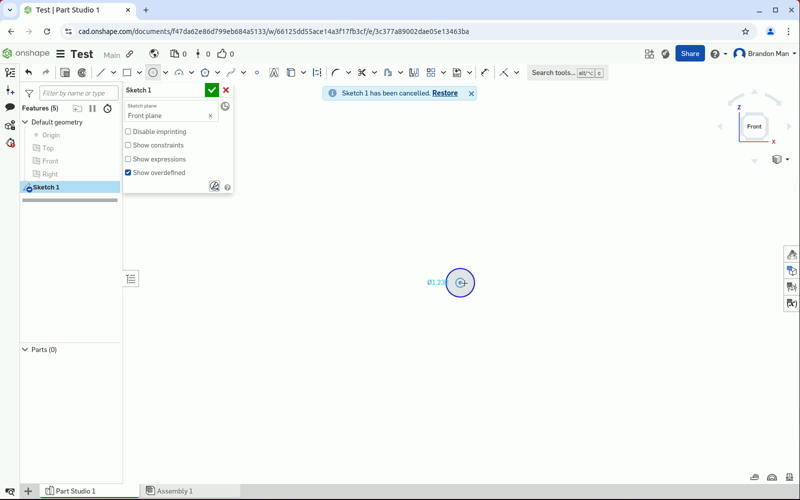
scroll(6)
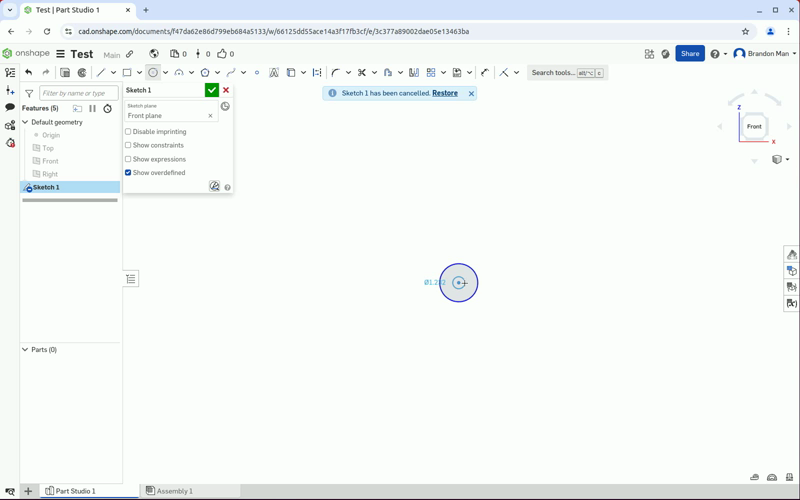
scroll(6)
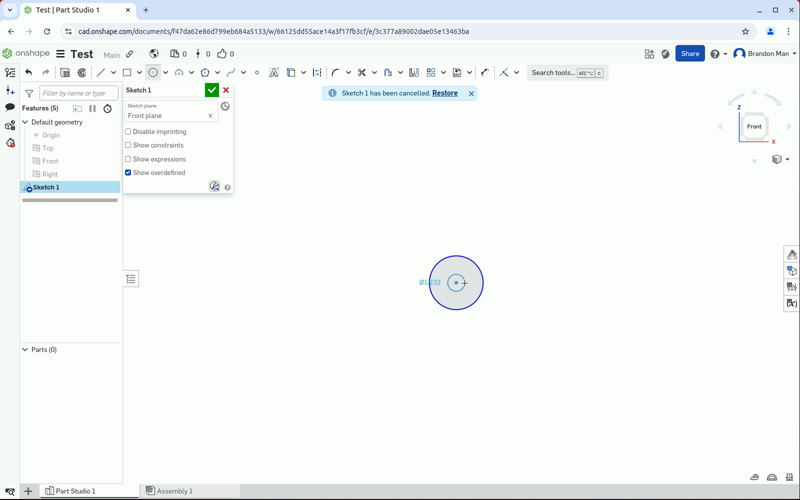
scroll(6)
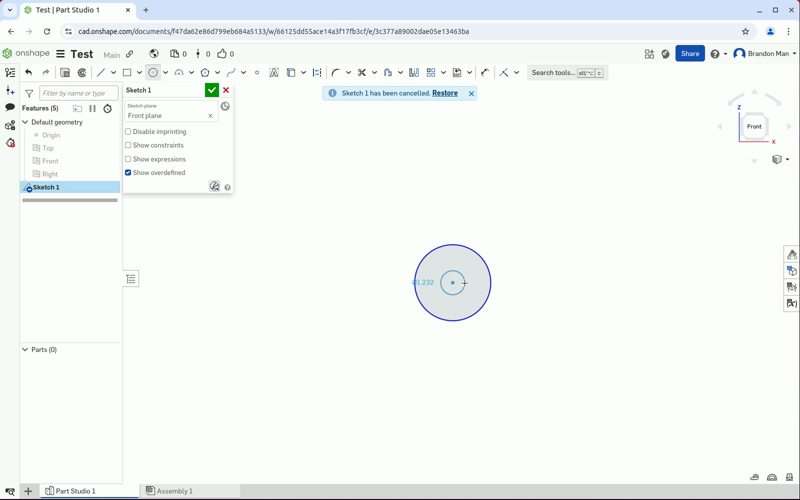
scroll(6)
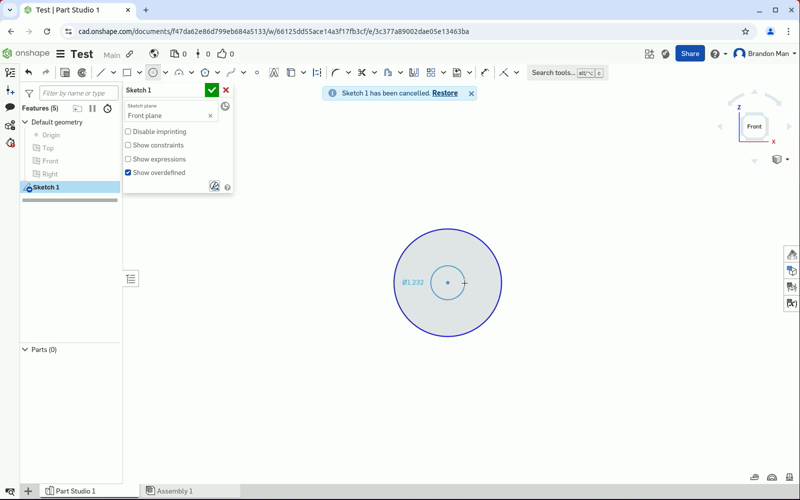
scroll(6)
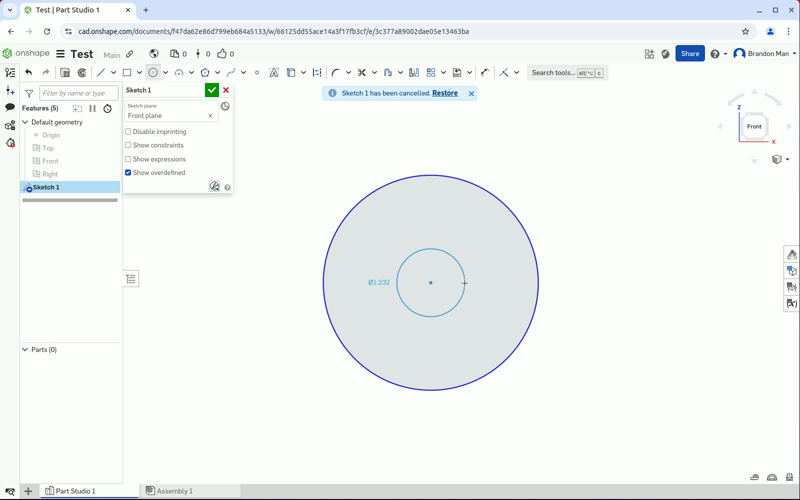
click(464, 282)
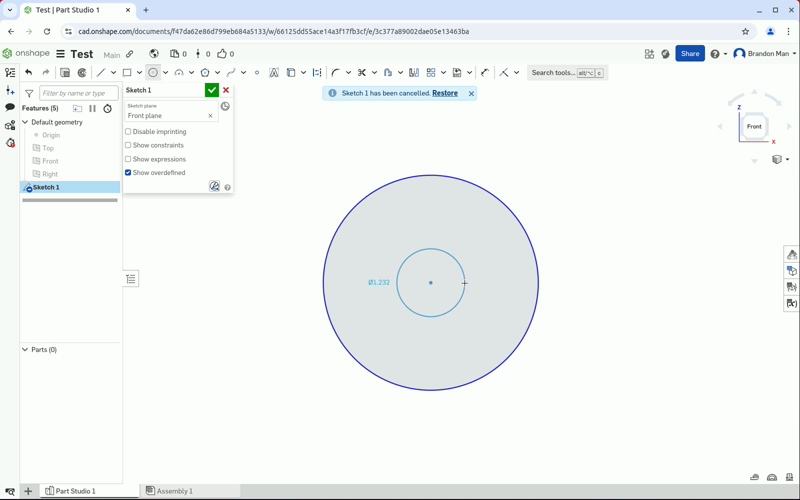
scroll(-6)
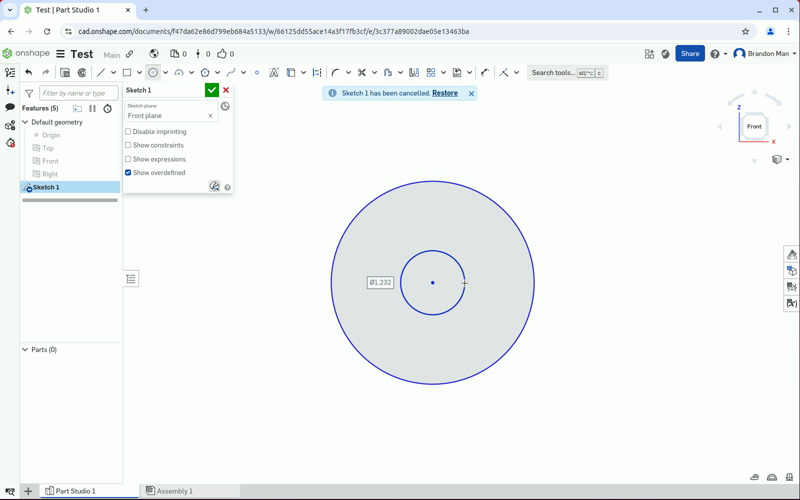
scroll(-6)
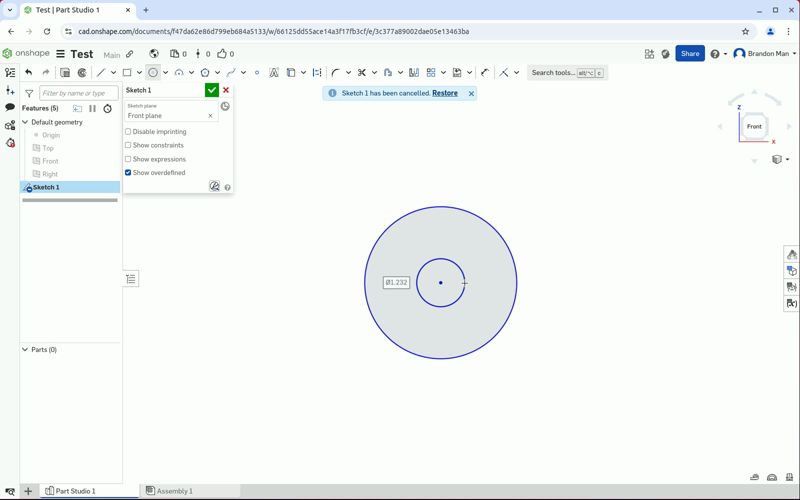
scroll(-6)
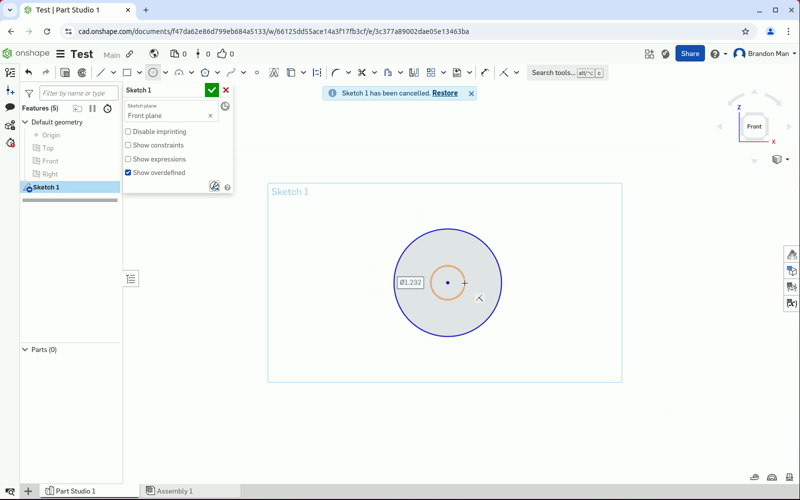
scroll(-6)
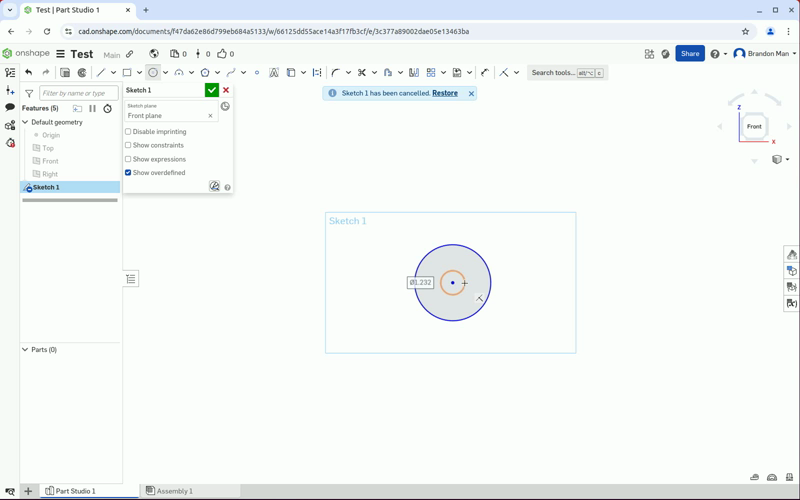
scroll(-6)
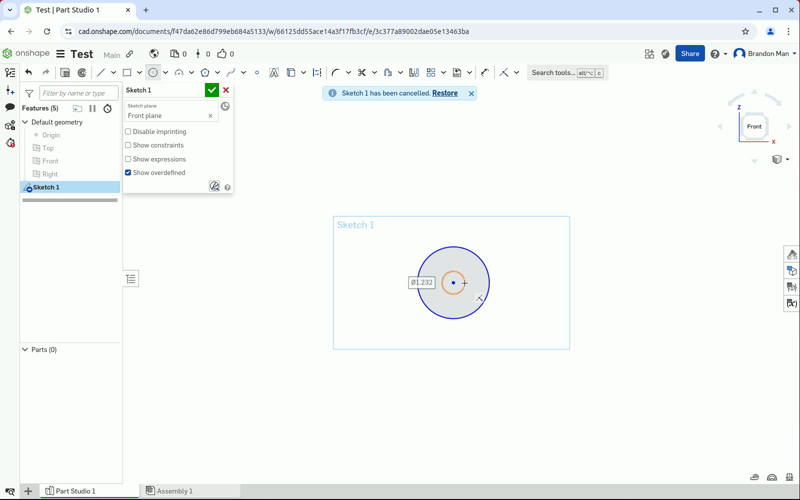
scroll(-6)
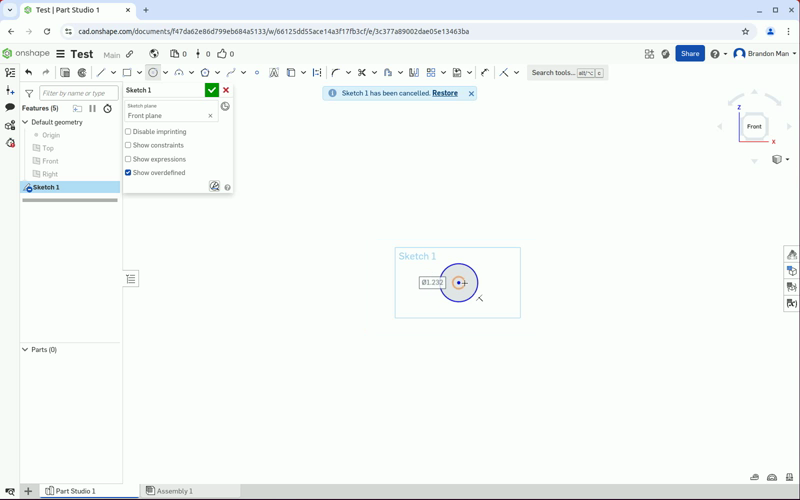
scroll(-6)
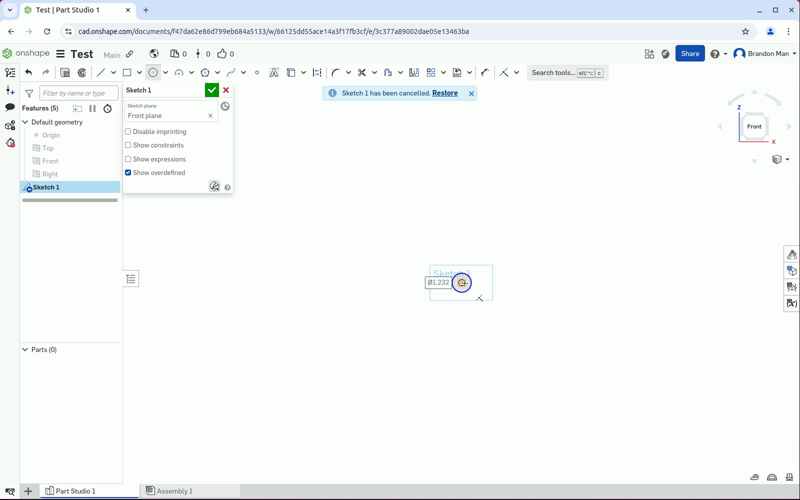
key(esc)
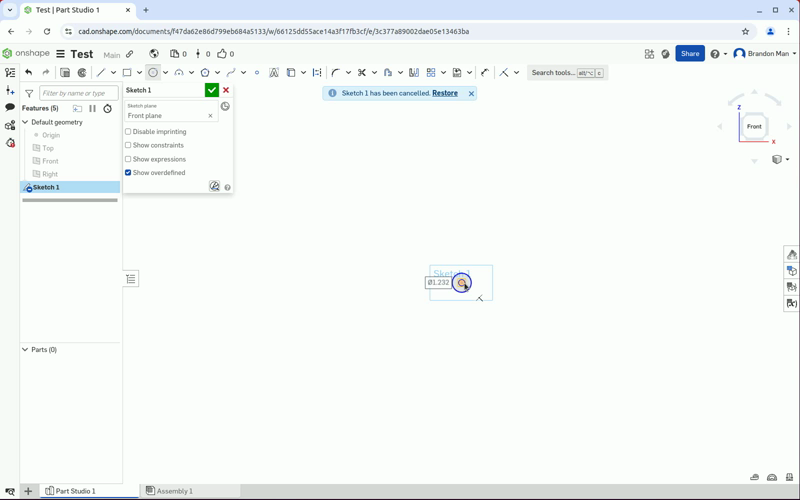
mouse_move(466, 277)
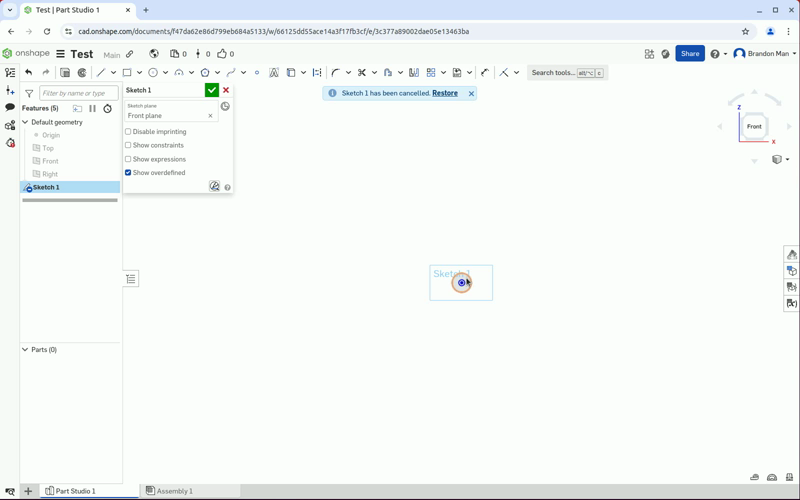
scroll(6)
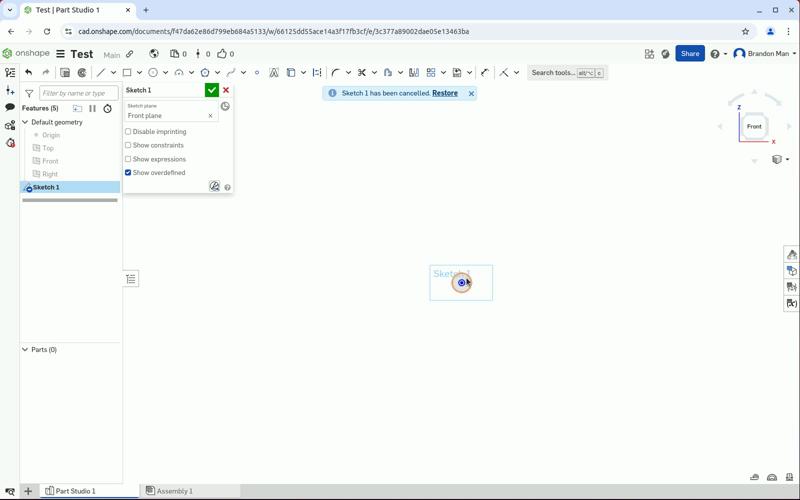
scroll(6)
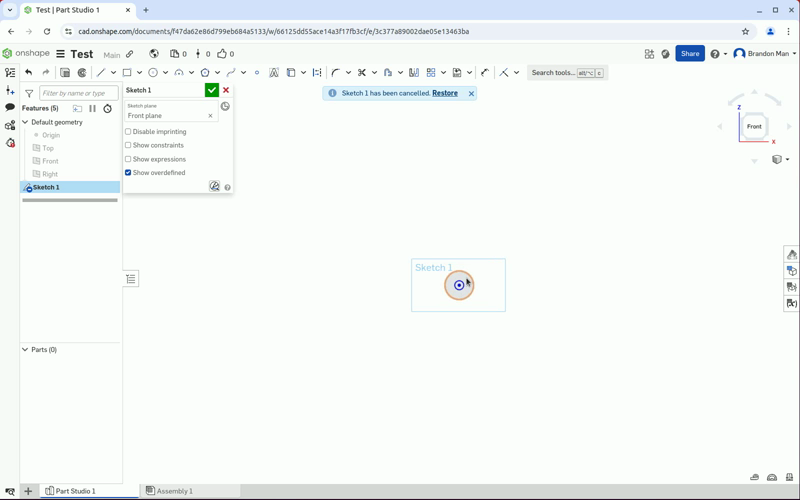
scroll(6)
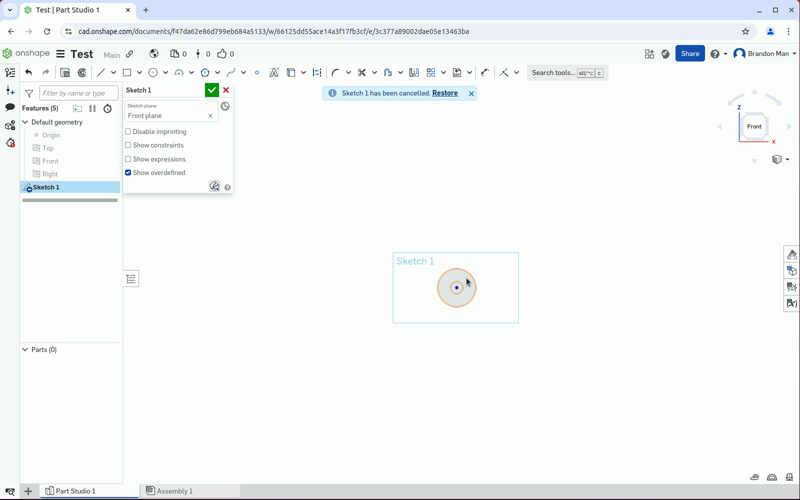
scroll(6)
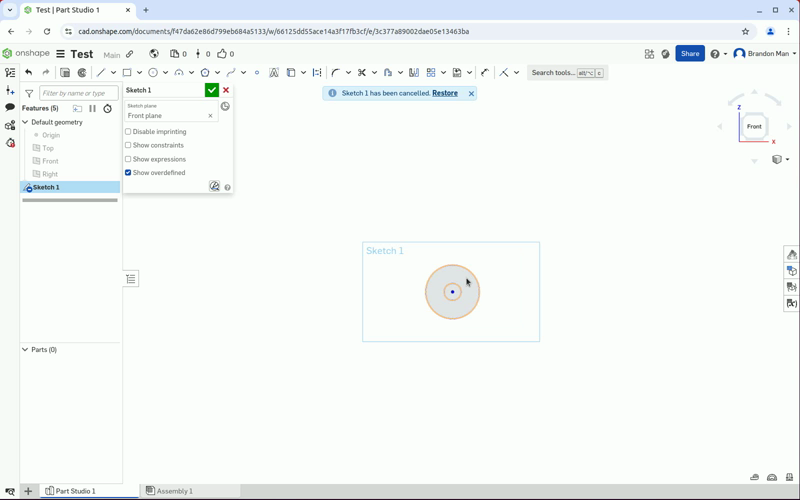
scroll(6)
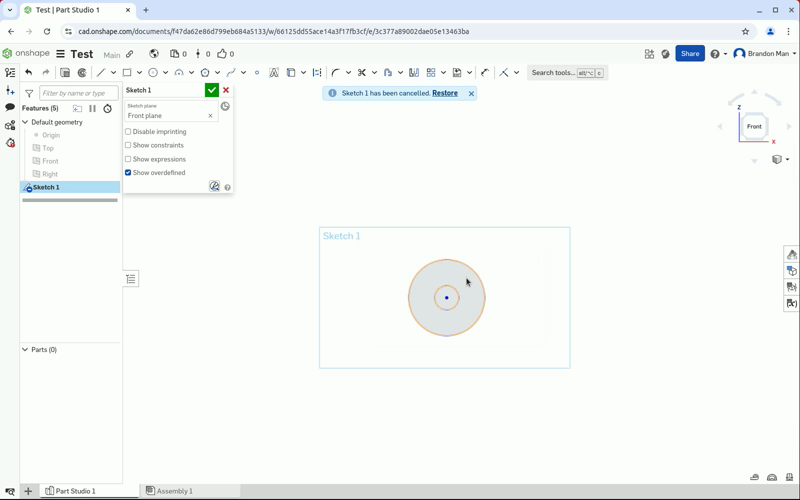
scroll(6)
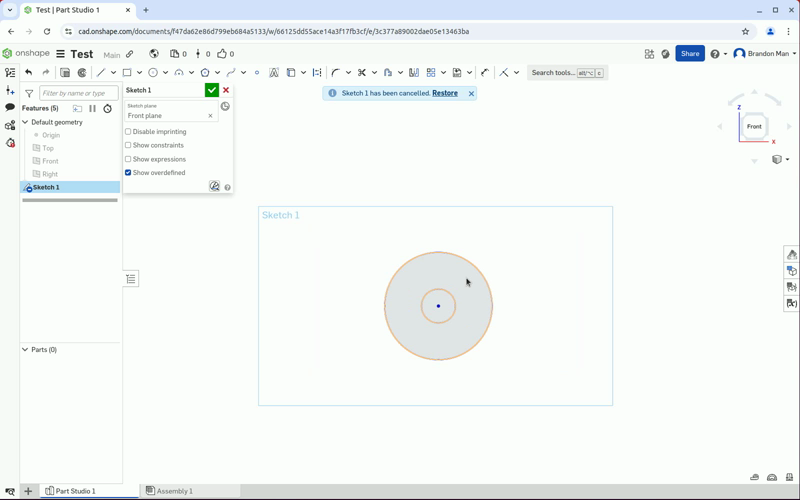
scroll(6)
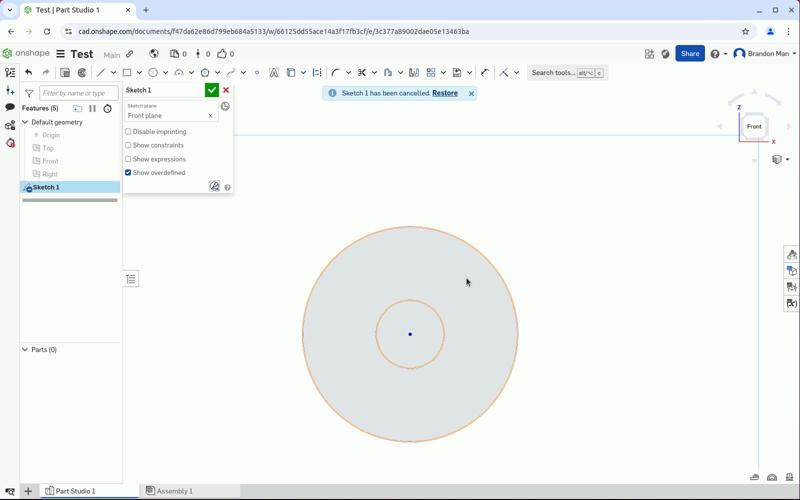
click(466, 277)
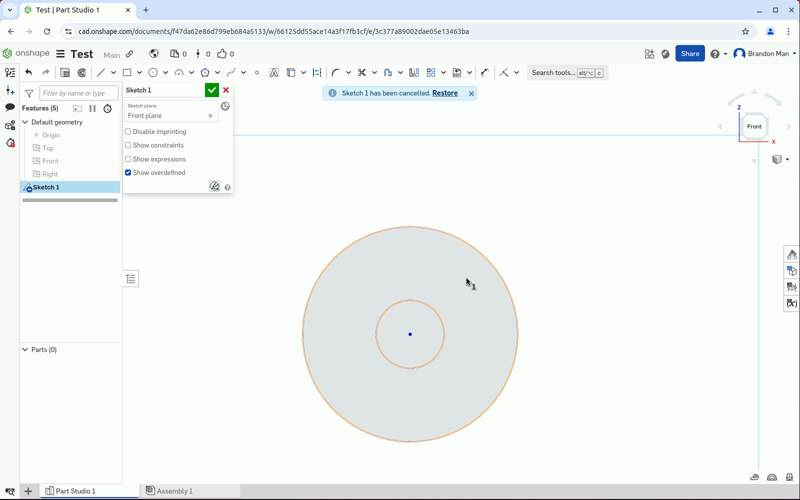
scroll(-6)
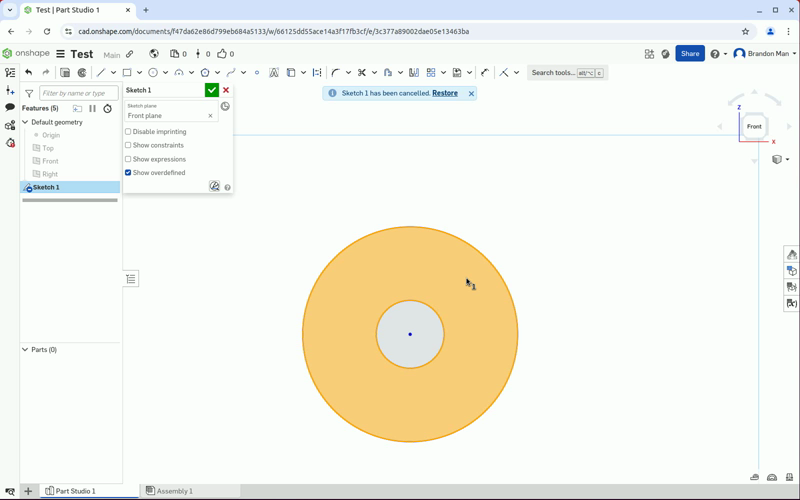
scroll(-6)
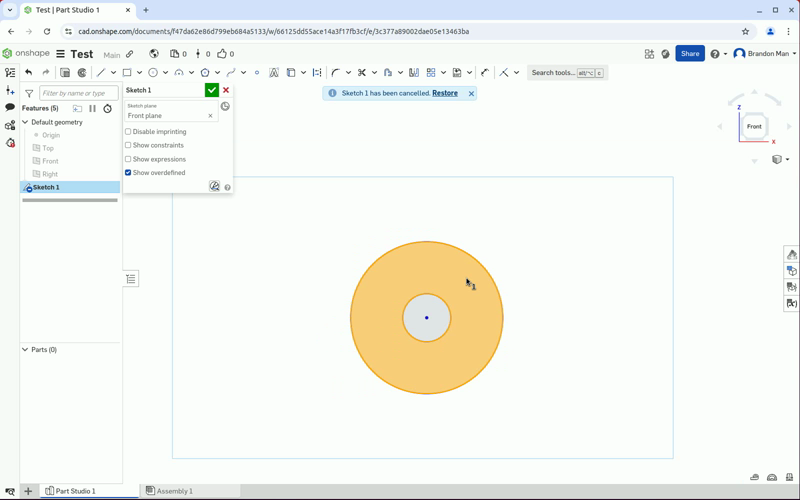
scroll(-6)
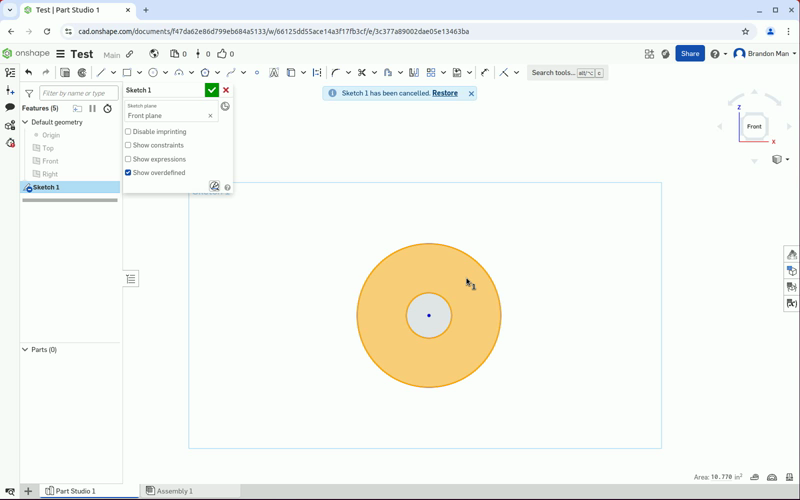
scroll(-6)
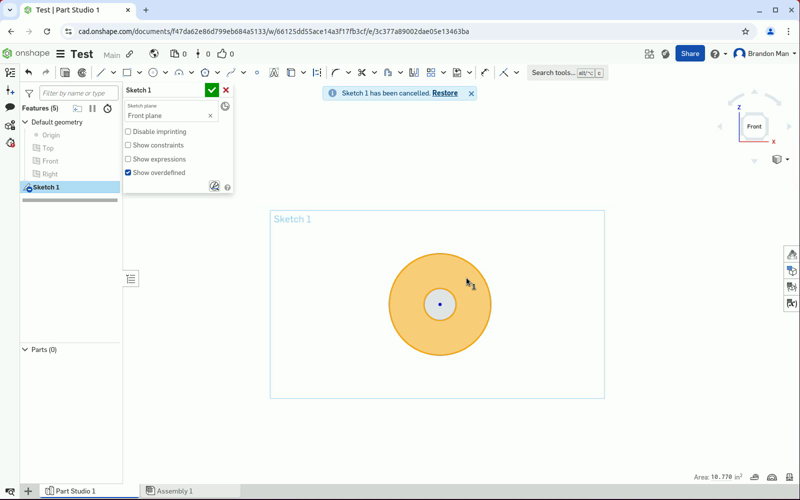
scroll(-6)
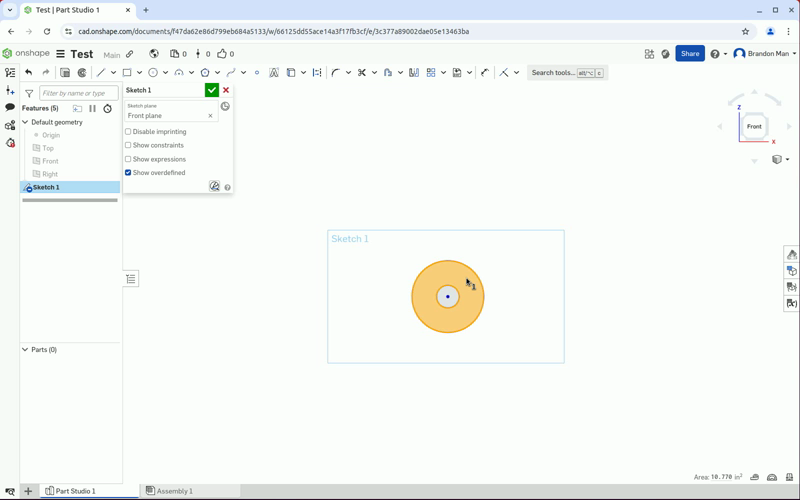
scroll(-6)
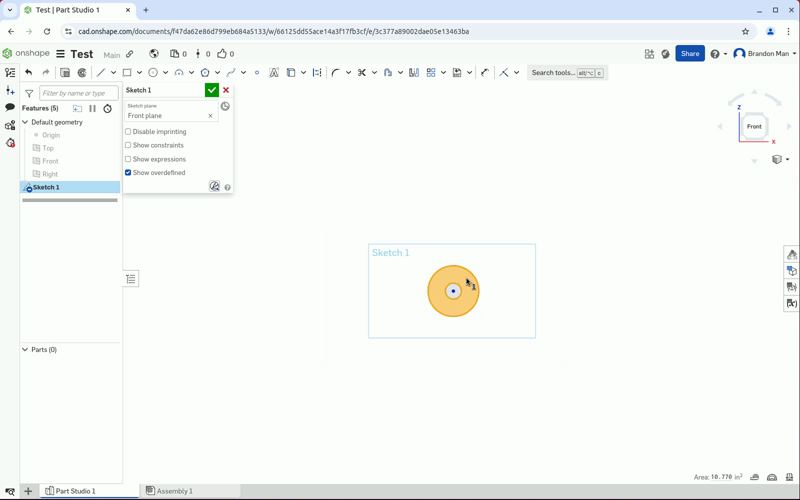
scroll(-6)
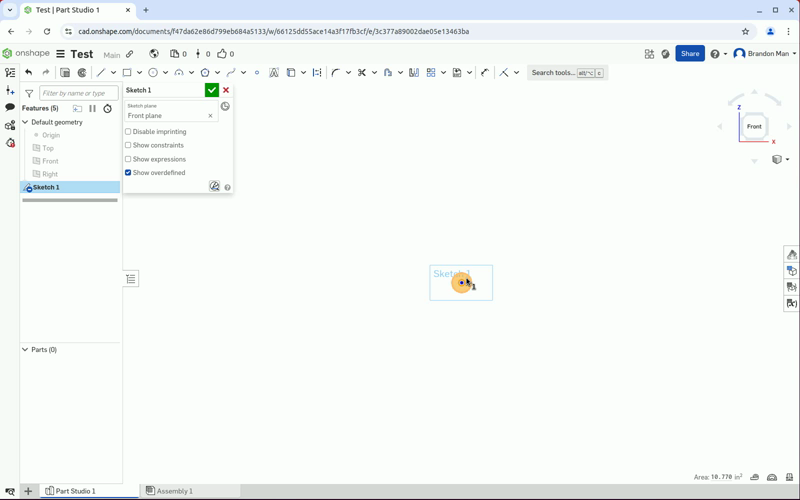
mouse_move(73, 352)
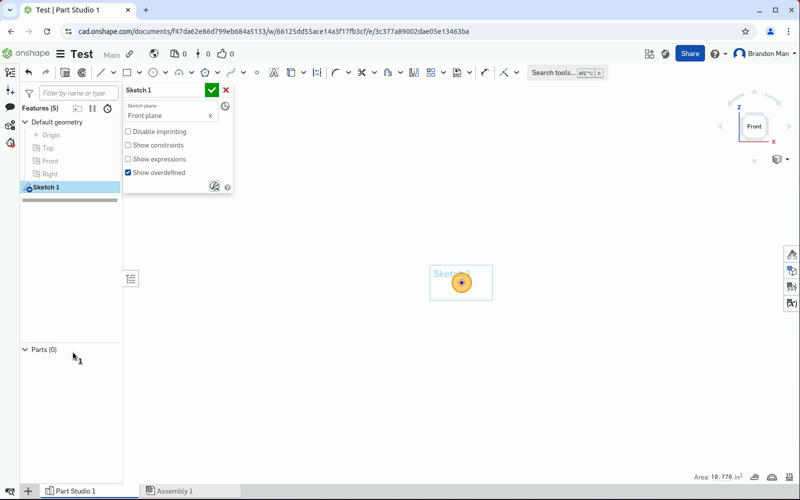
key(shift+y)
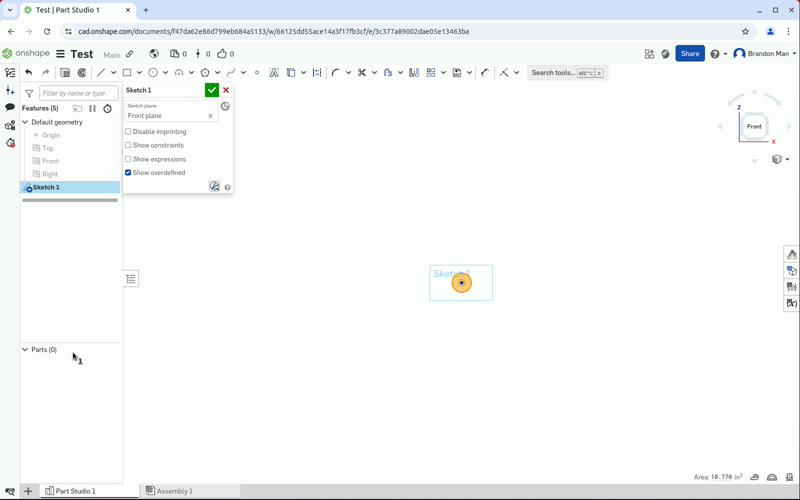
key(shift+e)
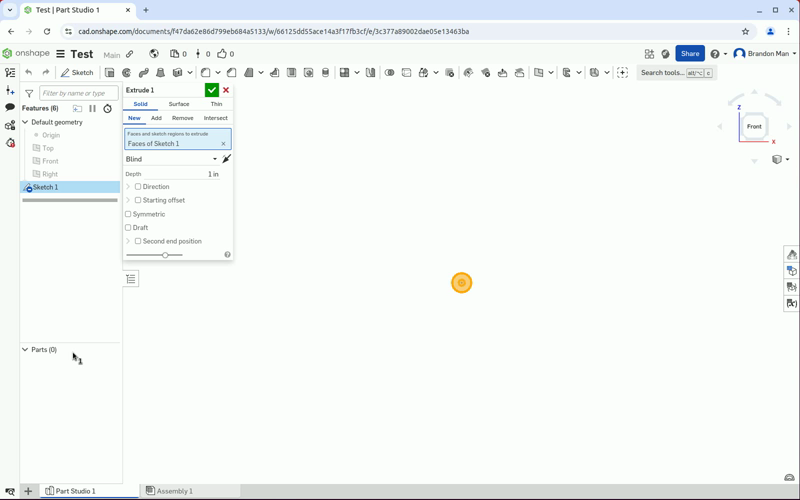
mouse_move(143, 106)
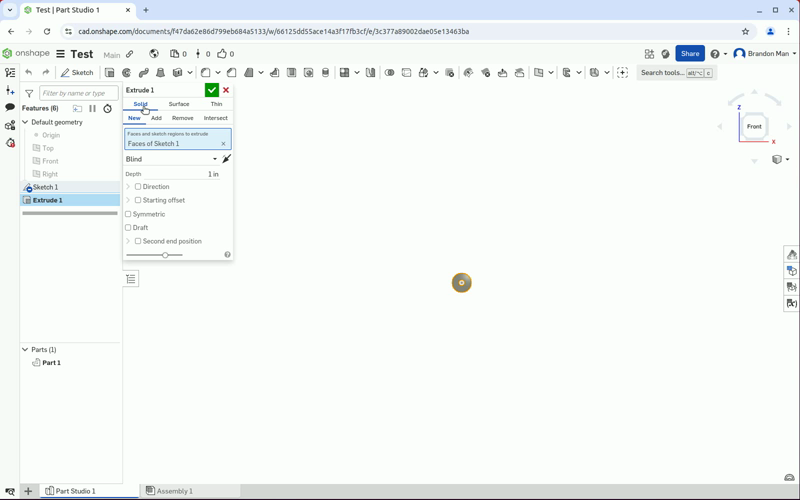
click(143, 106)
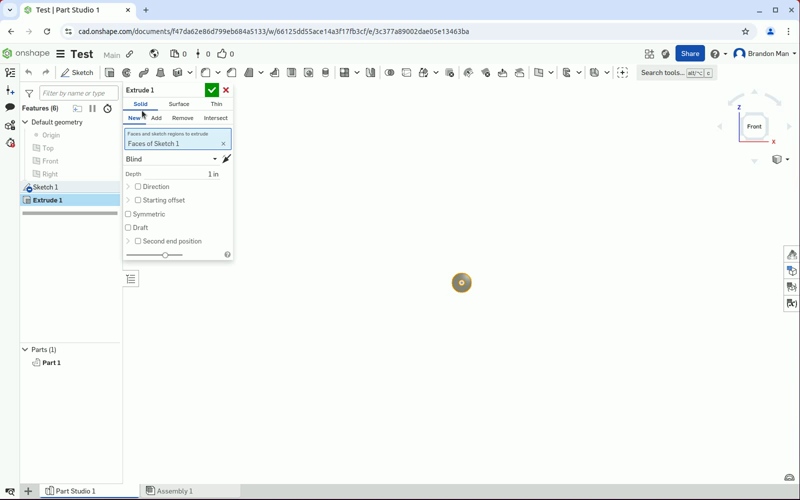
mouse_move(137, 120)
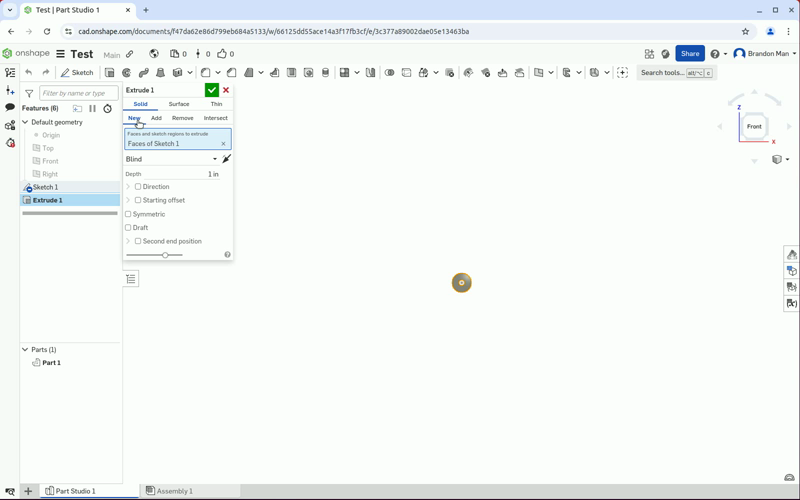
click(137, 120)
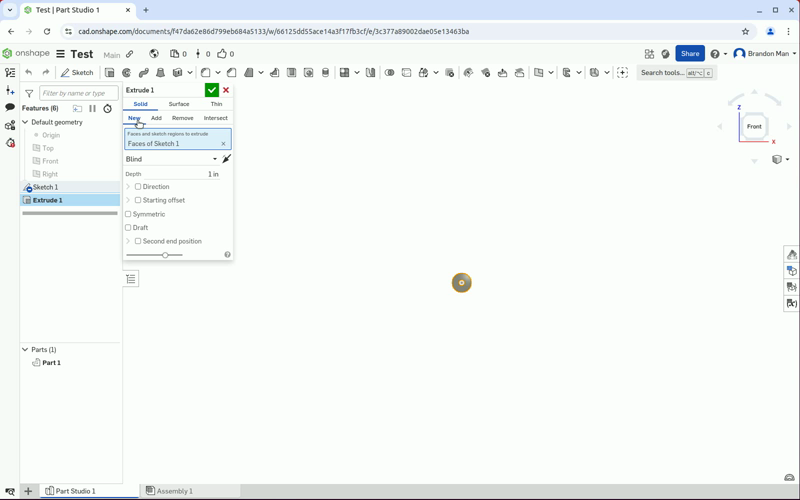
key(tab, 4)
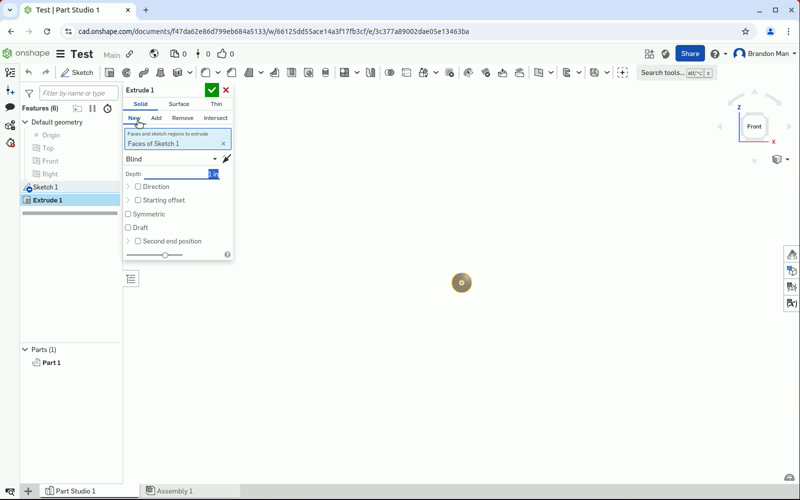
text(0.481)
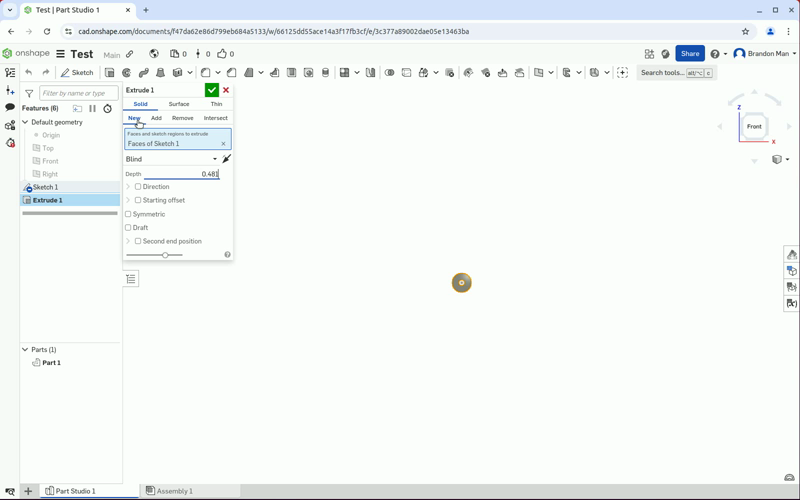
key(enter)
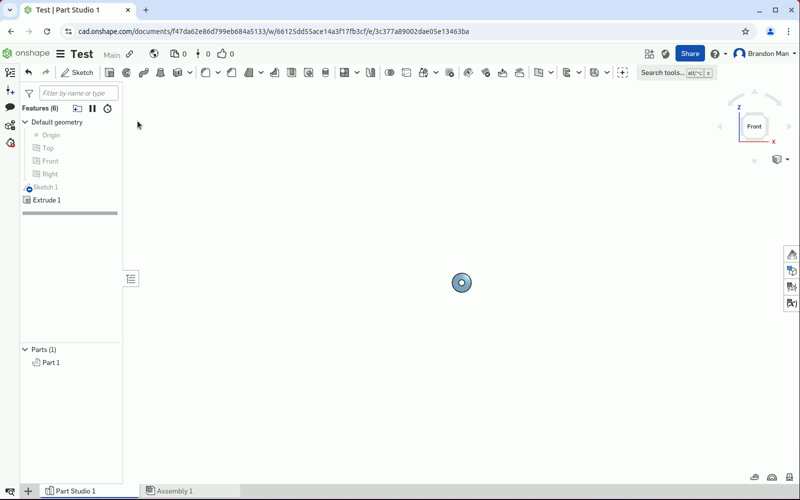
key(shift+h)
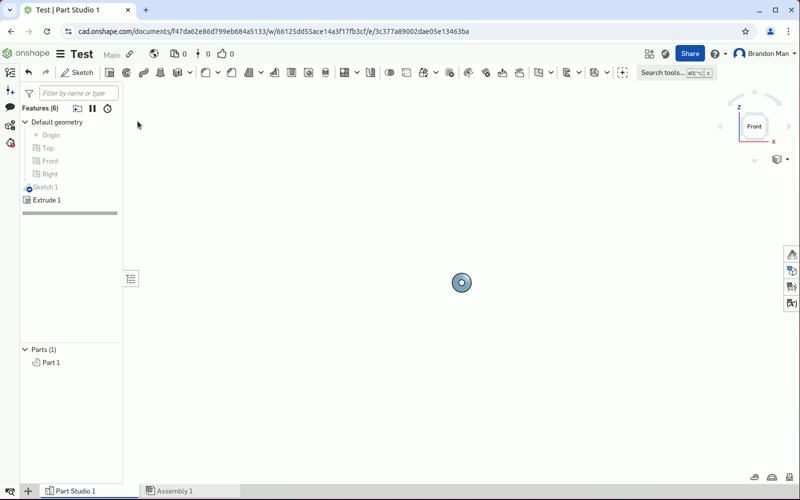
key(shift+h)
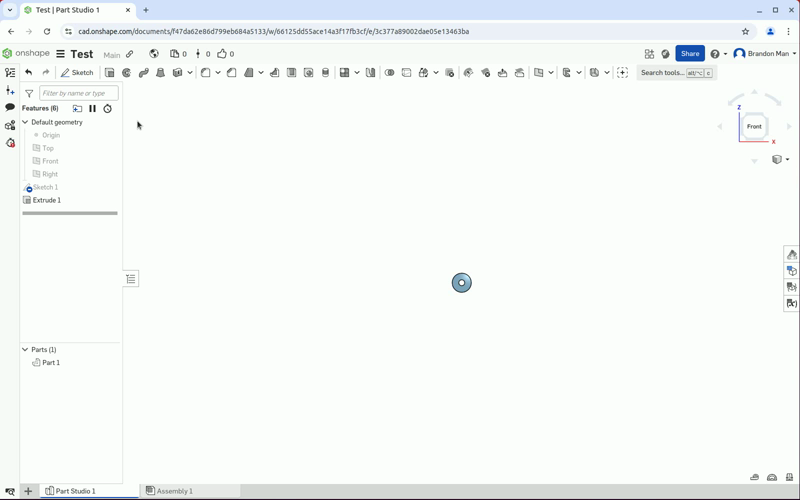
mouse_move(73, 189)
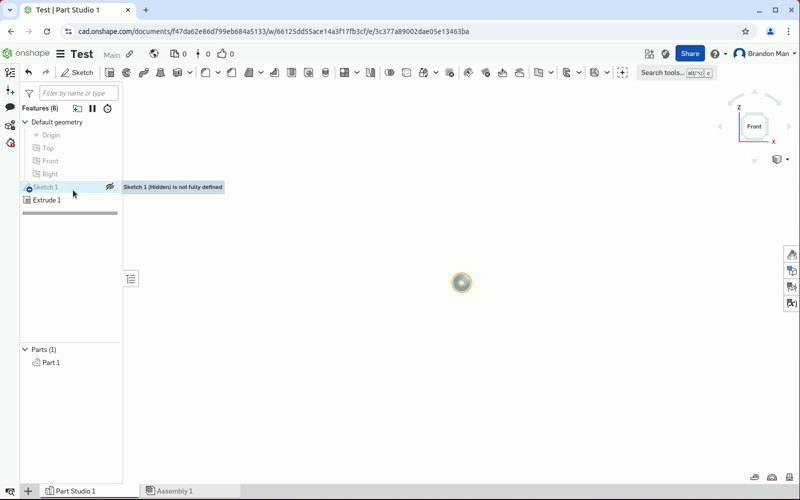
click(73, 189)
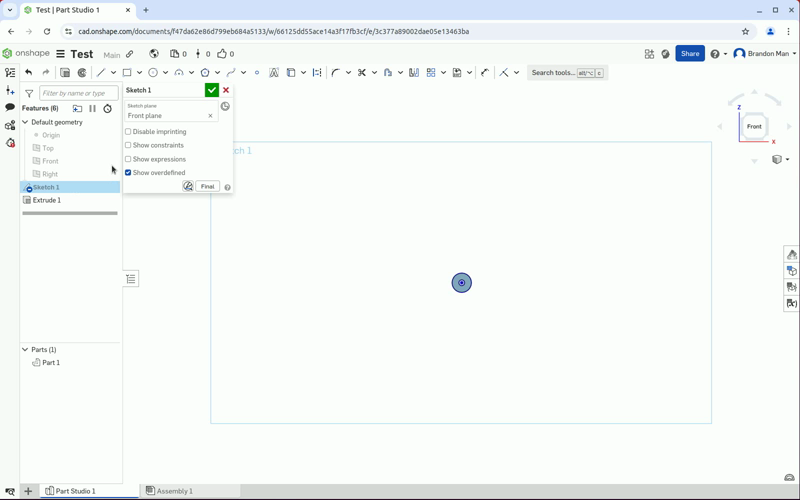
mouse_move(229, 92)
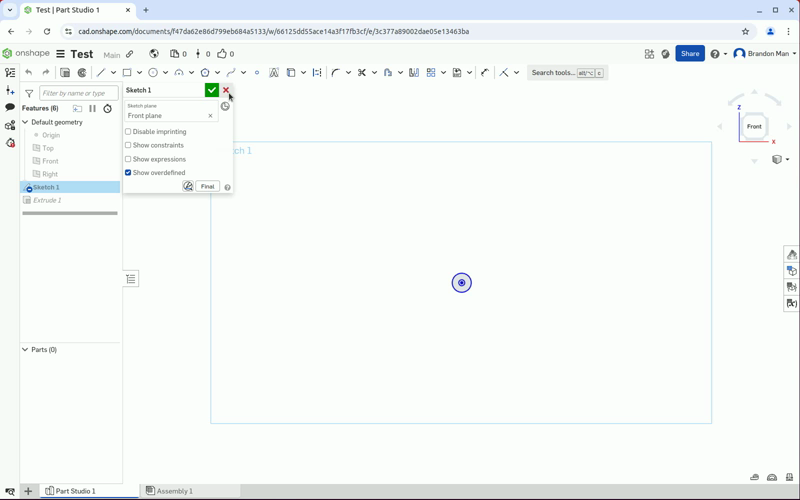
click(229, 92)
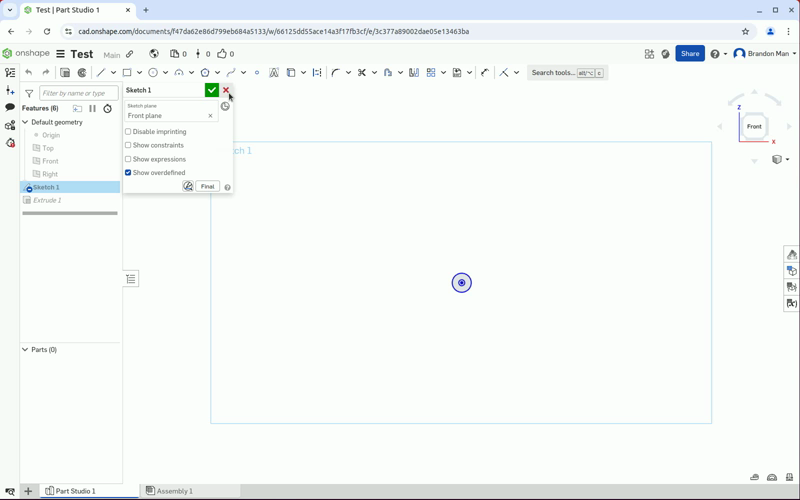
key(shift+s)
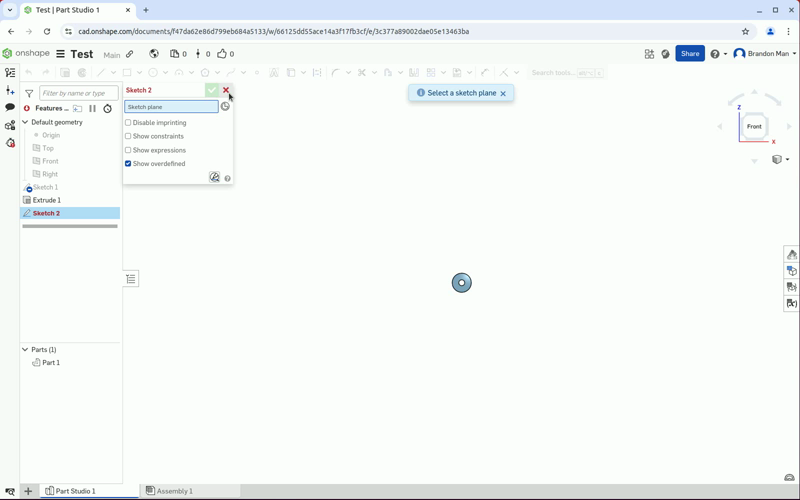
mouse_move(73, 163)
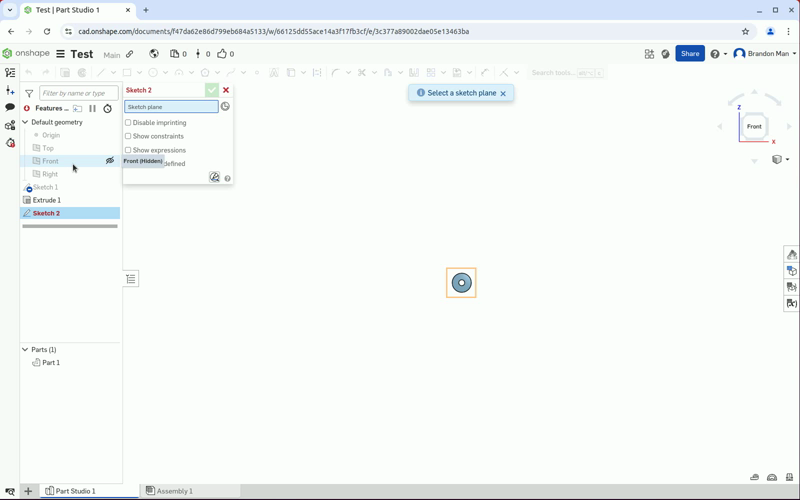
click(73, 163)
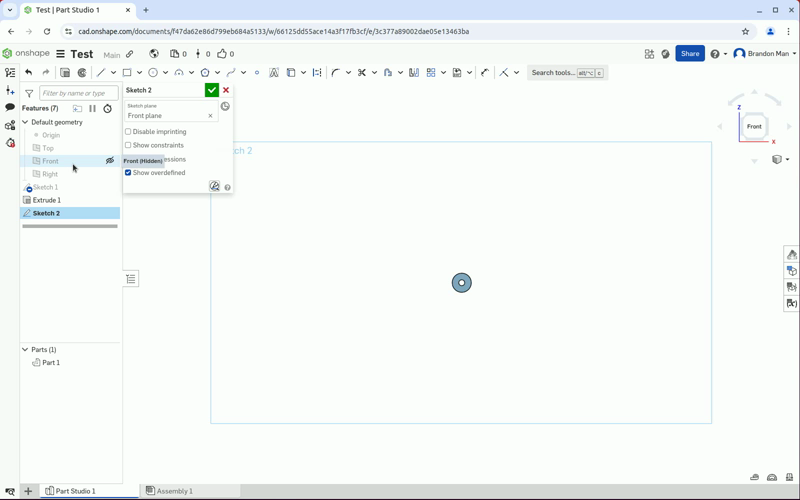
mouse_move(73, 352)
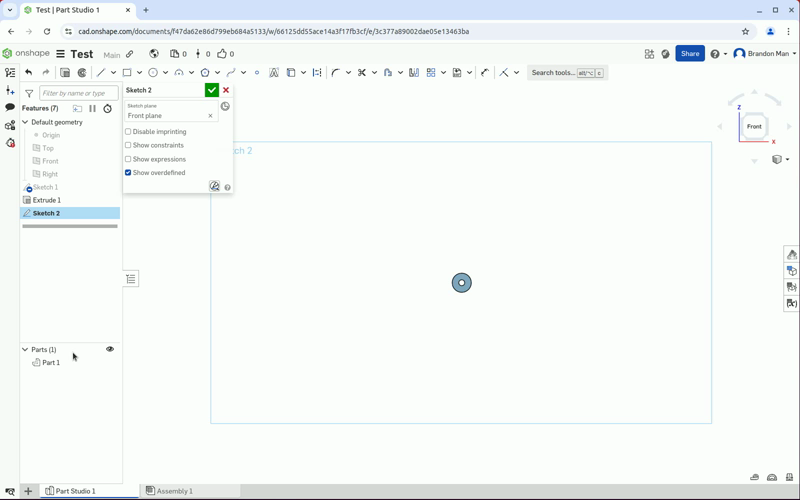
key(y)
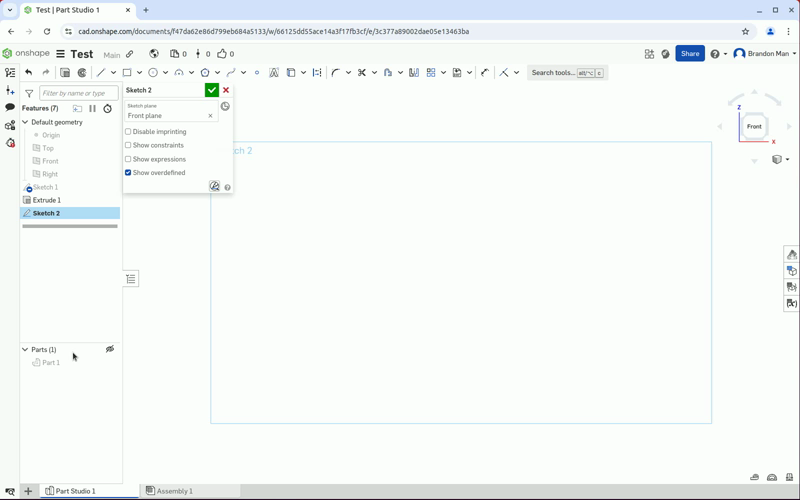
key(c)
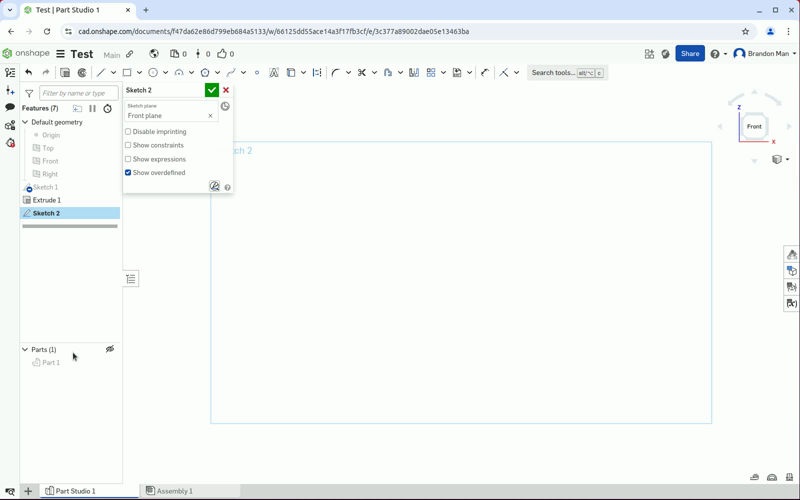
key_down(shift)
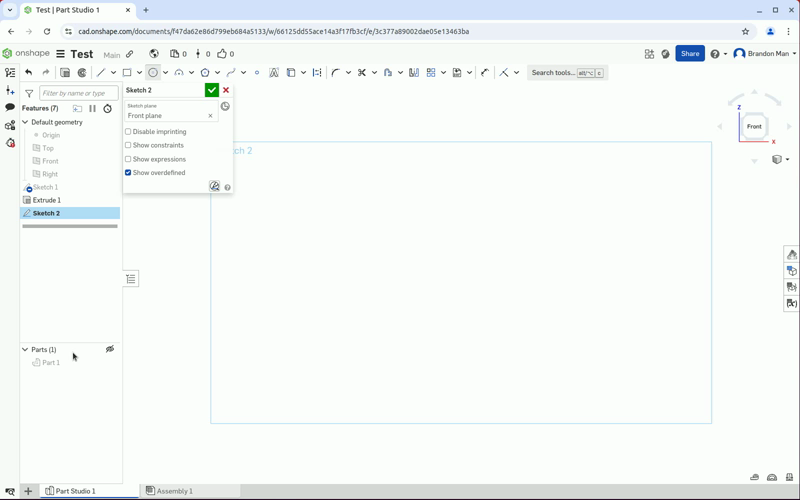
mouse_move(501, 282)
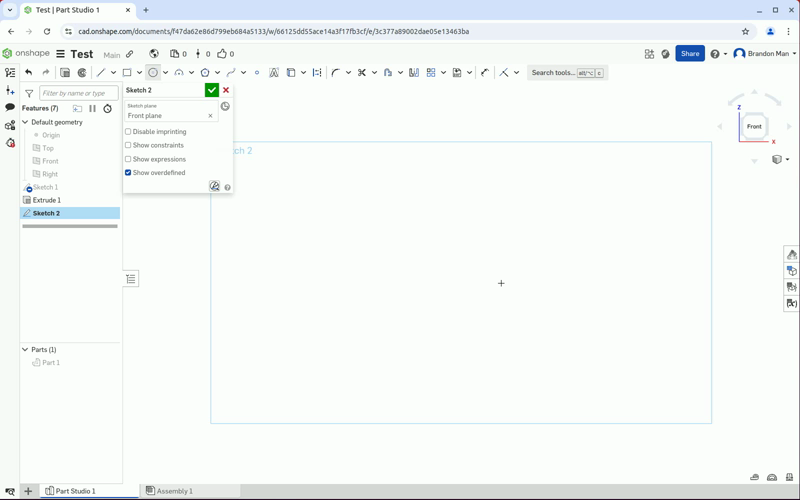
click(501, 282)
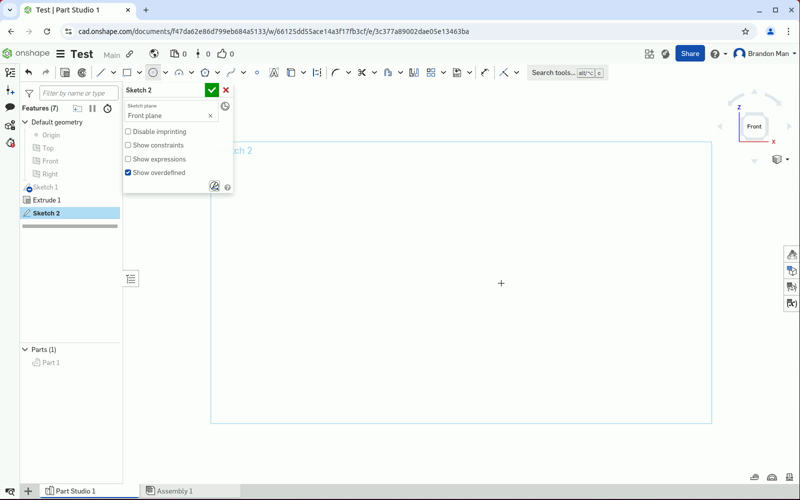
key_up(shift)
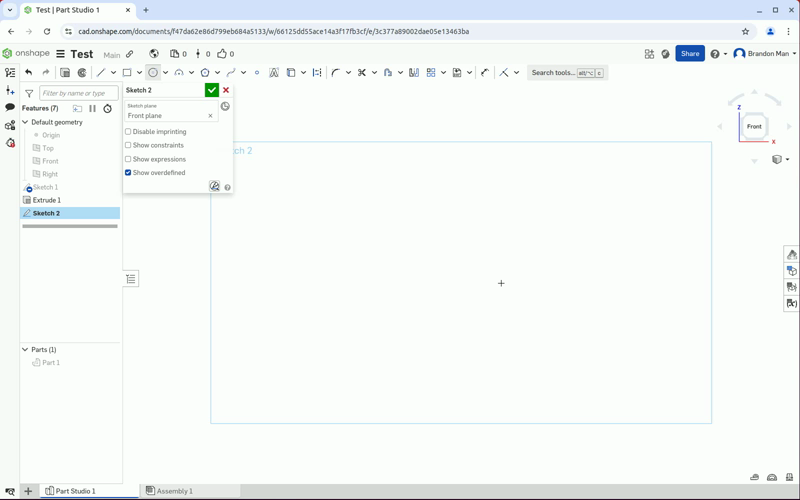
mouse_move(508, 282)
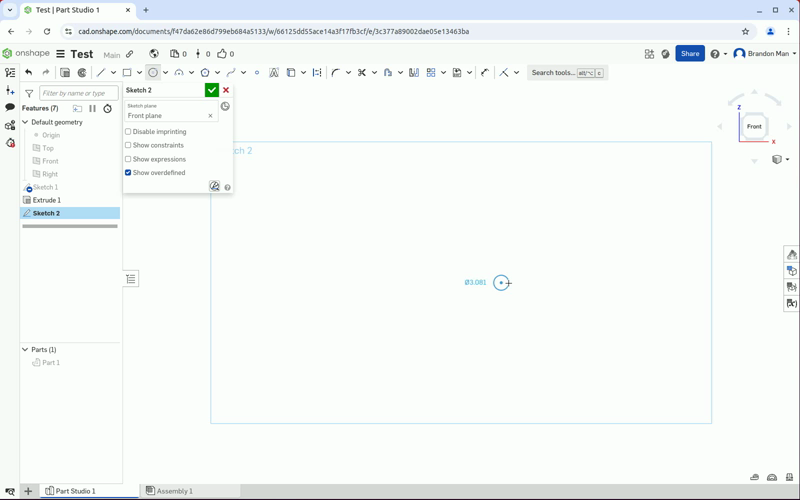
click(508, 282)
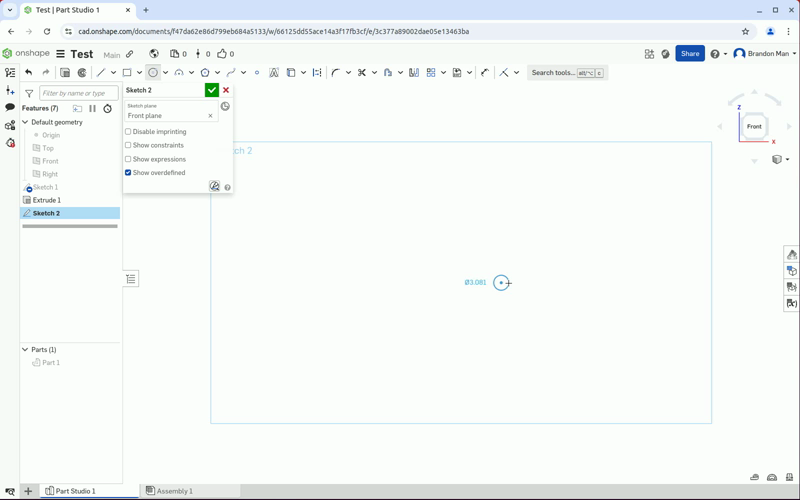
key(esc)
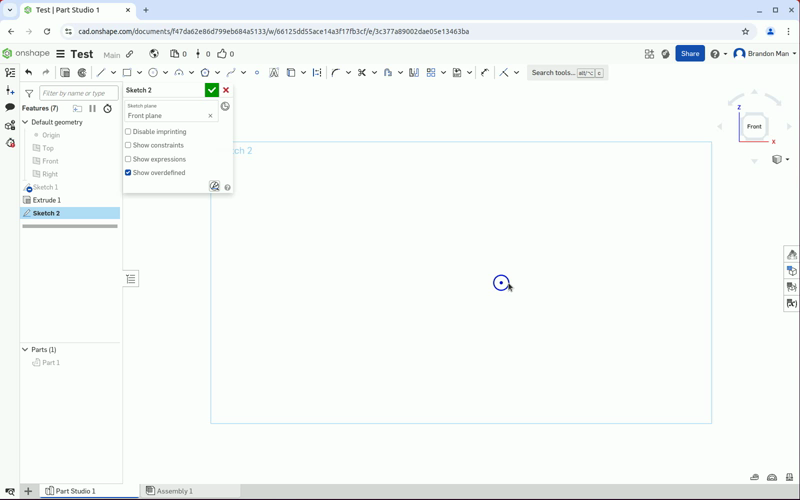
key(c)
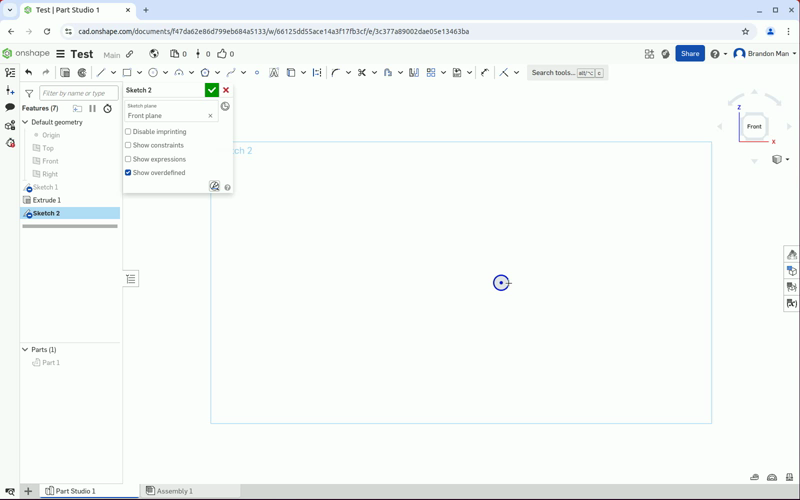
key_down(shift)
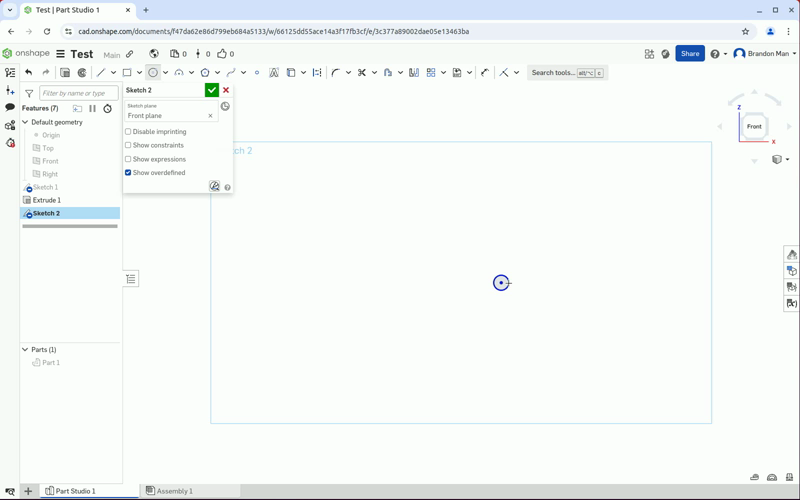
mouse_move(501, 282)
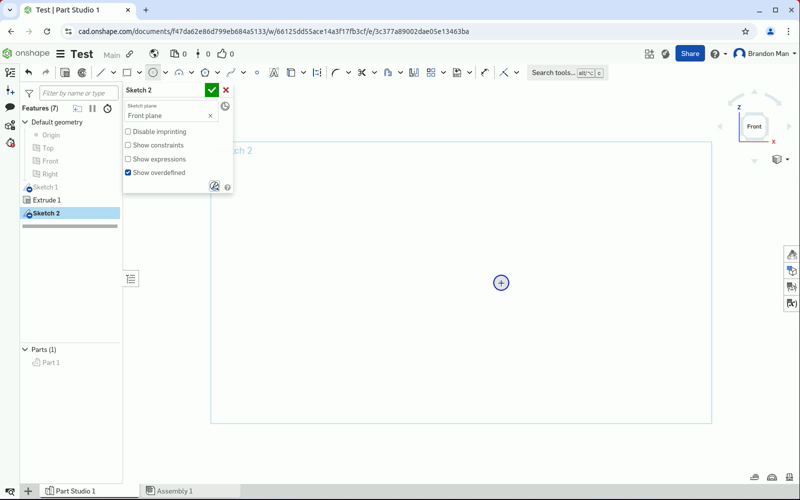
click(501, 282)
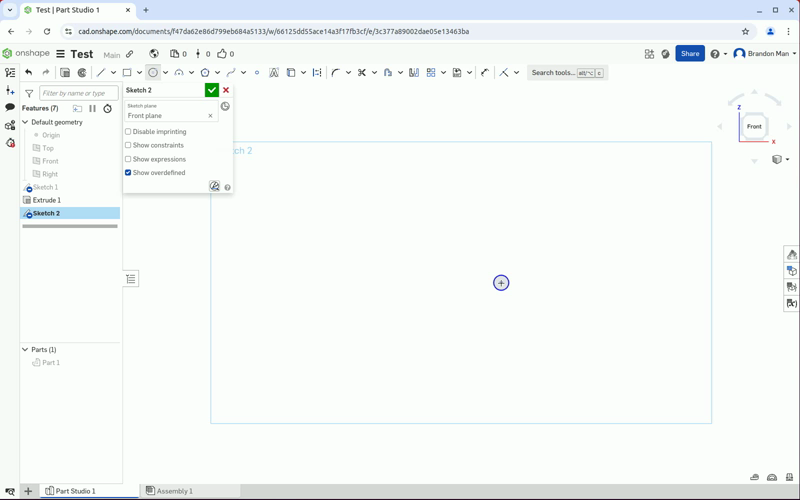
key_up(shift)
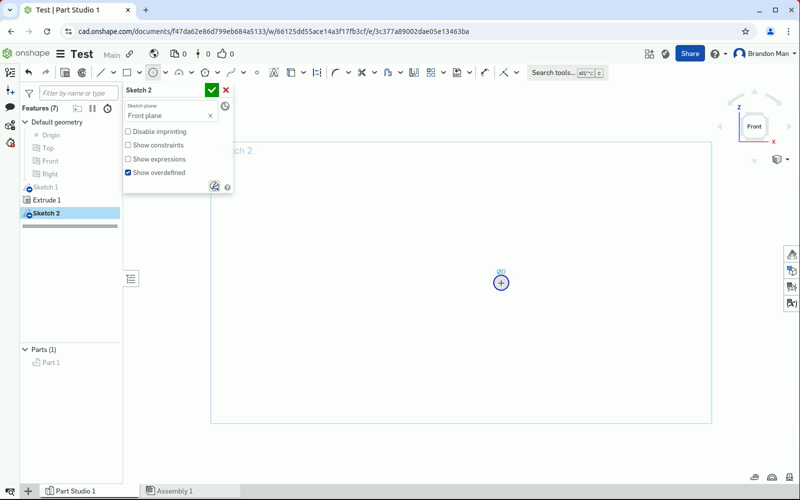
mouse_move(504, 282)
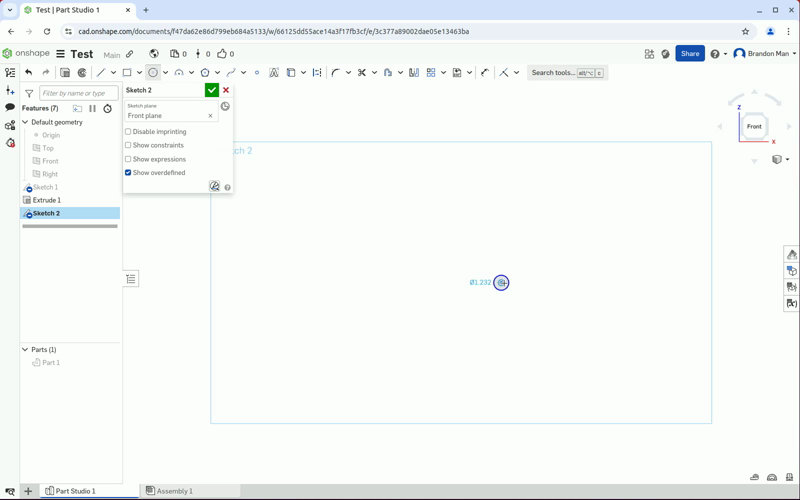
scroll(6)
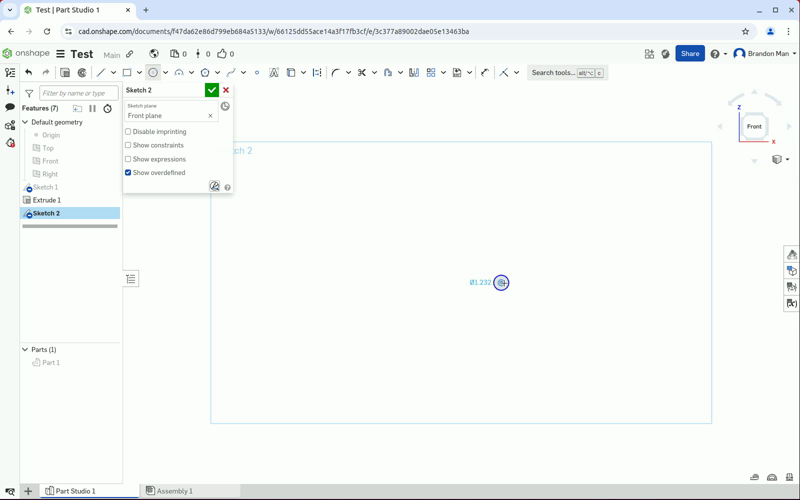
scroll(6)
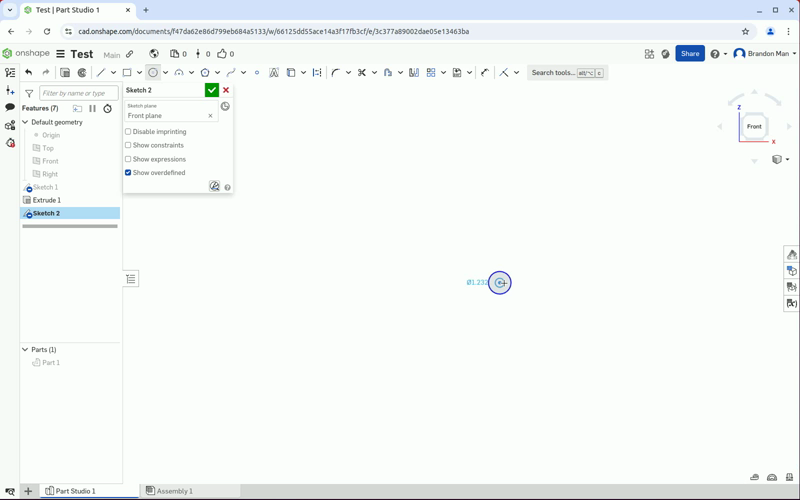
scroll(6)
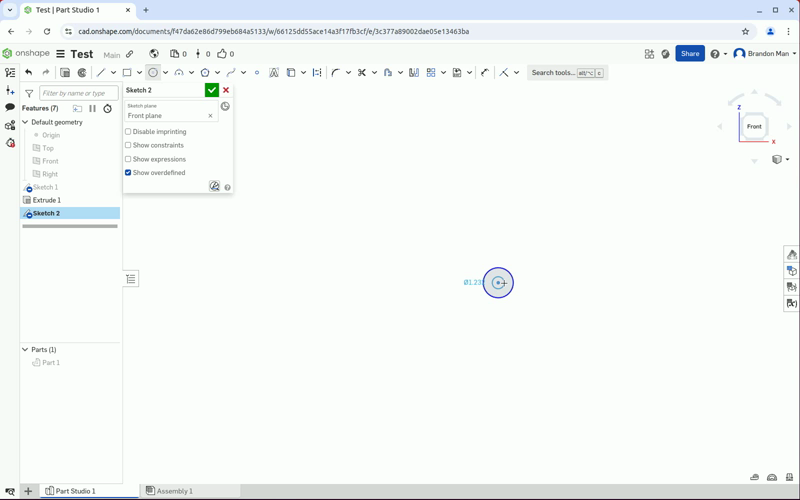
scroll(6)
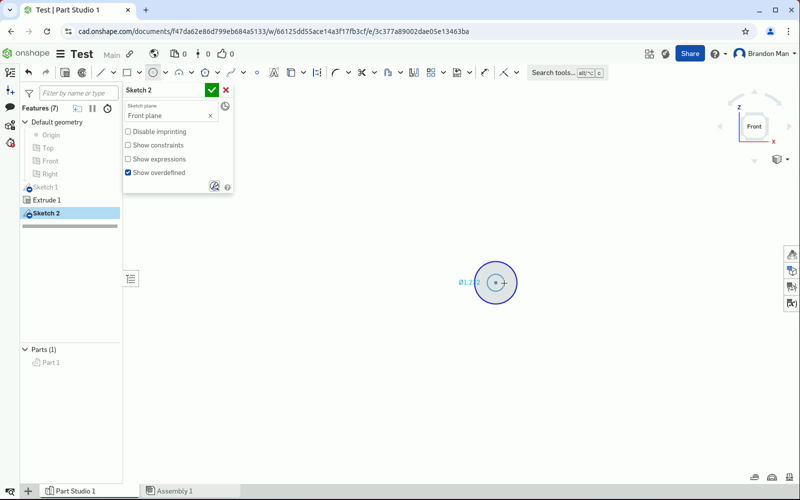
scroll(6)
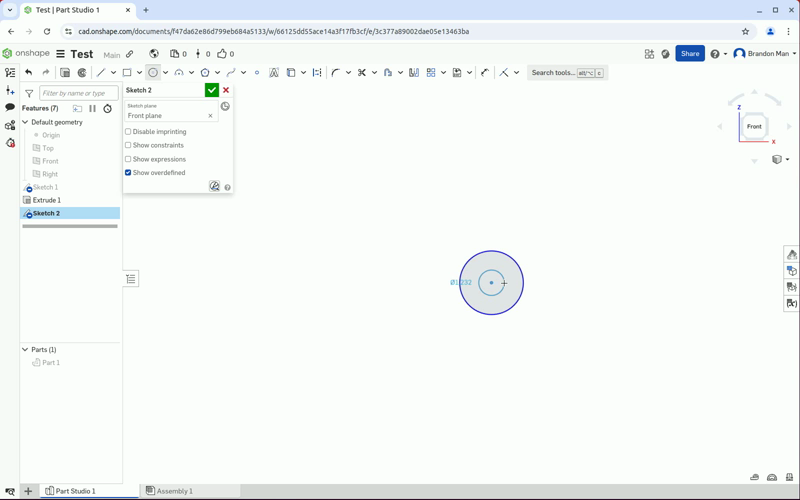
scroll(6)
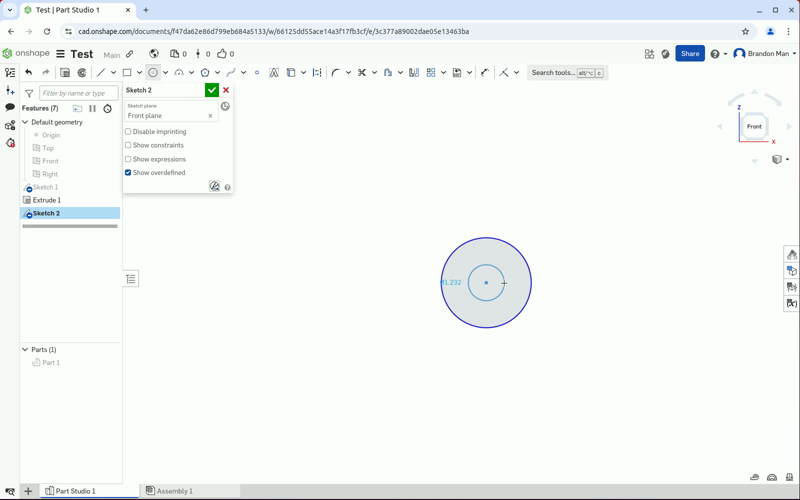
scroll(6)
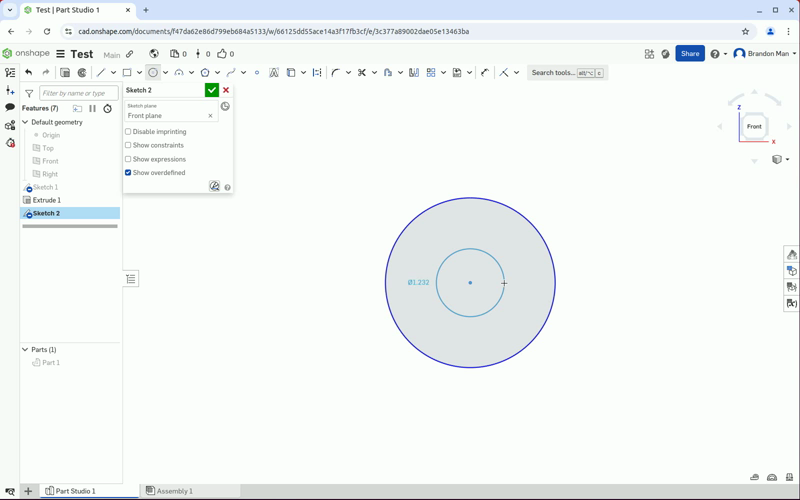
click(504, 282)
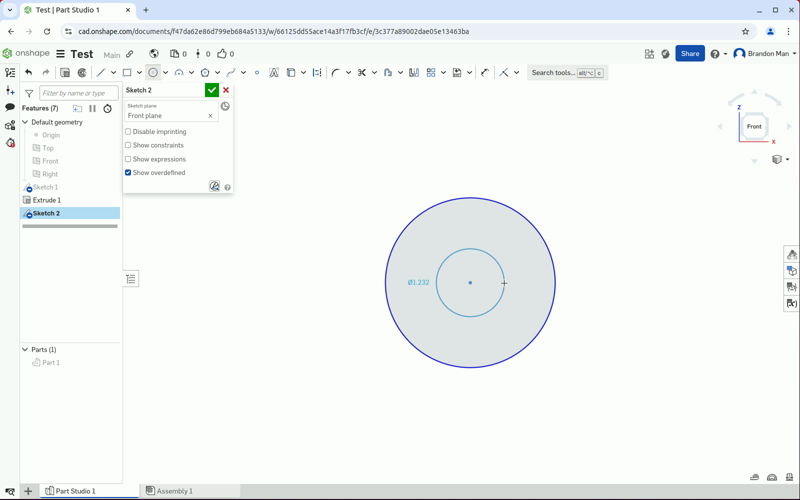
scroll(-6)
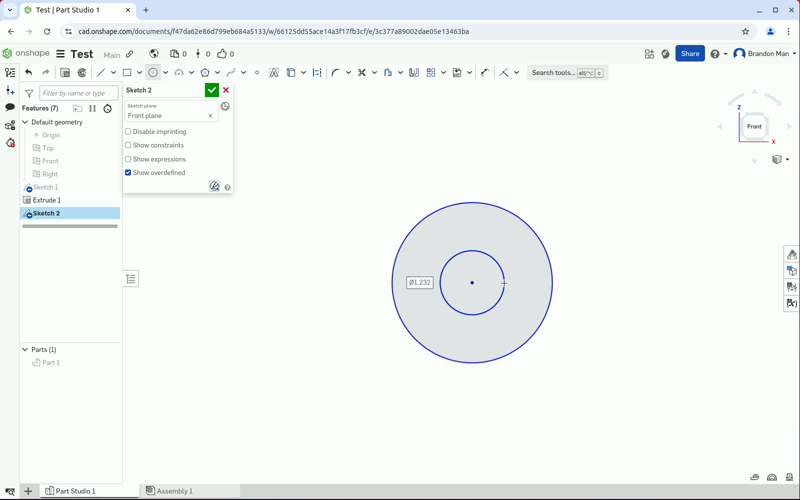
scroll(-6)
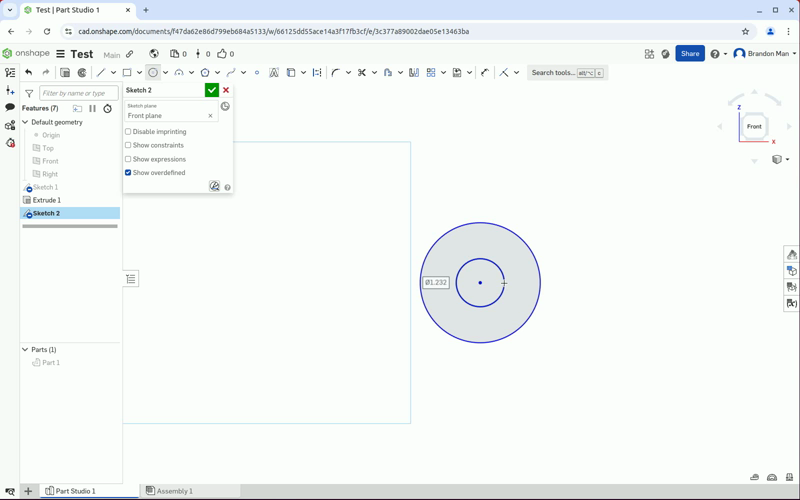
scroll(-6)
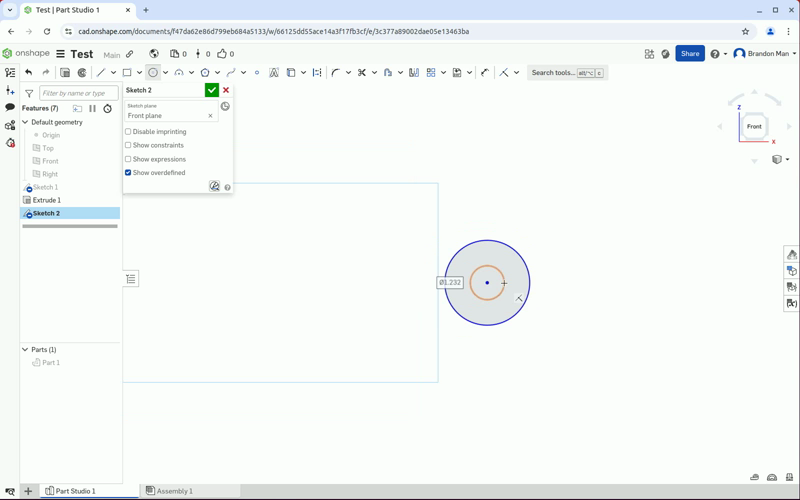
scroll(-6)
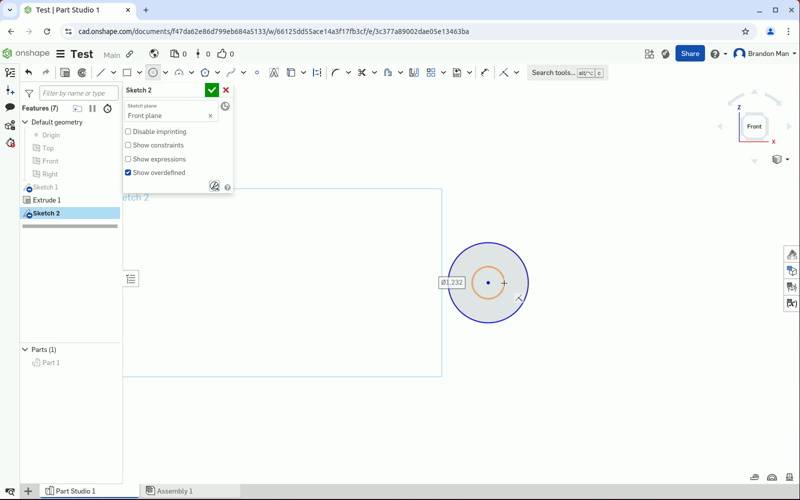
scroll(-6)
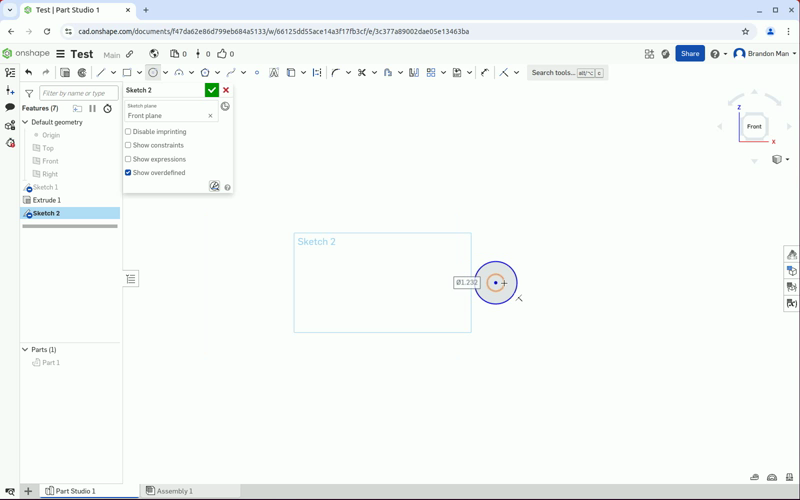
scroll(-6)
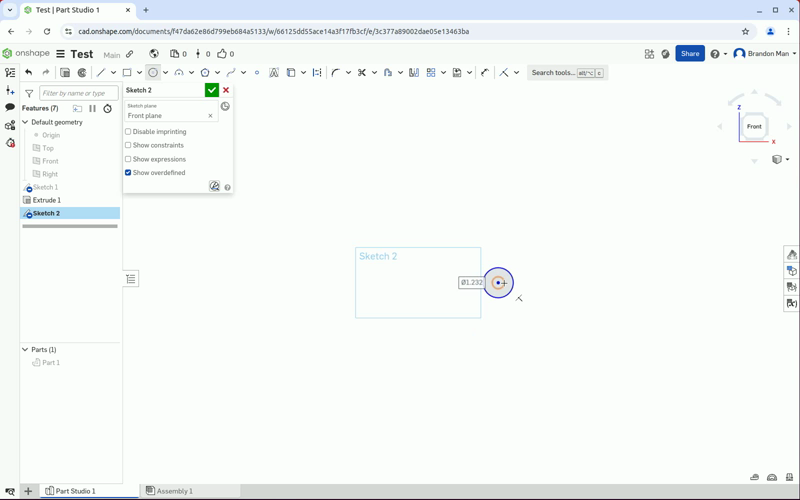
scroll(-6)
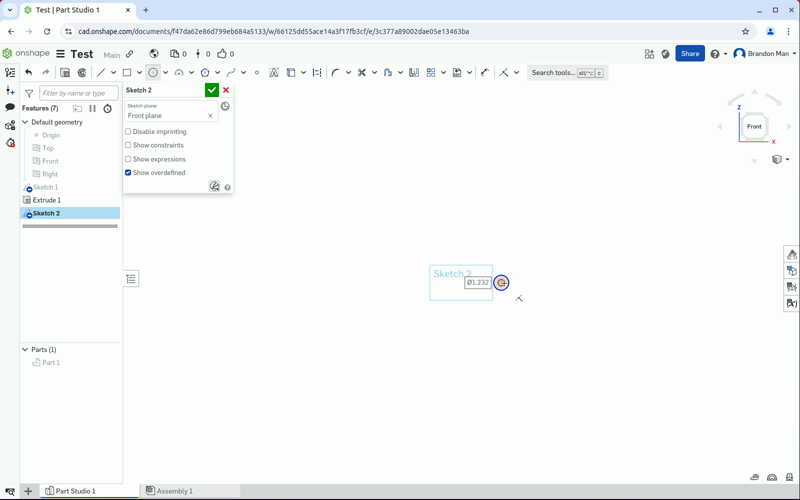
key(esc)
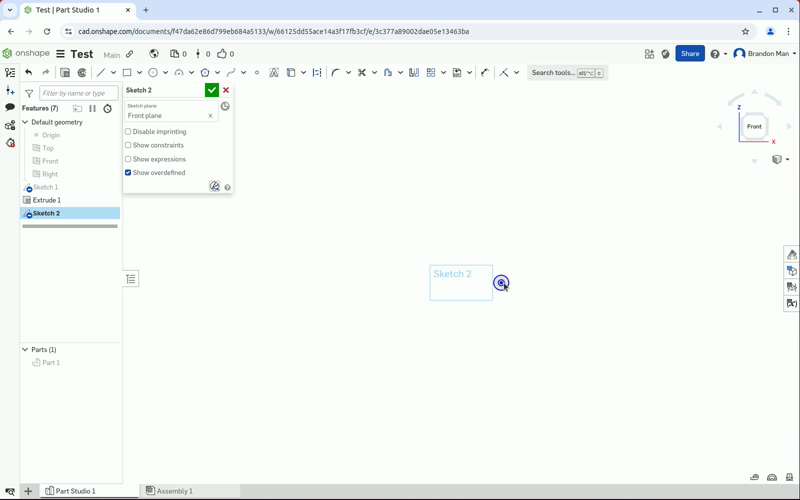
mouse_move(506, 280)
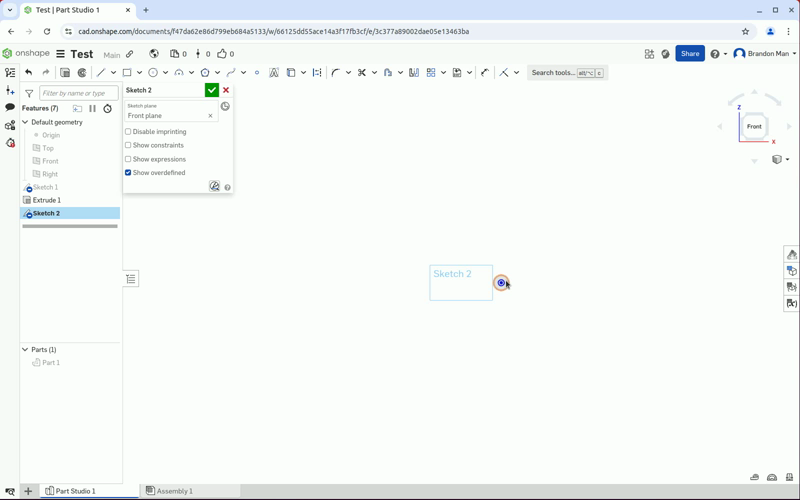
scroll(6)
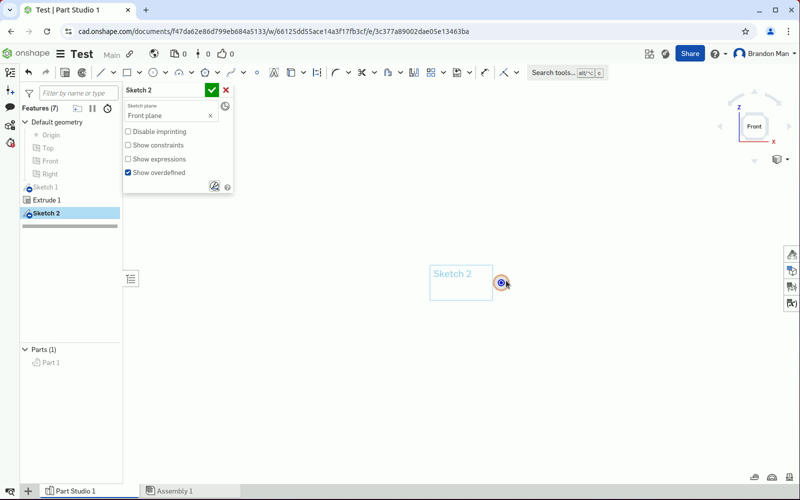
scroll(6)
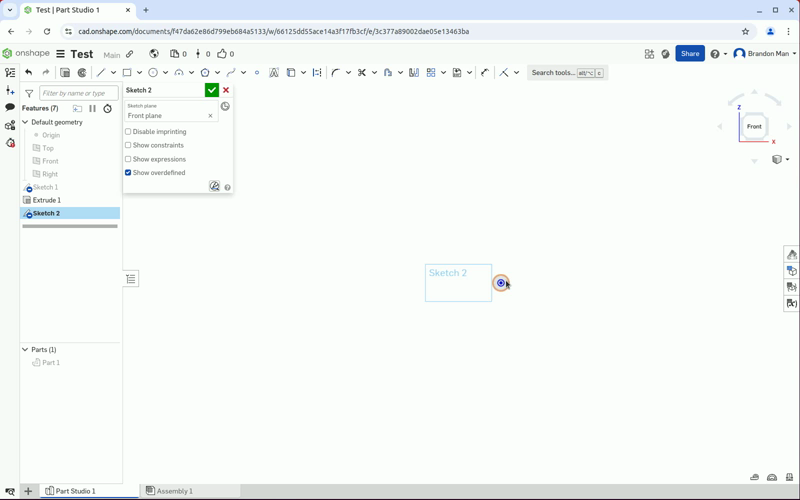
scroll(6)
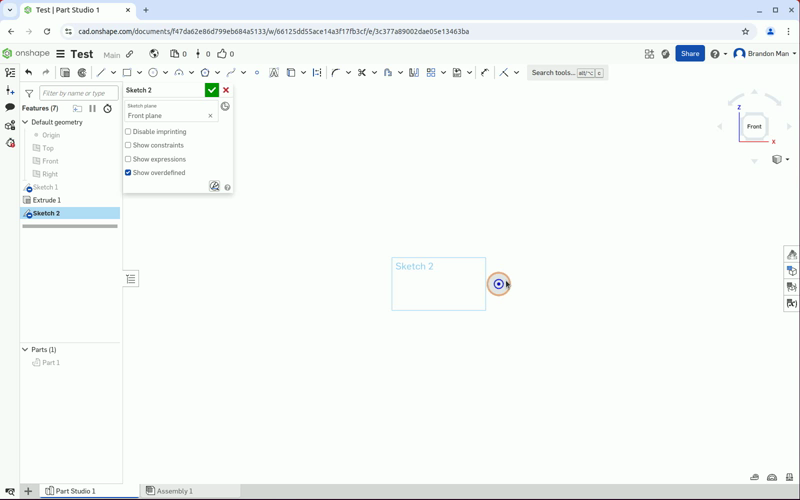
scroll(6)
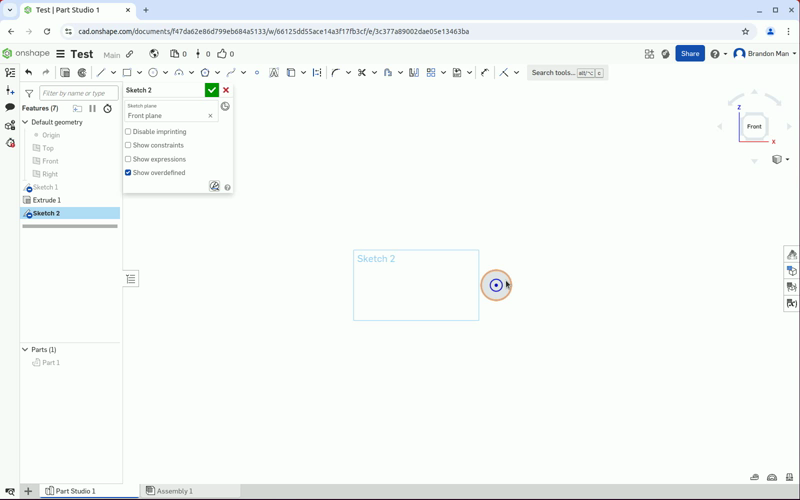
scroll(6)
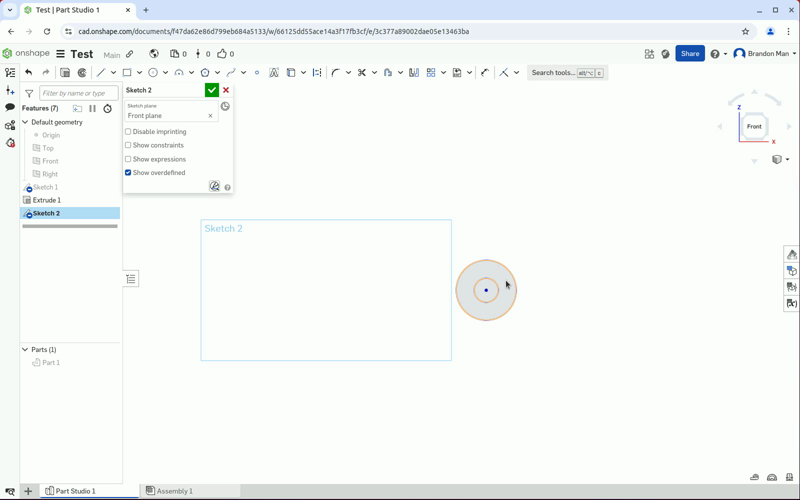
scroll(6)
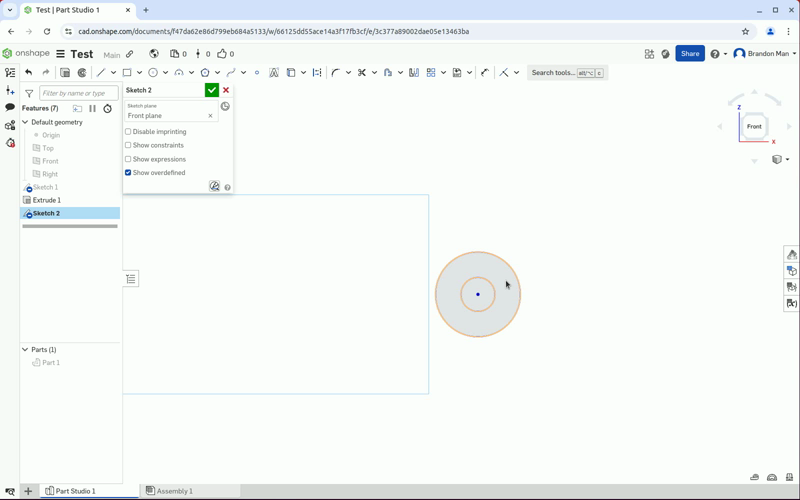
scroll(6)
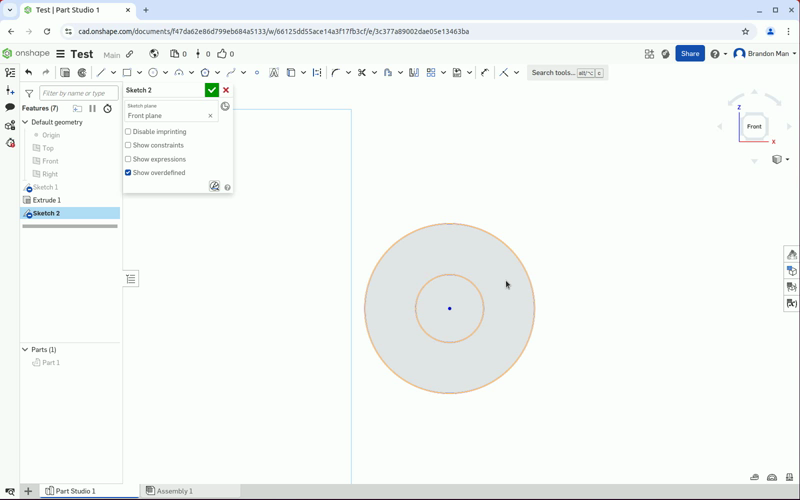
click(506, 280)
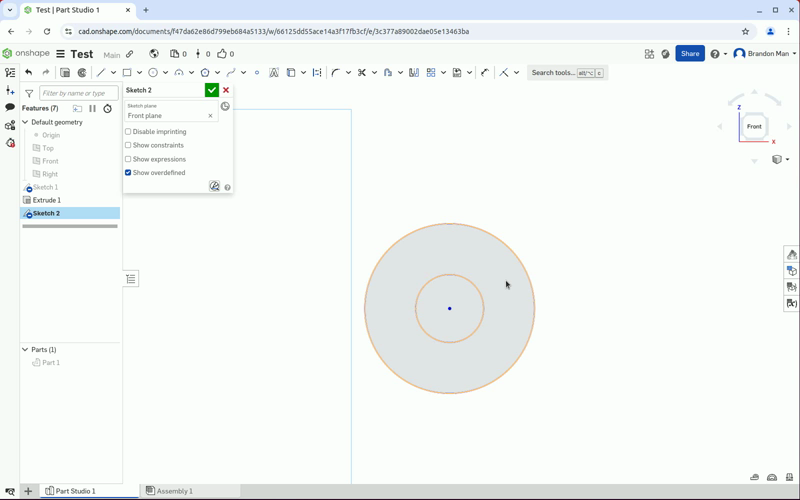
scroll(-6)
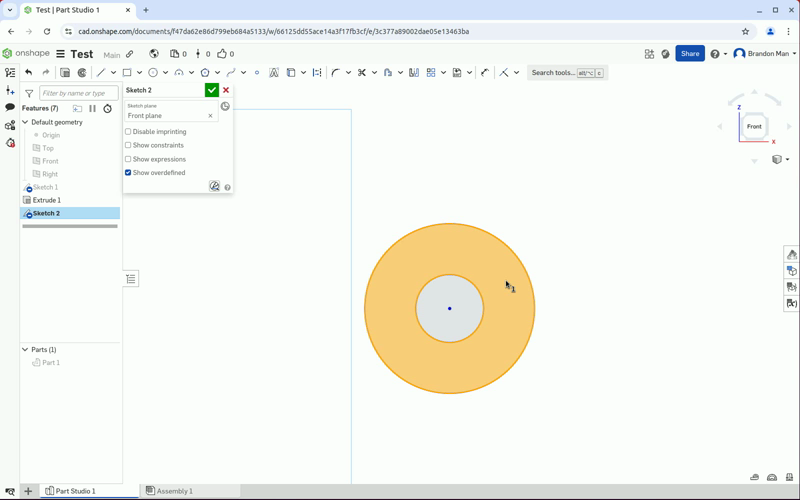
scroll(-6)
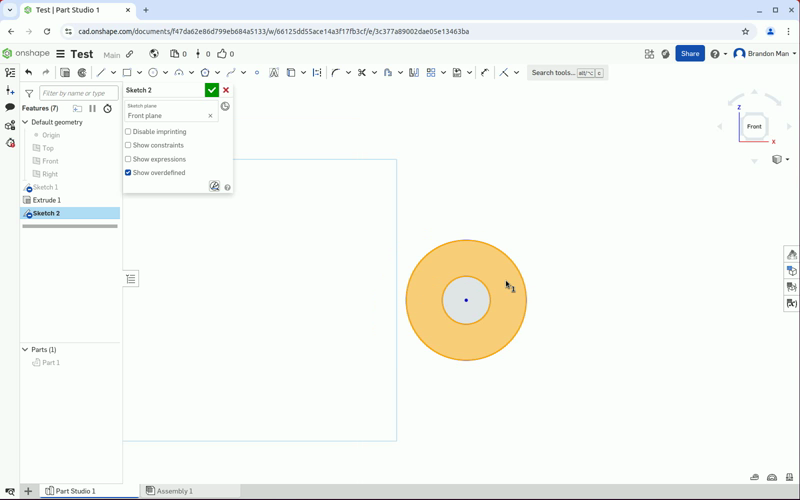
scroll(-6)
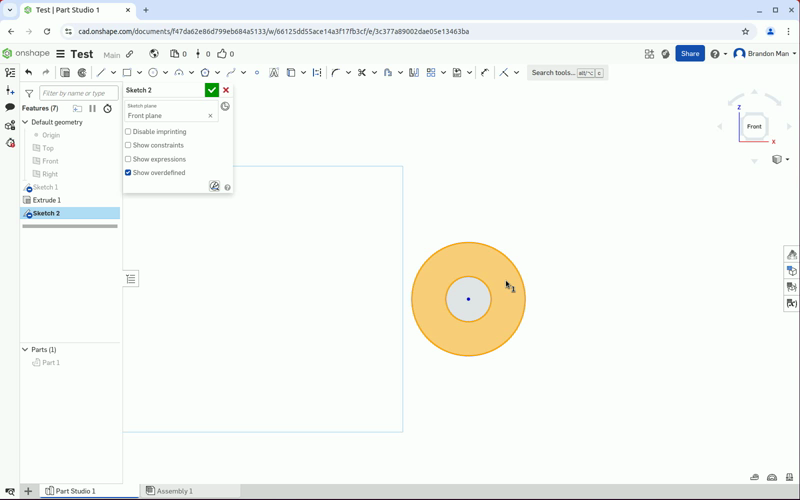
scroll(-6)
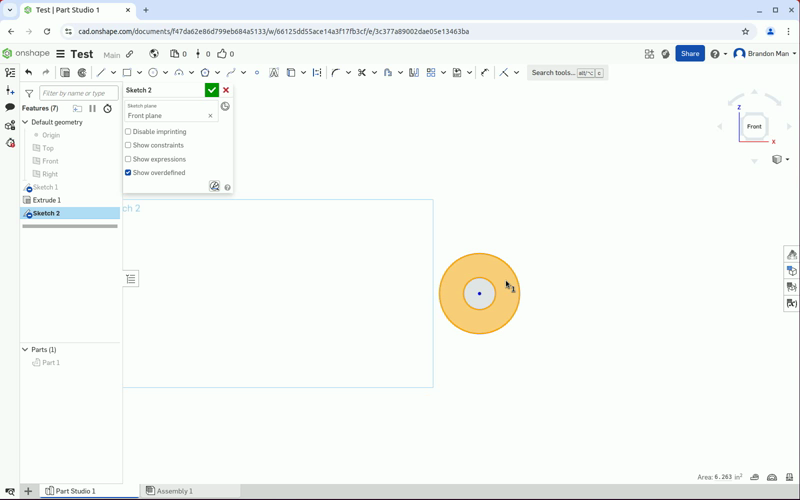
scroll(-6)
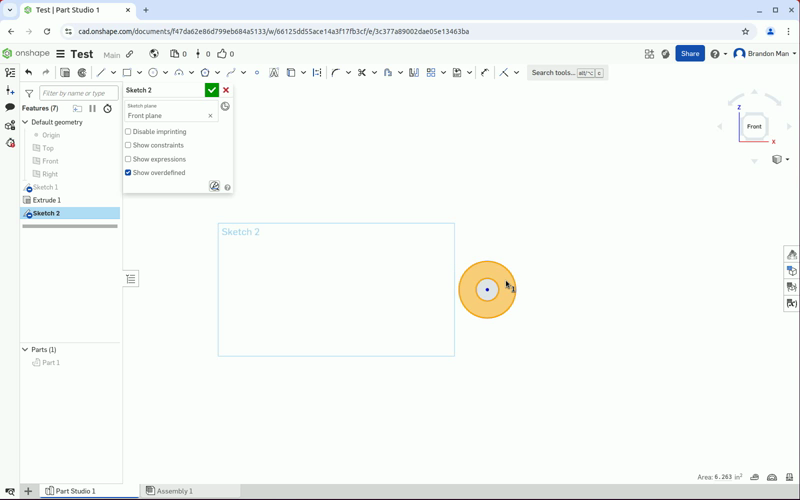
scroll(-6)
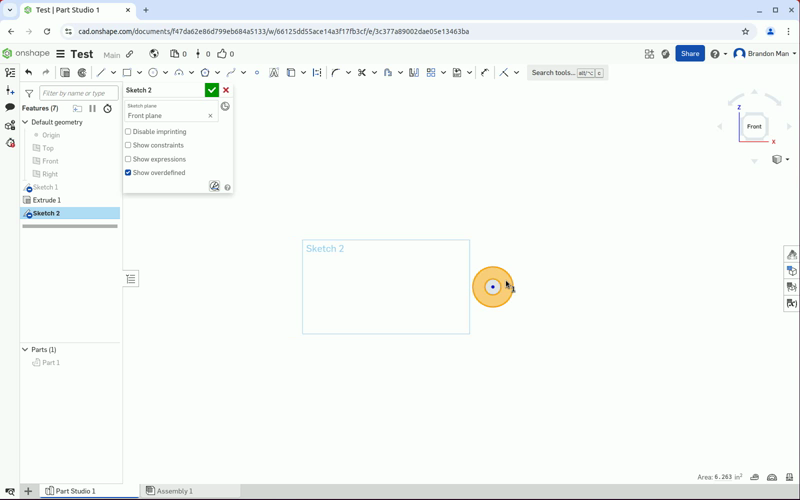
scroll(-6)
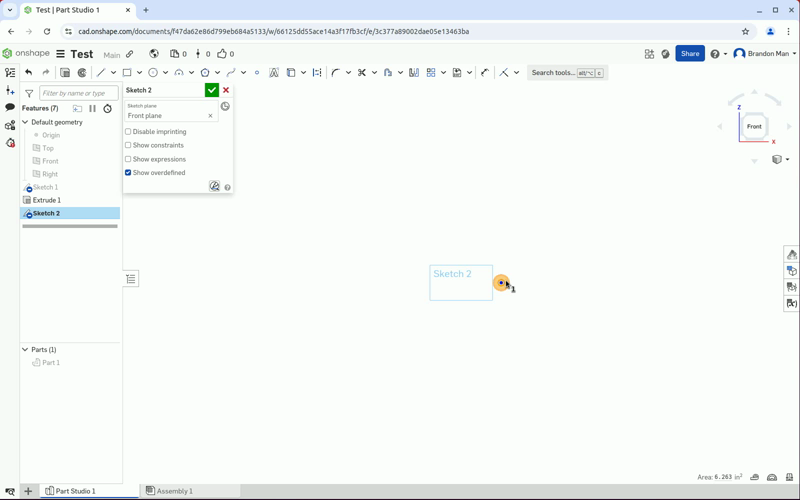
mouse_move(73, 352)
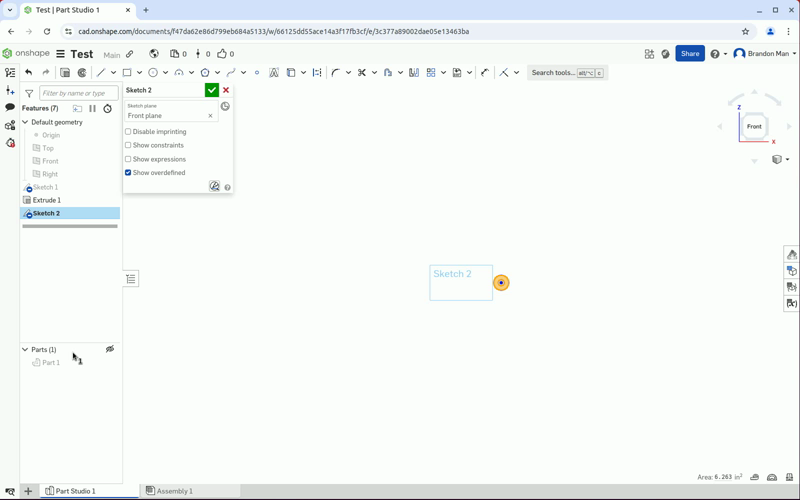
key(shift+y)
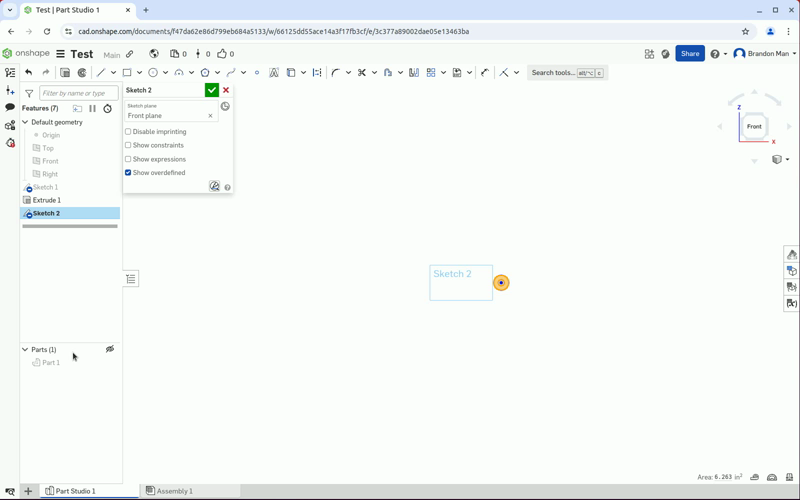
key(shift+e)
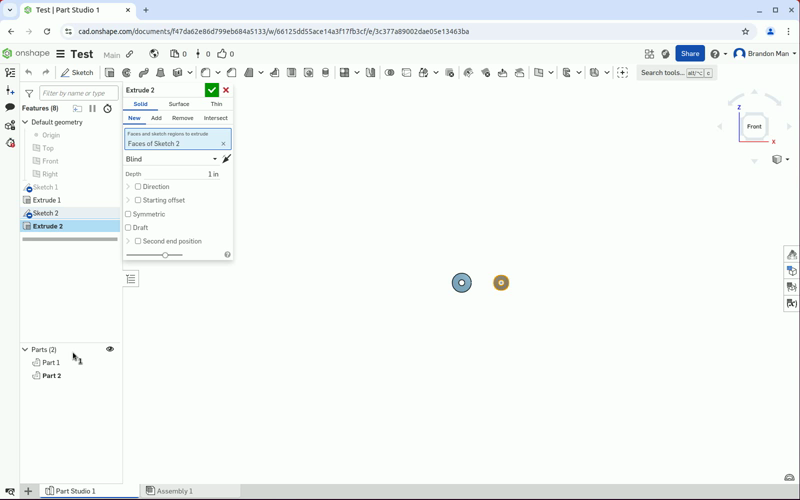
mouse_move(143, 106)
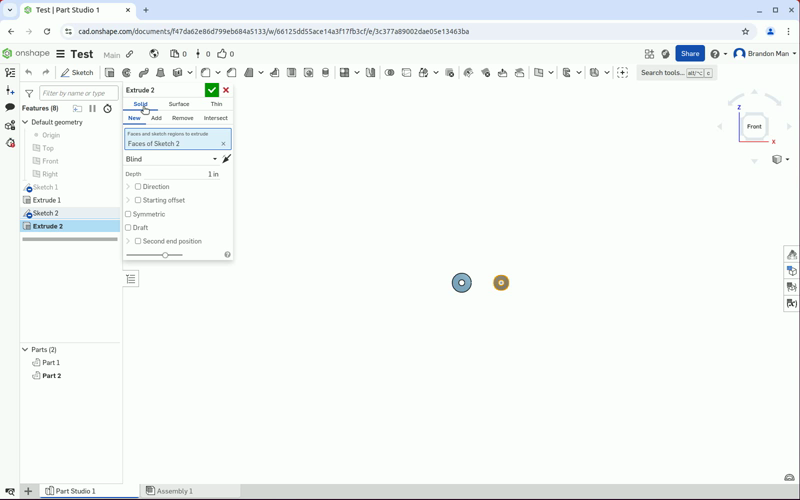
click(143, 106)
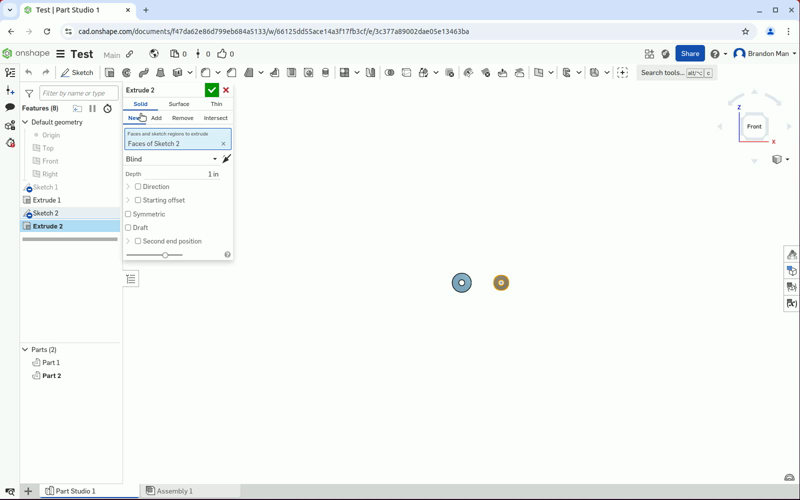
mouse_move(137, 120)
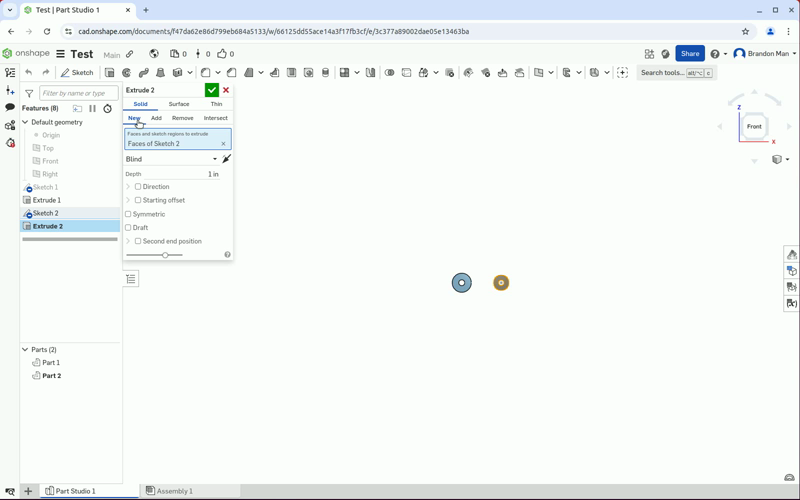
click(137, 120)
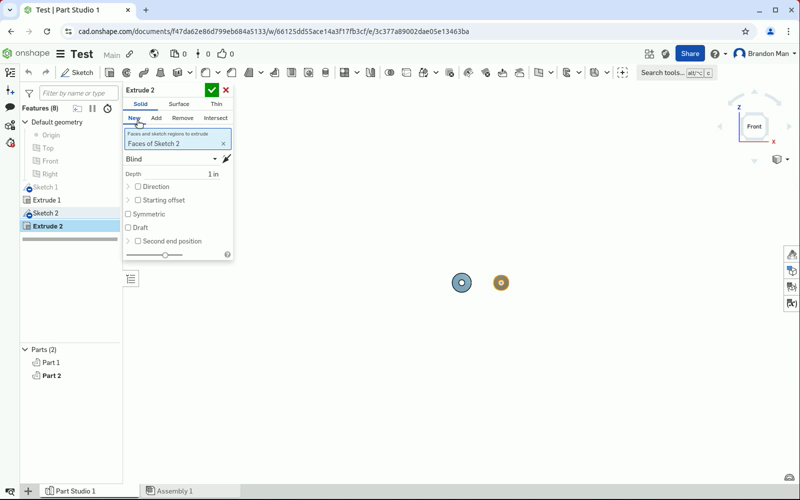
key(tab, 4)
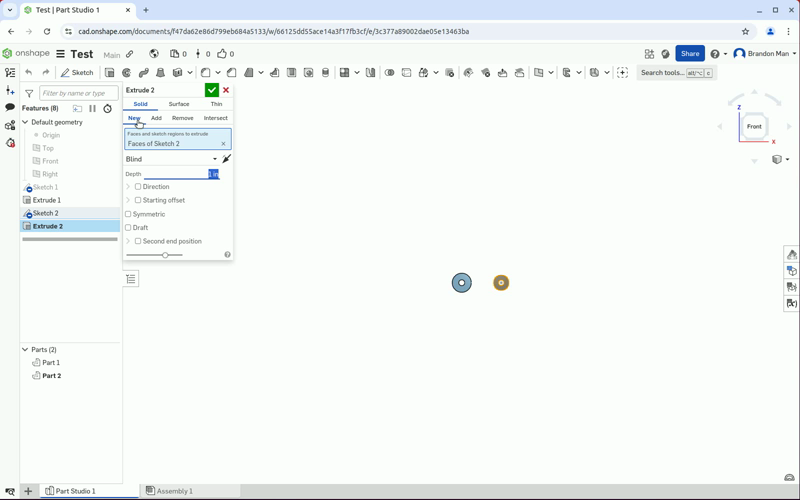
text(0.481)
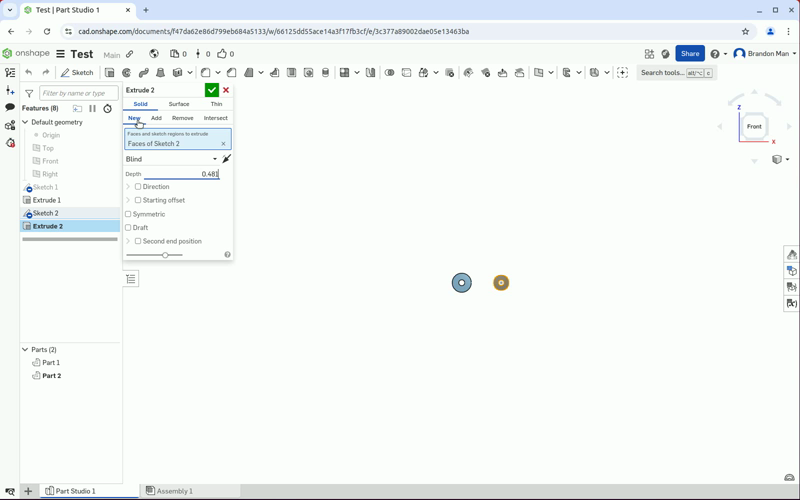
key(enter)
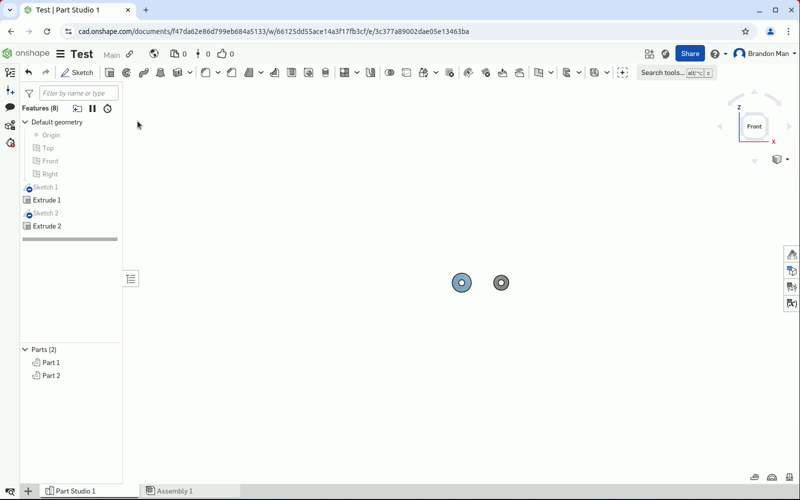
key(shift+h)
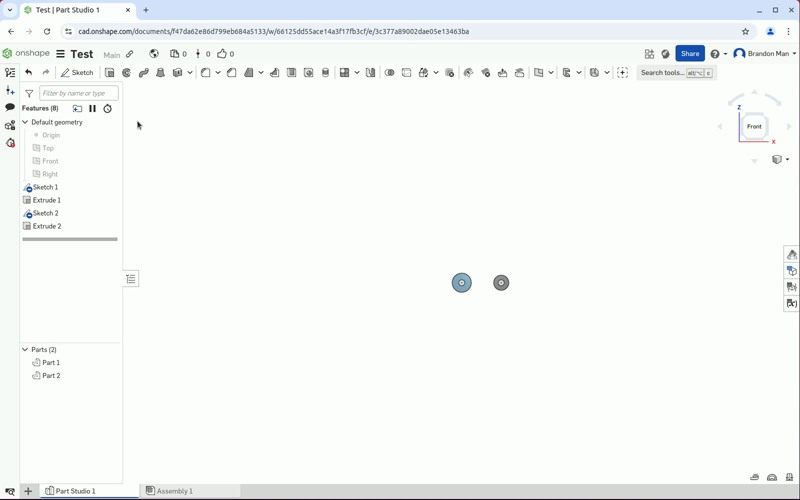
key(shift+h)
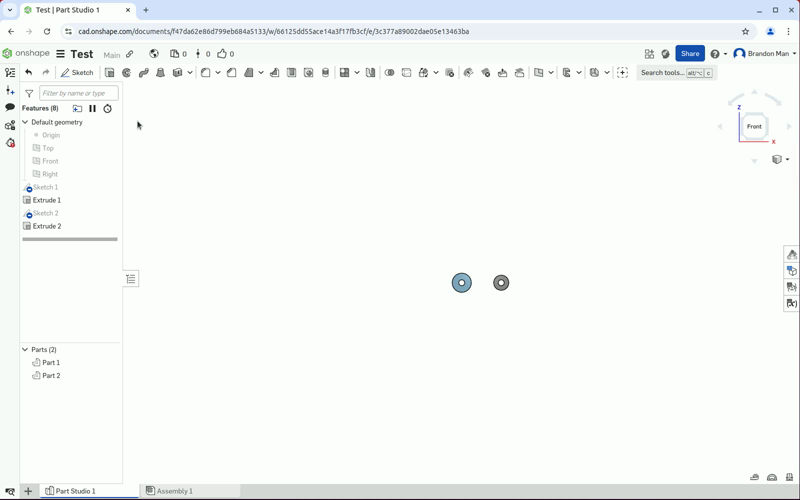
mouse_move(73, 189)
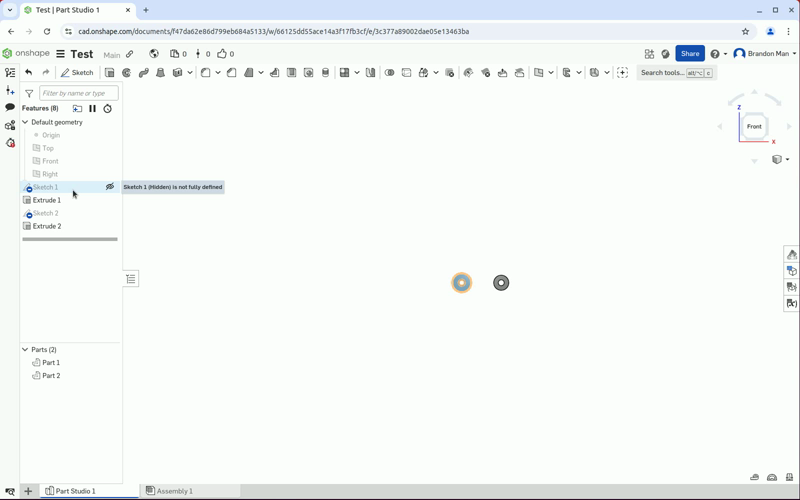
click(73, 189)
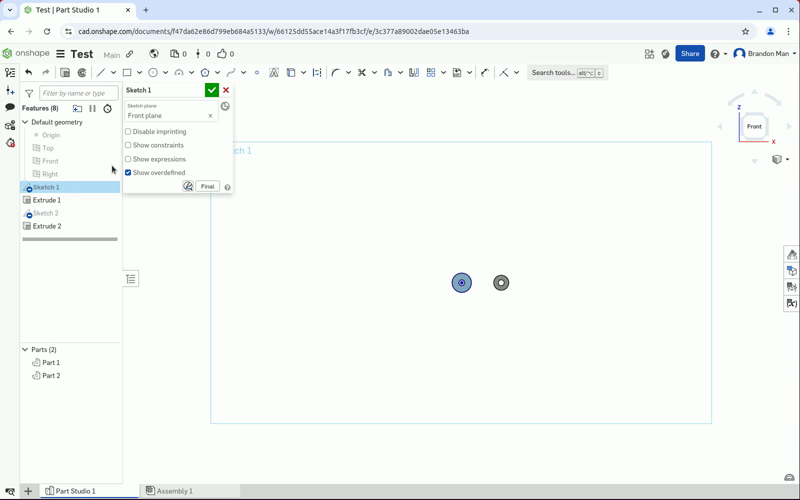
mouse_move(229, 92)
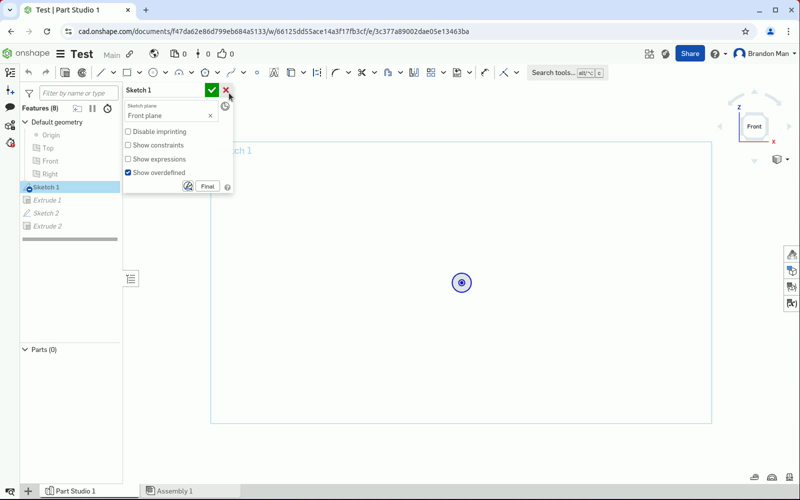
click(229, 92)
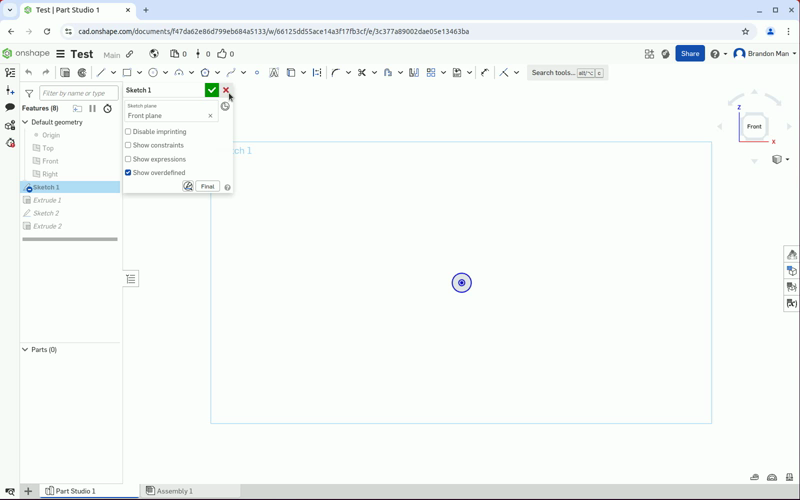
key(shift+s)
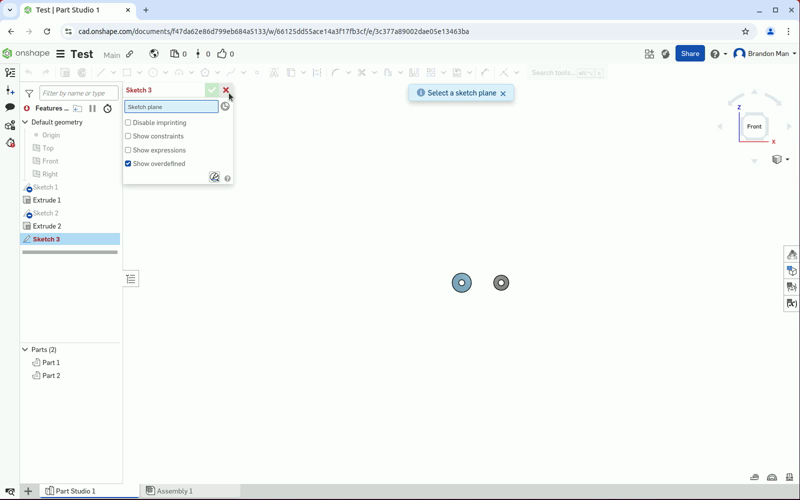
mouse_move(73, 163)
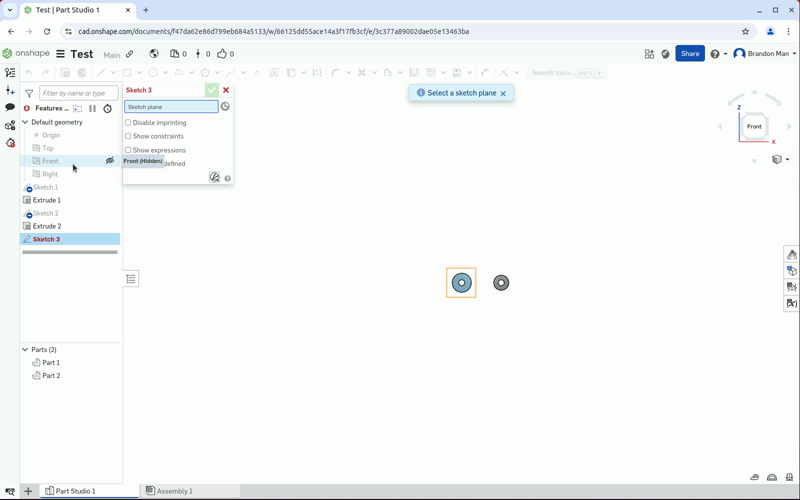
click(73, 163)
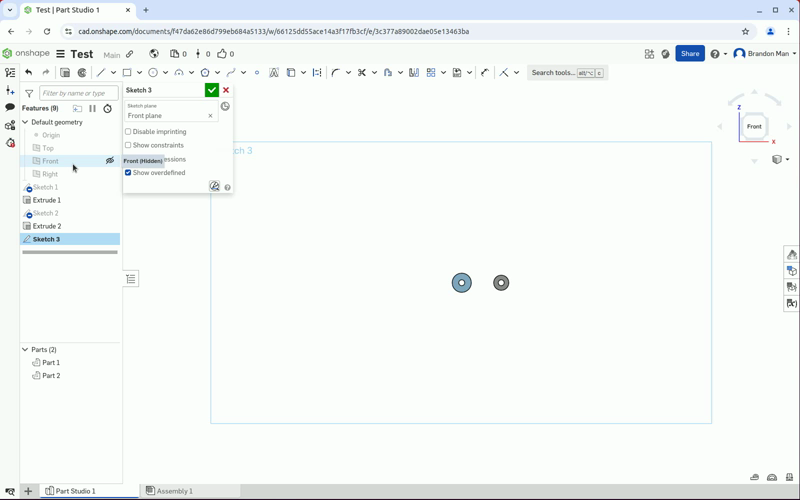
mouse_move(73, 352)
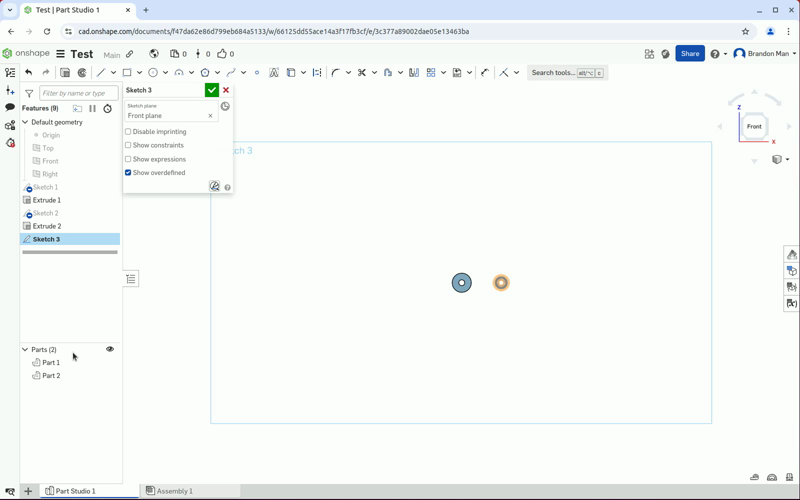
key(y)
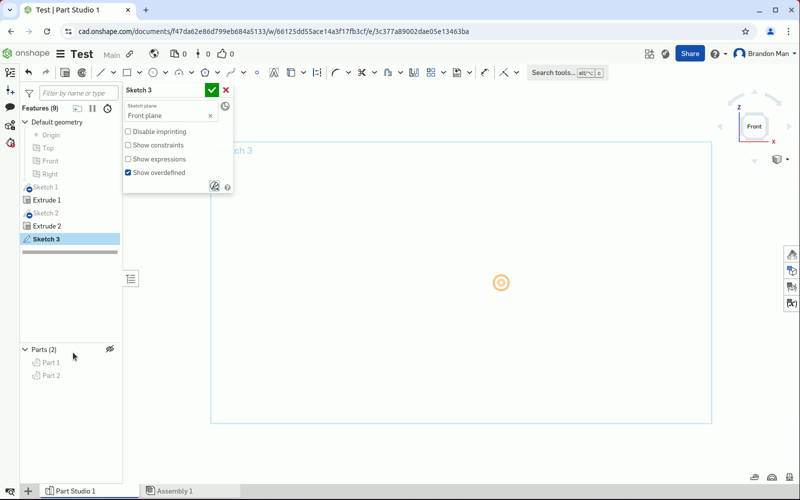
key(c)
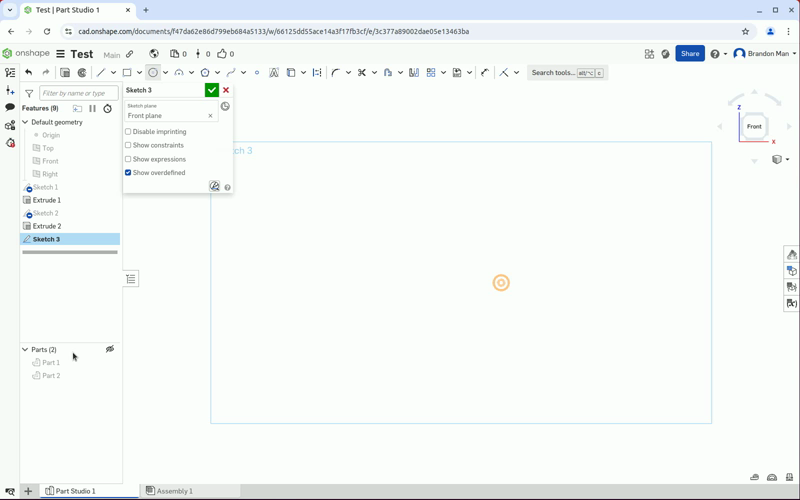
key_down(shift)
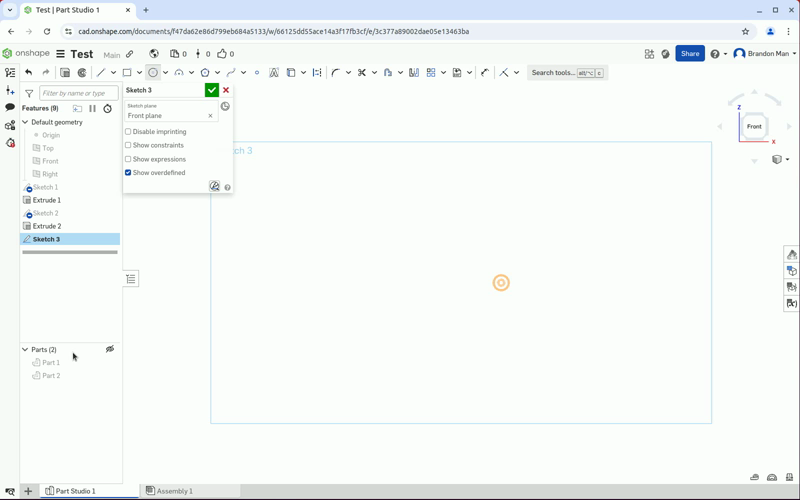
mouse_move(461, 178)
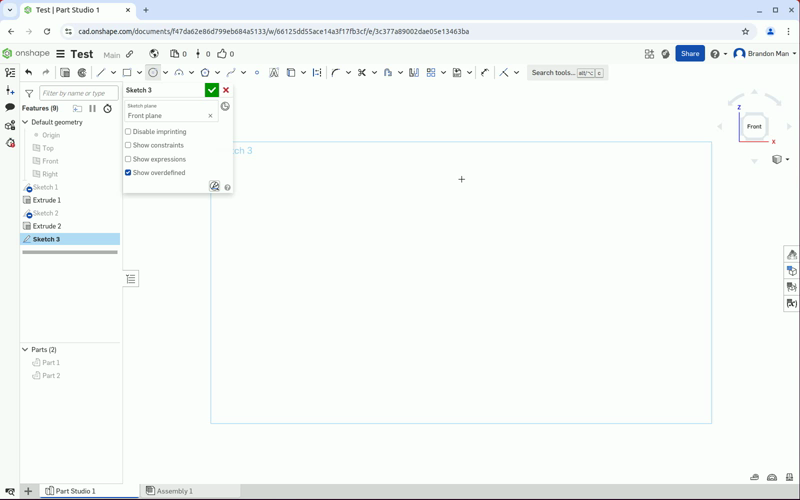
click(461, 178)
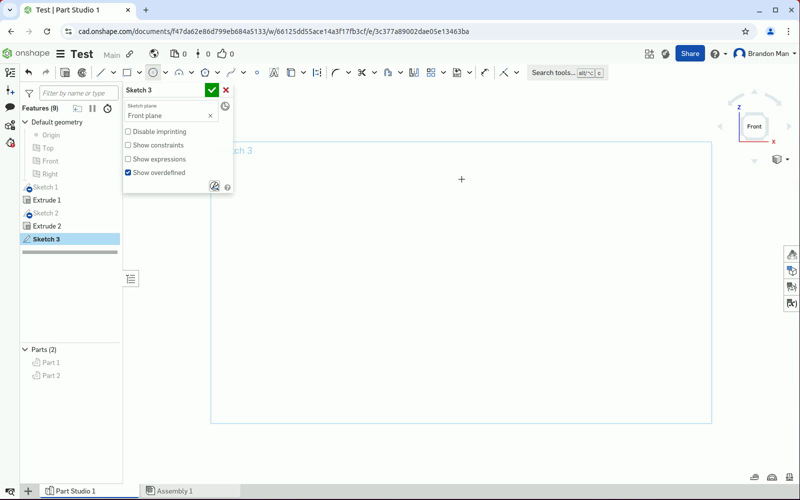
key_up(shift)
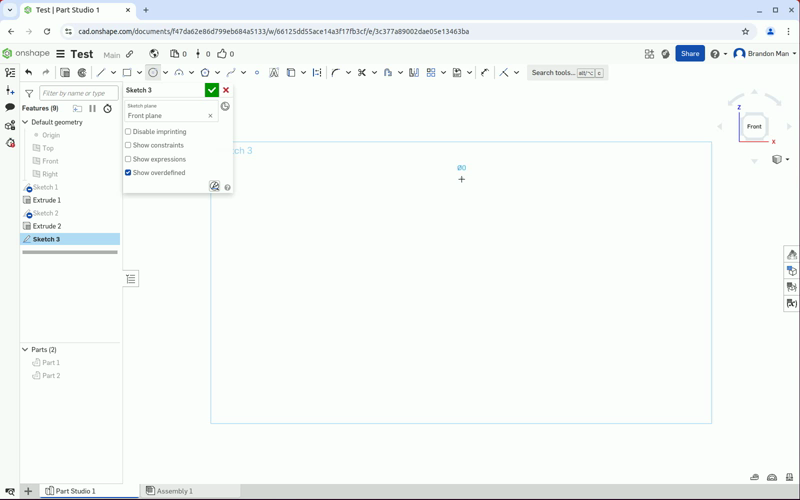
mouse_move(471, 178)
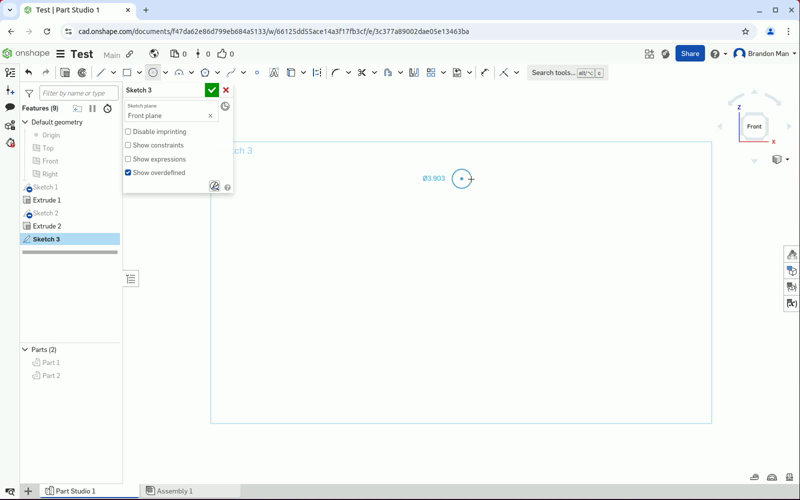
click(471, 178)
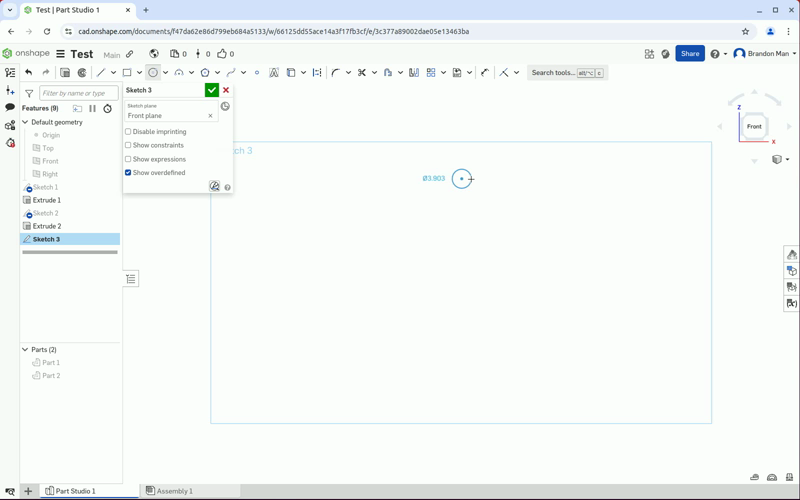
key(esc)
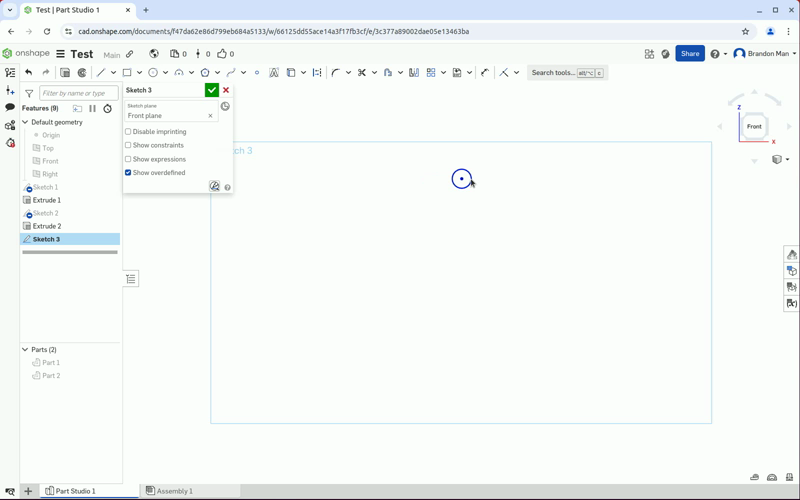
key(c)
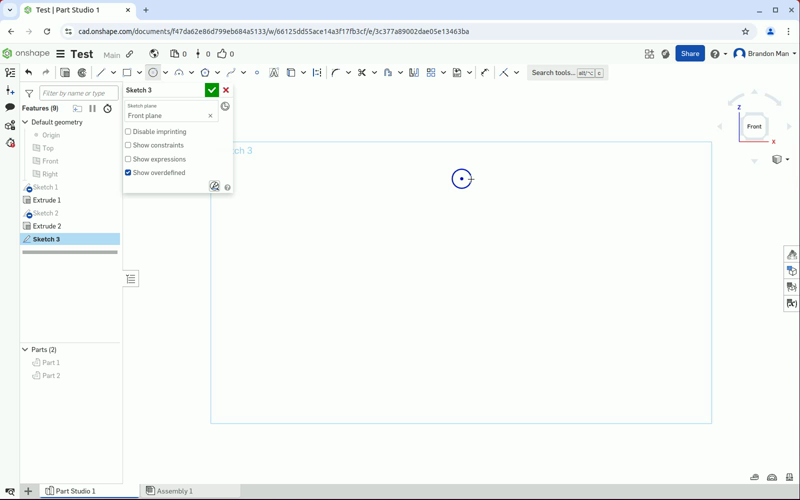
key_down(shift)
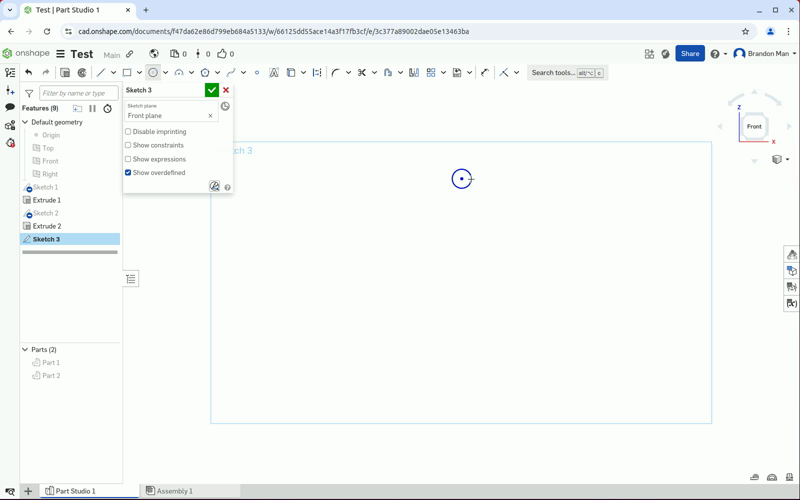
mouse_move(461, 178)
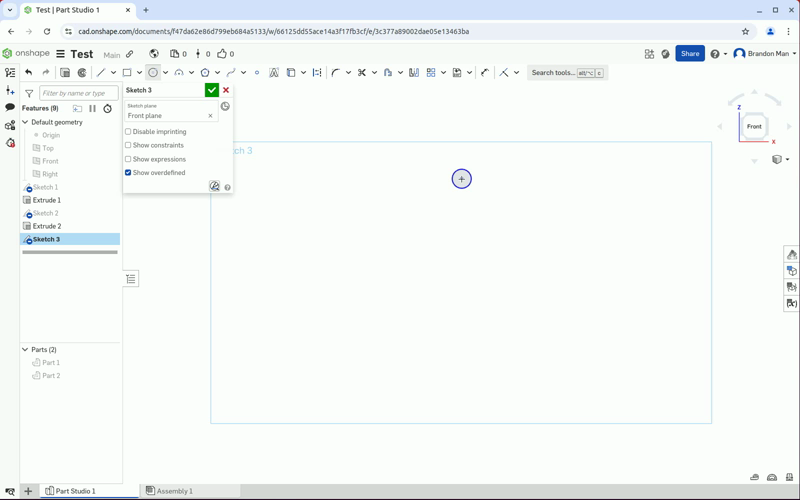
click(461, 178)
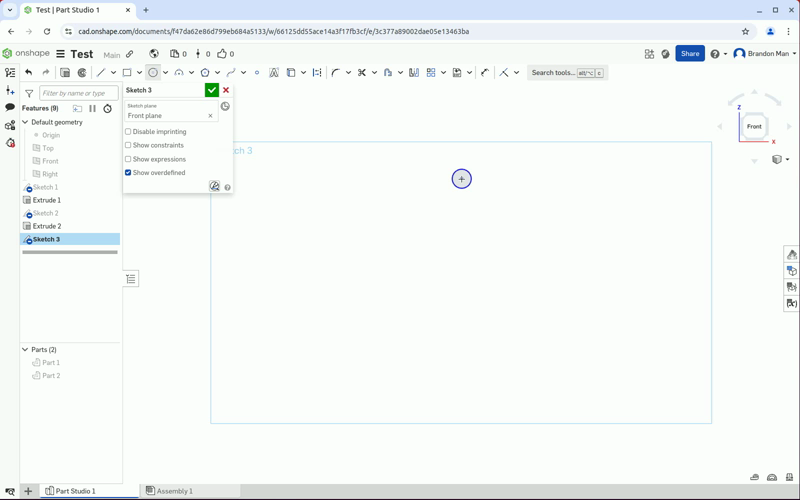
key_up(shift)
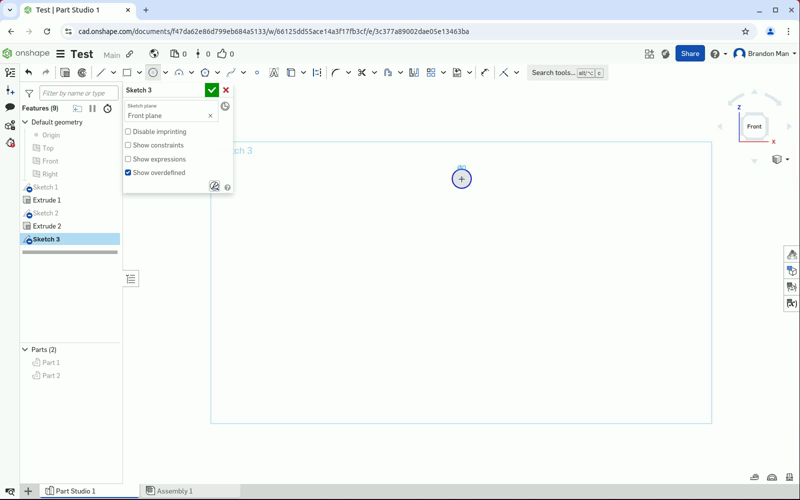
mouse_move(464, 178)
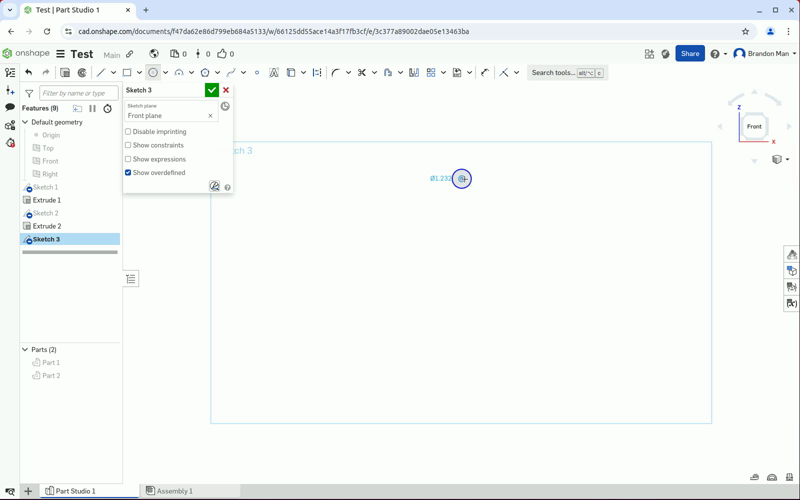
scroll(6)
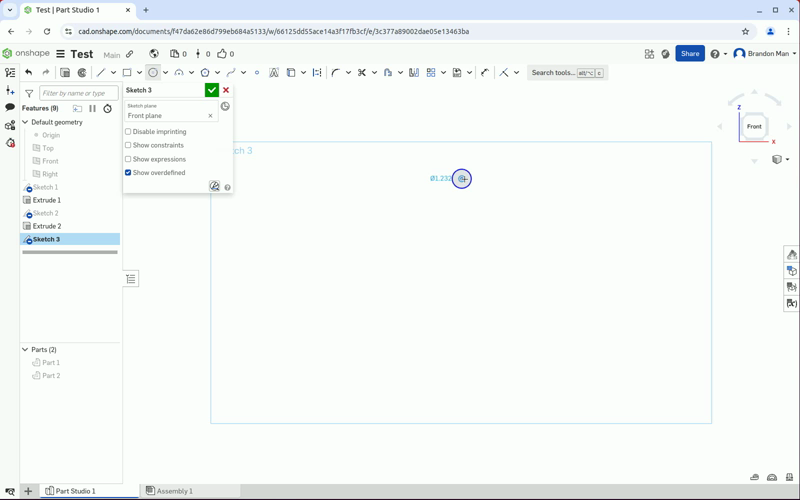
scroll(6)
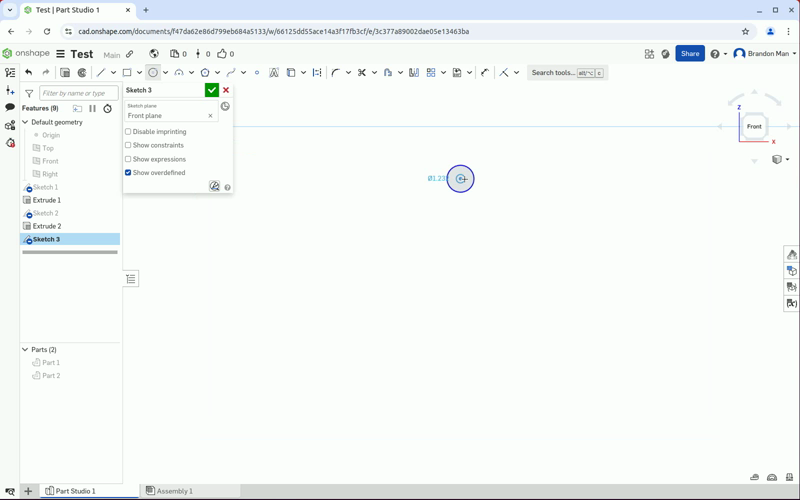
scroll(6)
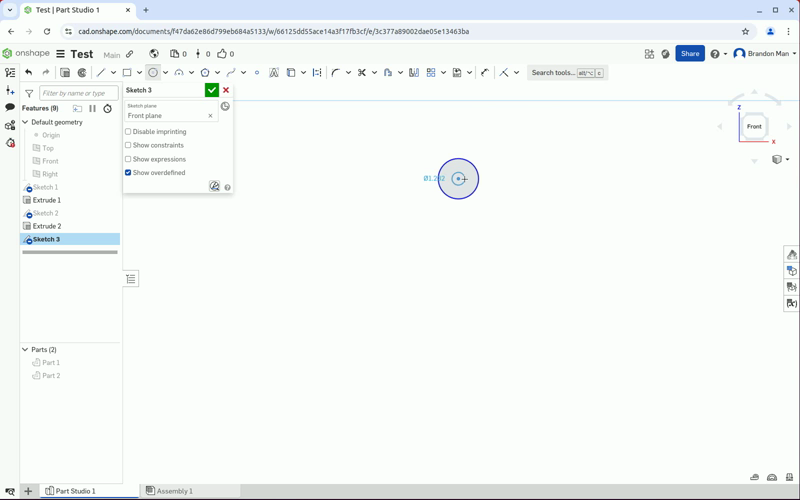
scroll(6)
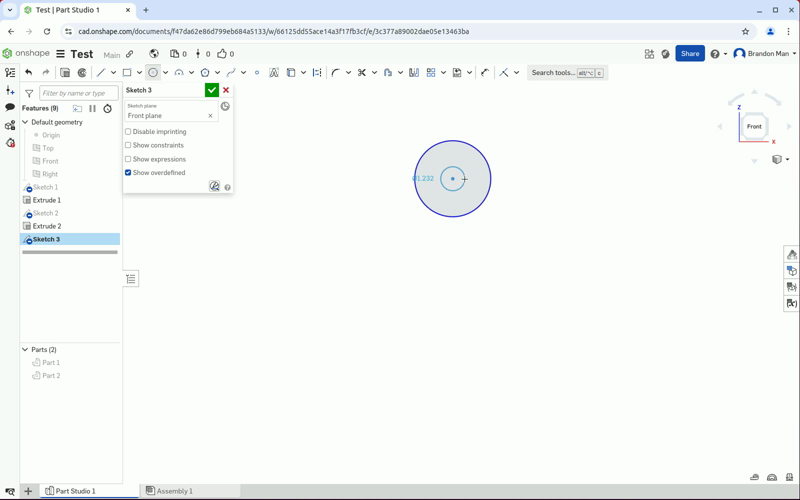
scroll(6)
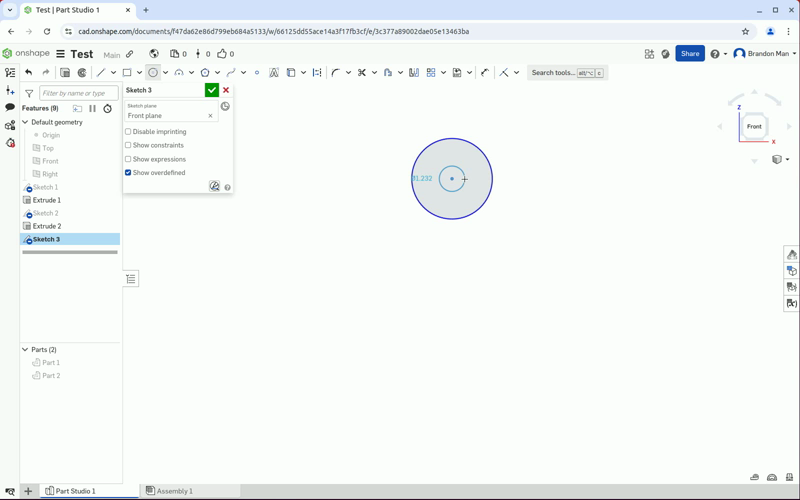
scroll(6)
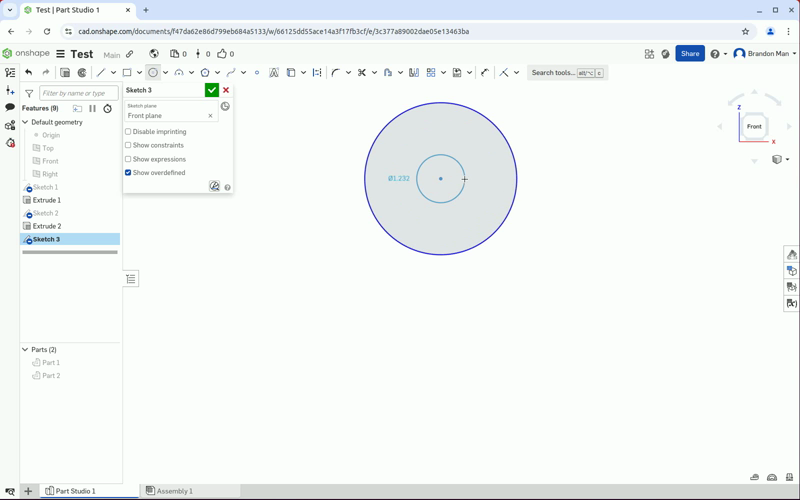
scroll(6)
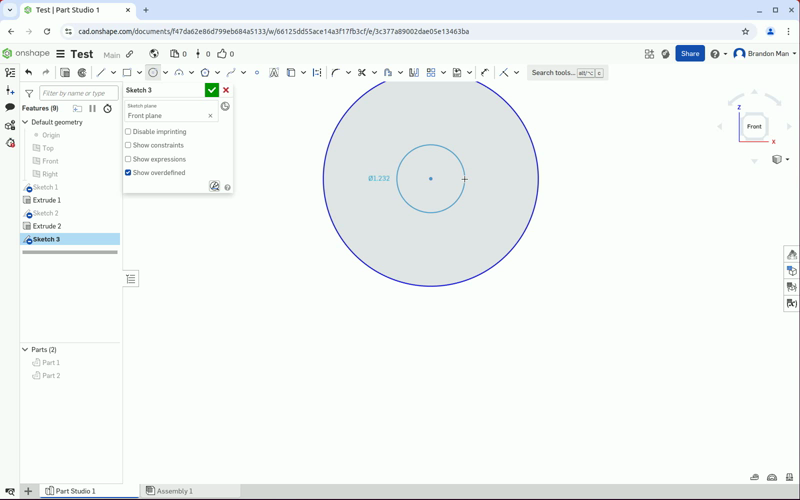
click(464, 178)
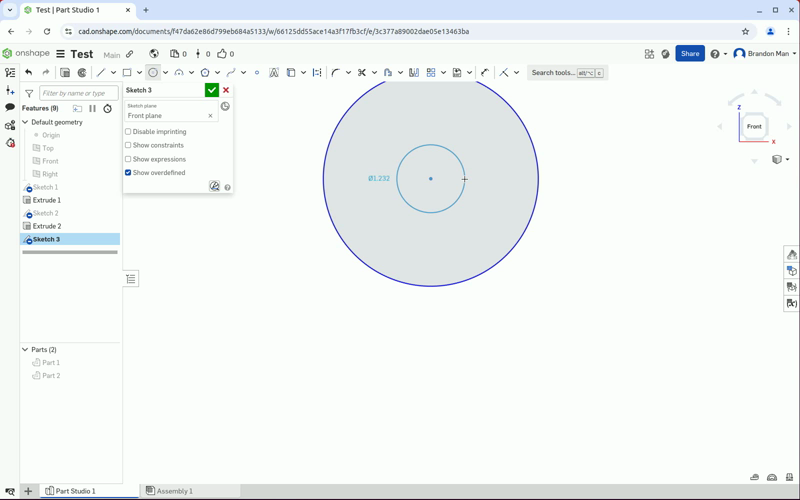
scroll(-6)
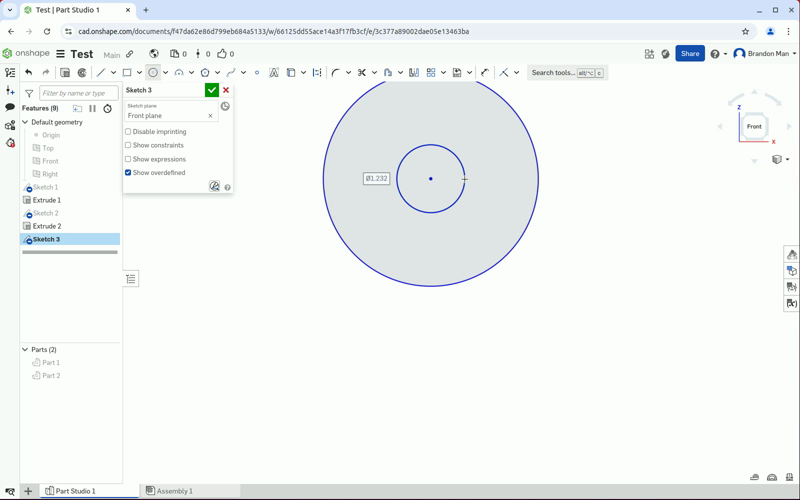
scroll(-6)
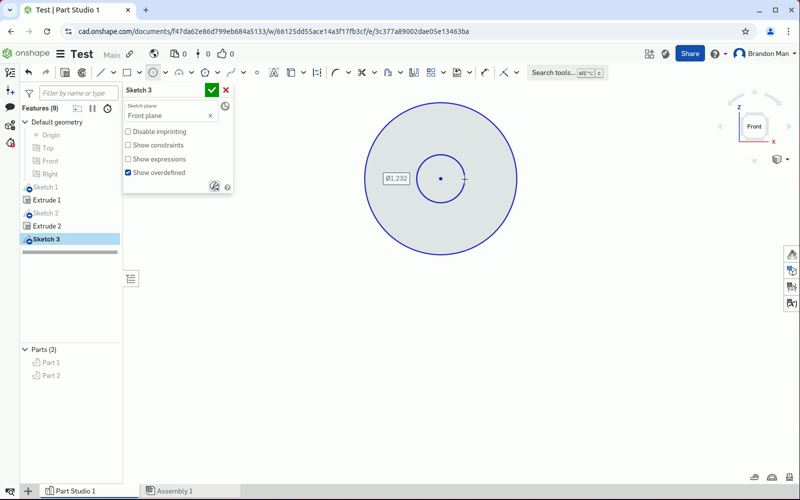
scroll(-6)
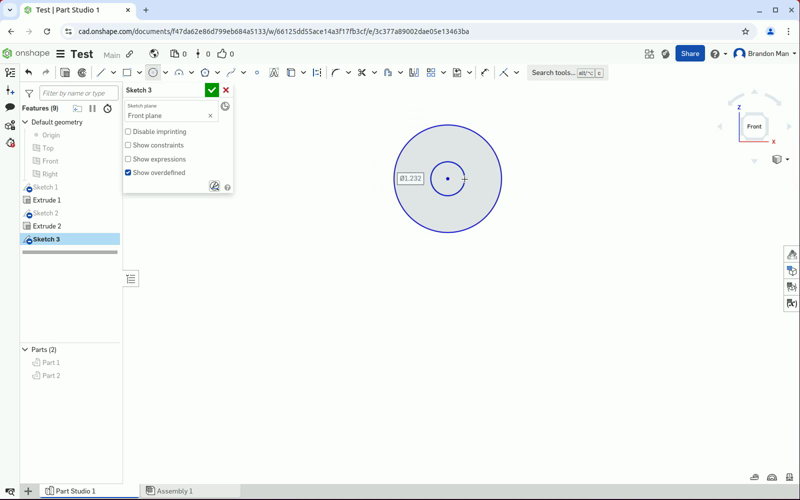
scroll(-6)
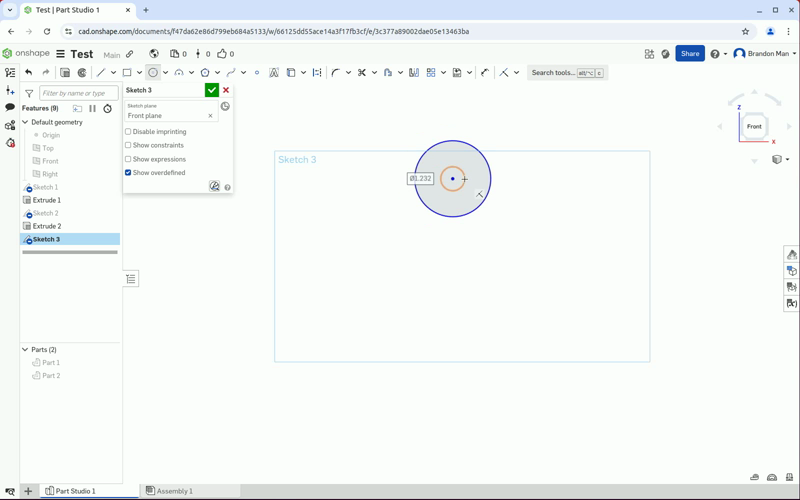
scroll(-6)
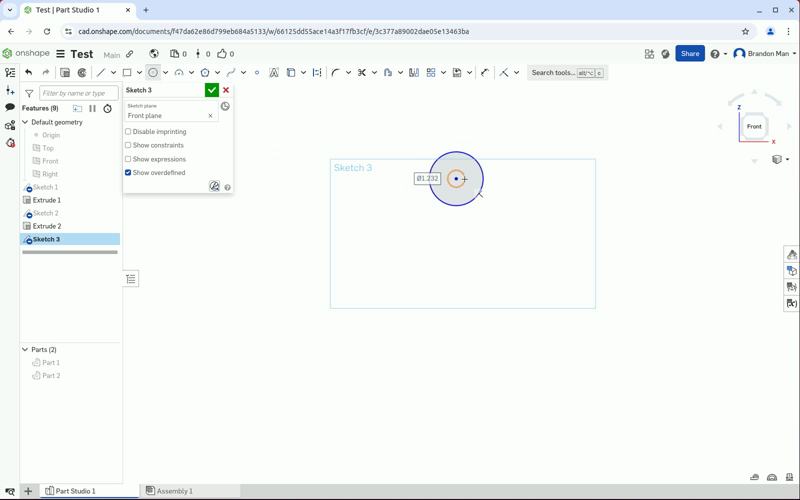
scroll(-6)
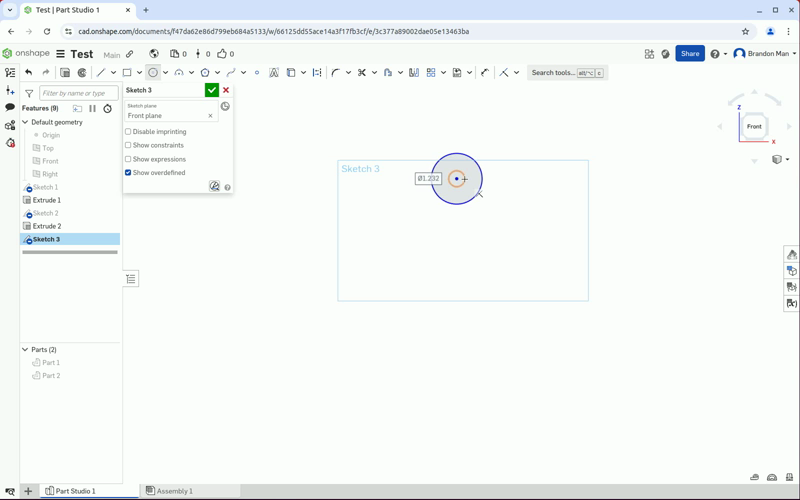
scroll(-6)
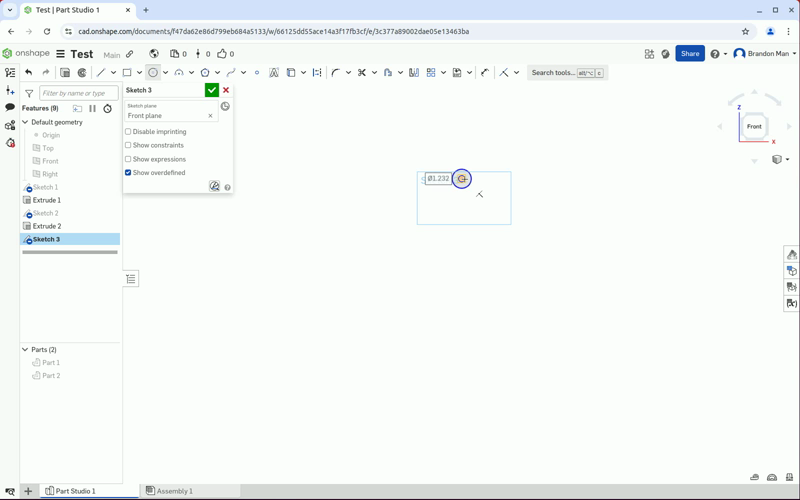
key(esc)
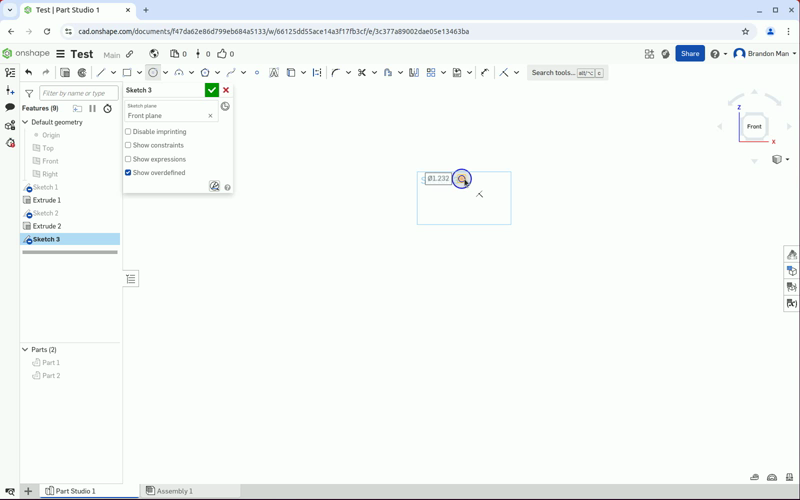
mouse_move(461, 174)
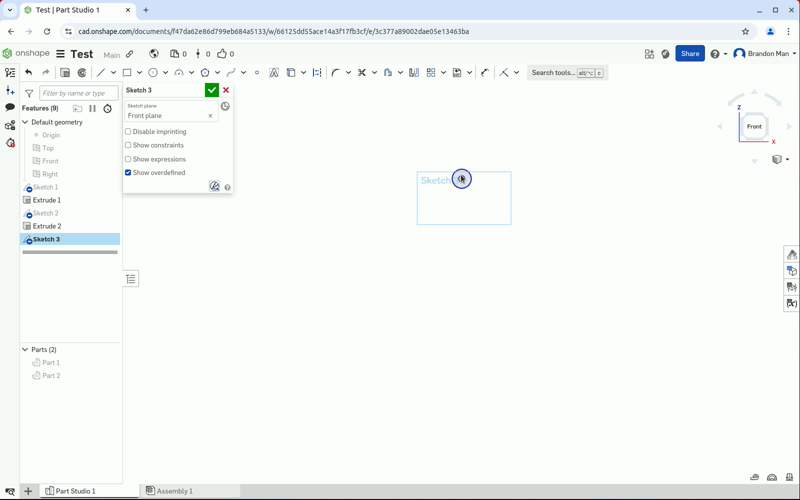
scroll(6)
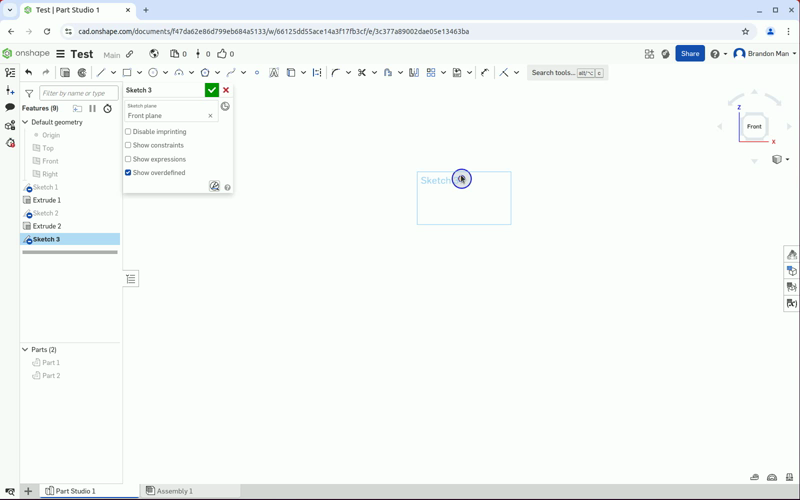
scroll(6)
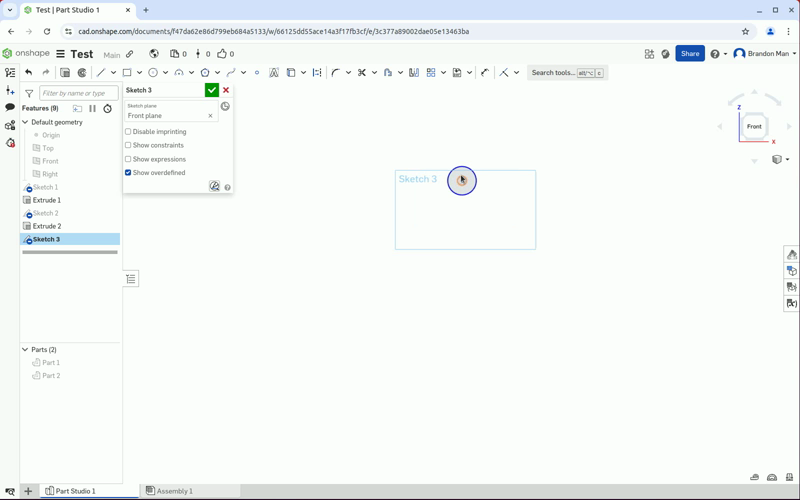
scroll(6)
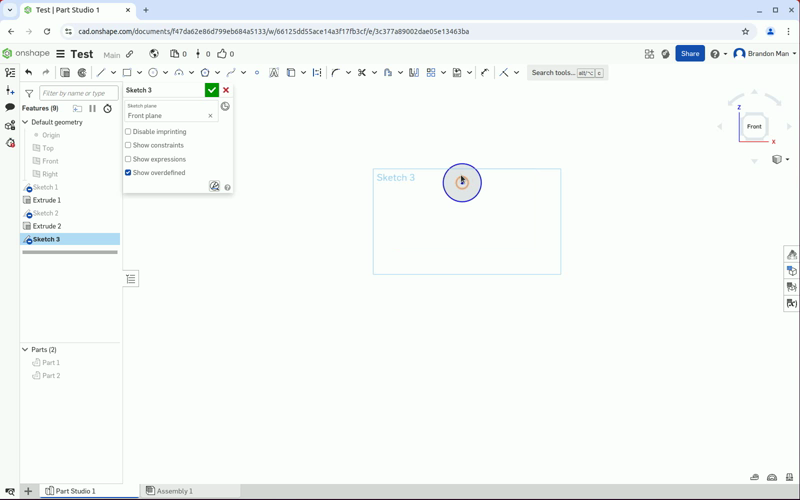
scroll(6)
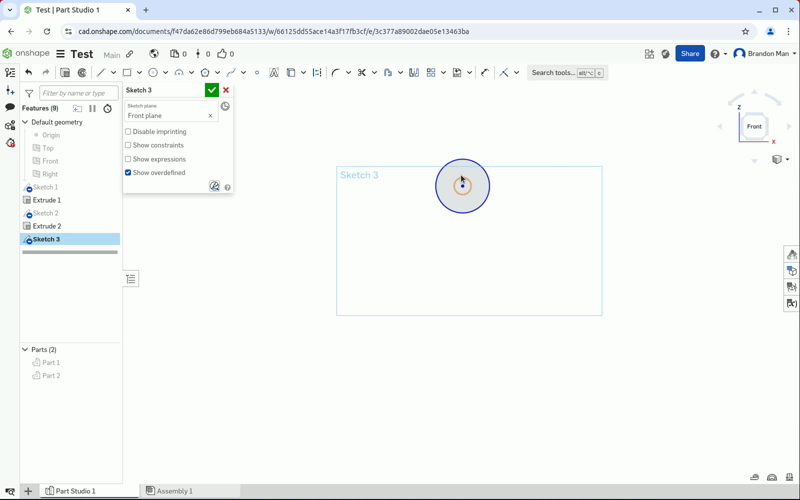
scroll(6)
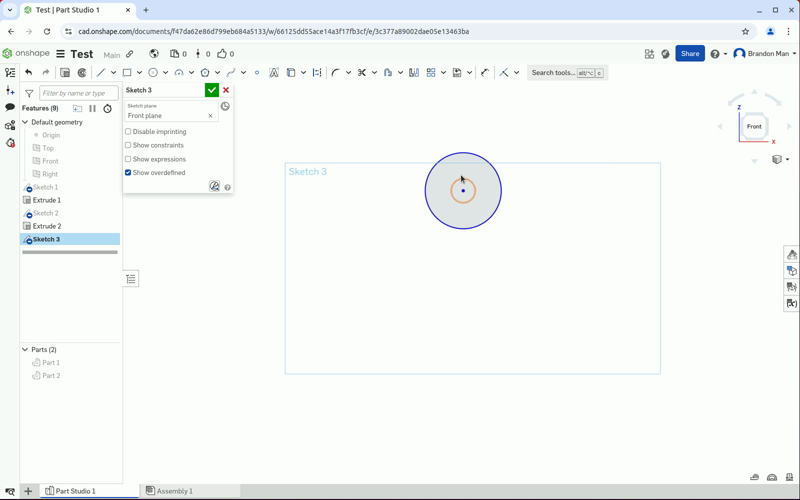
scroll(6)
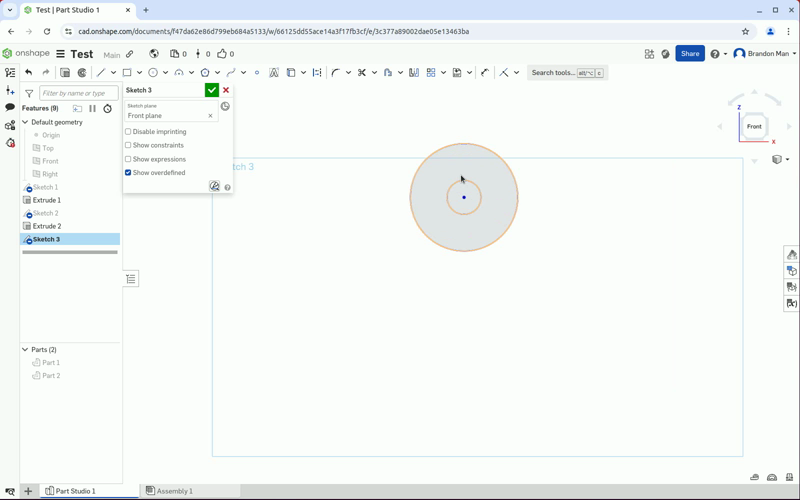
scroll(6)
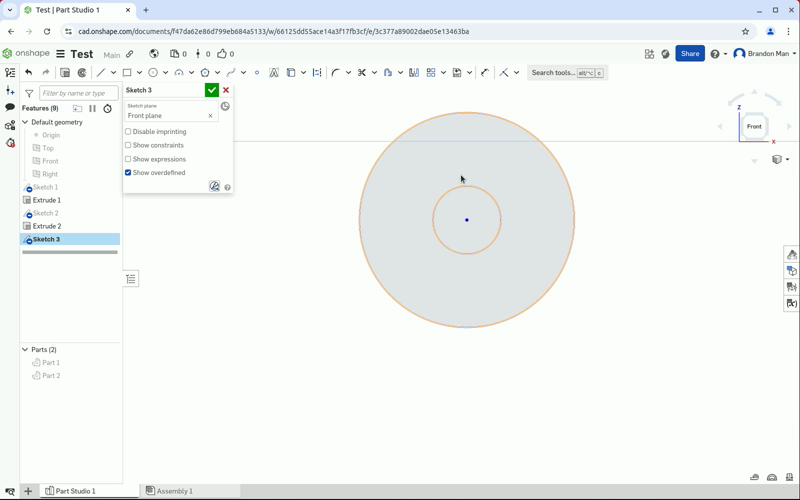
click(461, 174)
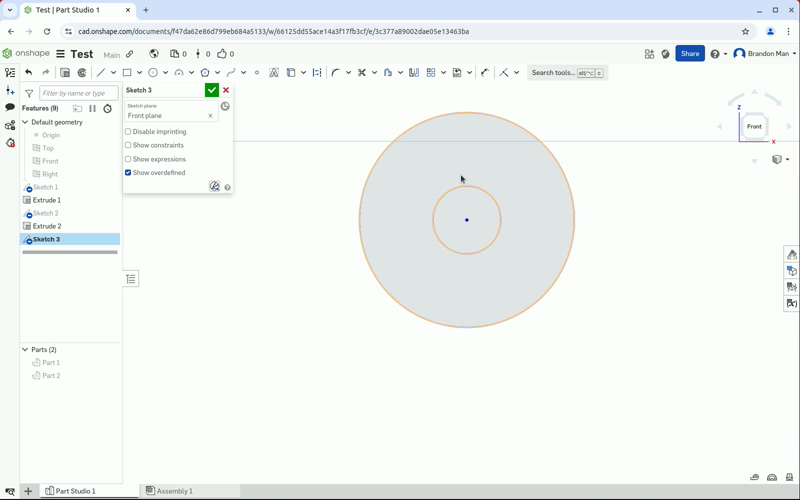
scroll(-6)
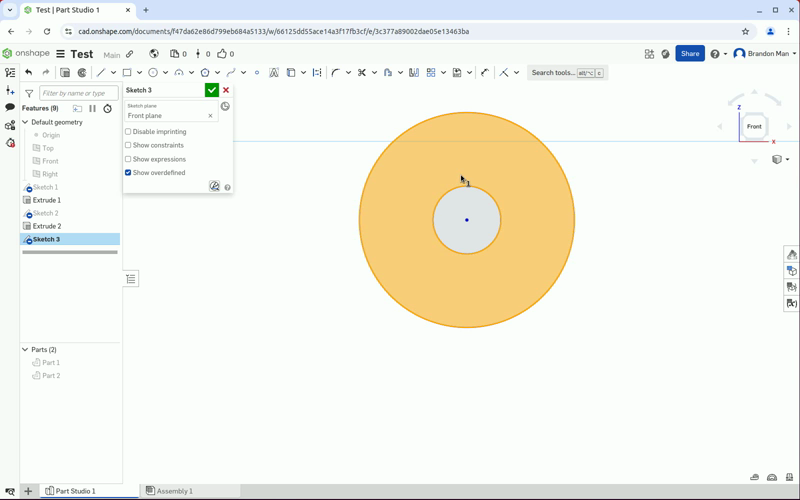
scroll(-6)
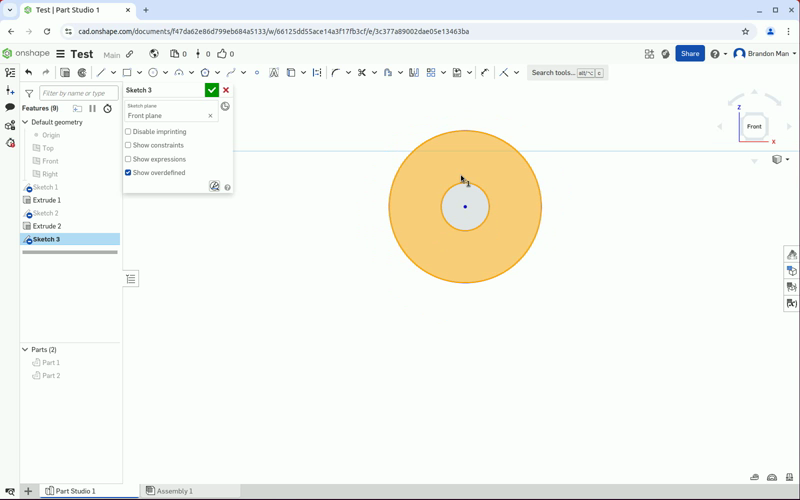
scroll(-6)
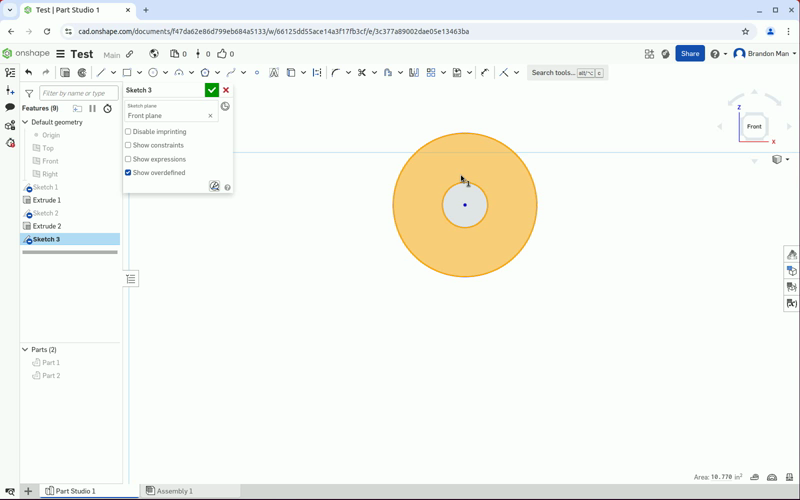
scroll(-6)
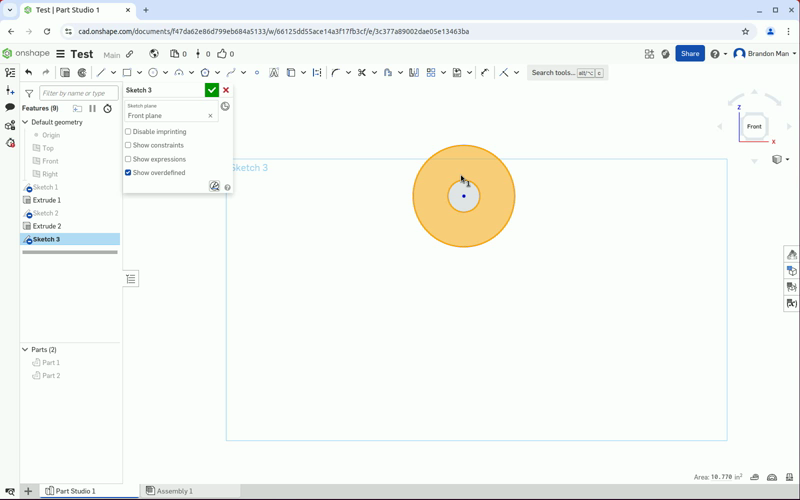
scroll(-6)
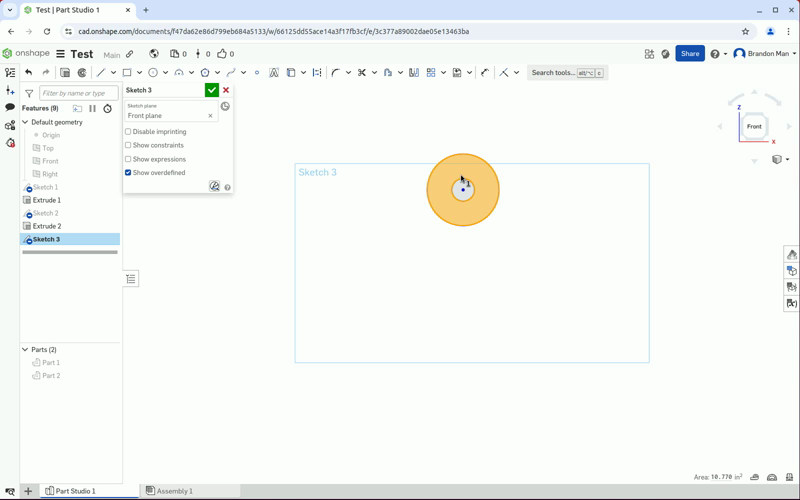
scroll(-6)
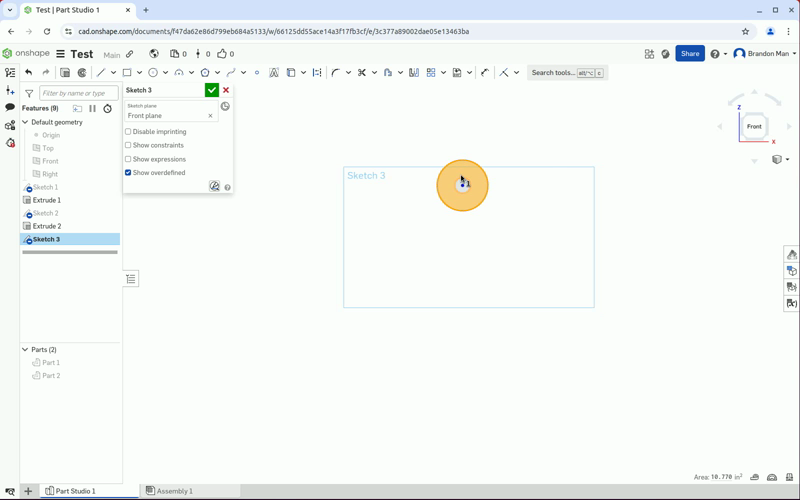
scroll(-6)
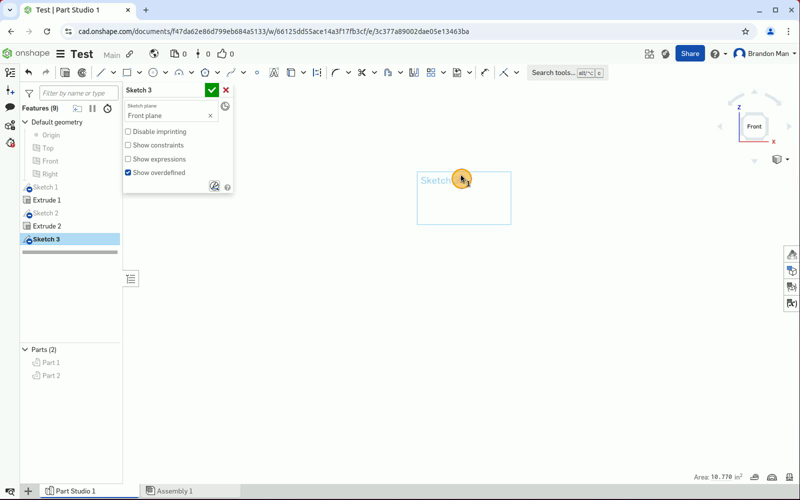
mouse_move(73, 352)
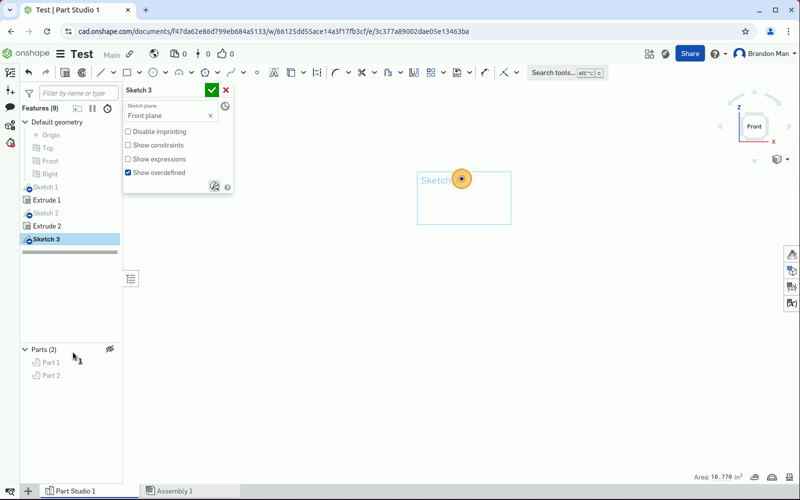
key(shift+y)
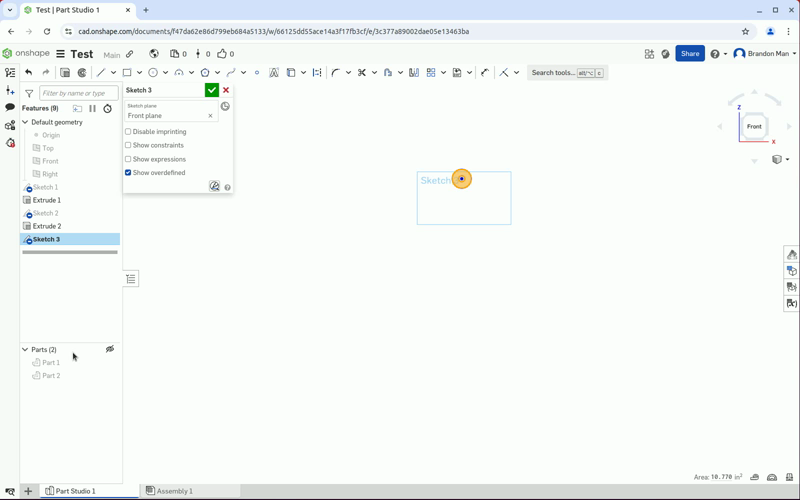
key(shift+e)
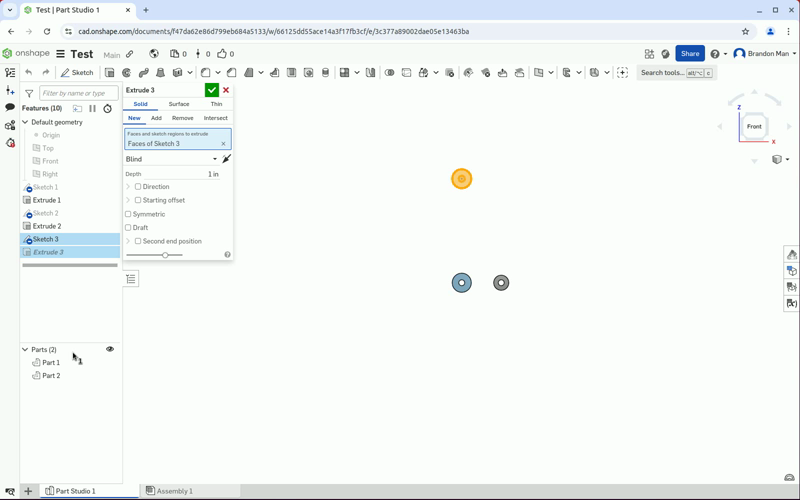
mouse_move(143, 106)
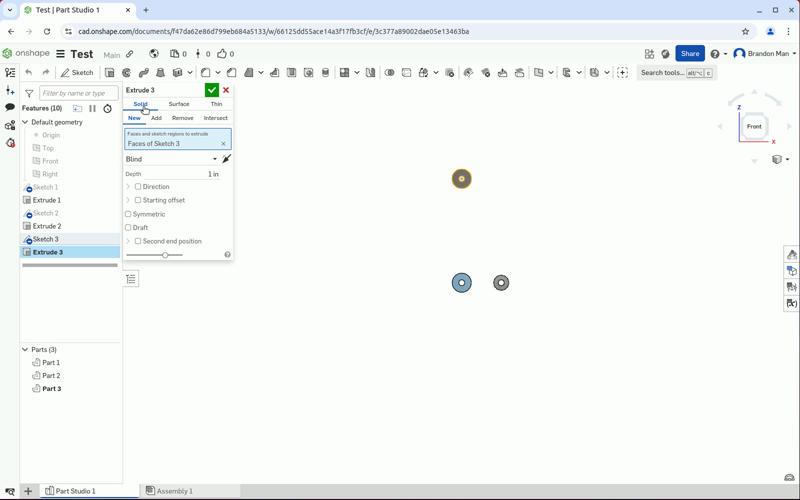
click(143, 106)
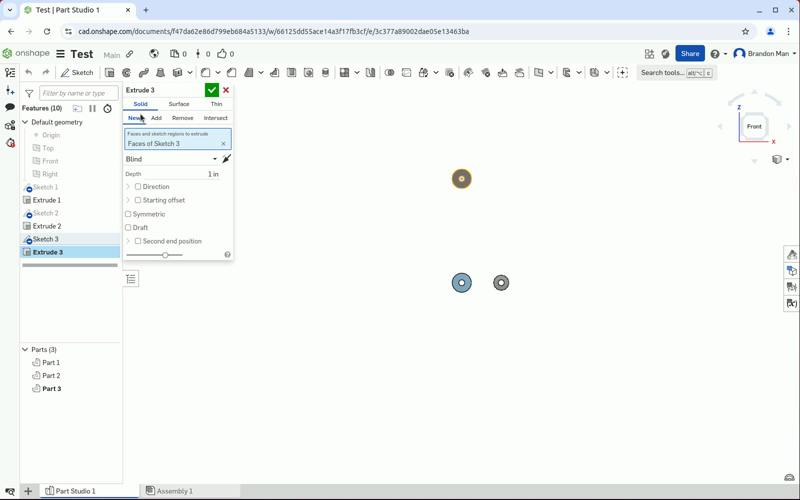
mouse_move(137, 120)
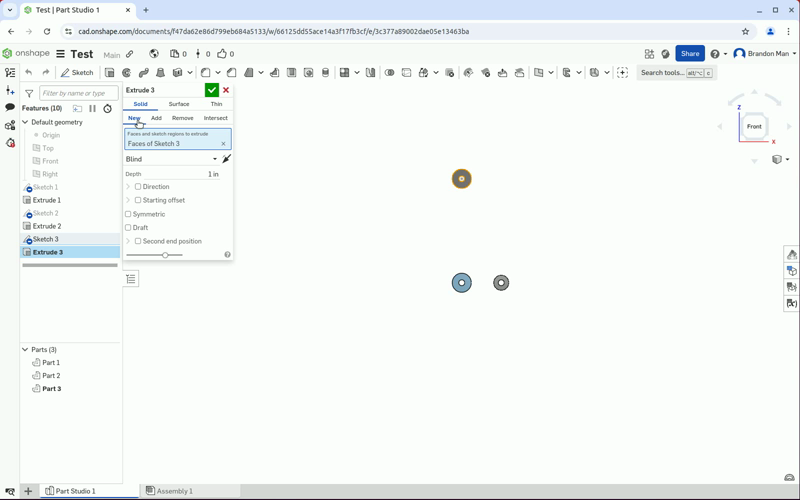
click(137, 120)
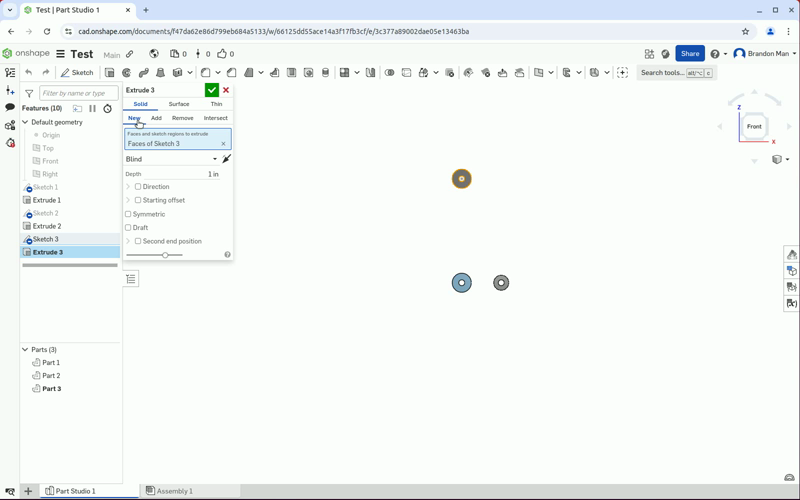
key(tab, 4)
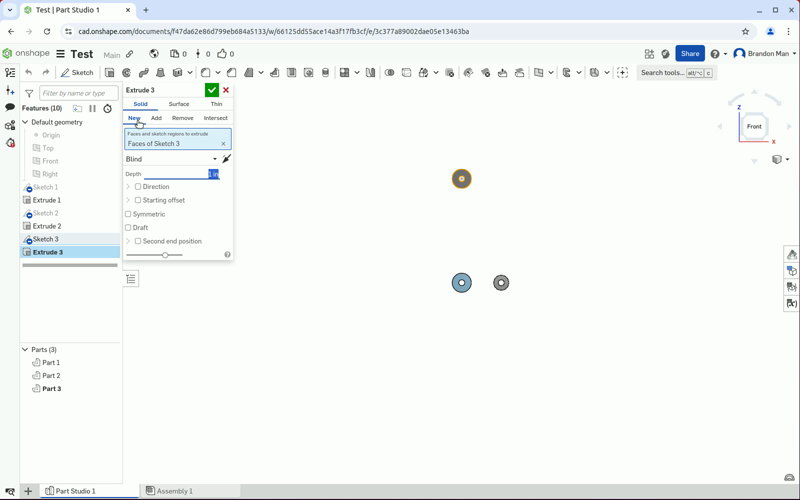
text(0.481)
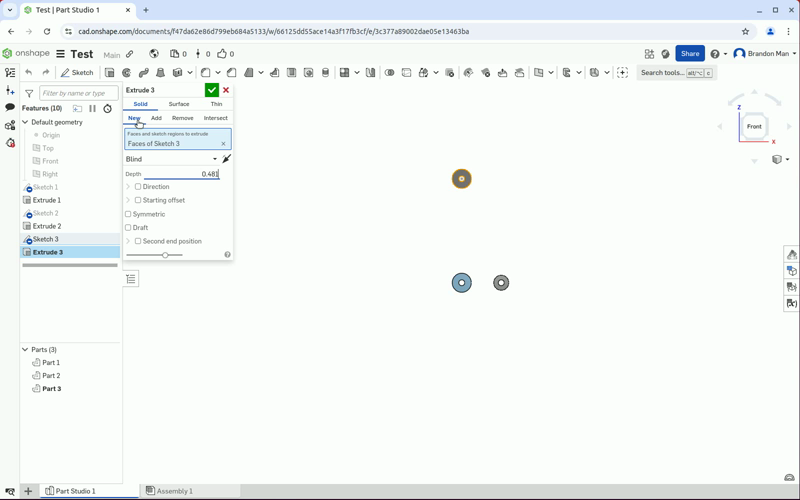
key(enter)
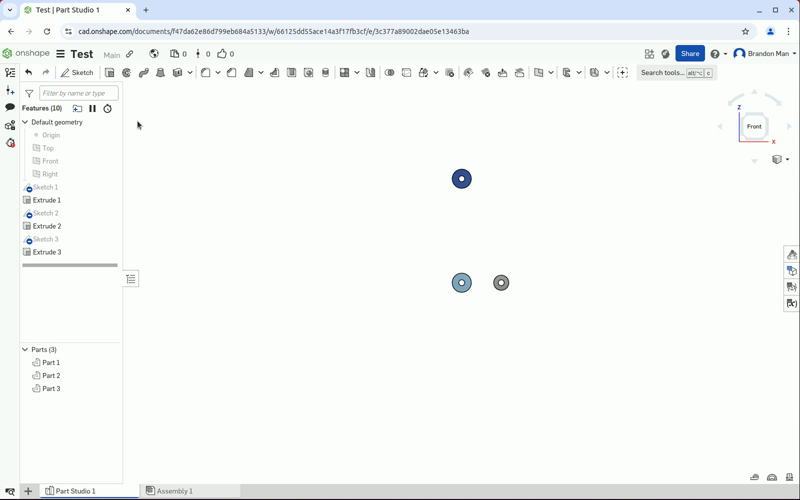
key(shift+h)
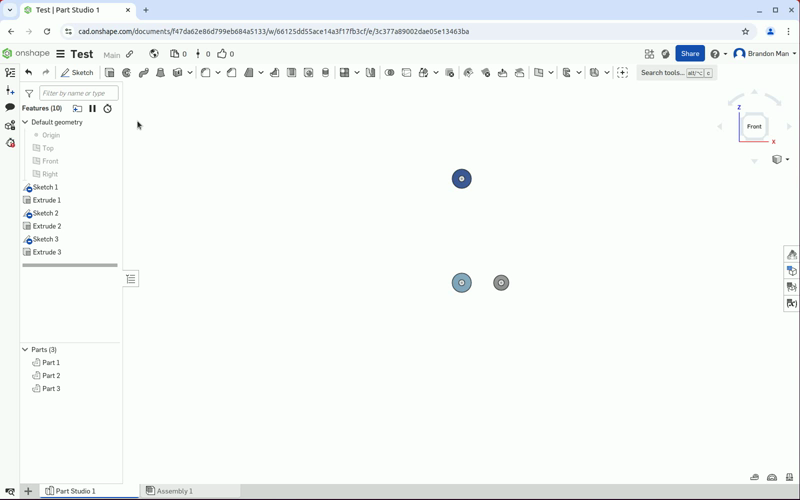
key(shift+h)
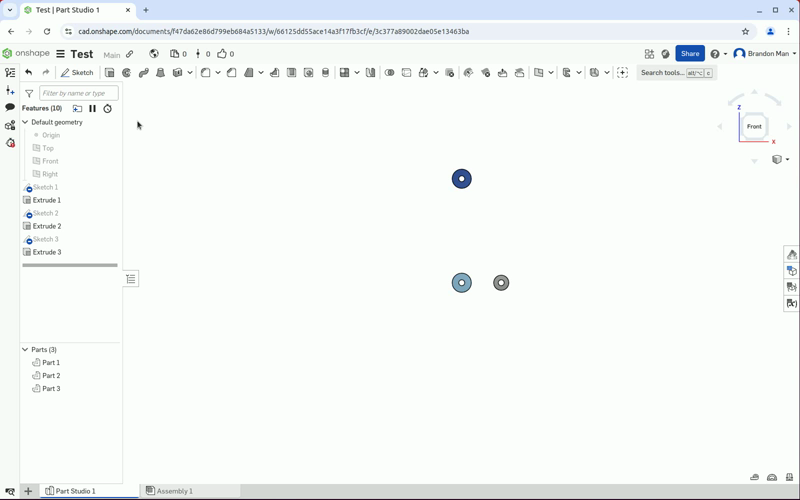
mouse_move(73, 189)
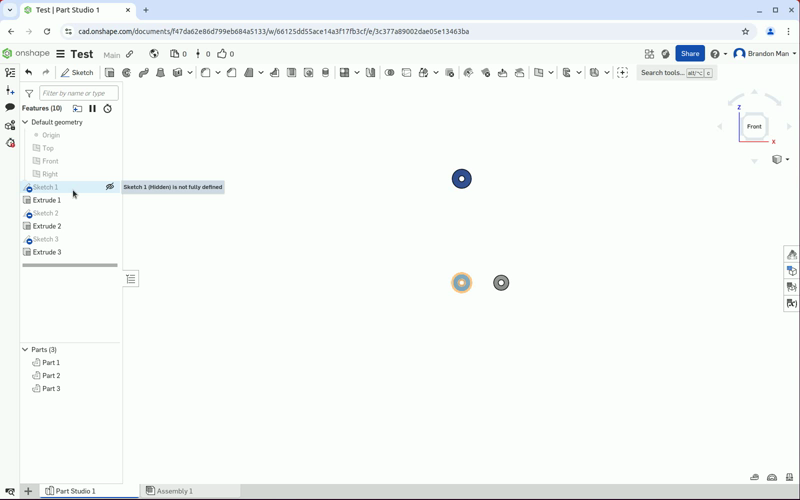
click(73, 189)
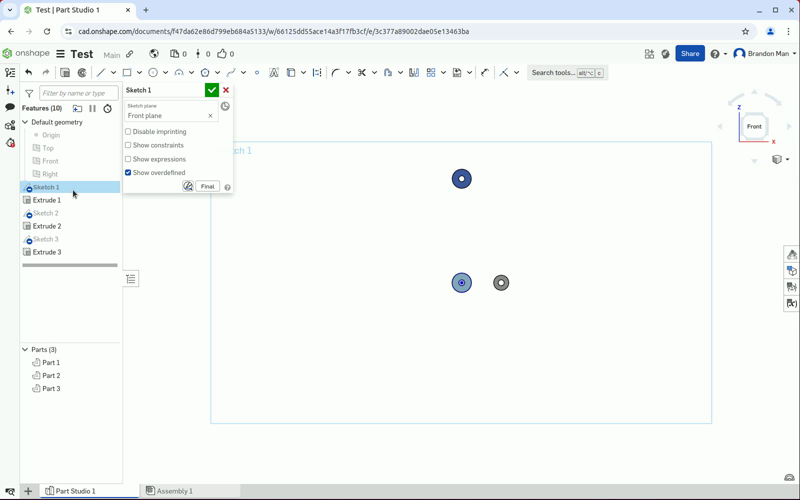
mouse_move(229, 92)
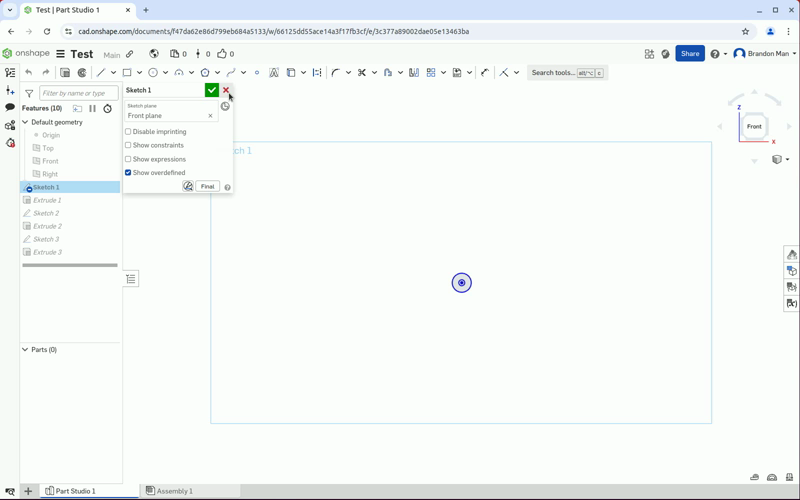
click(229, 92)
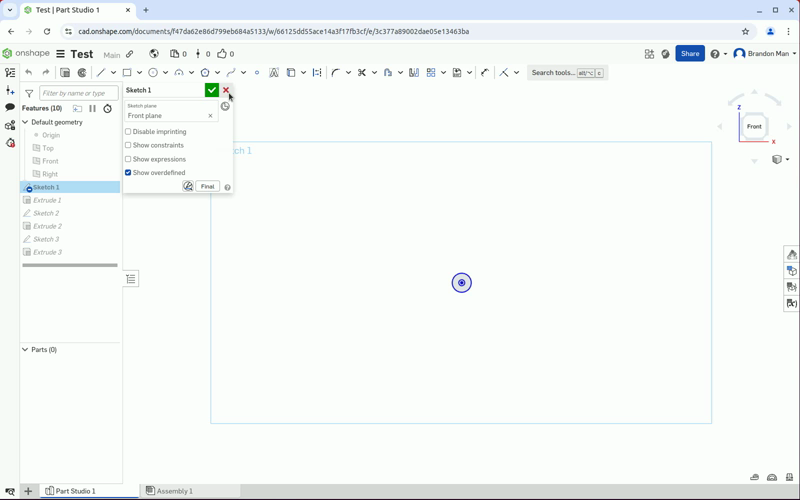
key(shift+s)
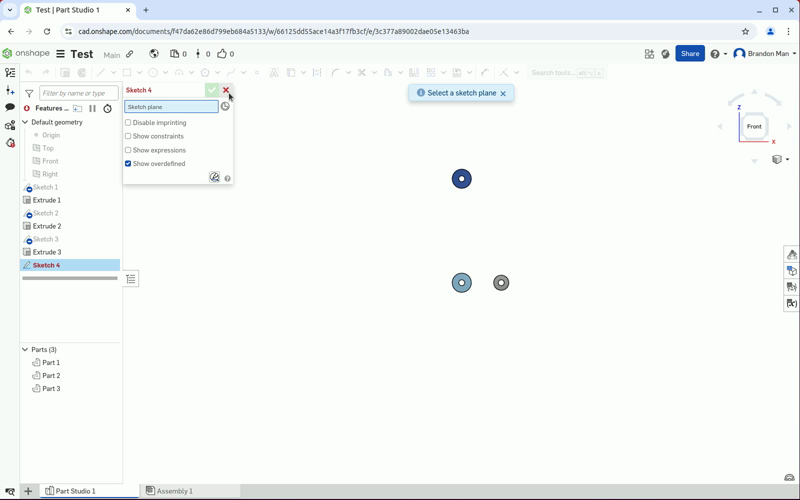
mouse_move(73, 163)
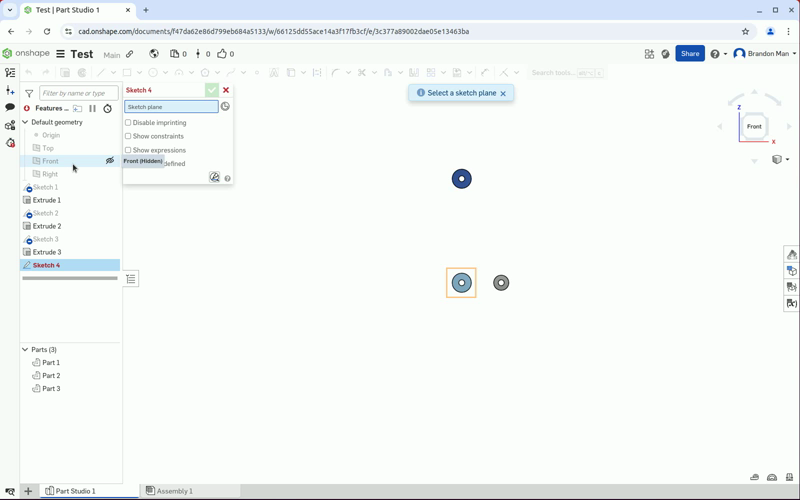
click(73, 163)
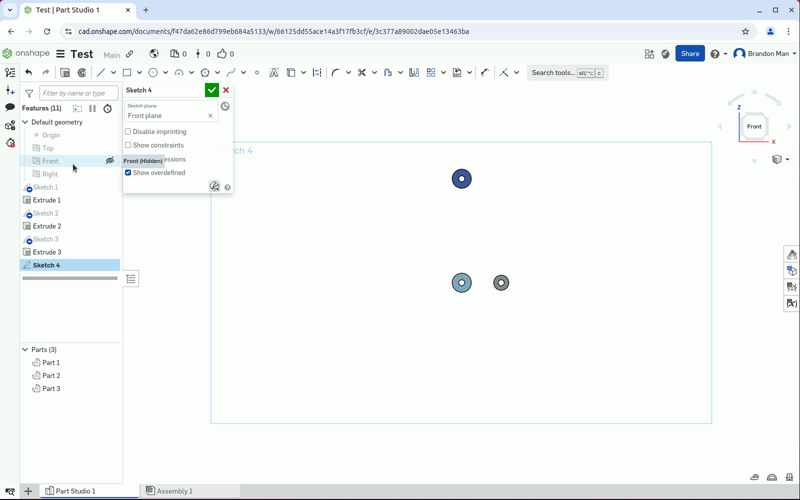
mouse_move(73, 352)
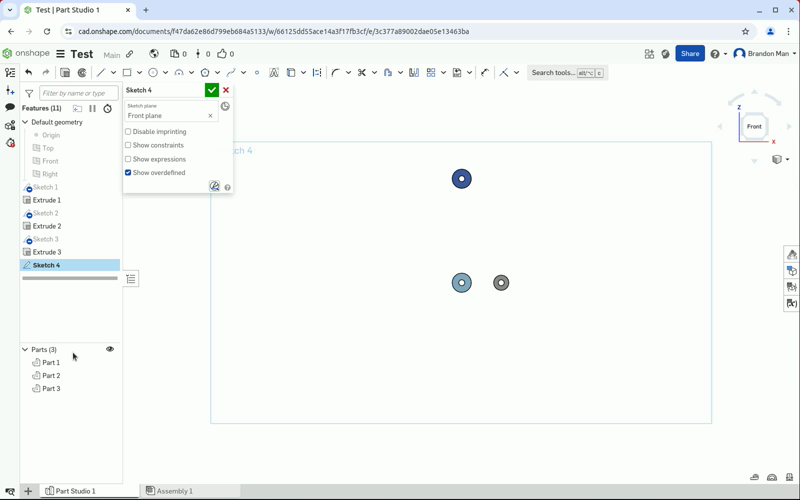
key(y)
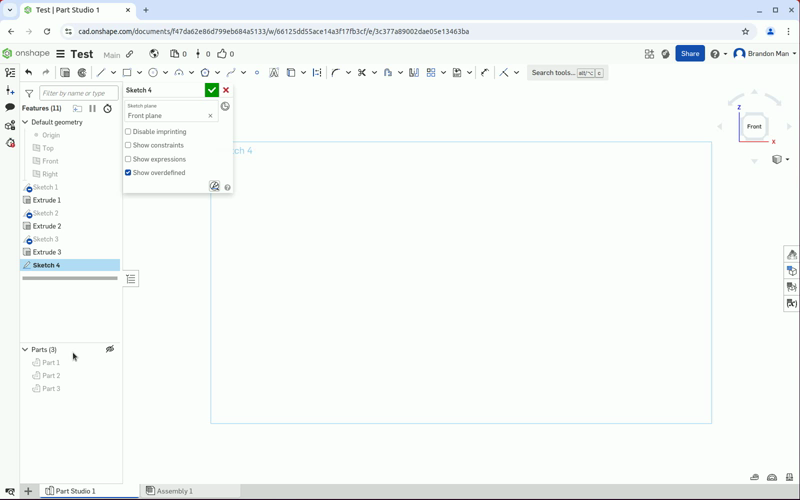
key(l)
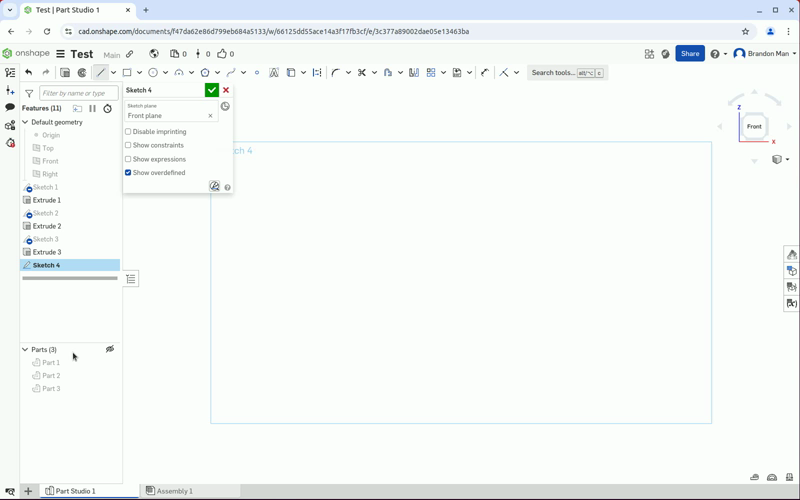
key_down(shift)
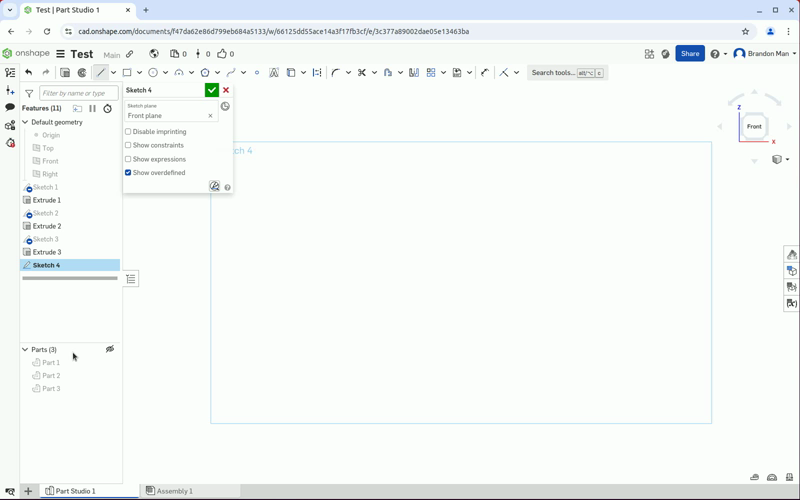
mouse_move(446, 226)
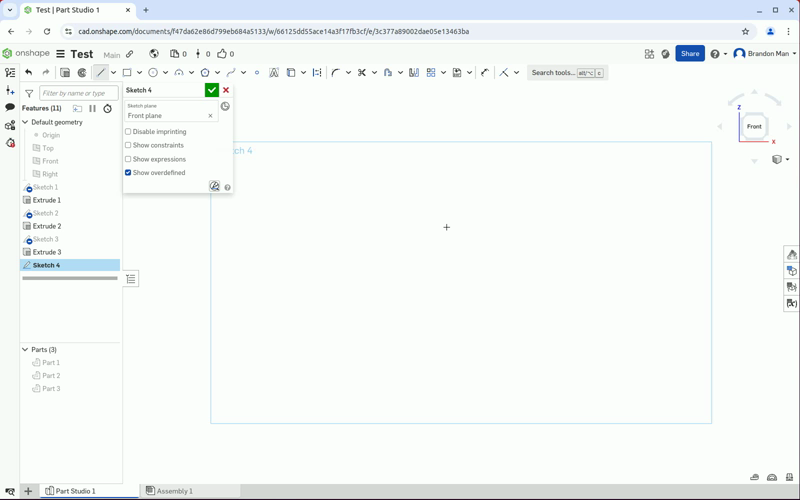
click(446, 226)
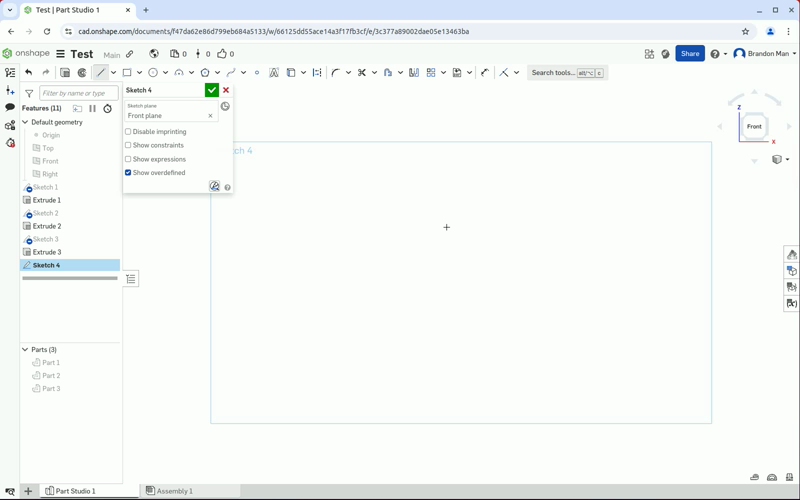
key_up(shift)
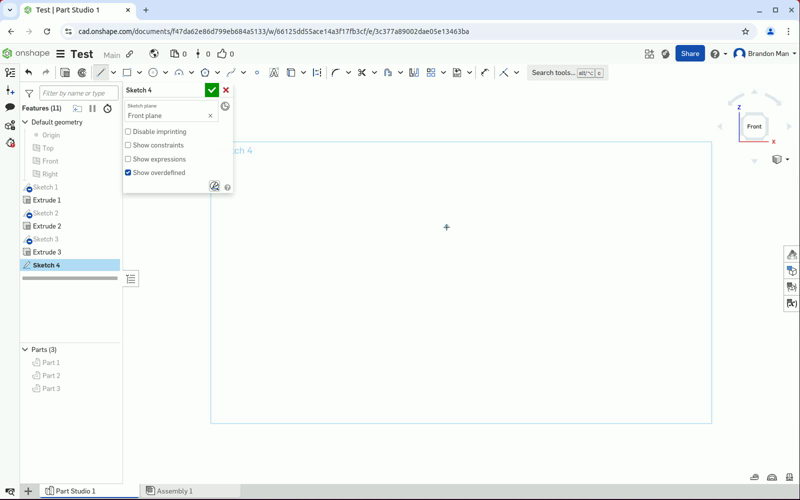
key_down(shift)
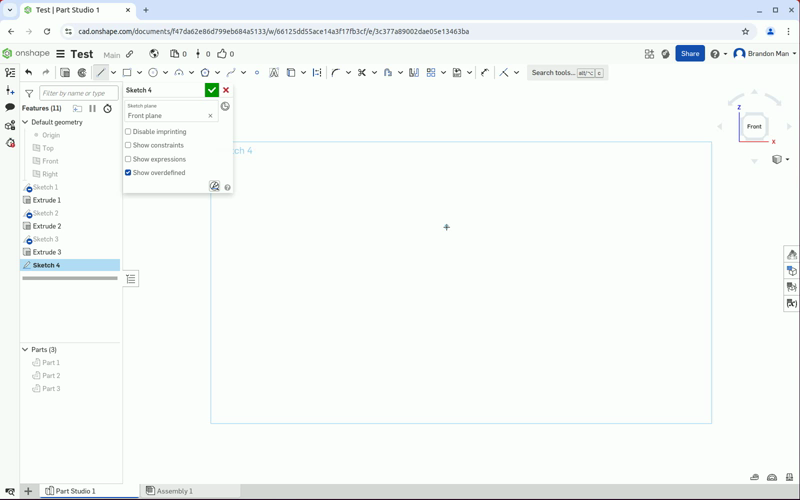
mouse_move(476, 226)
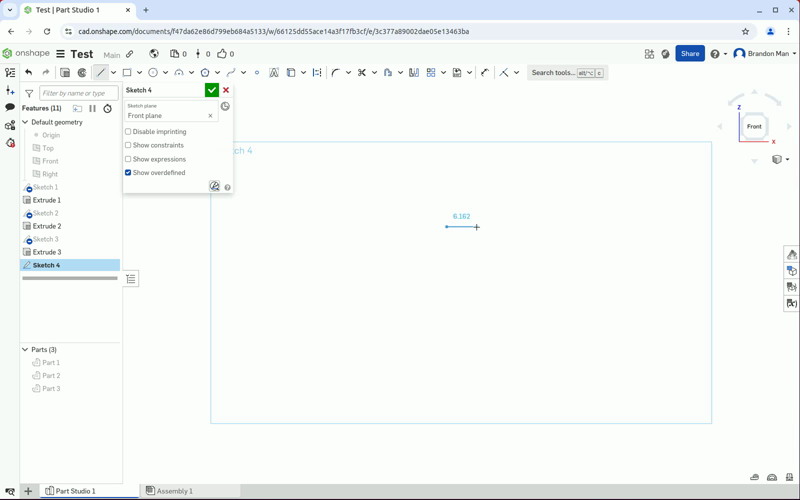
mouse_move(452, 284)
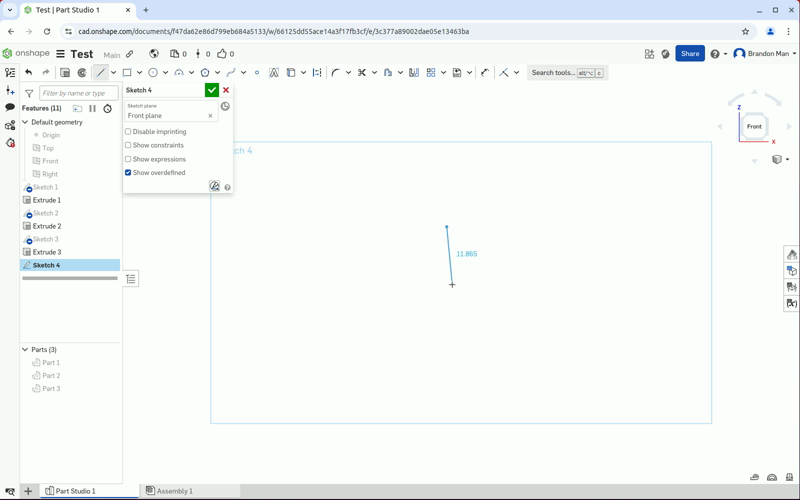
click(452, 284)
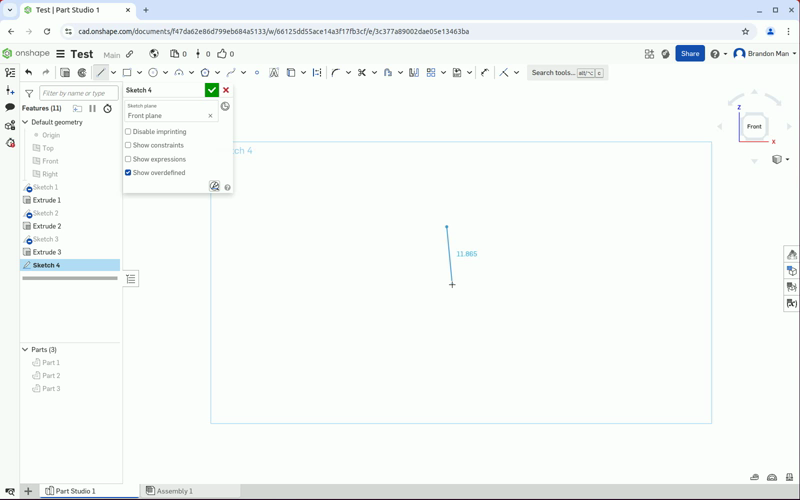
key_up(shift)
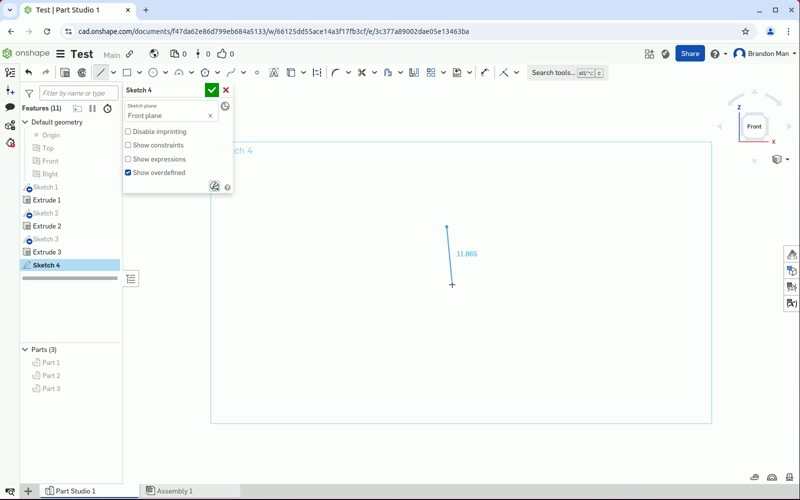
key(esc)
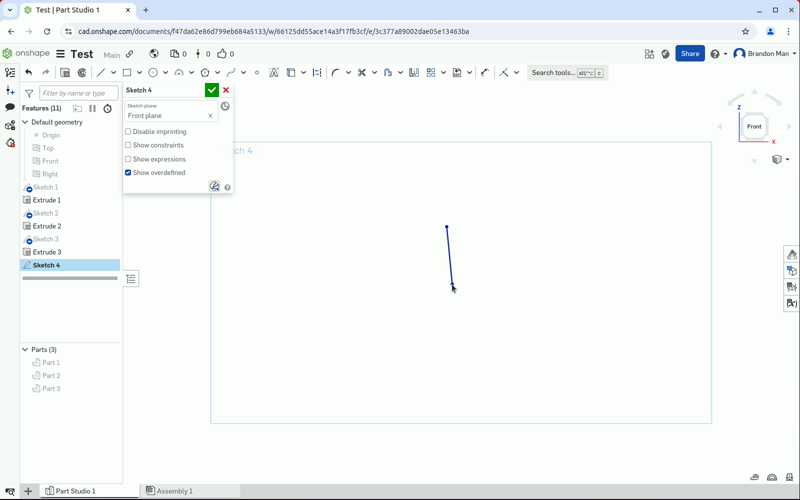
key(a)
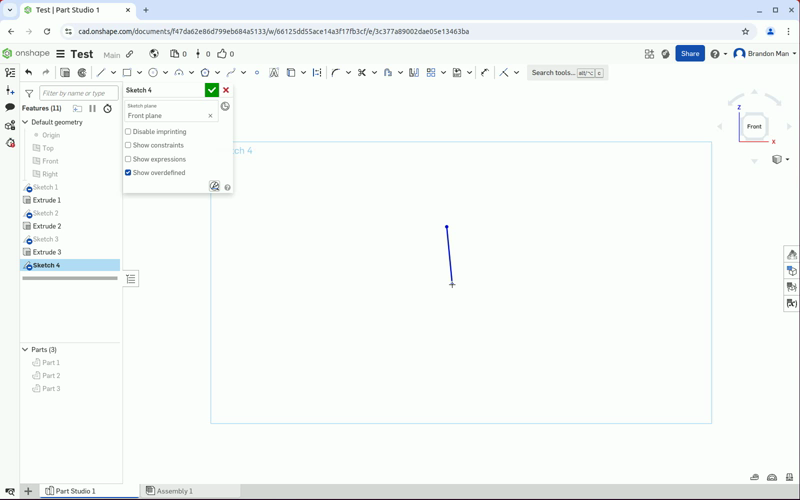
mouse_move(452, 284)
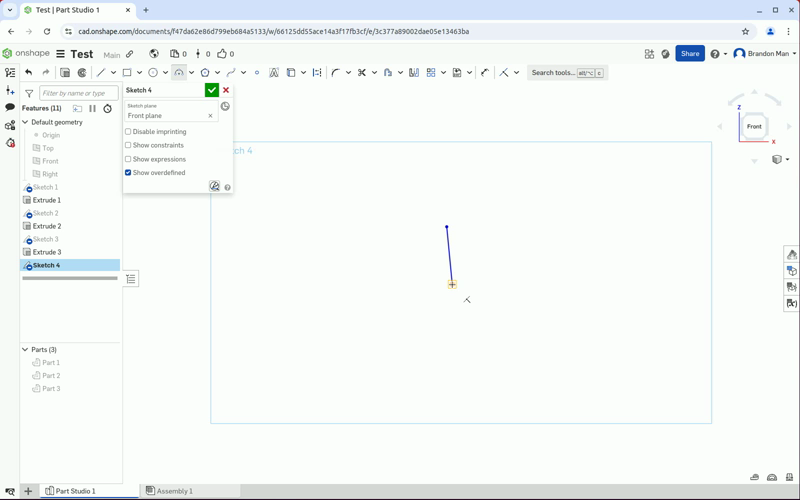
click(452, 284)
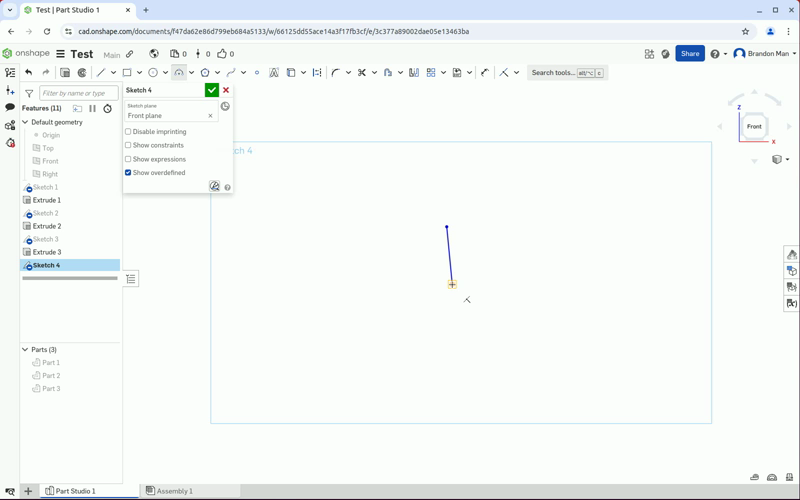
key_down(shift)
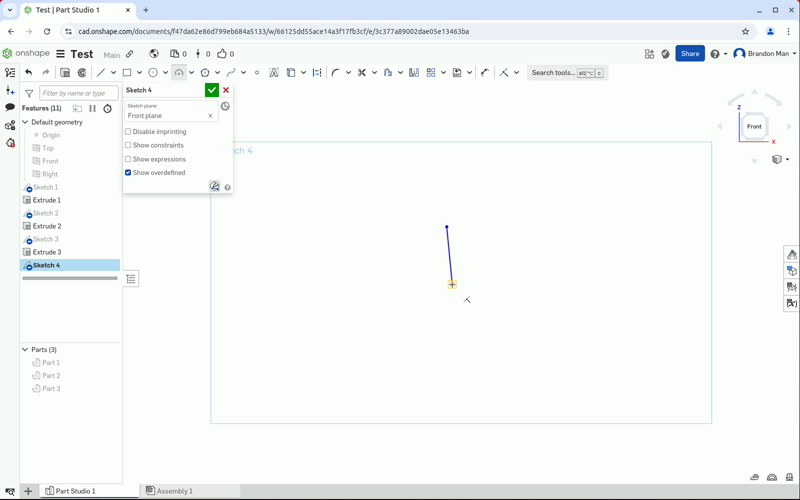
mouse_move(461, 291)
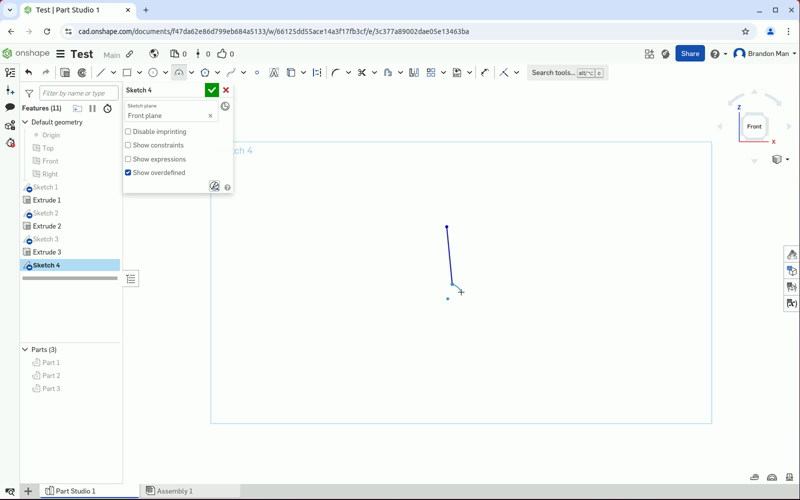
click(461, 291)
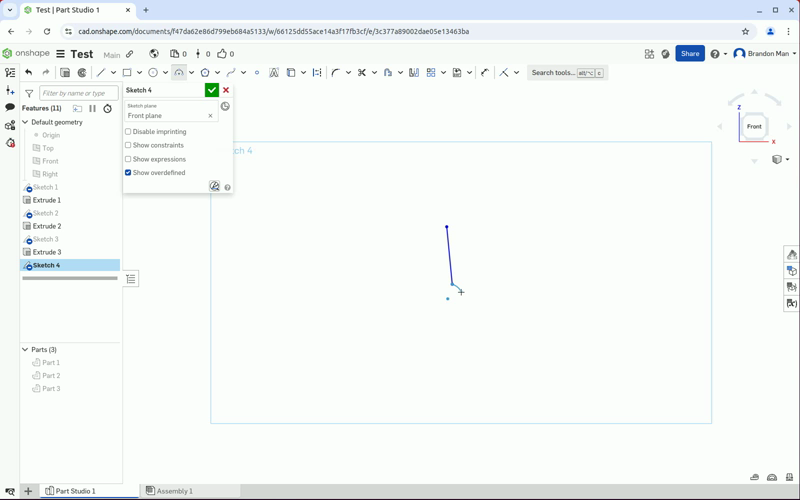
mouse_move(466, 276)
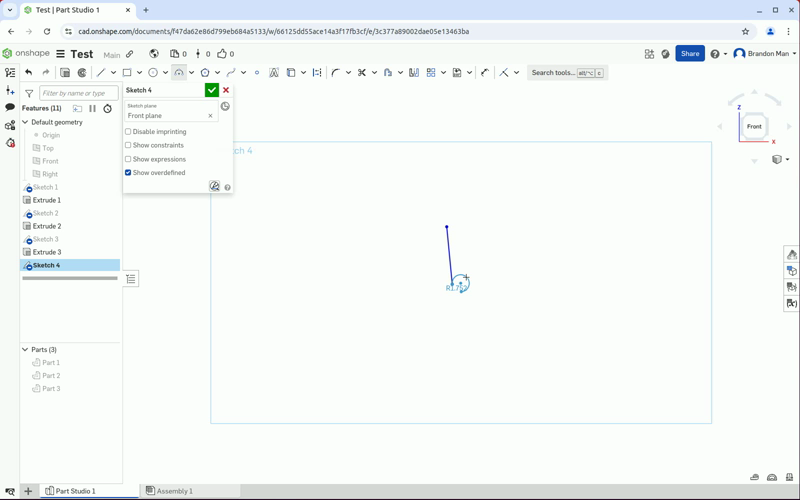
click(466, 276)
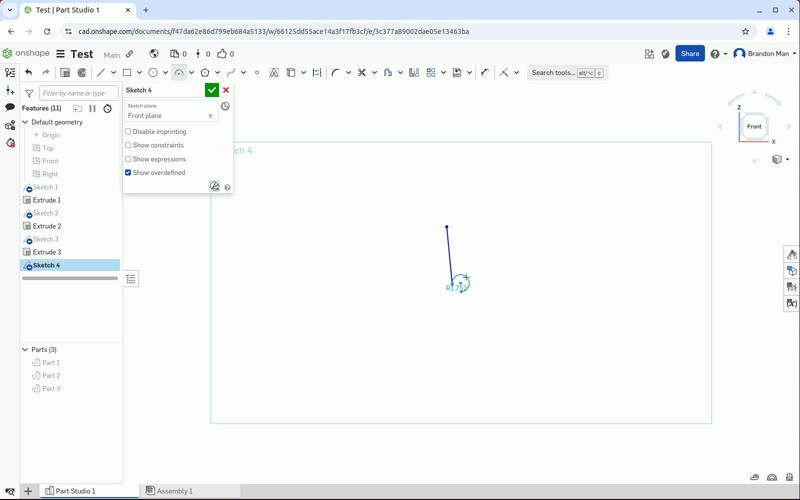
key_up(shift)
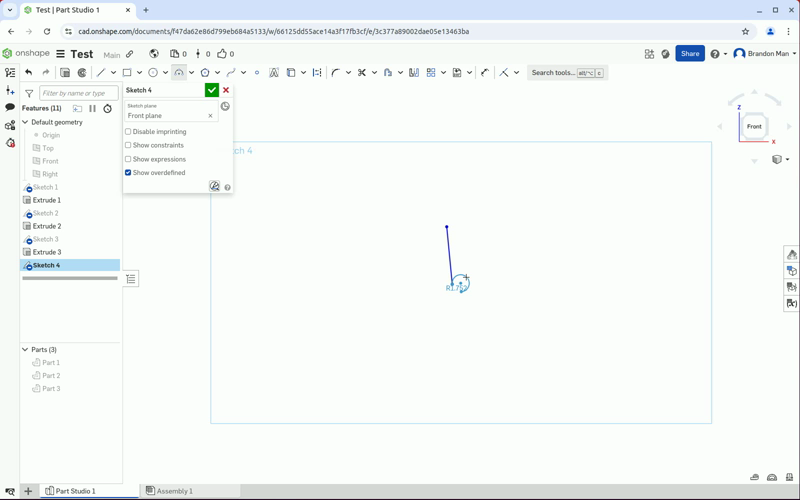
key(esc)
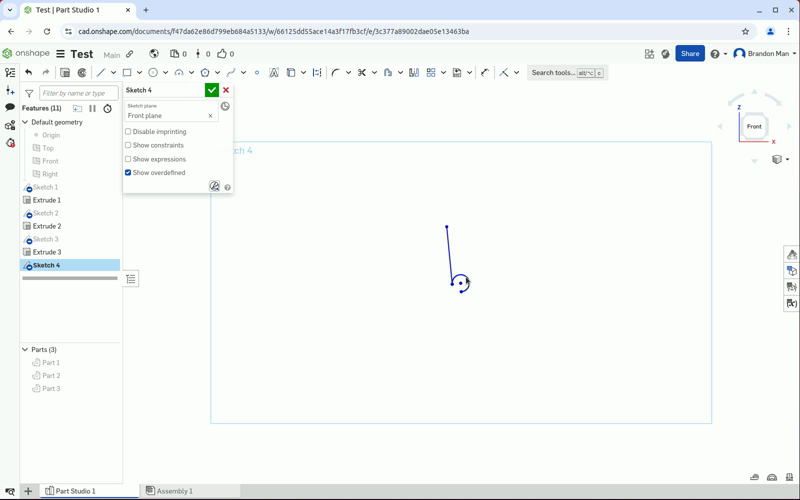
key(l)
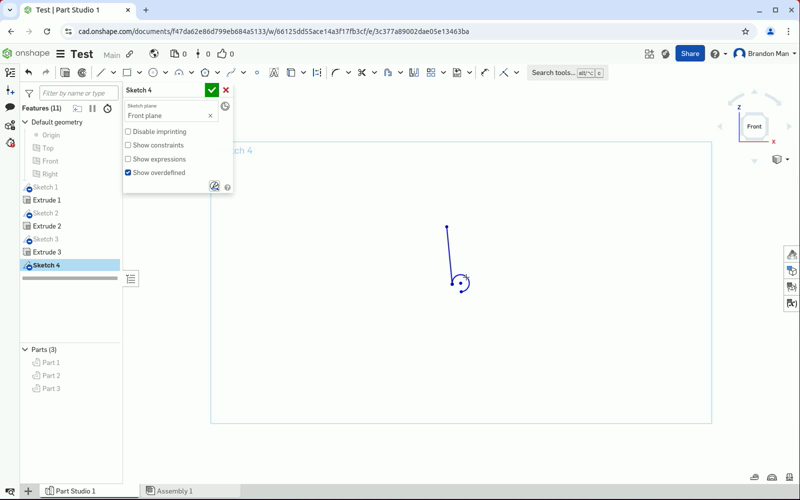
mouse_move(461, 291)
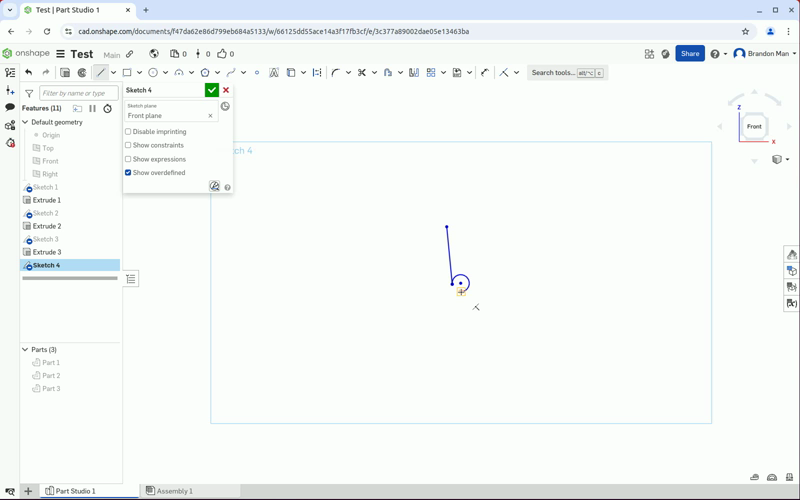
click(461, 291)
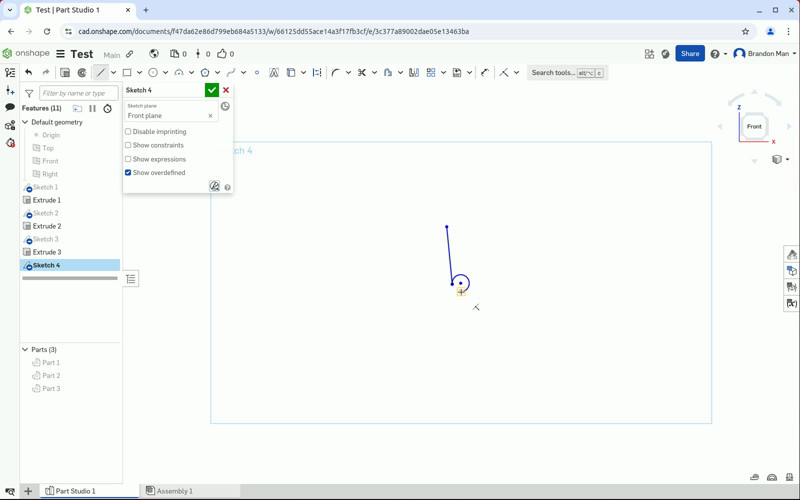
key_down(shift)
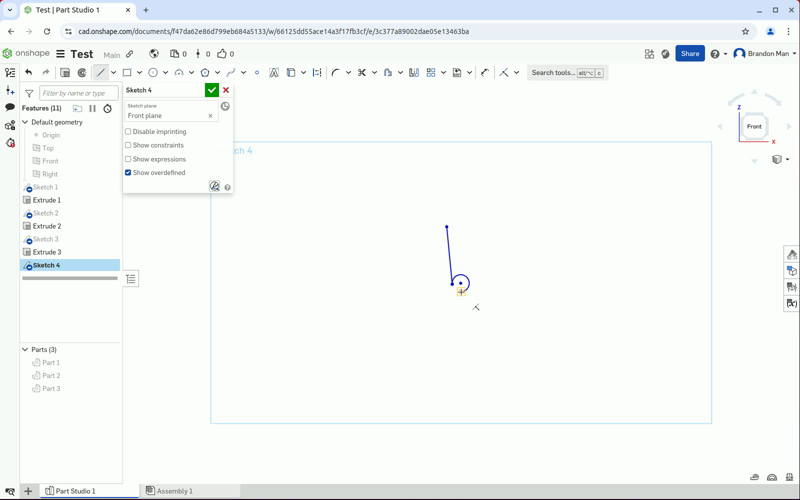
mouse_move(491, 291)
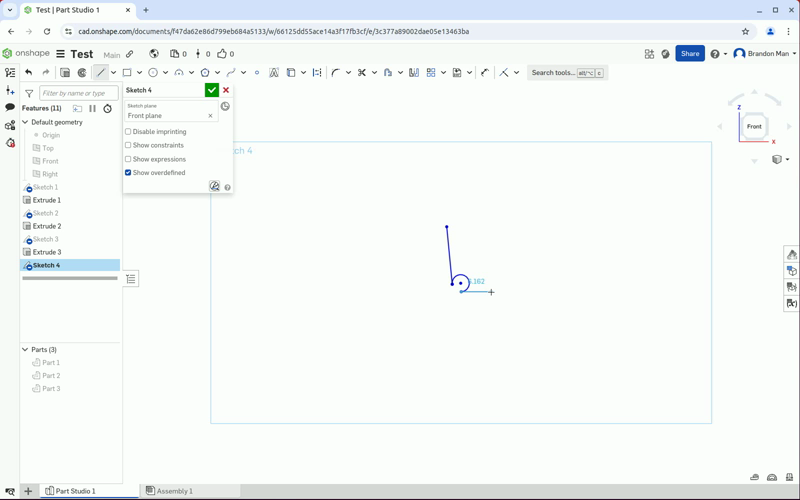
mouse_move(502, 290)
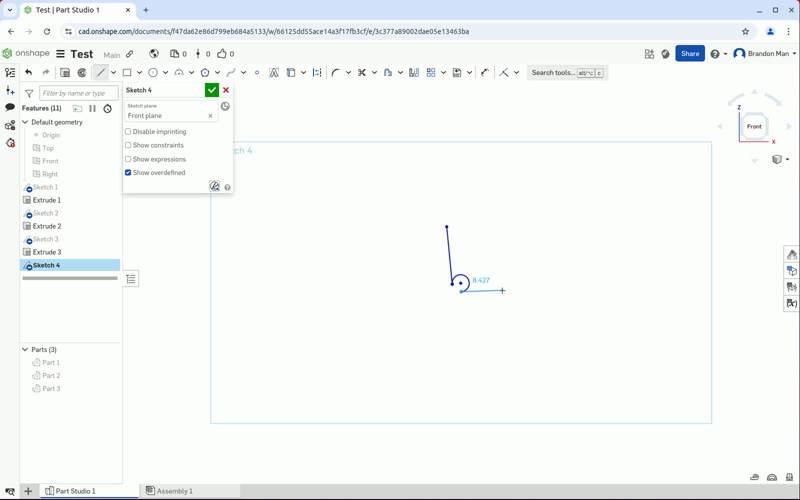
click(502, 290)
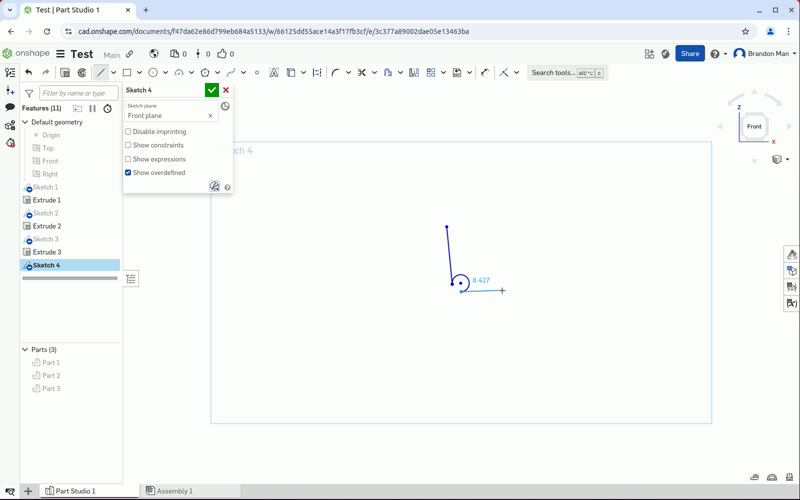
key_up(shift)
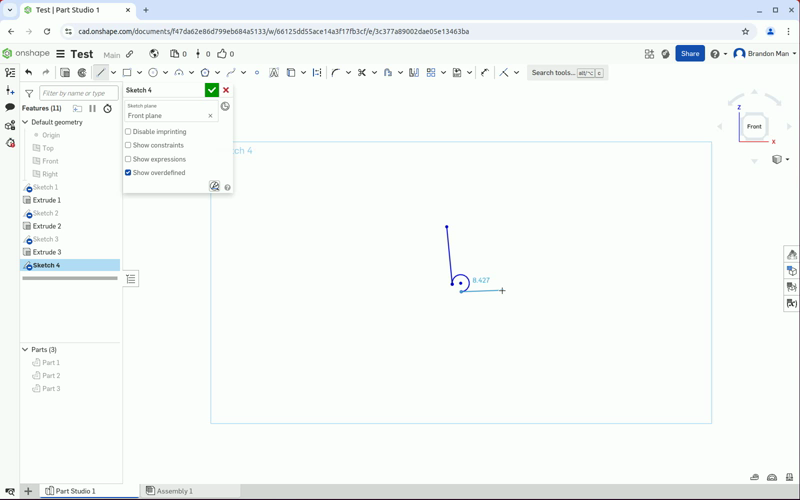
key(esc)
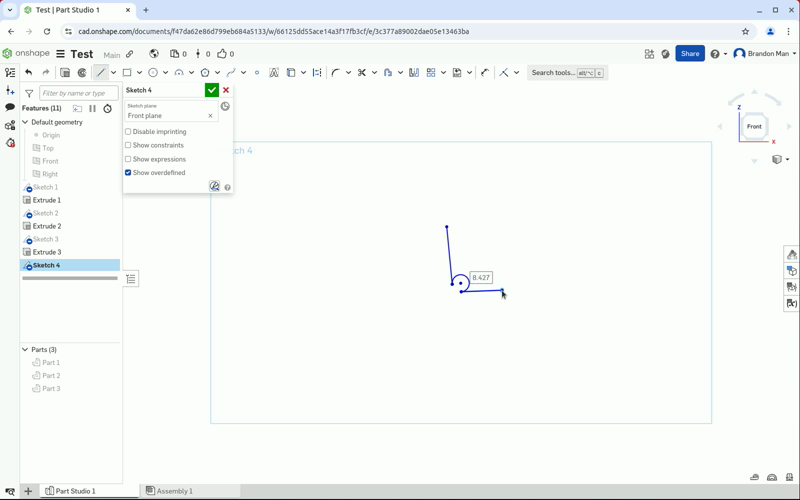
key(a)
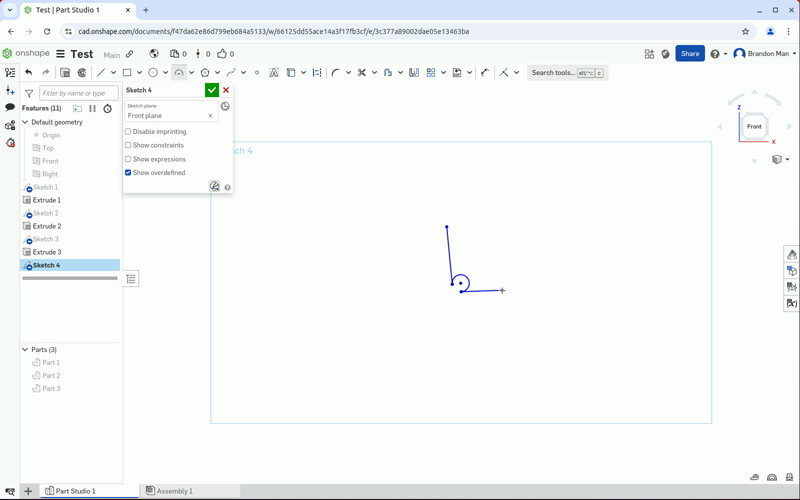
mouse_move(502, 290)
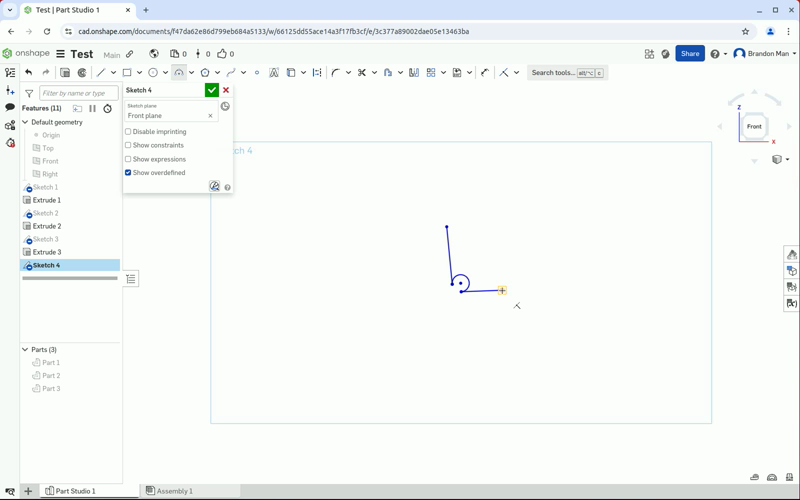
click(502, 290)
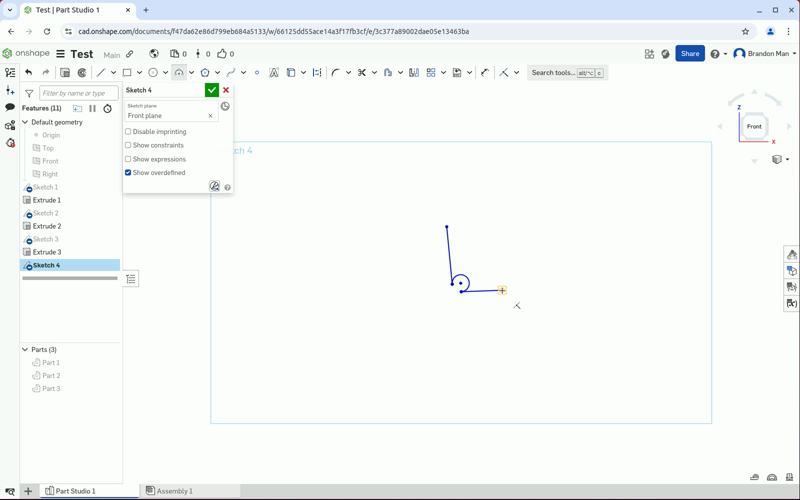
key_down(shift)
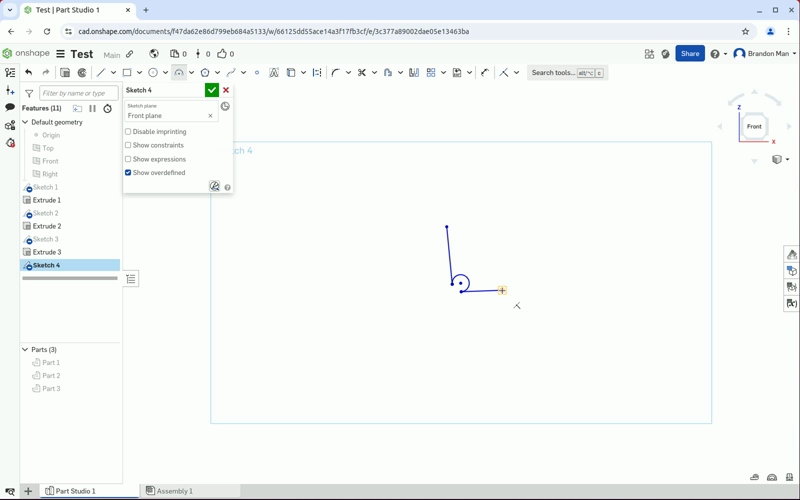
mouse_move(502, 276)
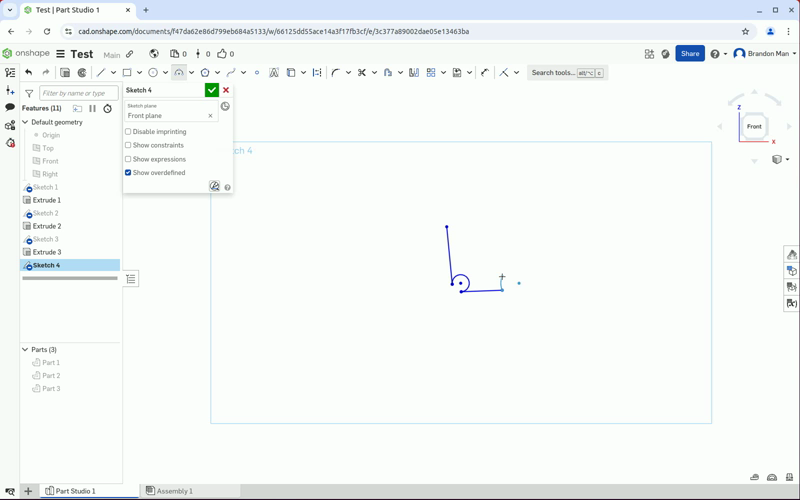
click(502, 276)
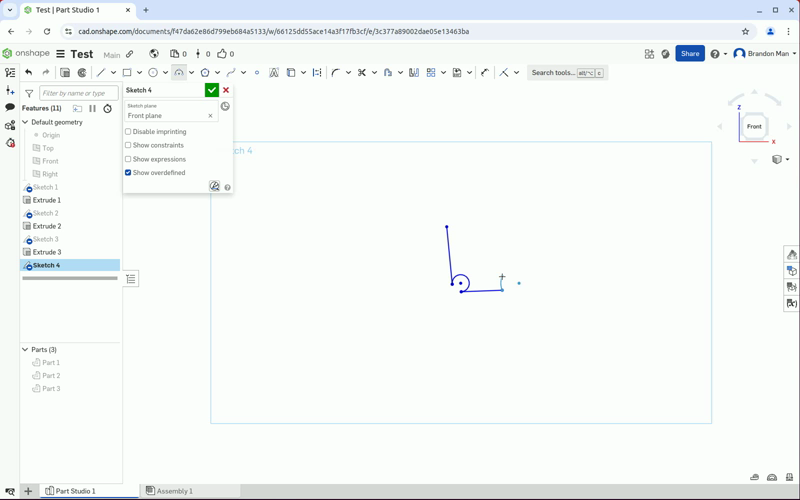
mouse_move(494, 282)
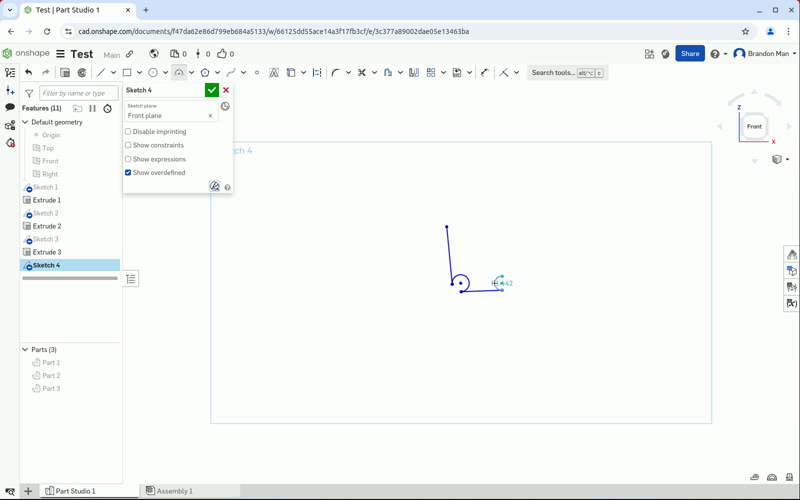
click(494, 282)
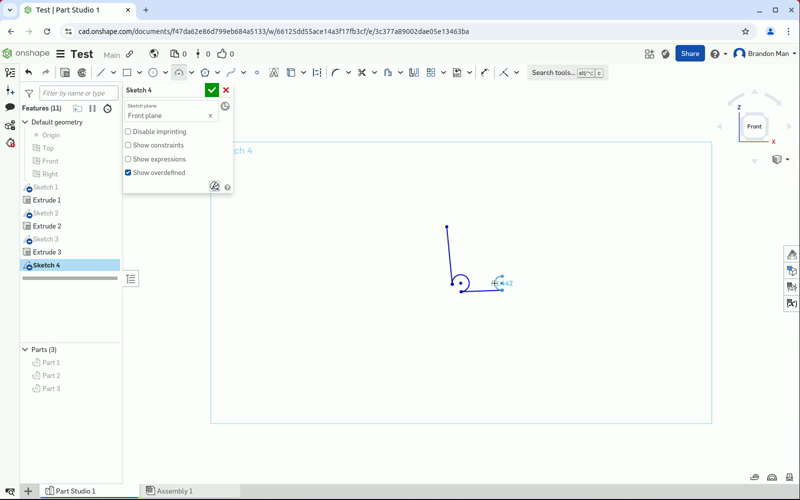
key_up(shift)
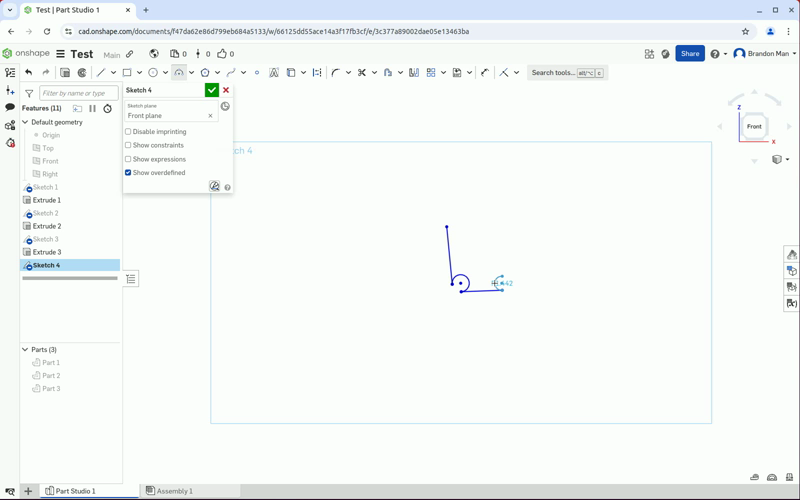
key(esc)
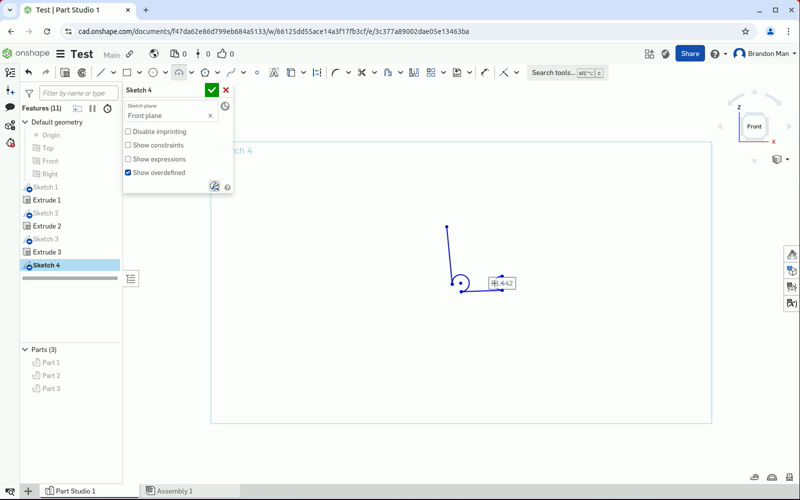
key(l)
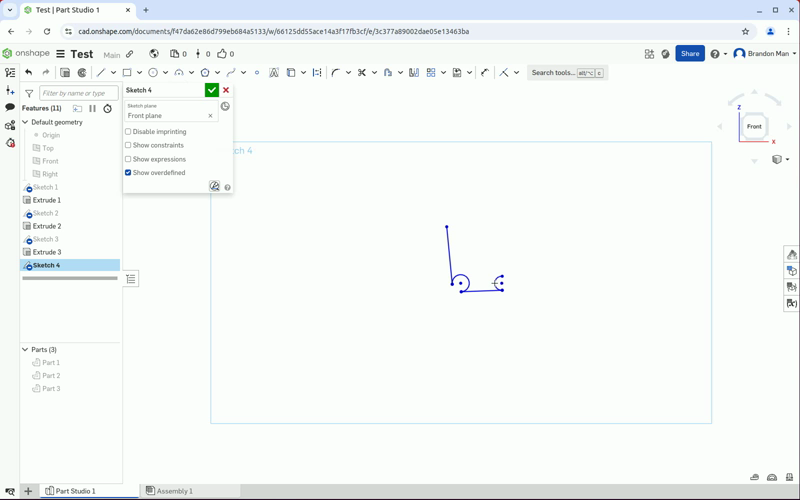
mouse_move(502, 276)
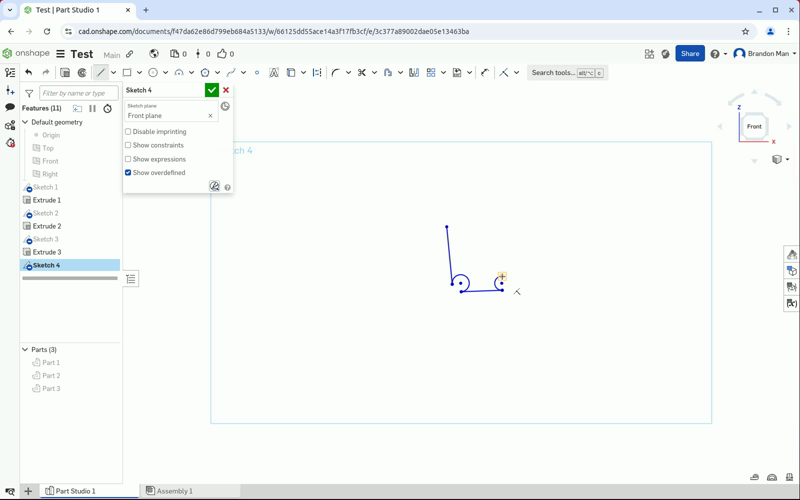
click(502, 276)
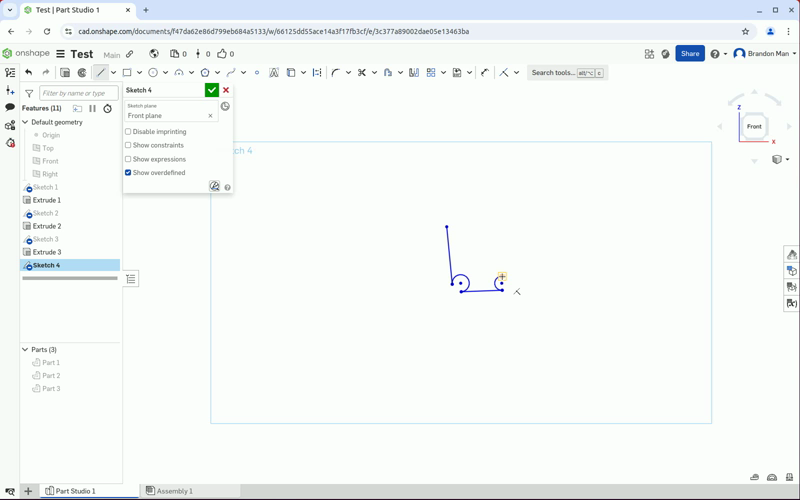
key_down(shift)
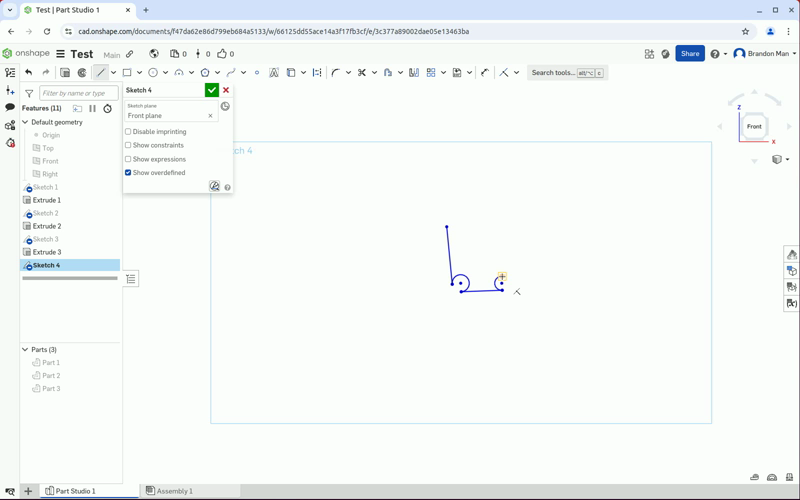
mouse_move(532, 276)
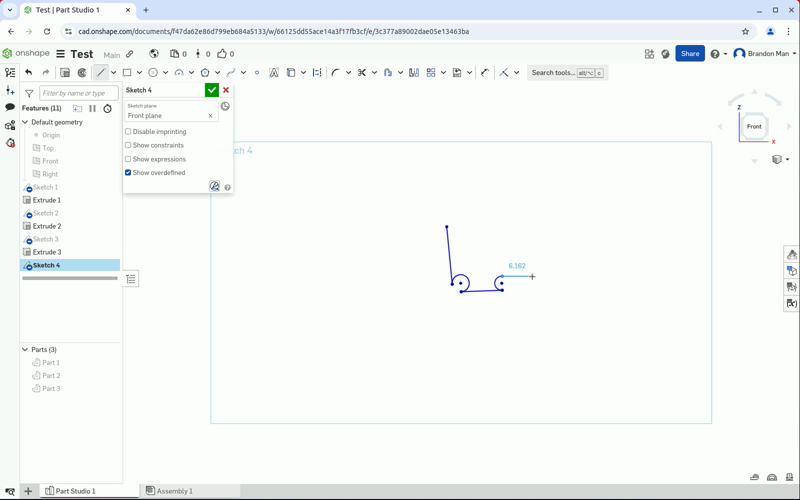
mouse_move(478, 275)
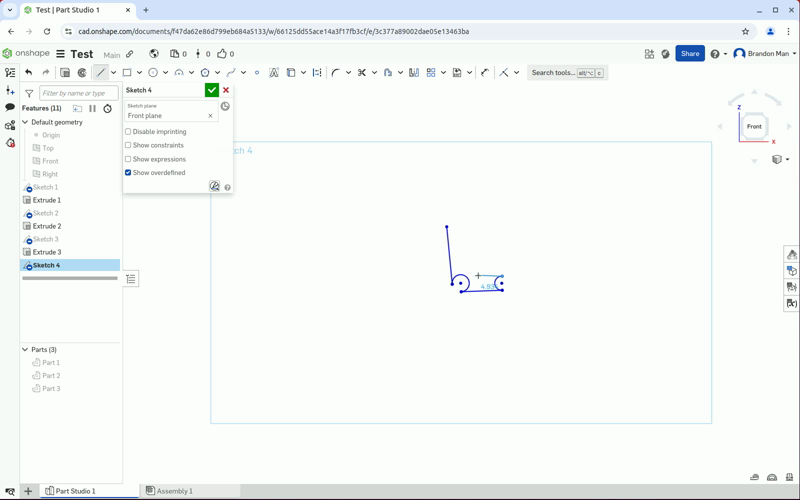
click(478, 275)
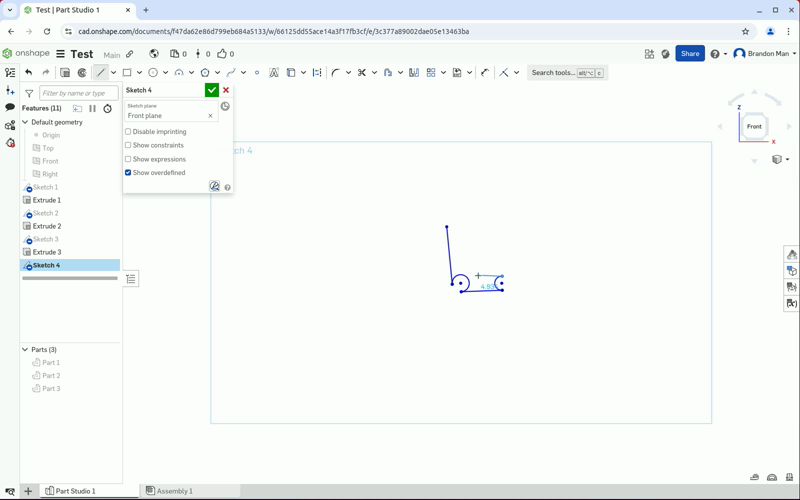
key_up(shift)
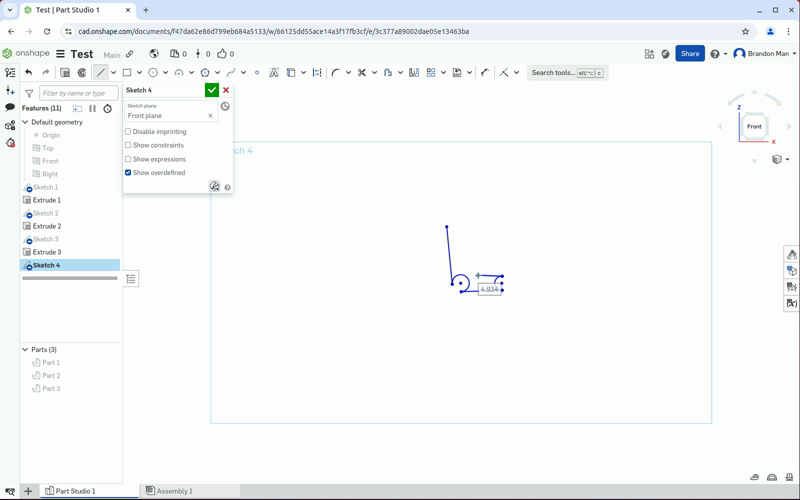
key(esc)
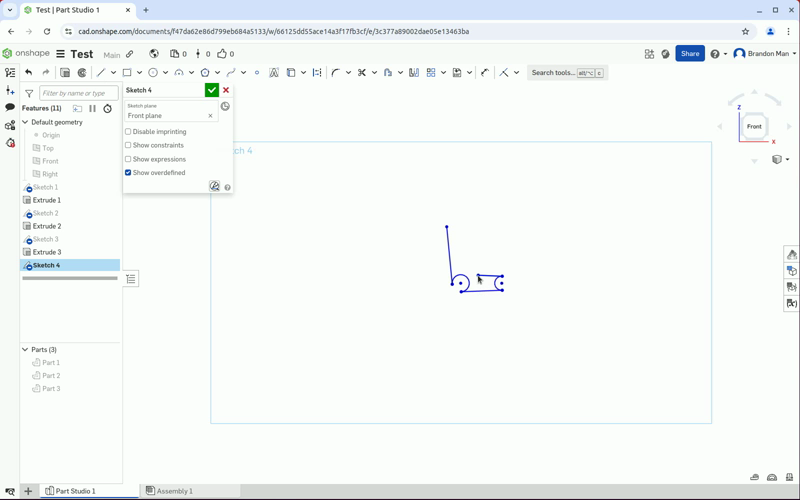
key(a)
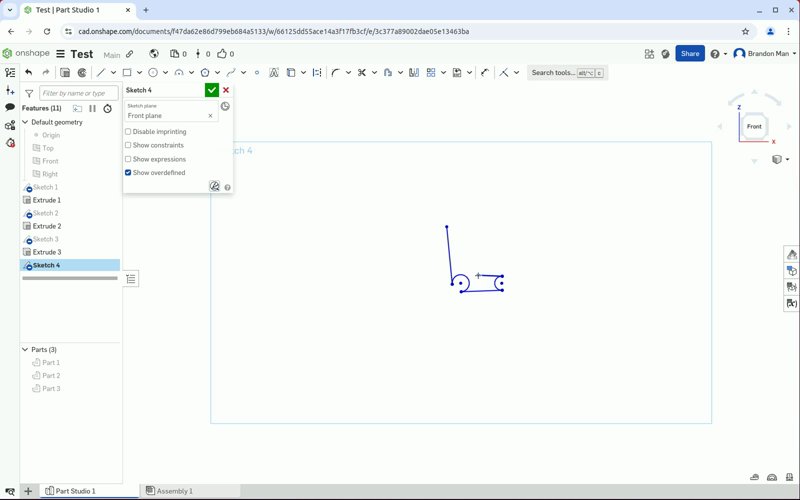
mouse_move(478, 275)
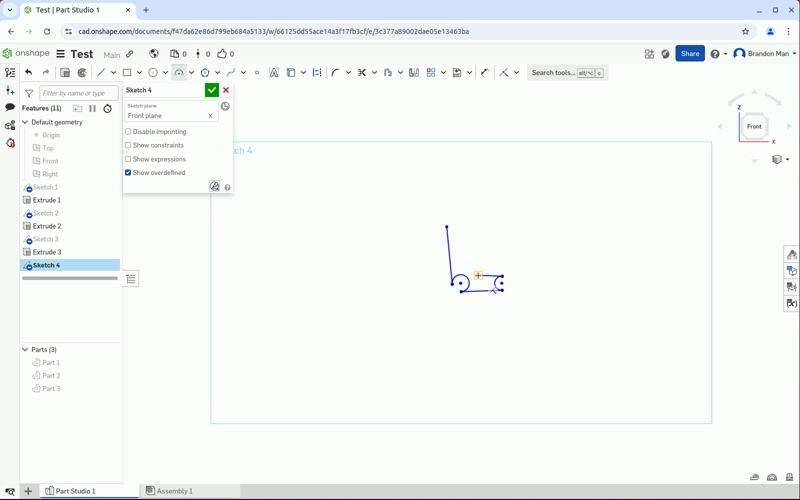
click(478, 275)
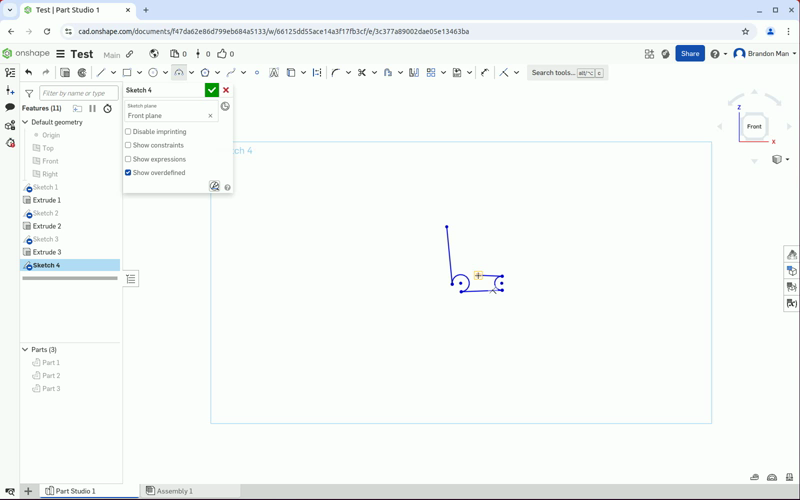
key_down(shift)
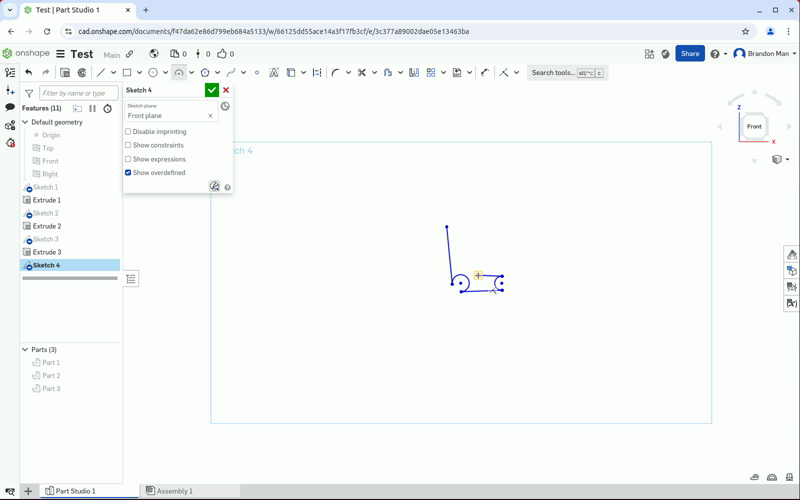
mouse_move(471, 267)
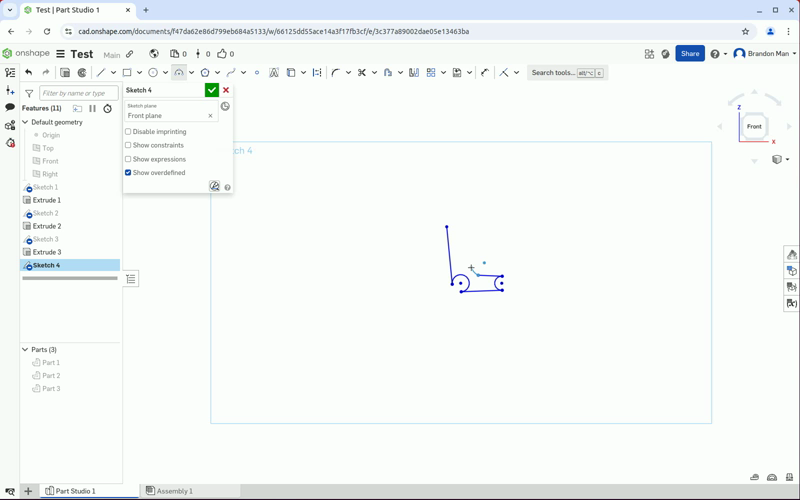
click(471, 267)
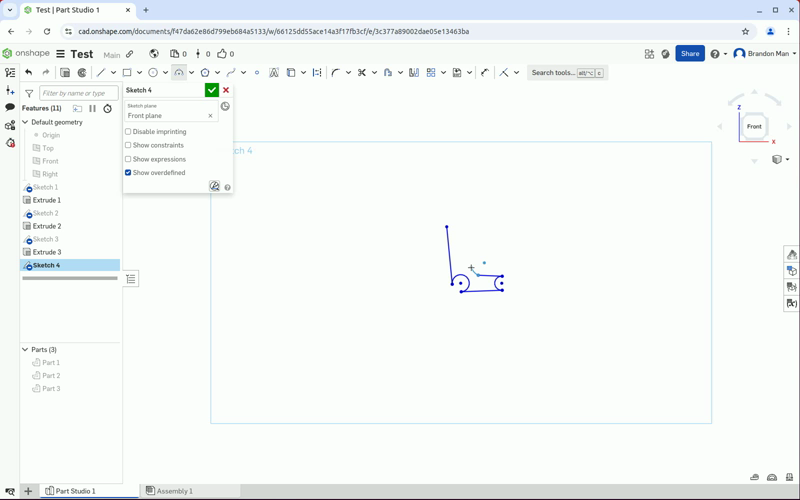
mouse_move(472, 272)
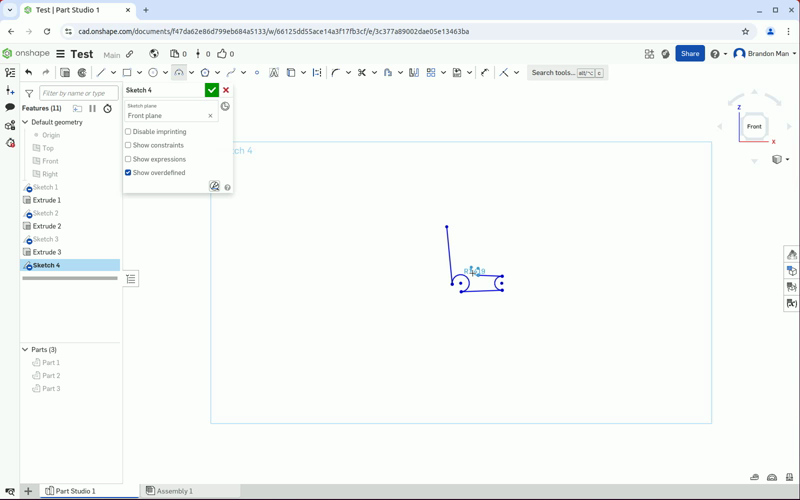
click(472, 272)
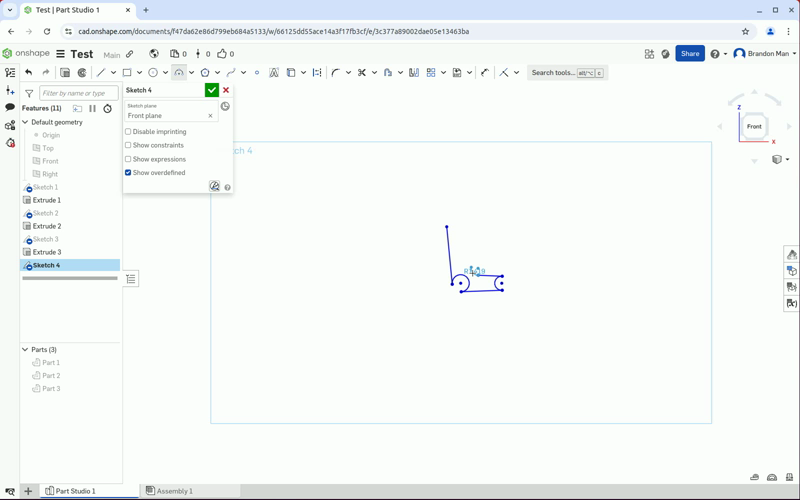
key_up(shift)
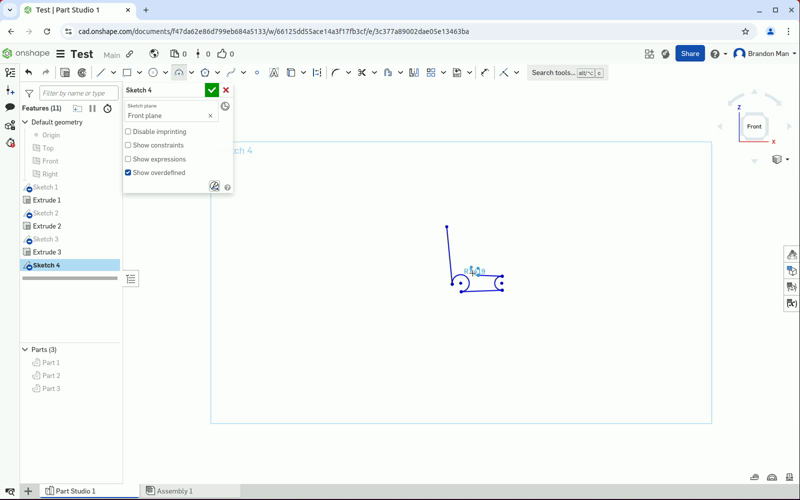
key(esc)
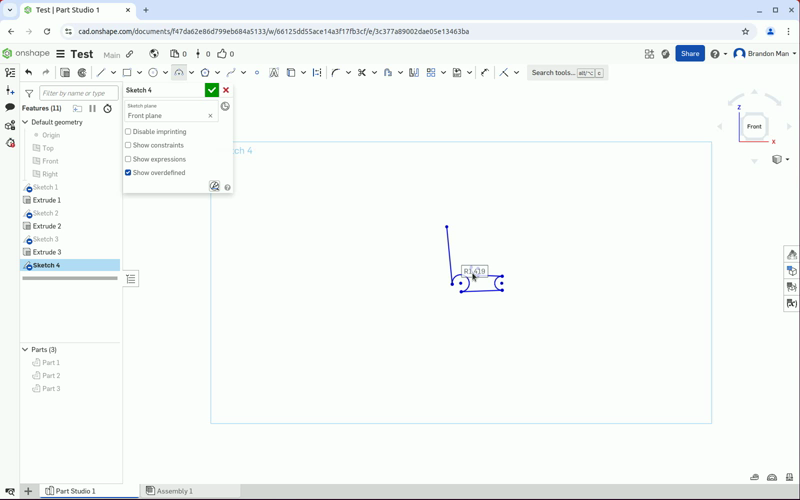
key(l)
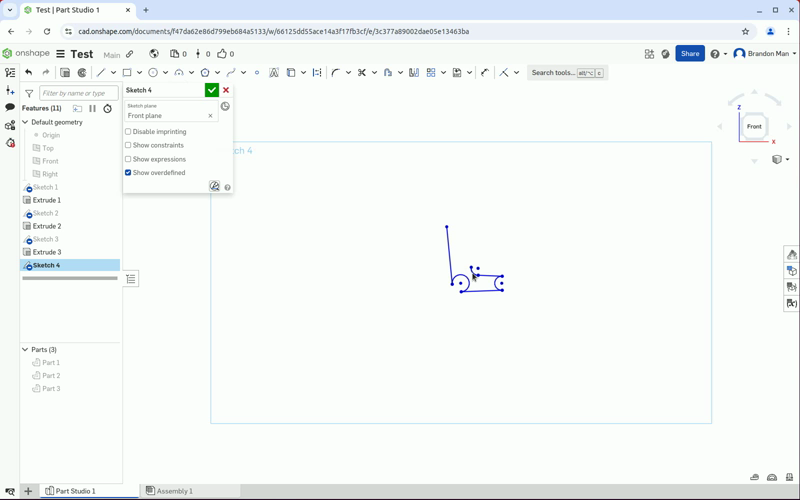
mouse_move(471, 267)
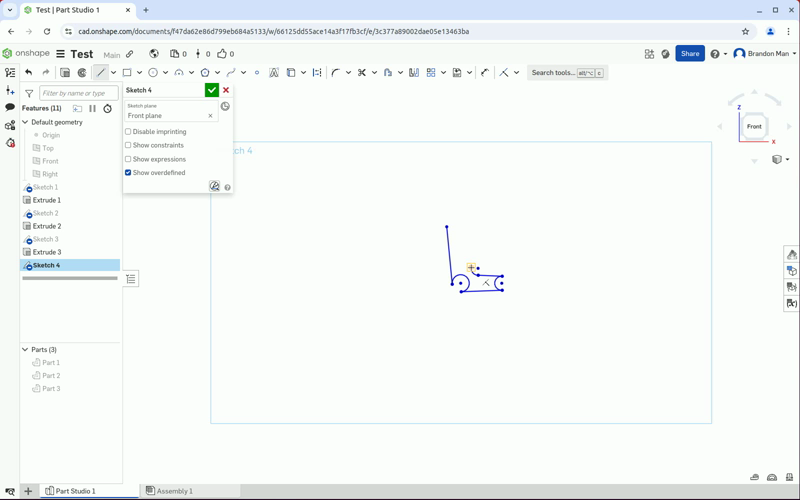
click(471, 267)
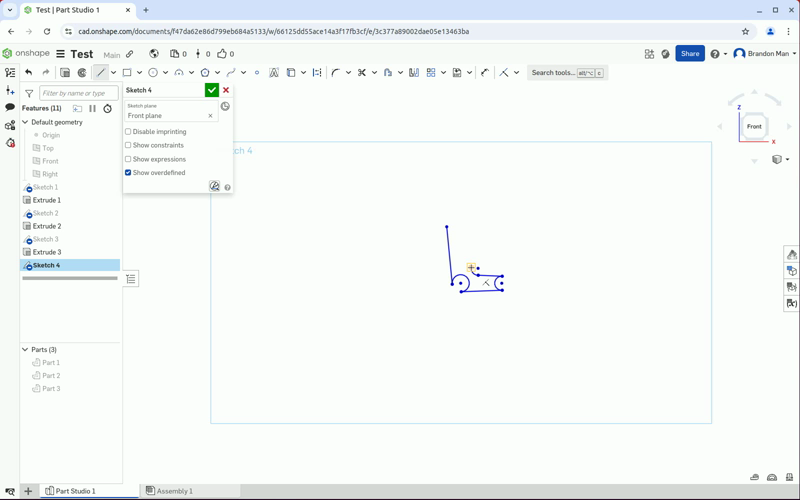
key_down(shift)
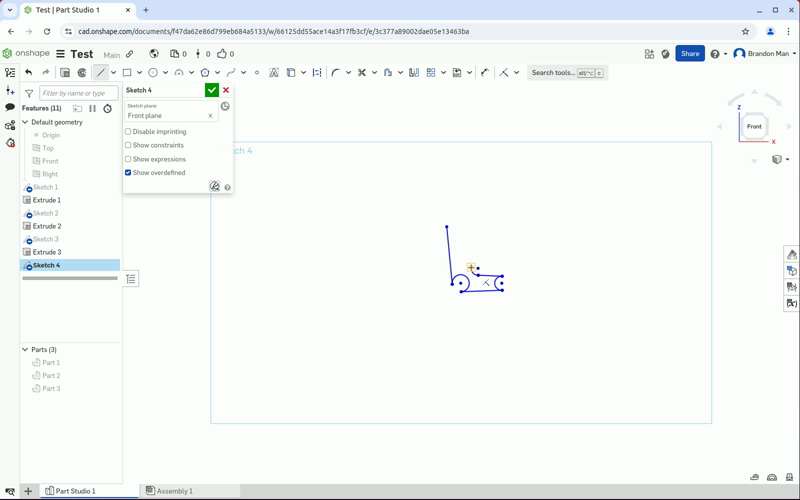
mouse_move(501, 267)
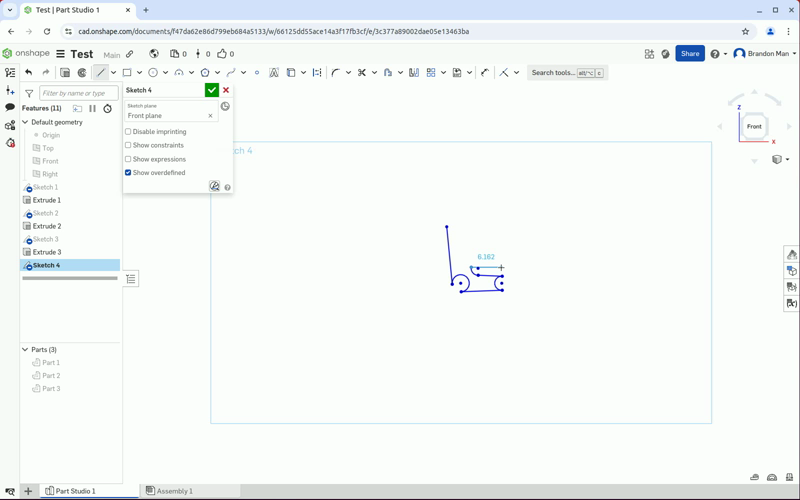
mouse_move(475, 226)
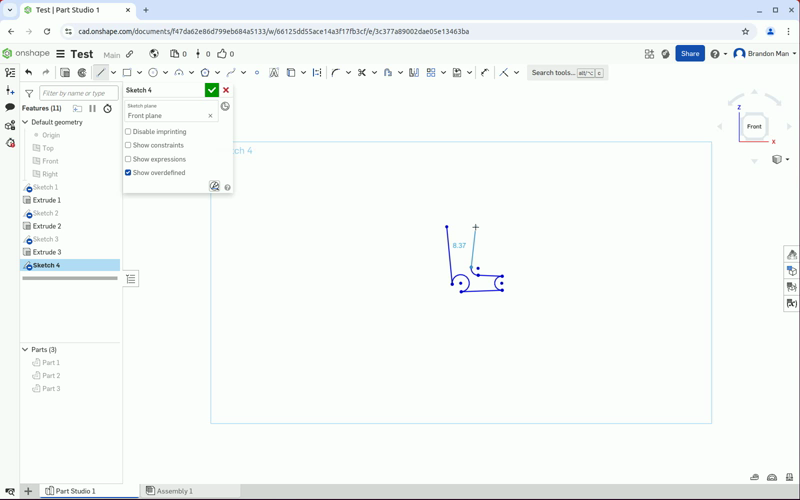
click(475, 226)
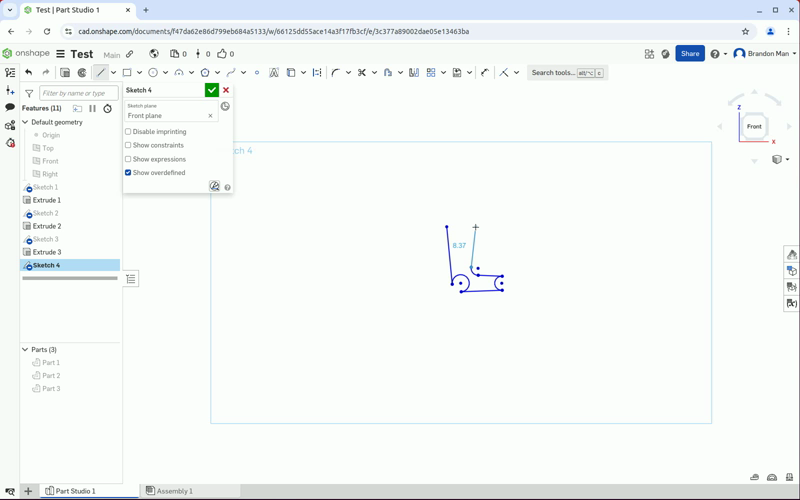
key_up(shift)
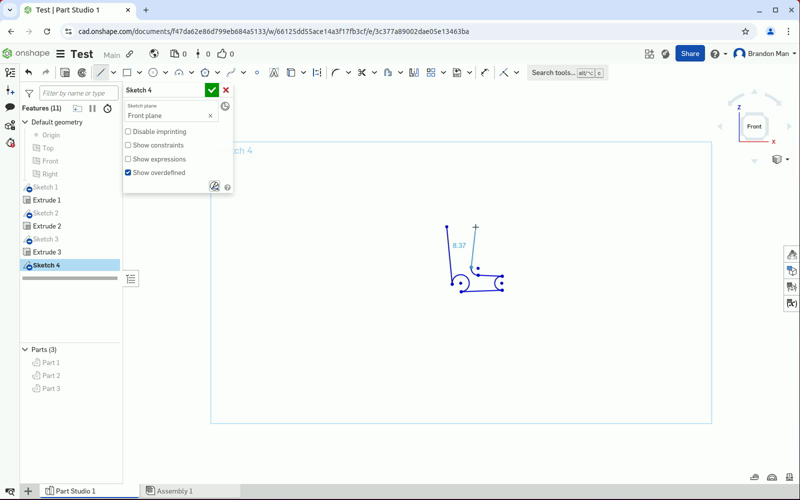
key(esc)
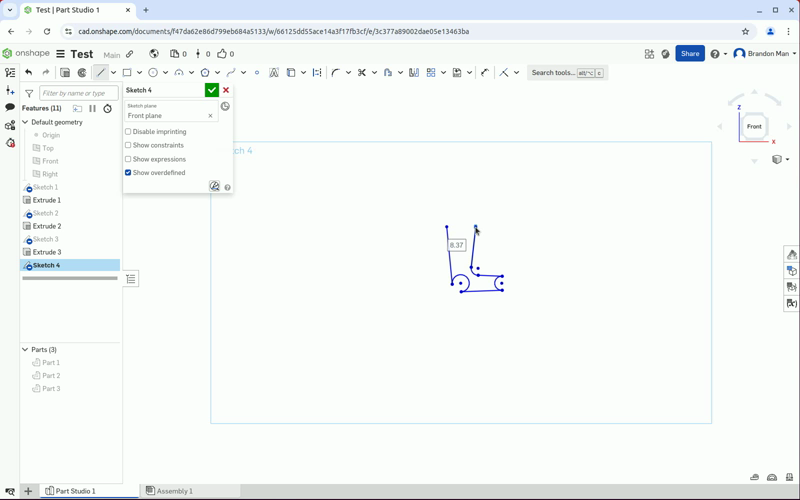
key(a)
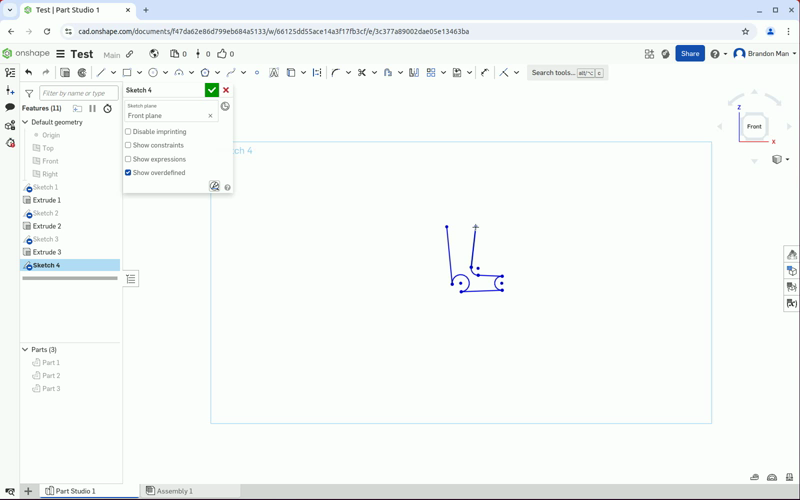
mouse_move(475, 226)
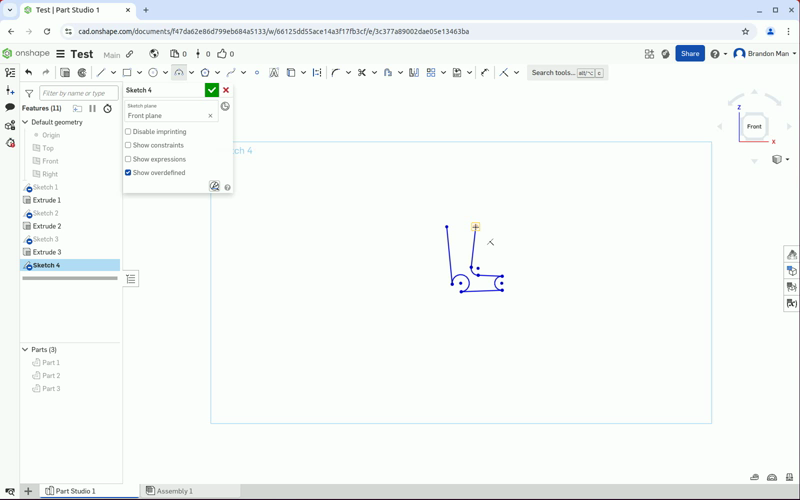
click(475, 226)
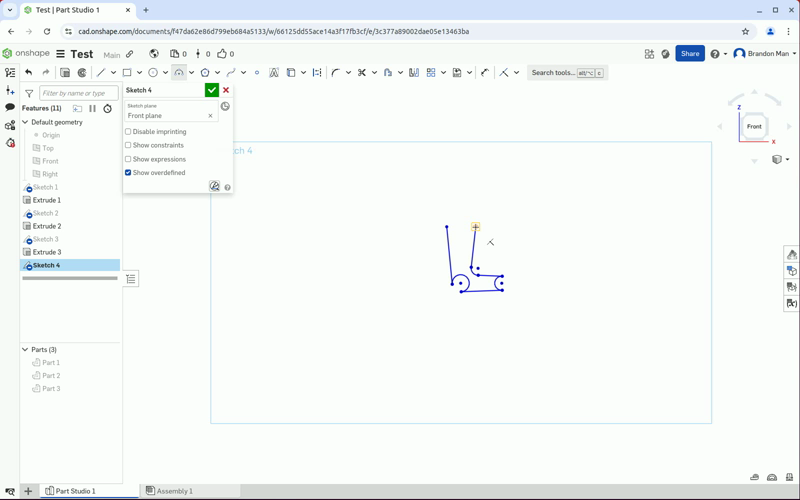
mouse_move(446, 226)
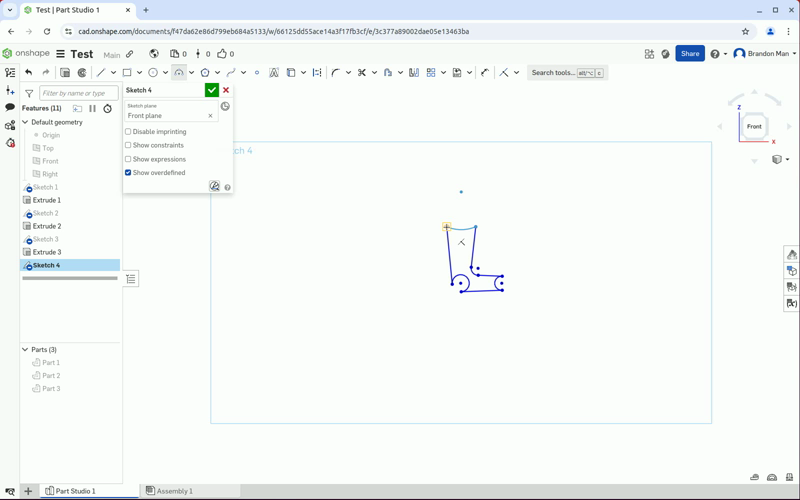
click(446, 226)
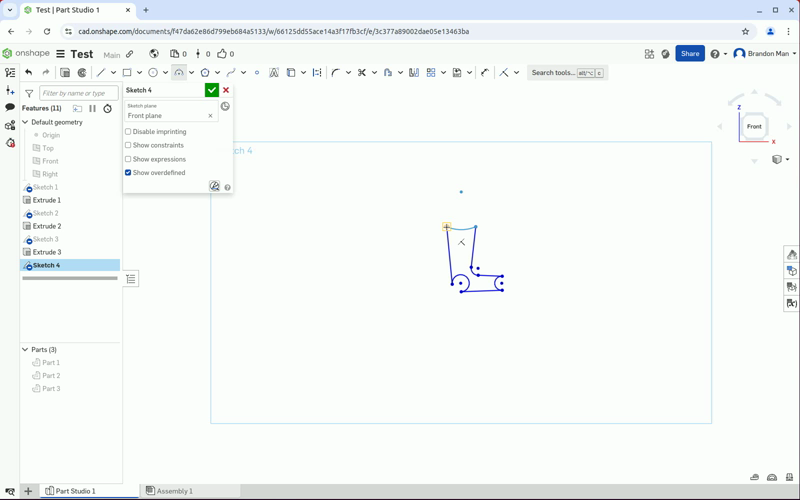
key_down(shift)
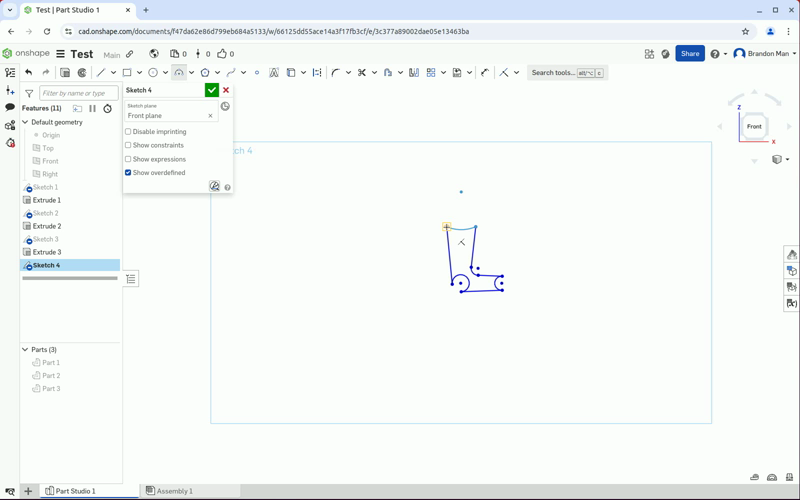
mouse_move(461, 239)
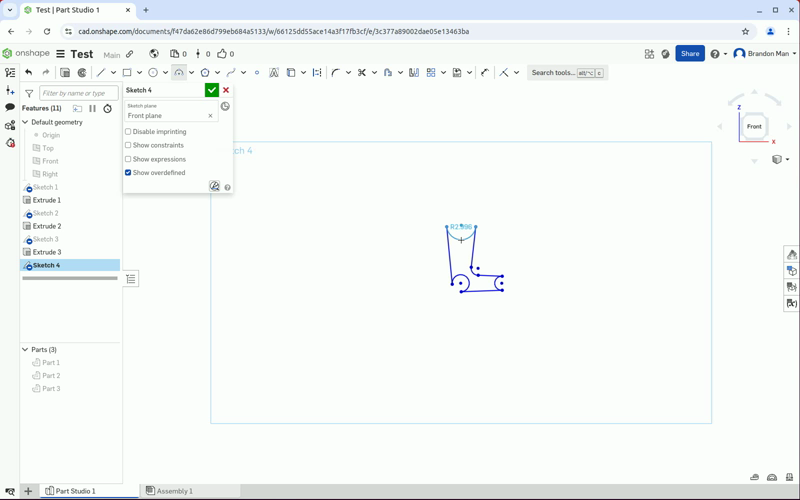
click(461, 239)
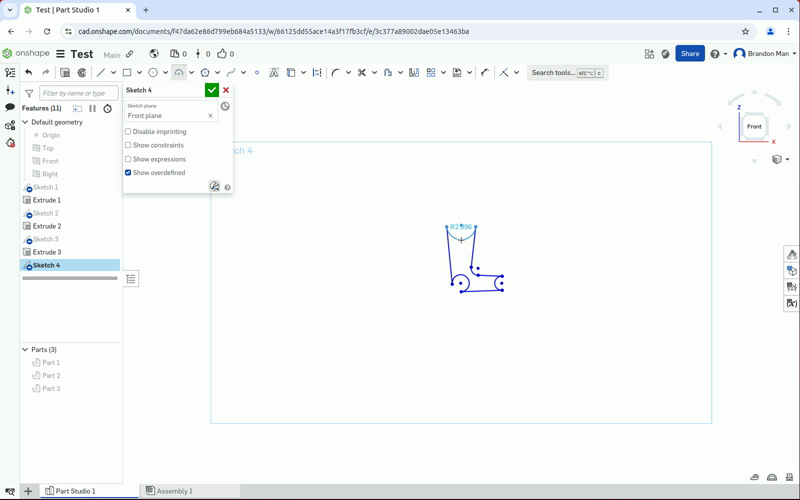
key_up(shift)
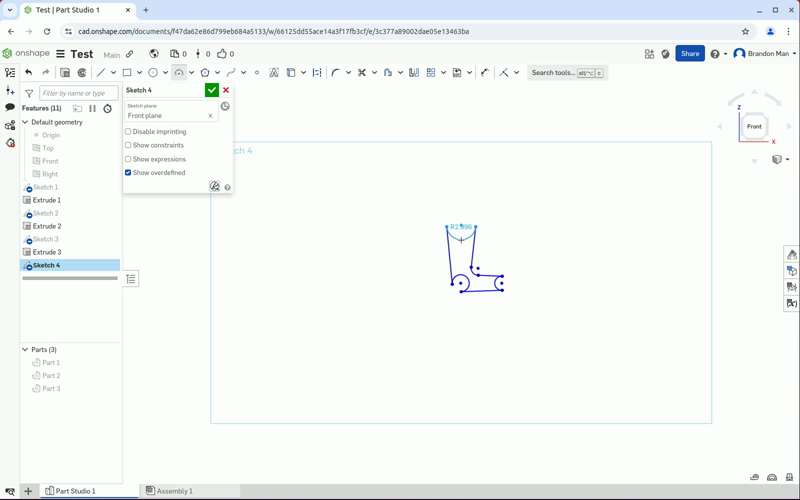
key(esc)
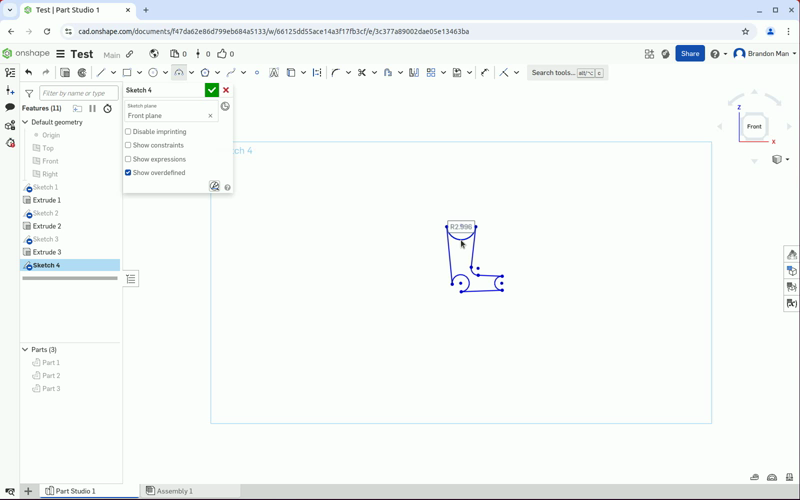
mouse_move(455, 255)
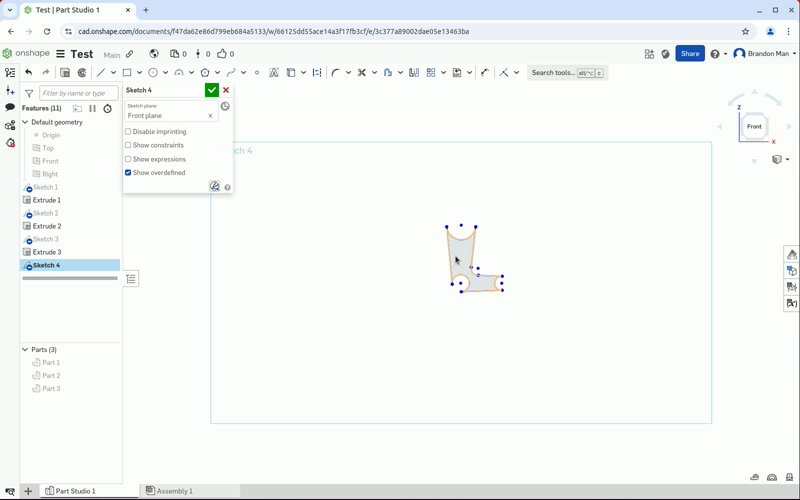
scroll(6)
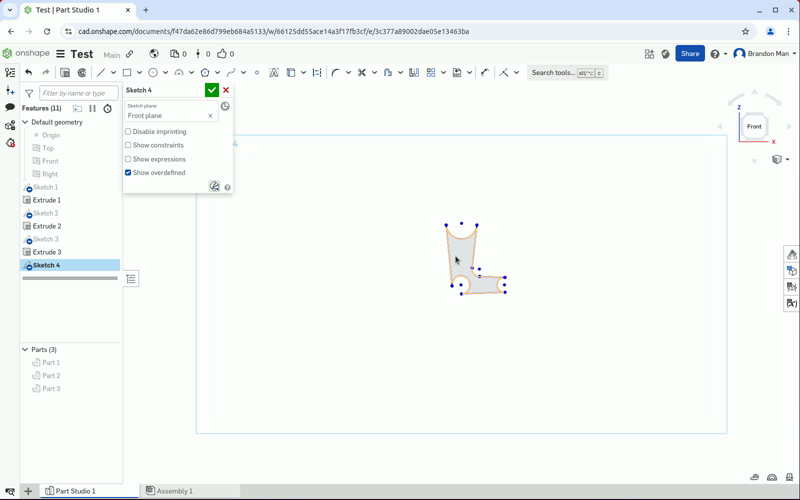
scroll(6)
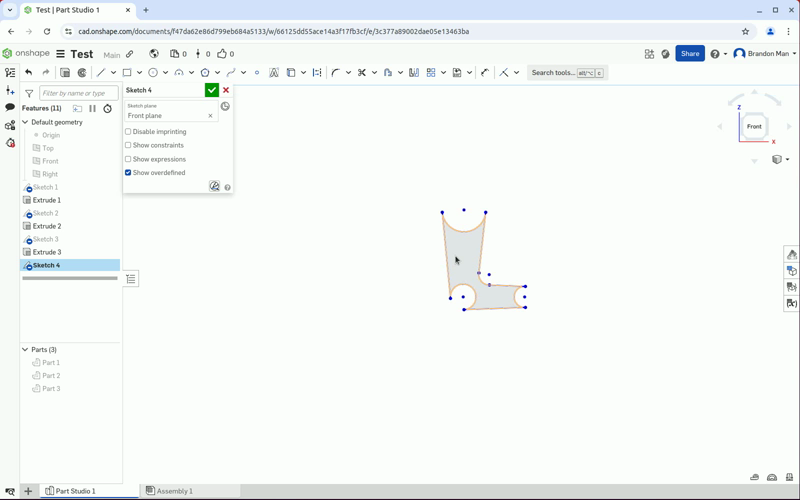
scroll(6)
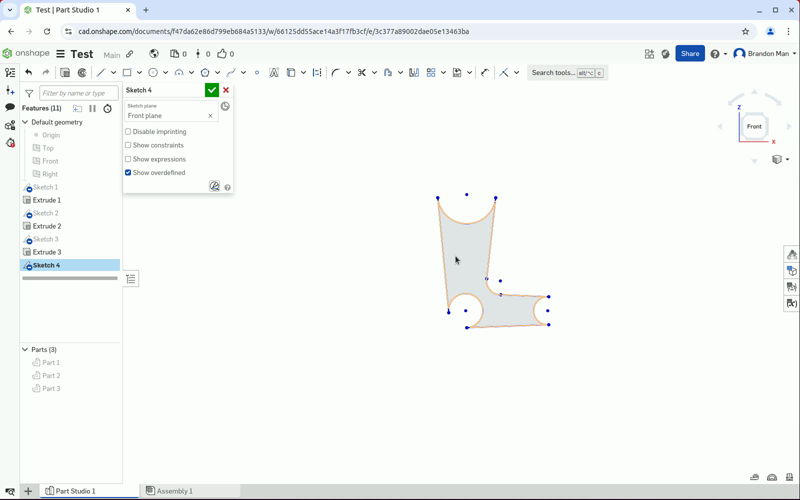
scroll(6)
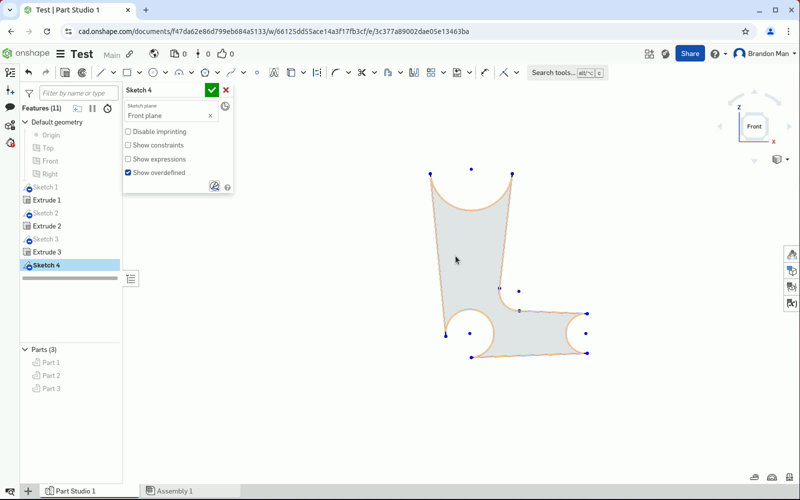
scroll(6)
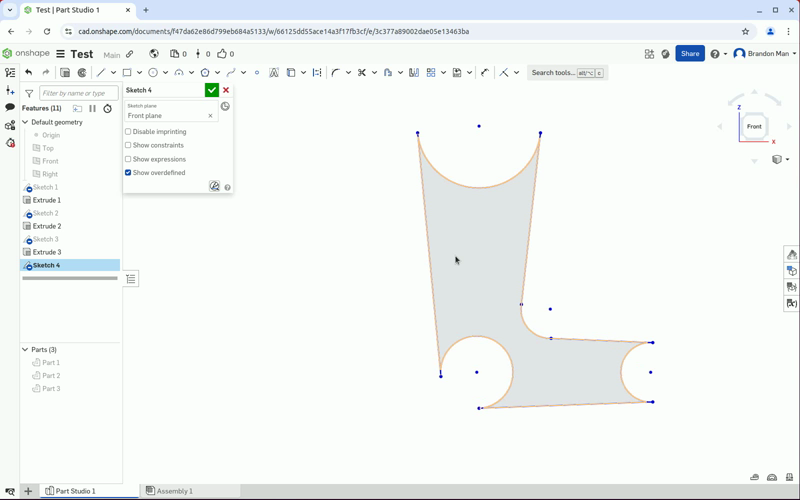
scroll(6)
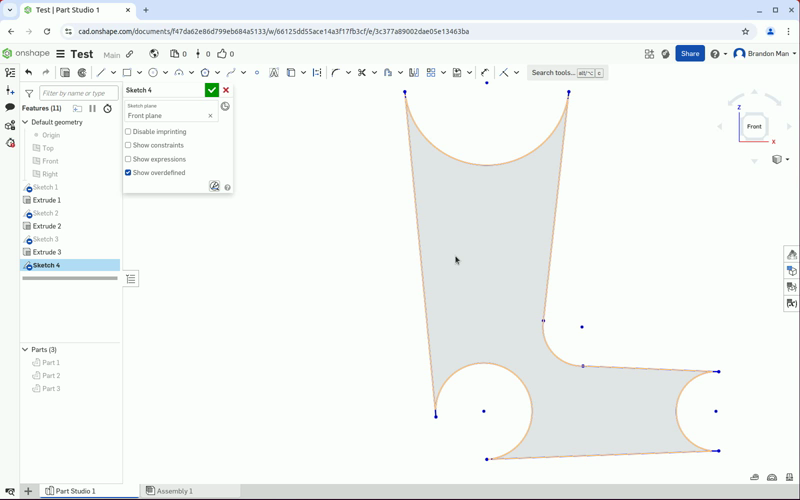
scroll(6)
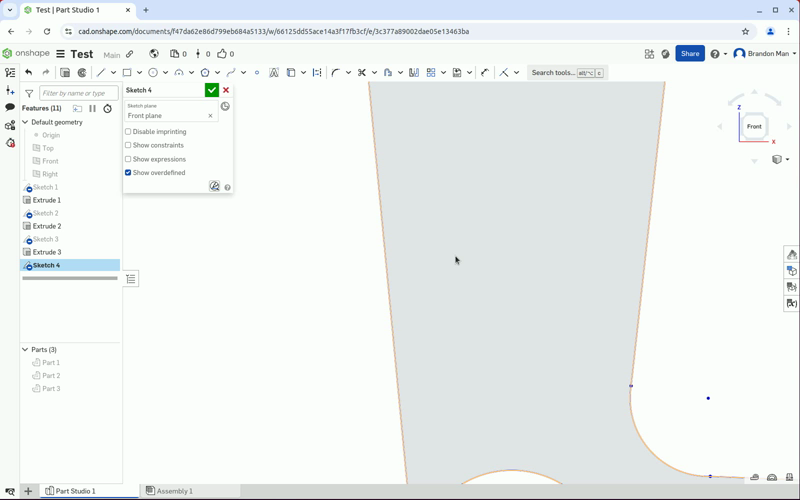
click(455, 255)
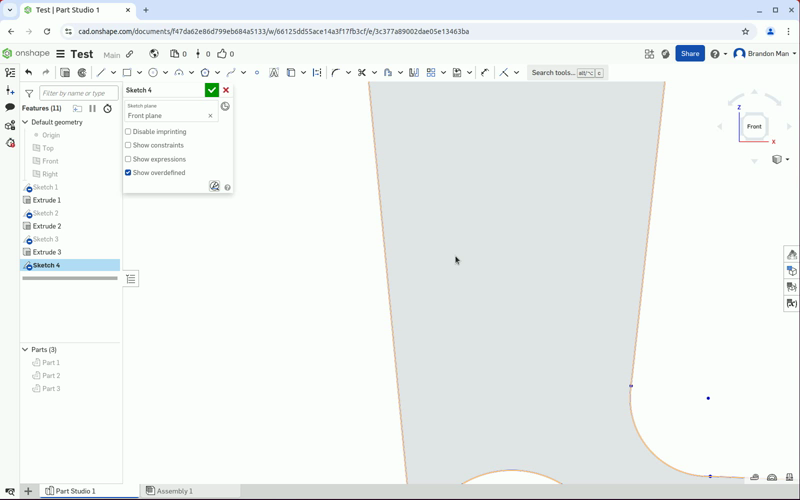
scroll(-6)
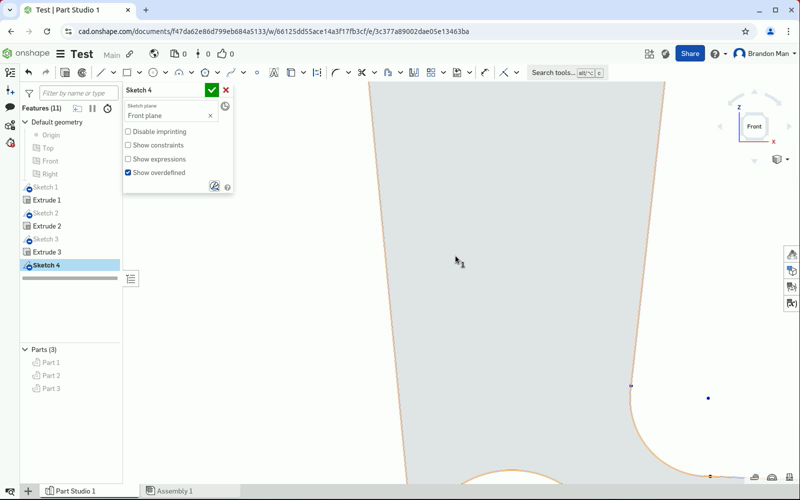
scroll(-6)
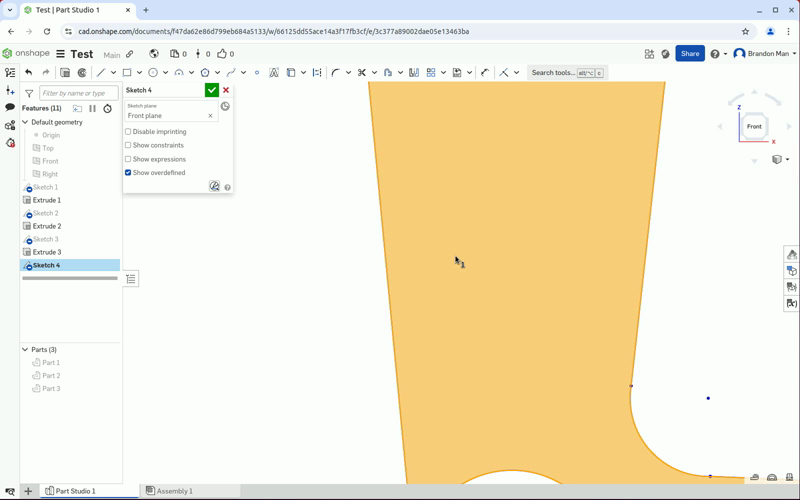
scroll(-6)
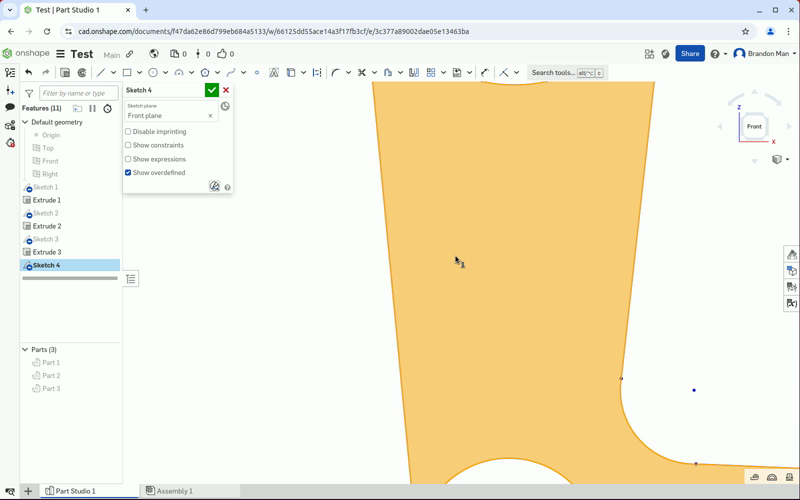
scroll(-6)
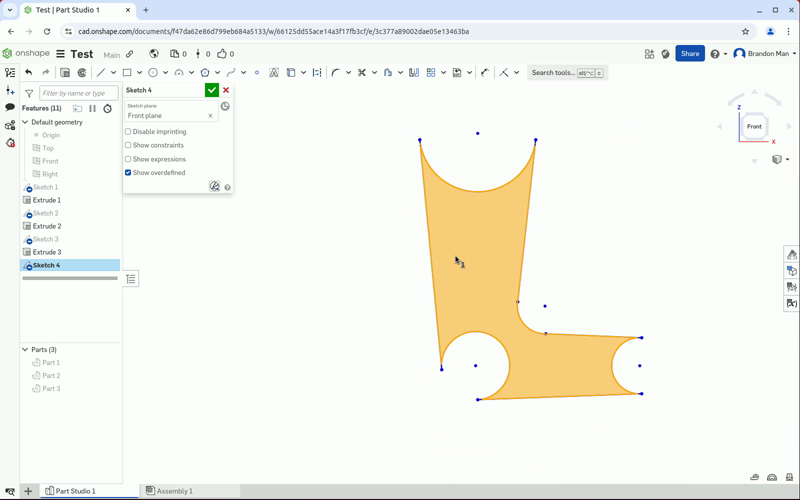
scroll(-6)
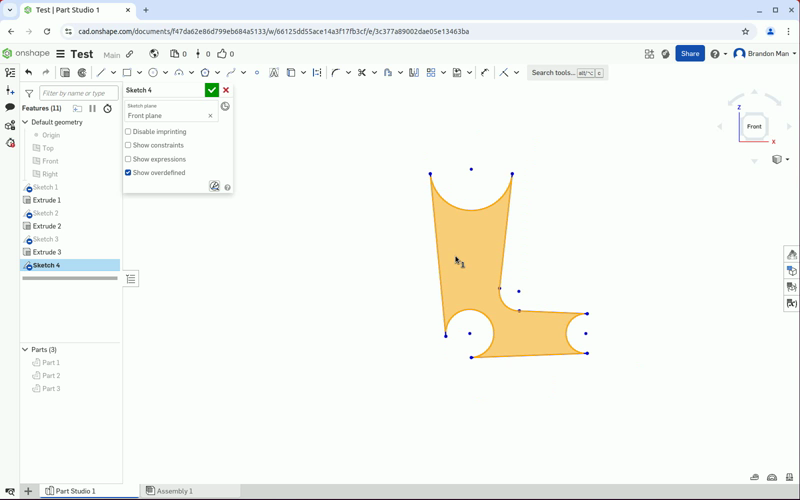
scroll(-6)
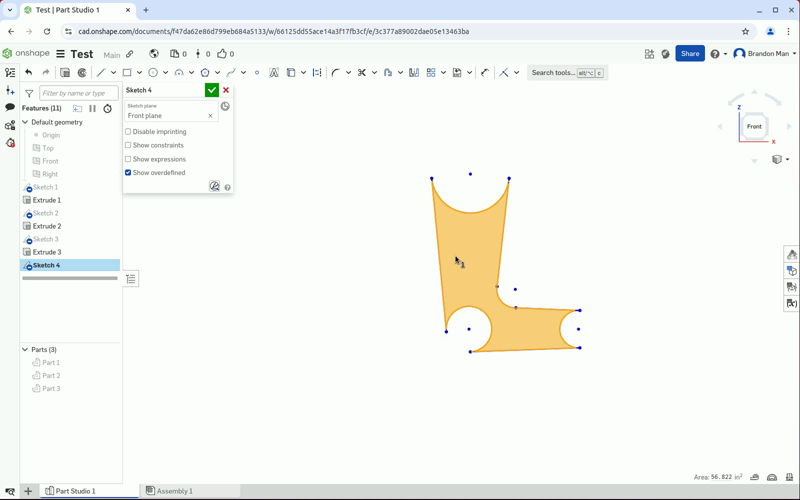
scroll(-6)
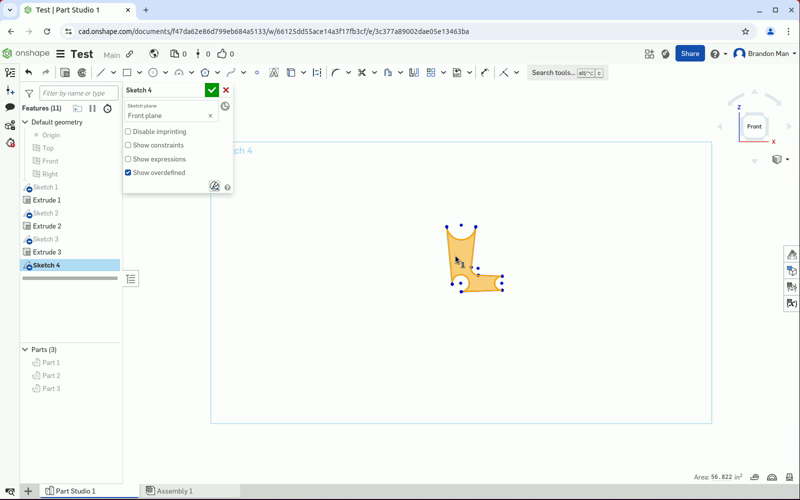
mouse_move(73, 352)
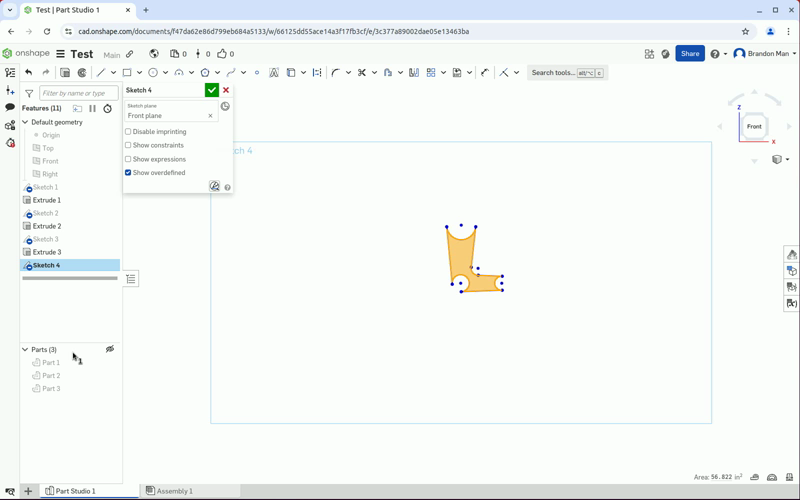
key(shift+y)
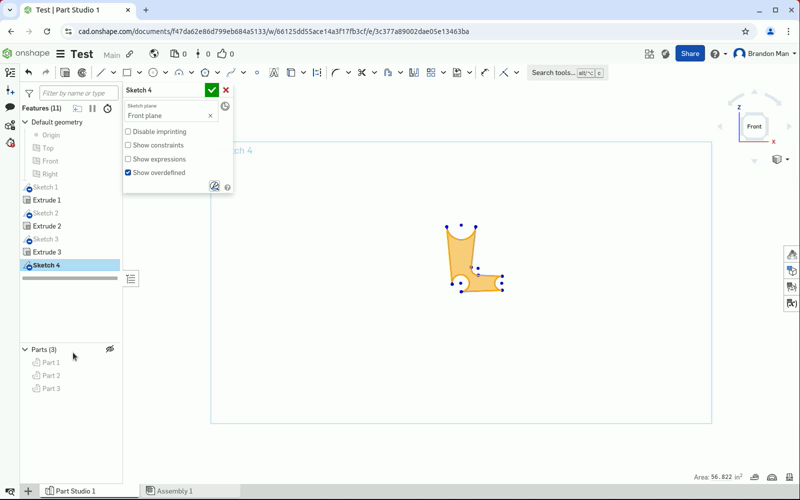
key(shift+e)
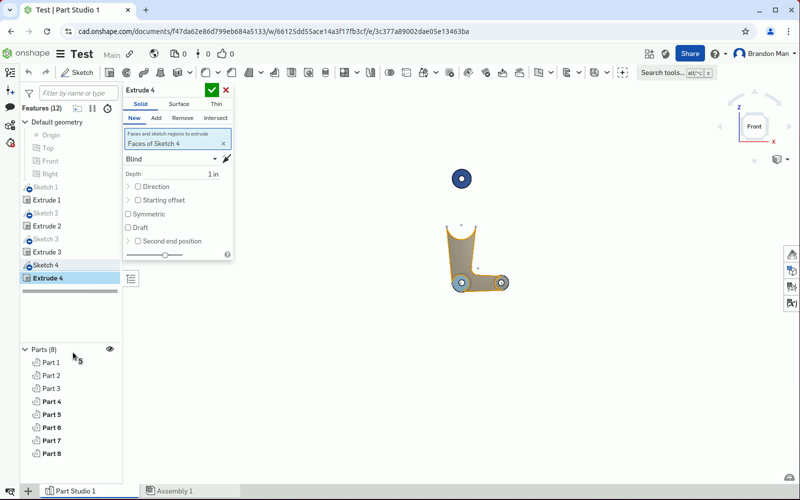
mouse_move(143, 106)
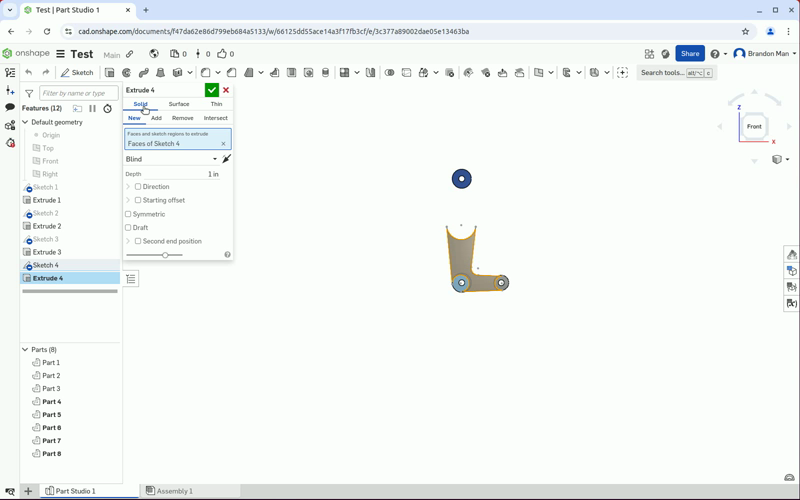
click(143, 106)
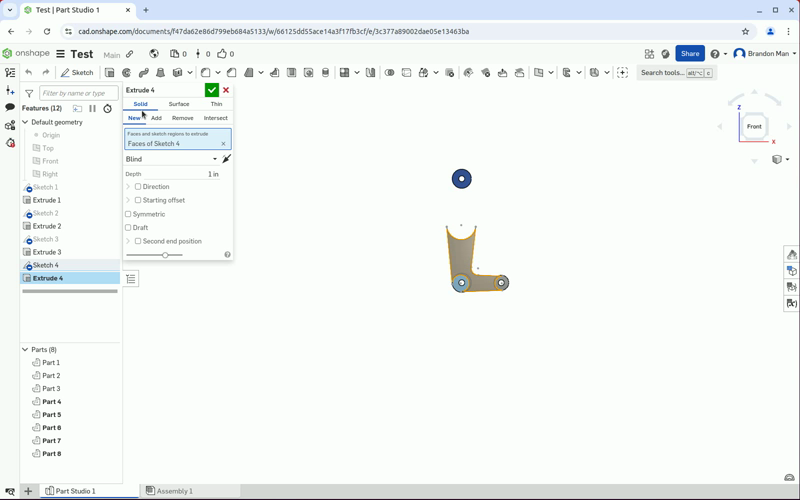
mouse_move(137, 120)
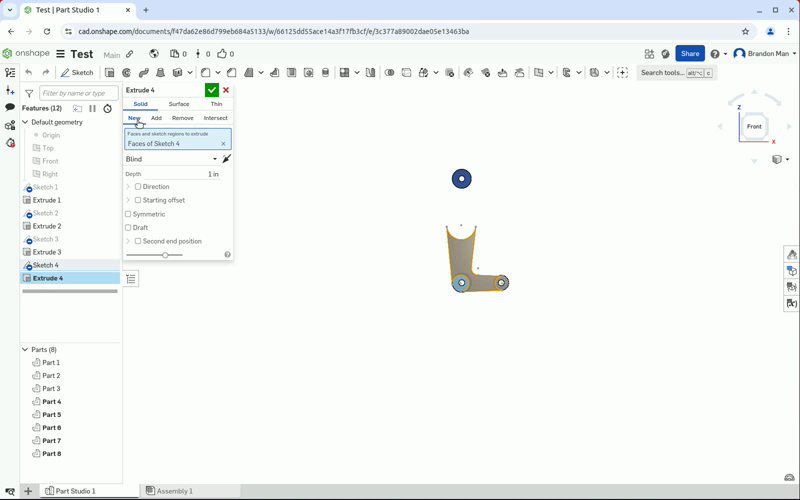
click(137, 120)
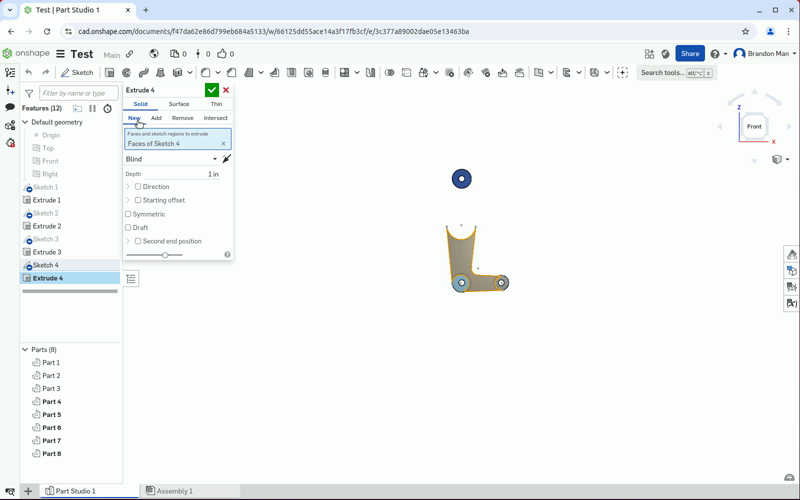
key(tab, 4)
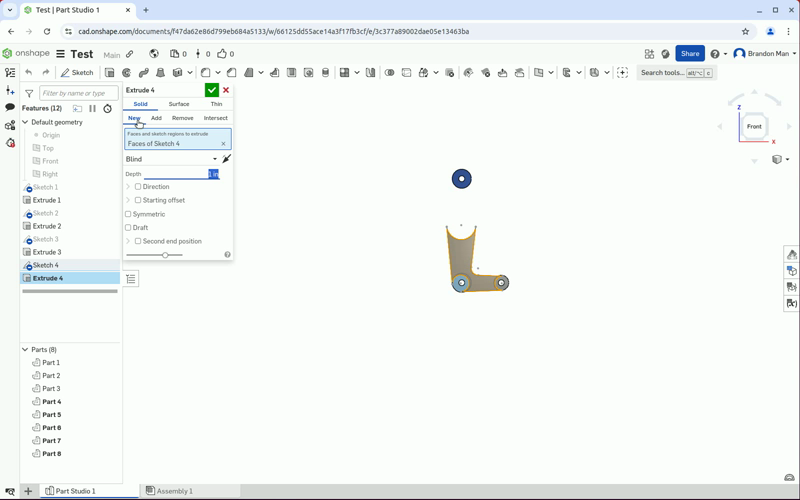
text(0.481)
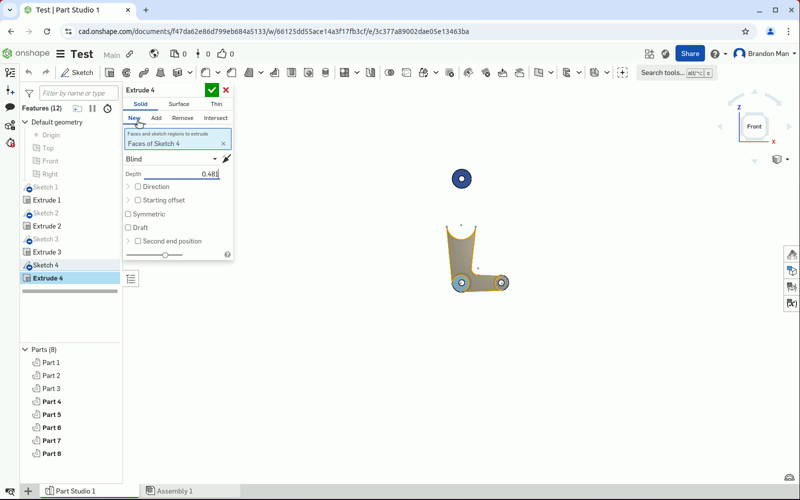
key(enter)
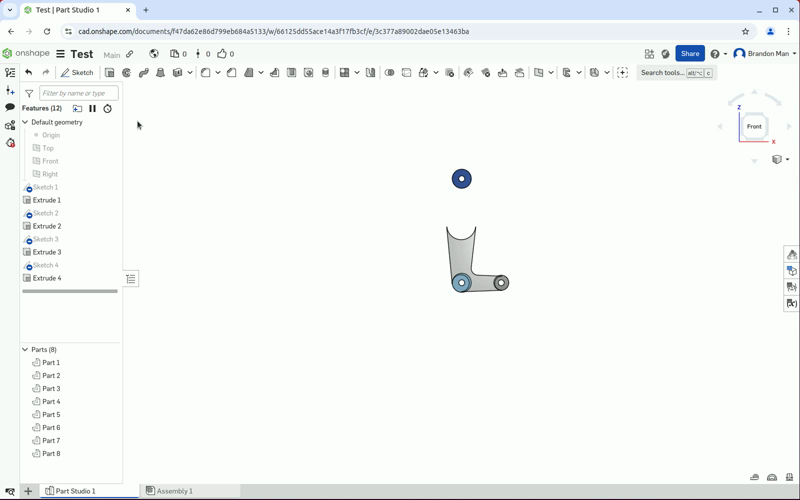
key(shift+h)
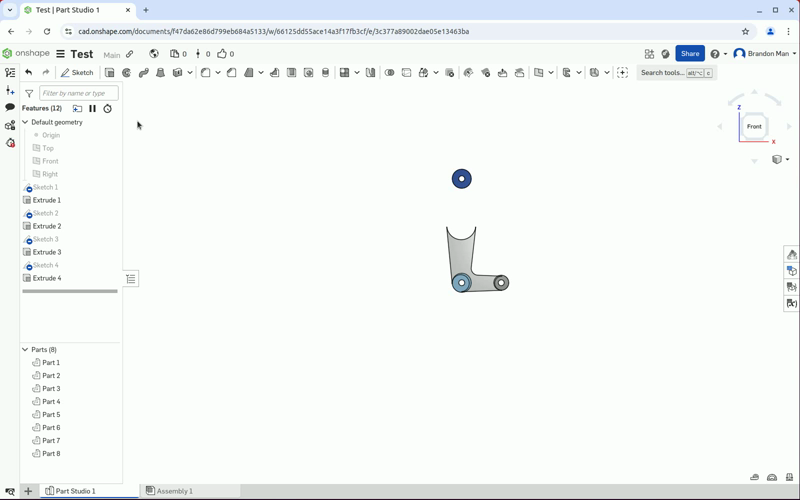
key(shift+h)
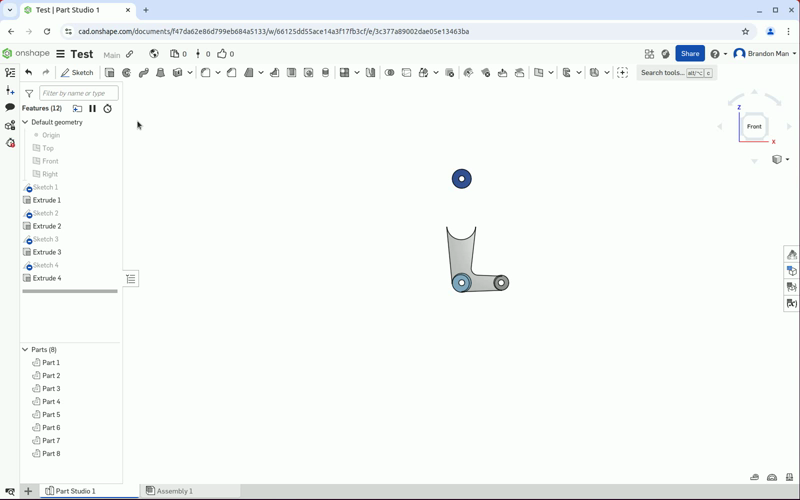
mouse_move(73, 189)
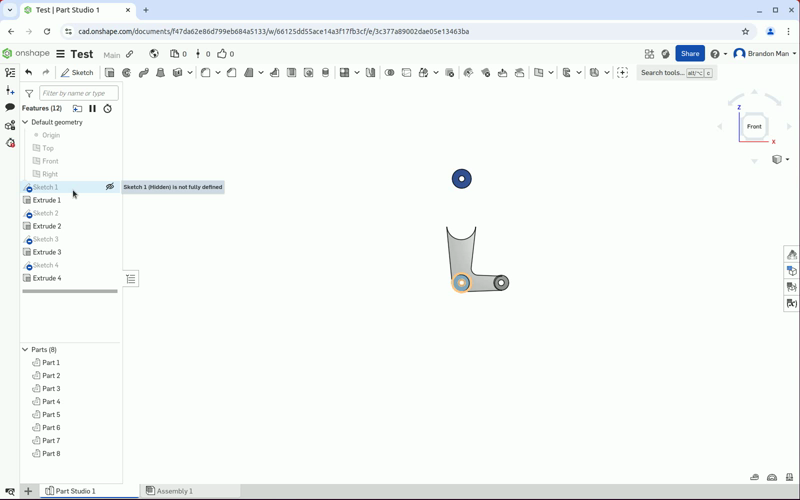
click(73, 189)
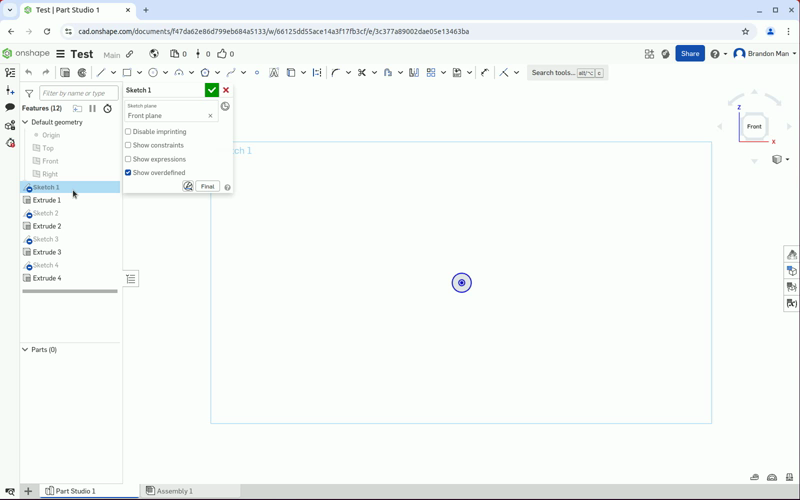
mouse_move(229, 92)
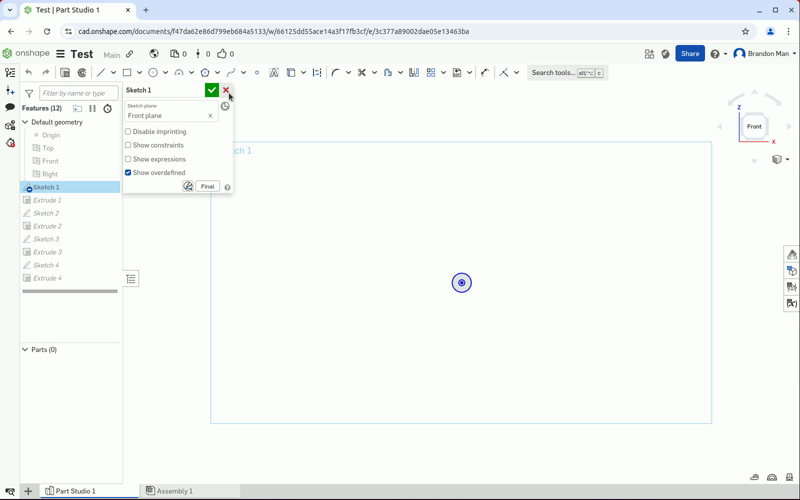
click(229, 92)
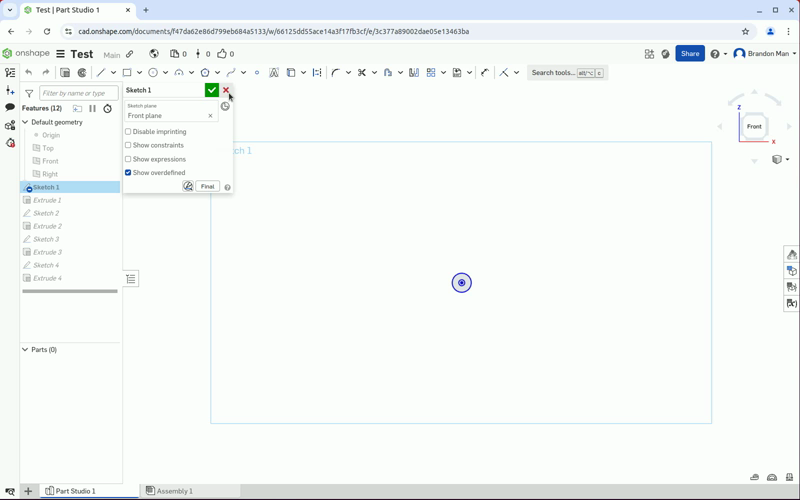
key(shift+s)
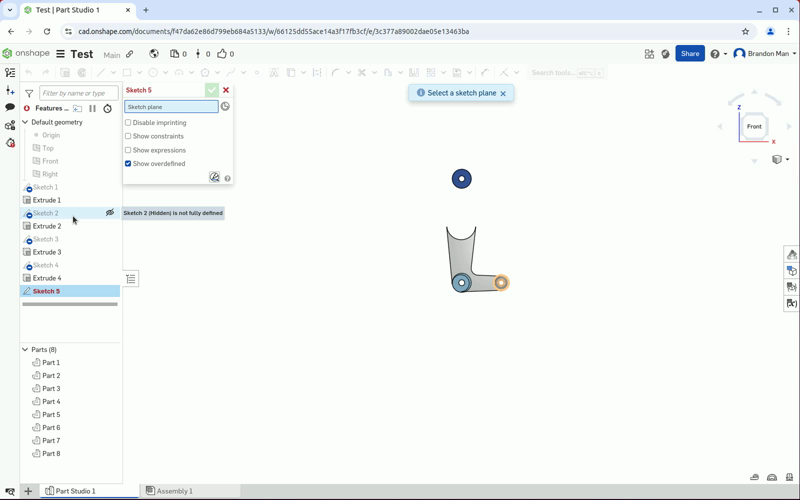
scroll(3)
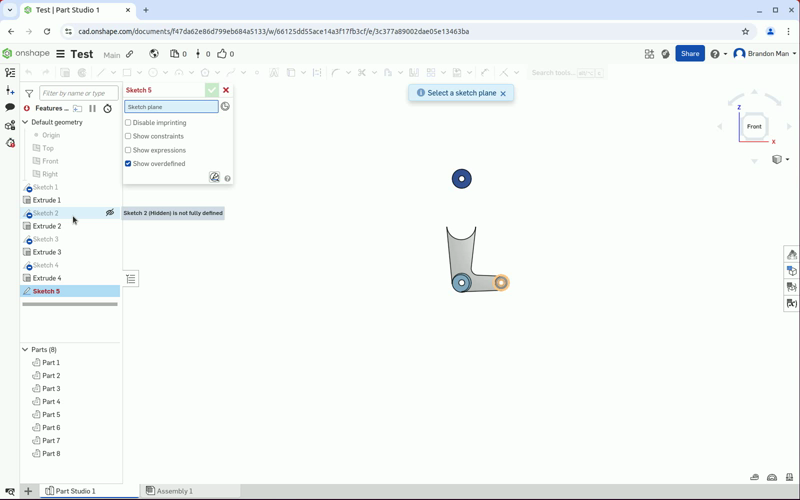
mouse_move(73, 163)
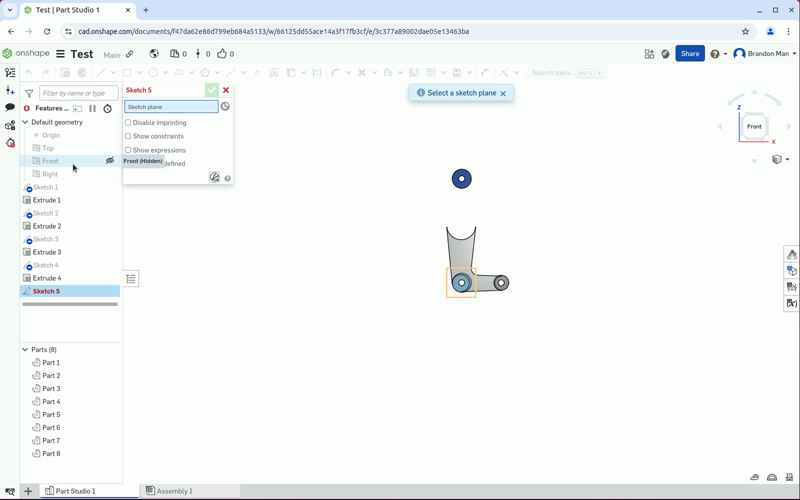
click(73, 163)
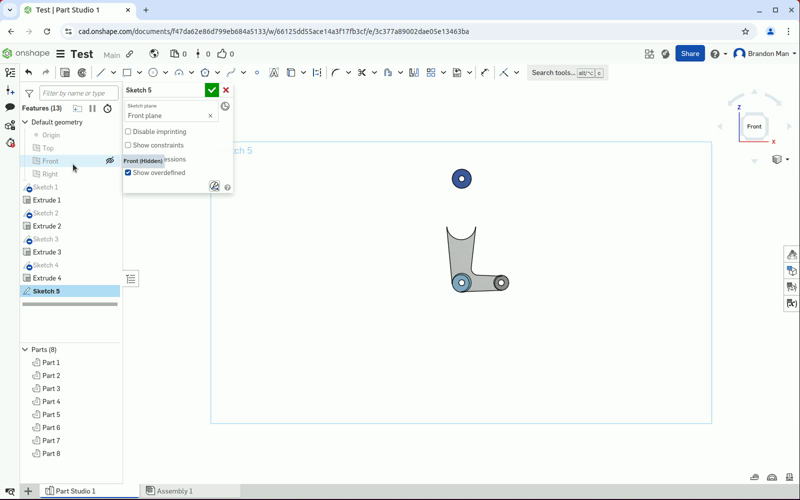
mouse_move(73, 352)
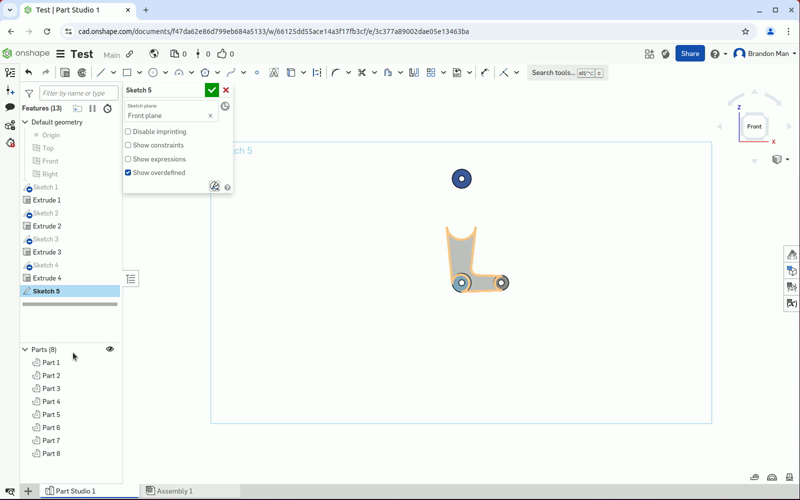
key(y)
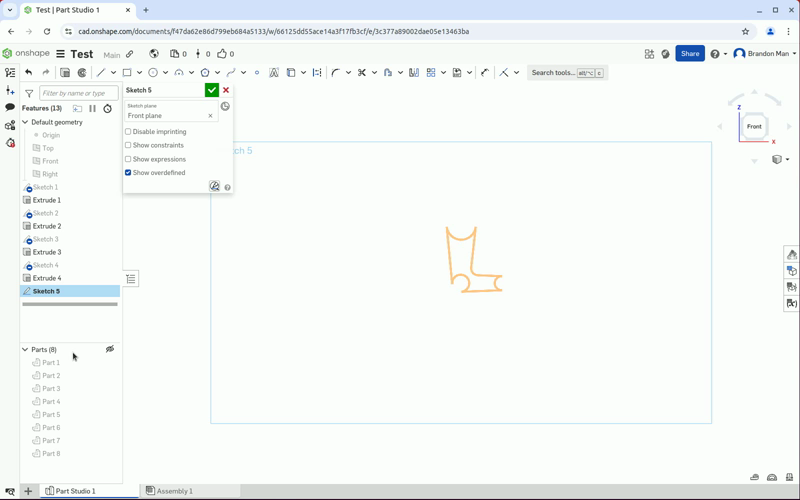
key(c)
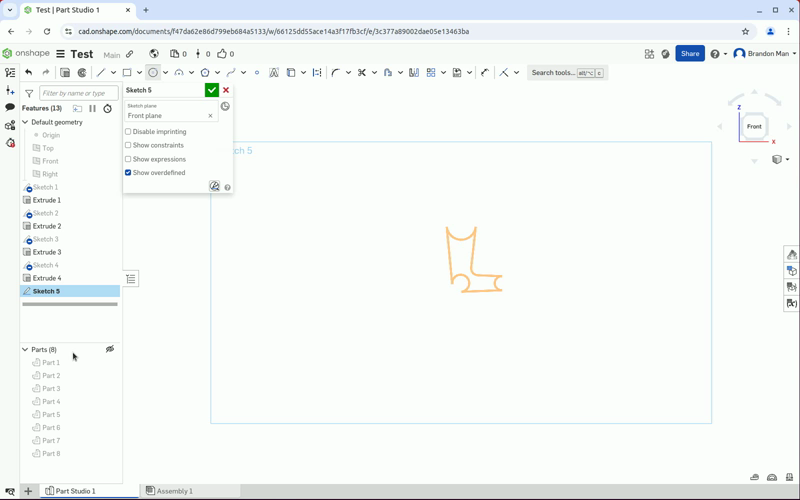
key_down(shift)
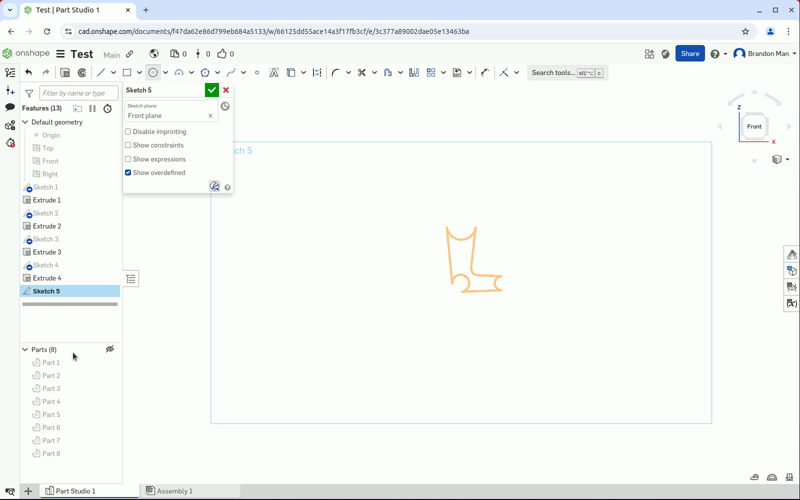
mouse_move(461, 225)
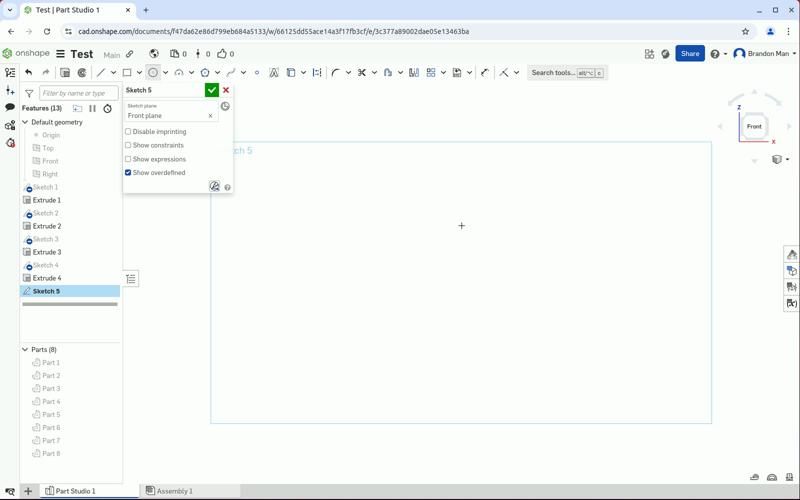
click(461, 225)
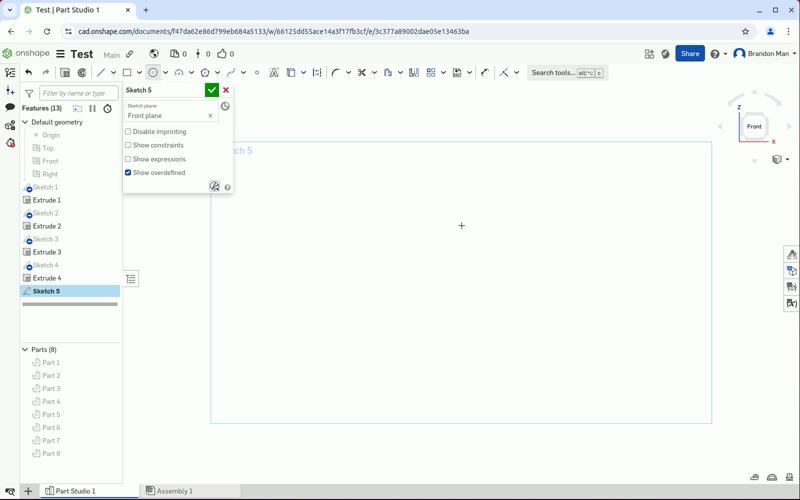
key_up(shift)
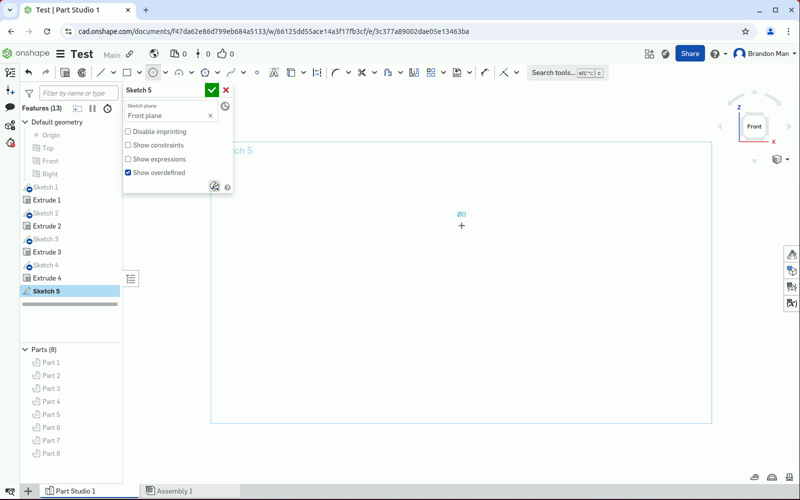
mouse_move(477, 225)
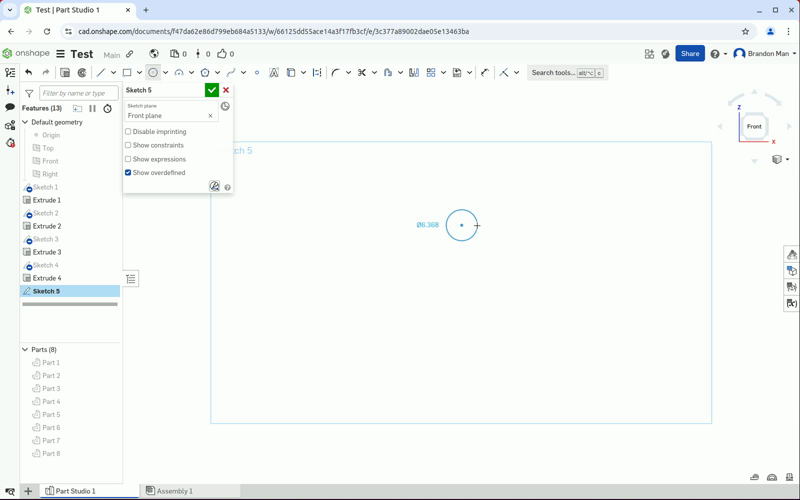
click(477, 225)
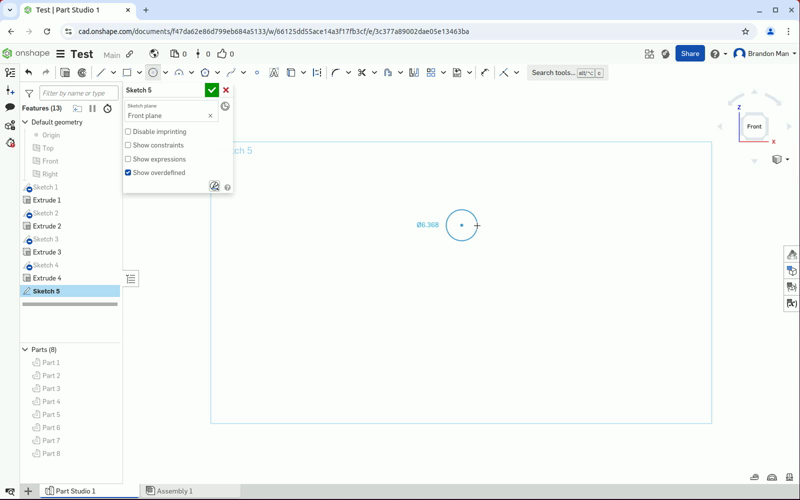
key(esc)
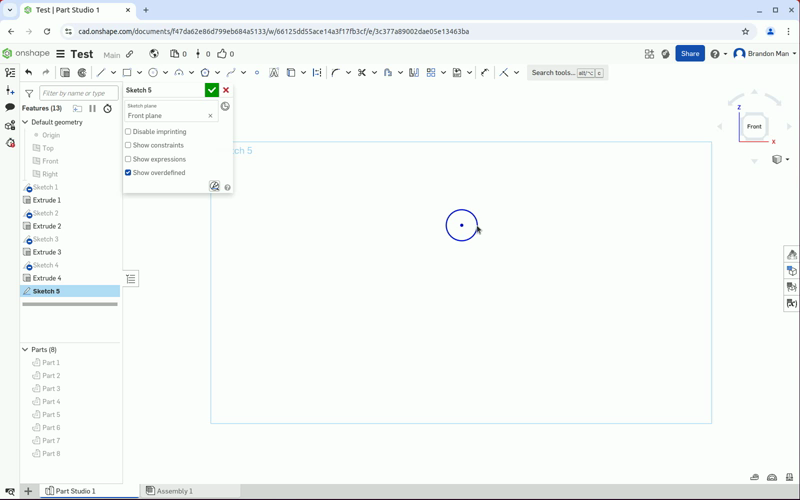
key(c)
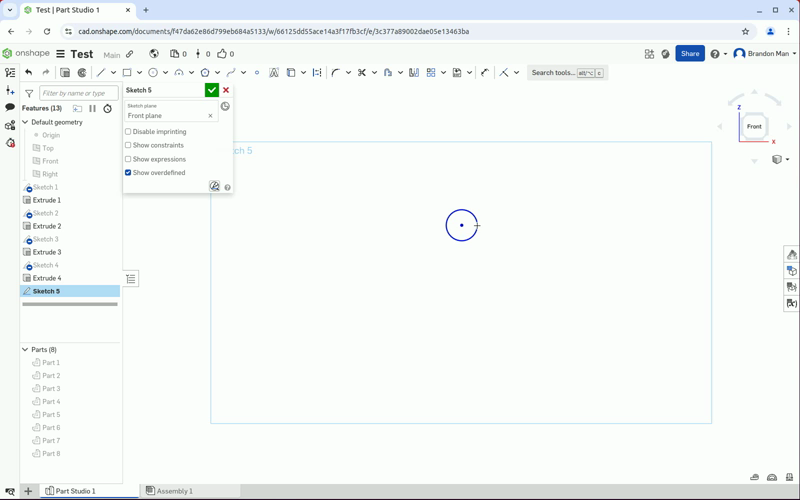
key_down(shift)
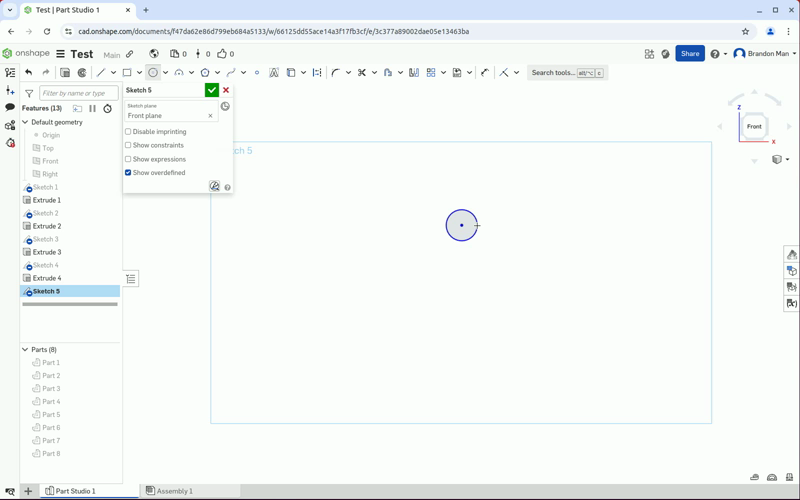
mouse_move(461, 225)
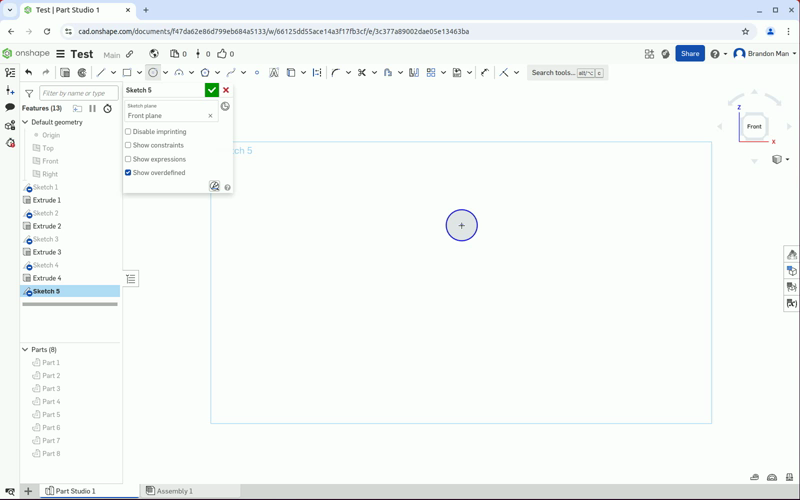
click(461, 225)
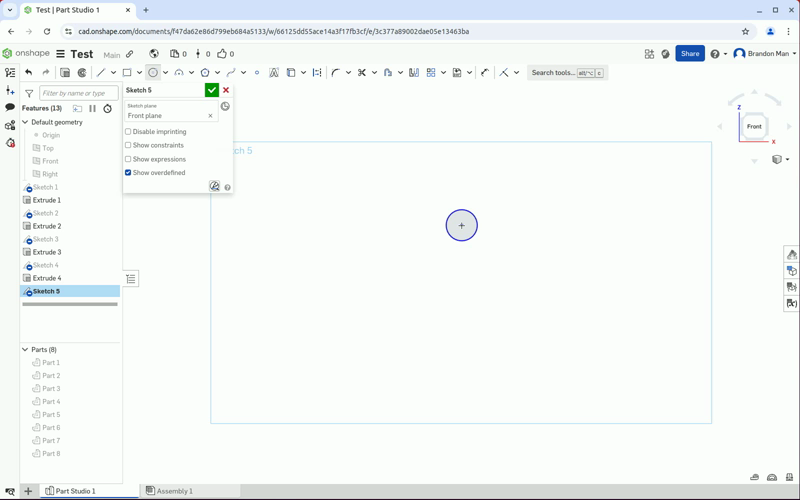
key_up(shift)
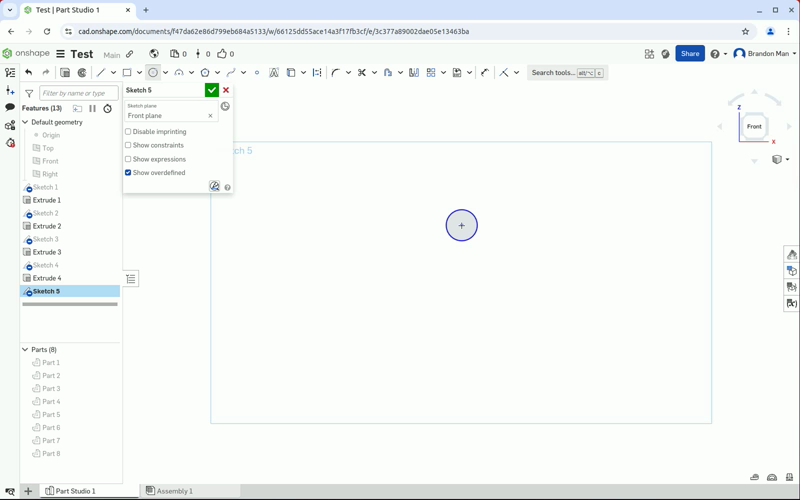
mouse_move(465, 225)
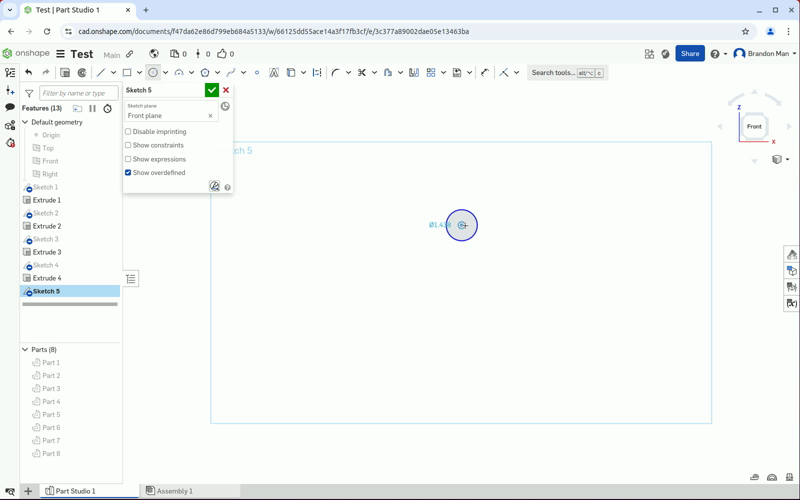
scroll(6)
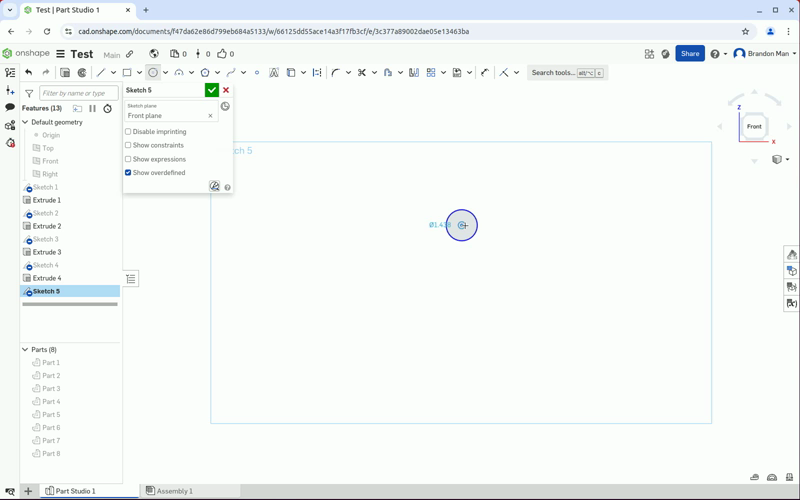
scroll(6)
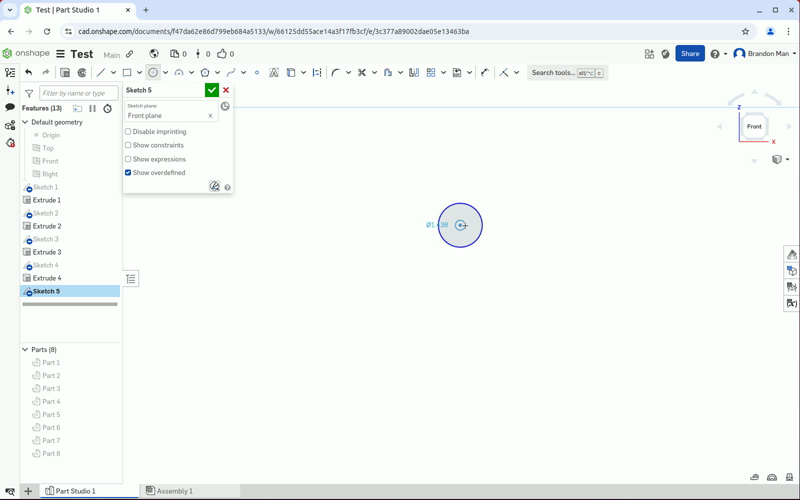
scroll(6)
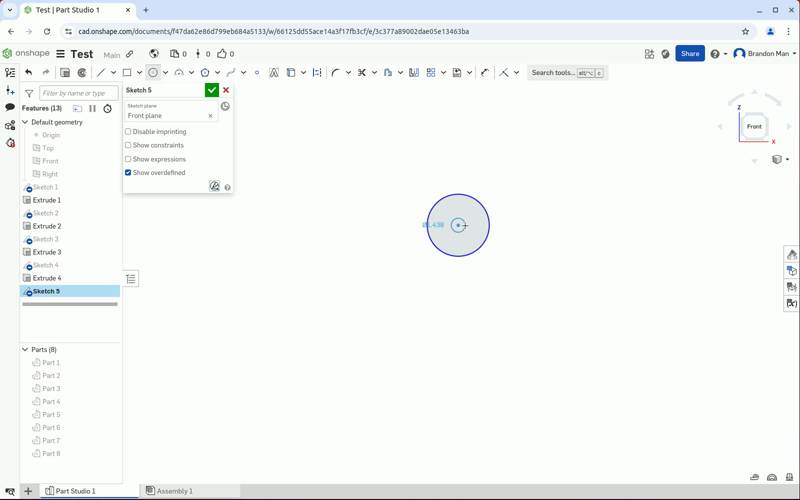
scroll(6)
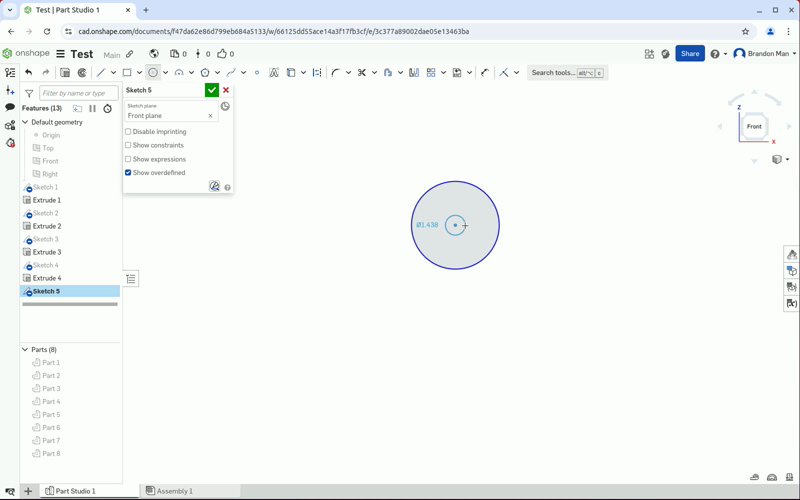
scroll(6)
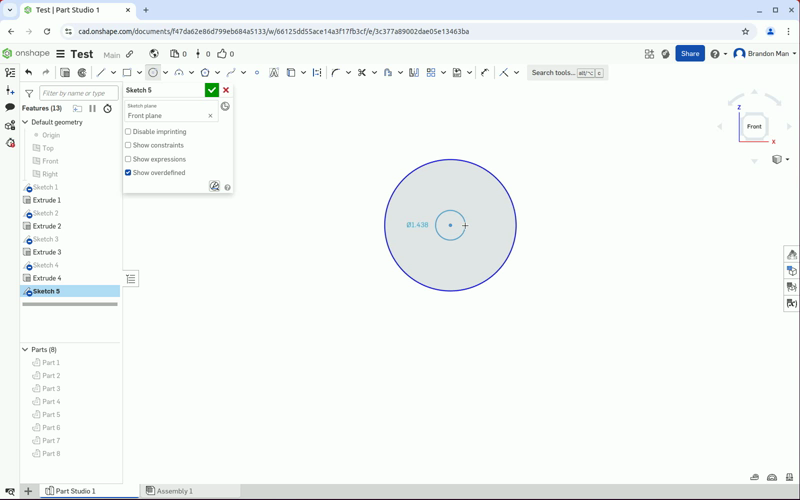
scroll(6)
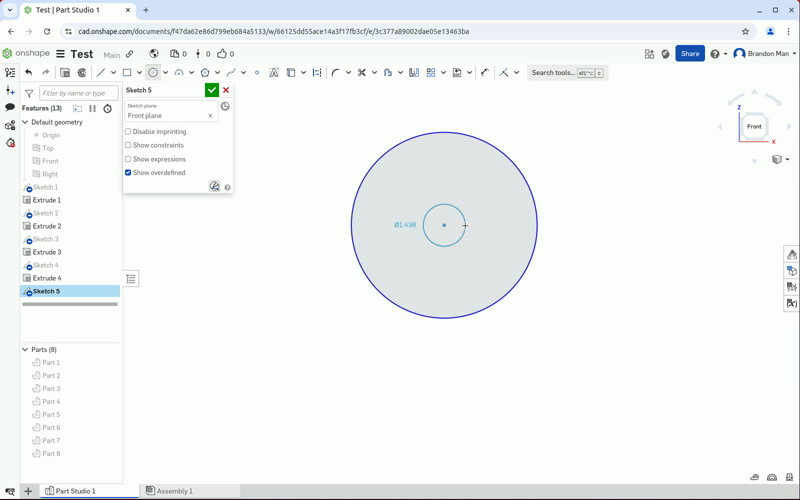
scroll(6)
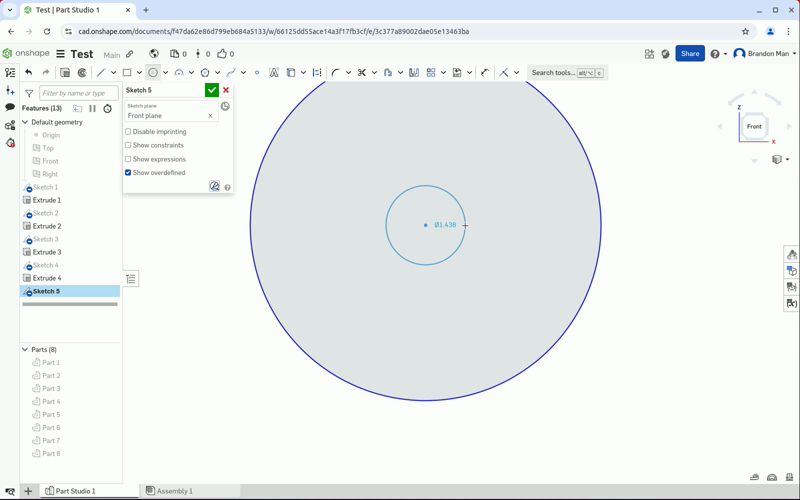
click(465, 225)
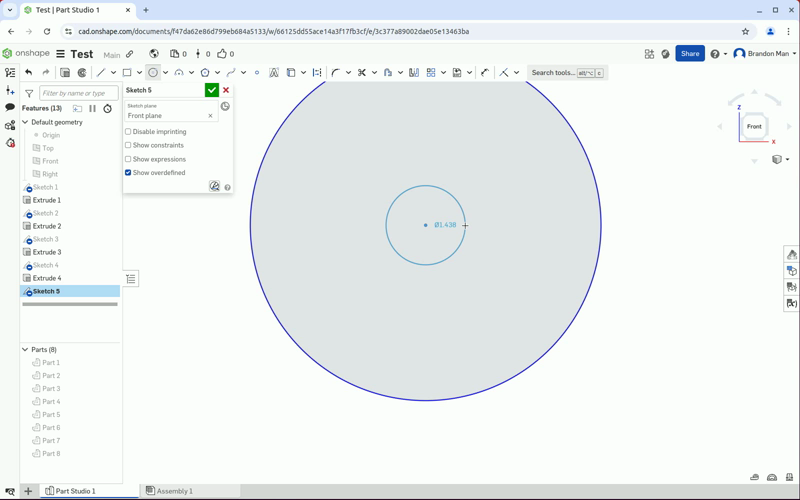
scroll(-6)
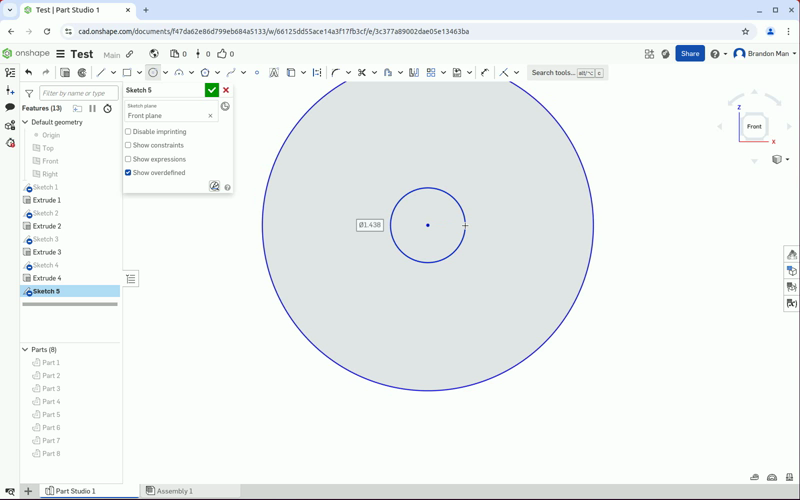
scroll(-6)
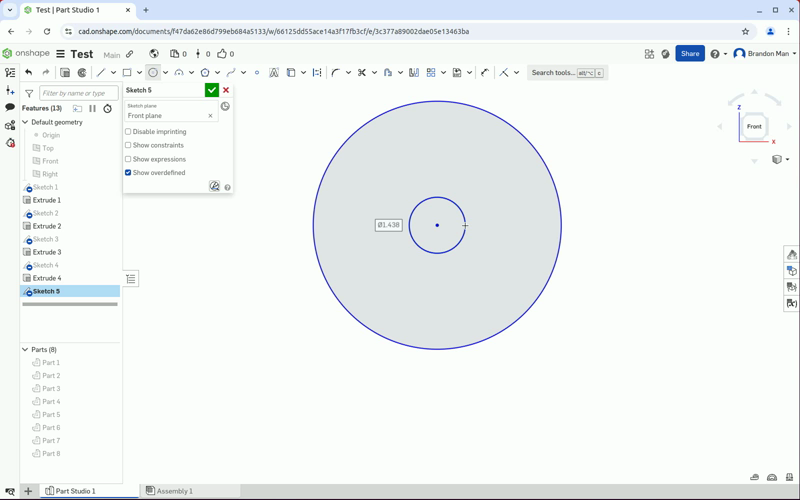
scroll(-6)
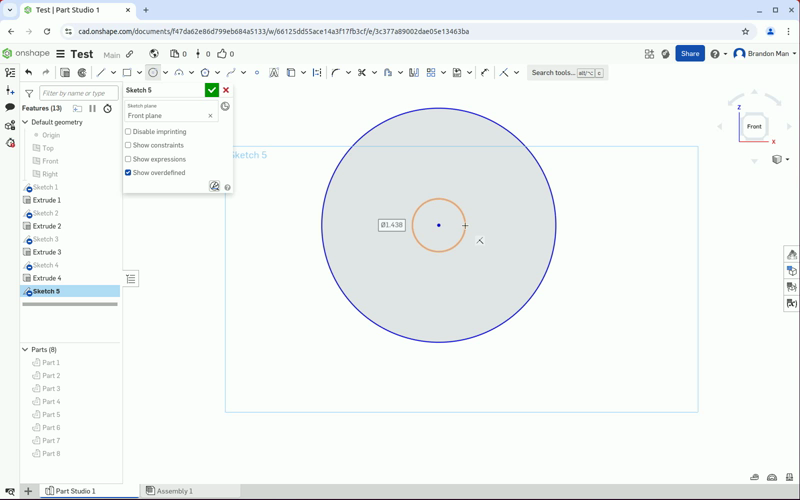
scroll(-6)
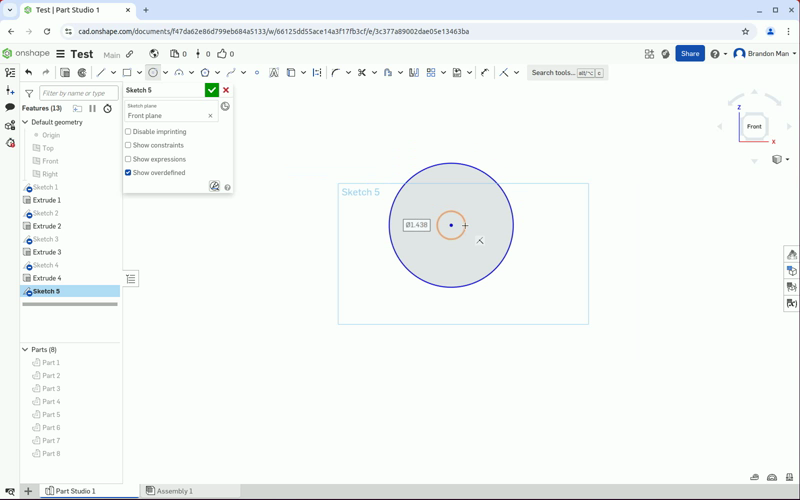
scroll(-6)
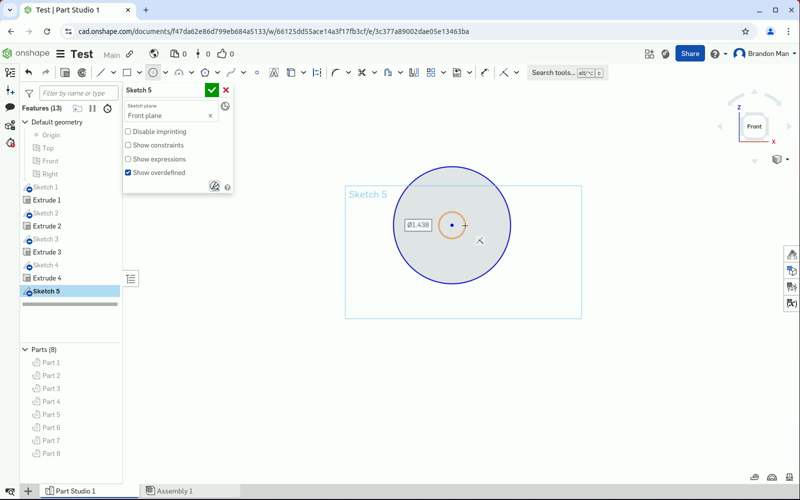
scroll(-6)
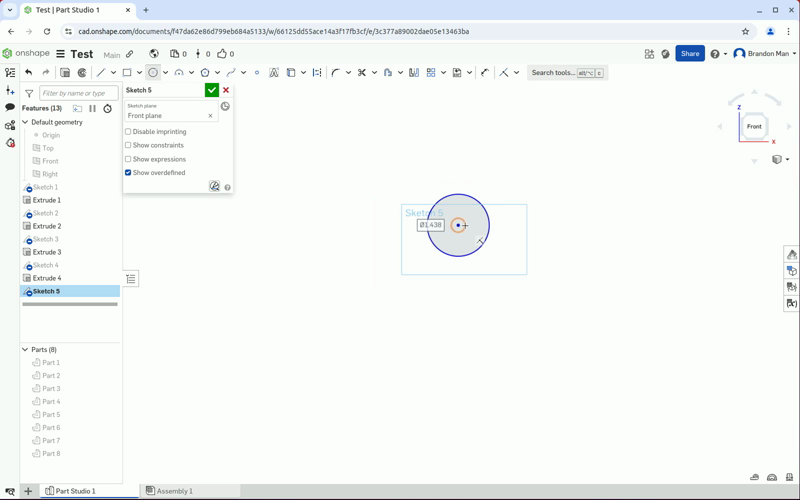
scroll(-6)
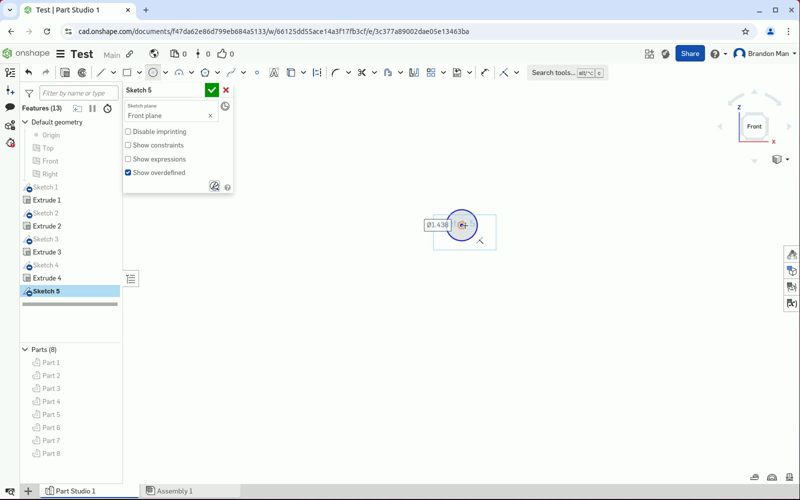
key(esc)
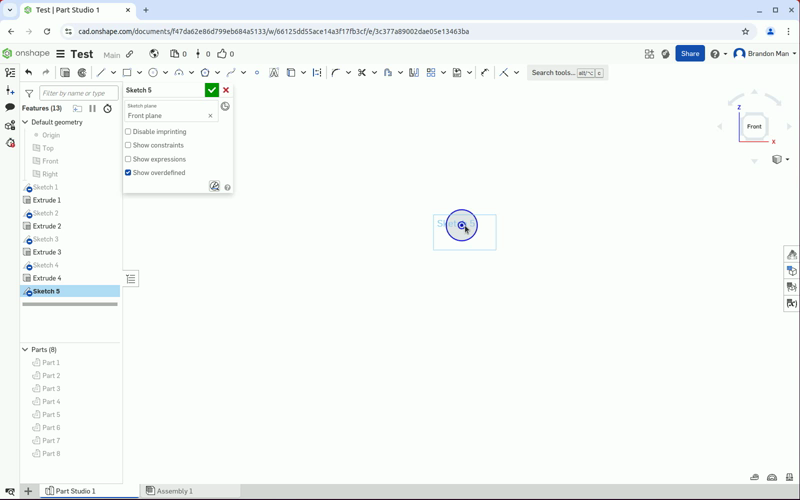
mouse_move(468, 212)
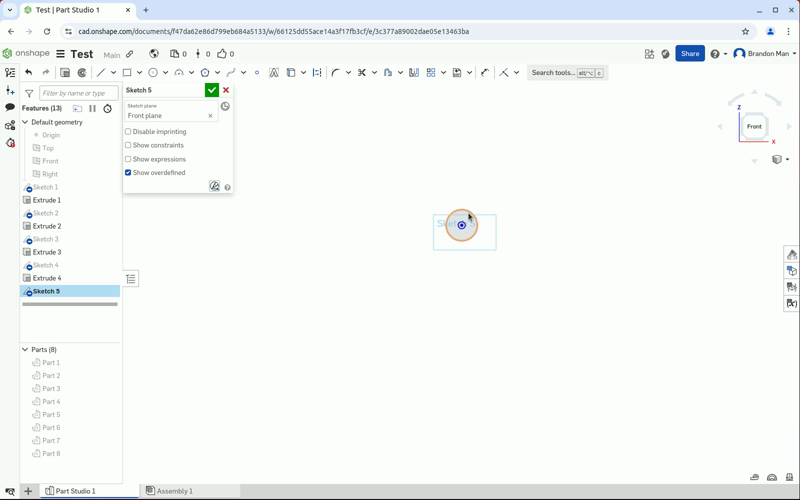
scroll(6)
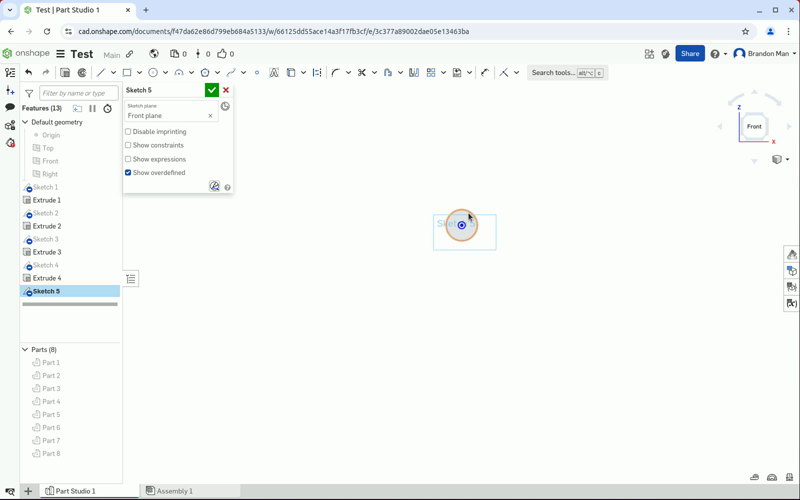
scroll(6)
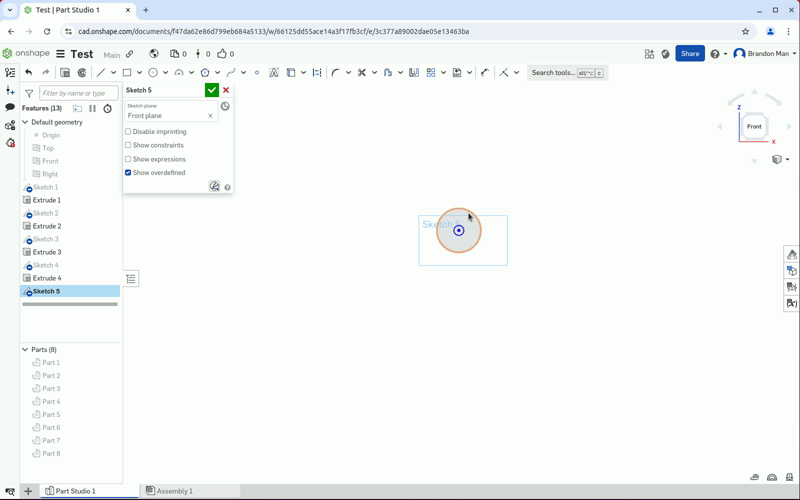
scroll(6)
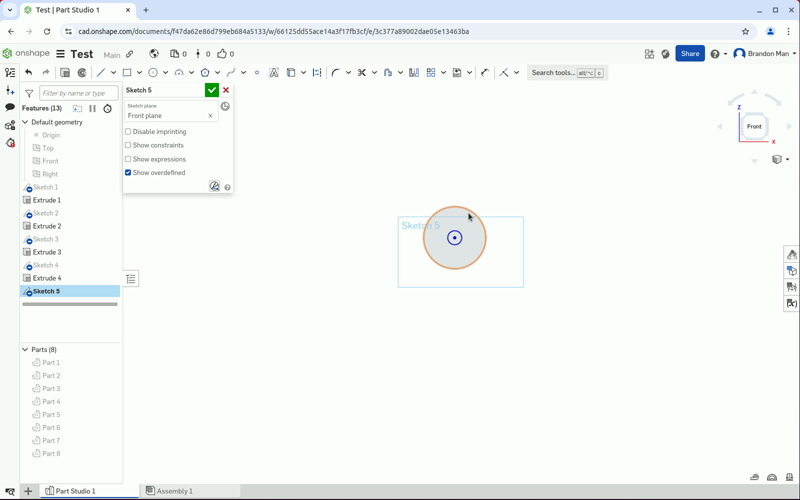
scroll(6)
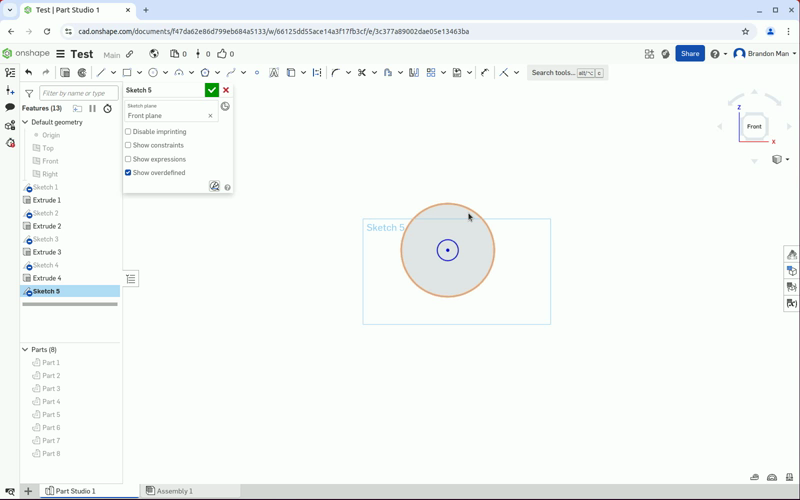
scroll(6)
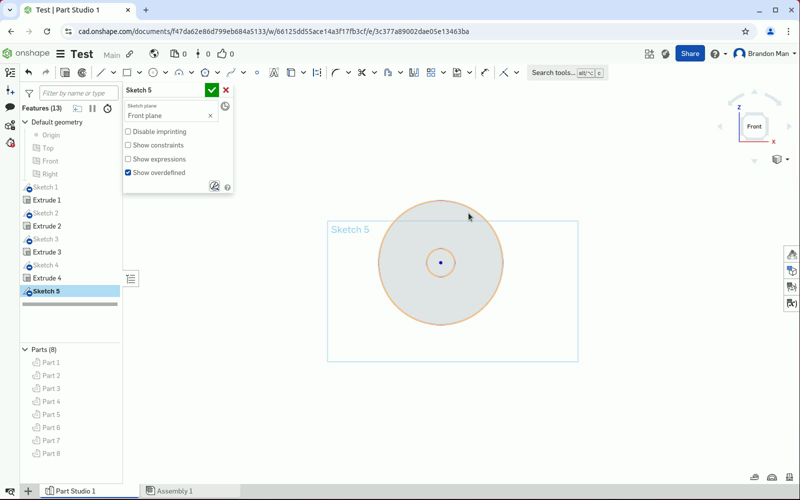
scroll(6)
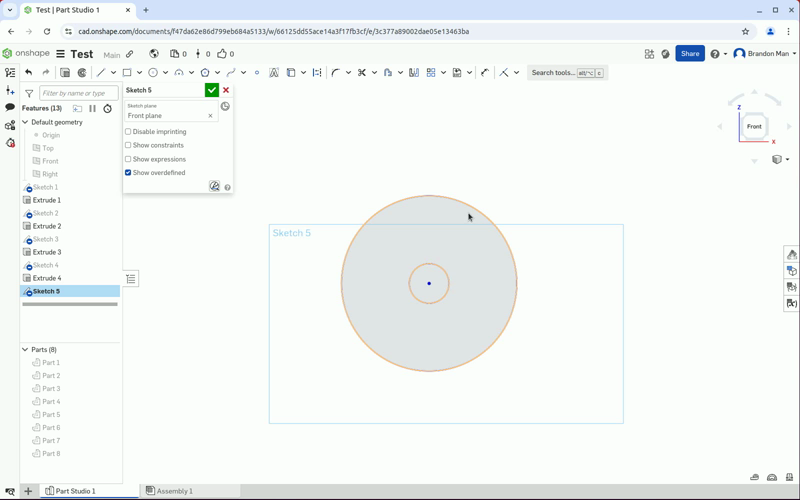
scroll(6)
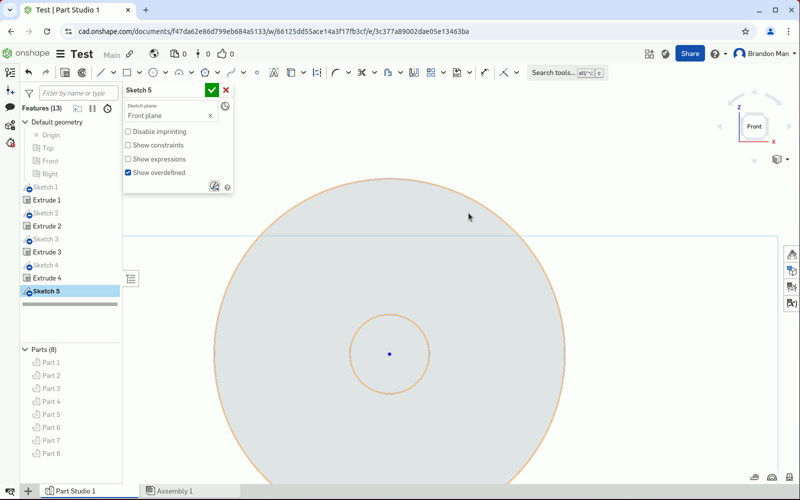
click(468, 212)
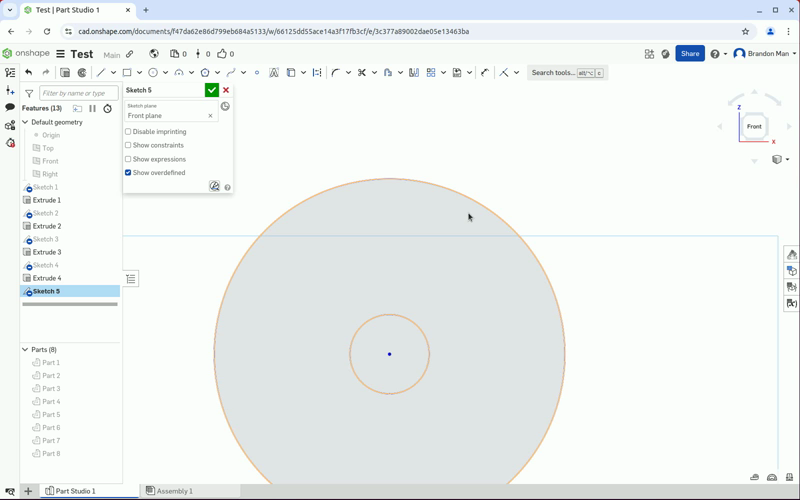
scroll(-6)
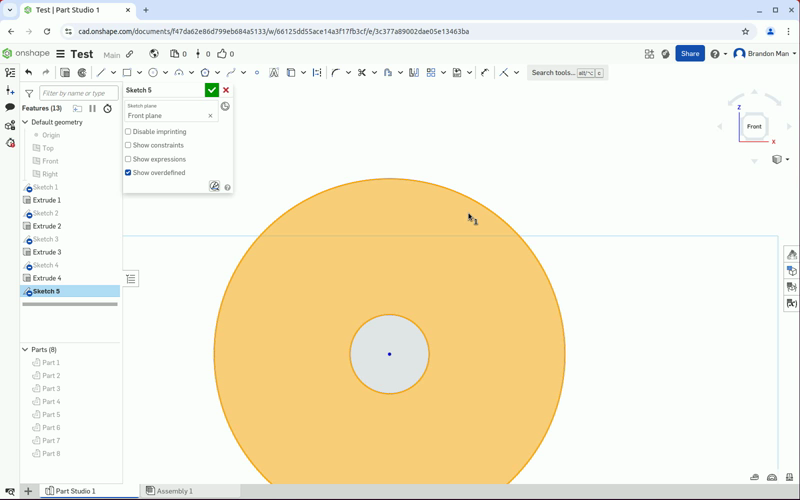
scroll(-6)
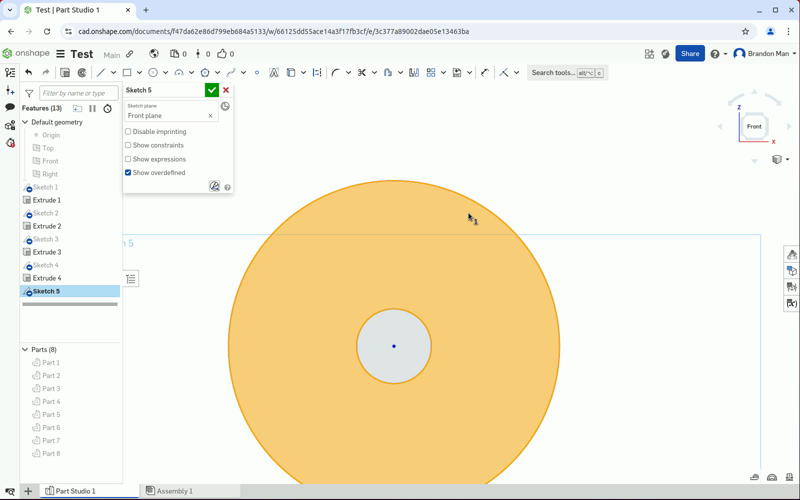
scroll(-6)
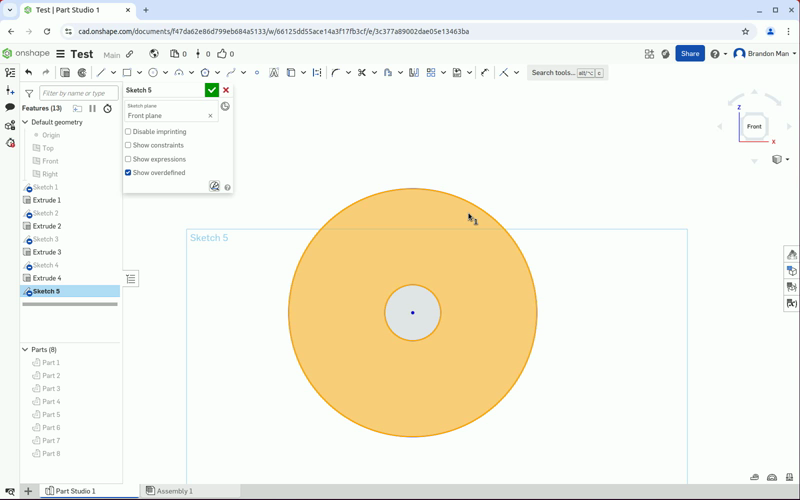
scroll(-6)
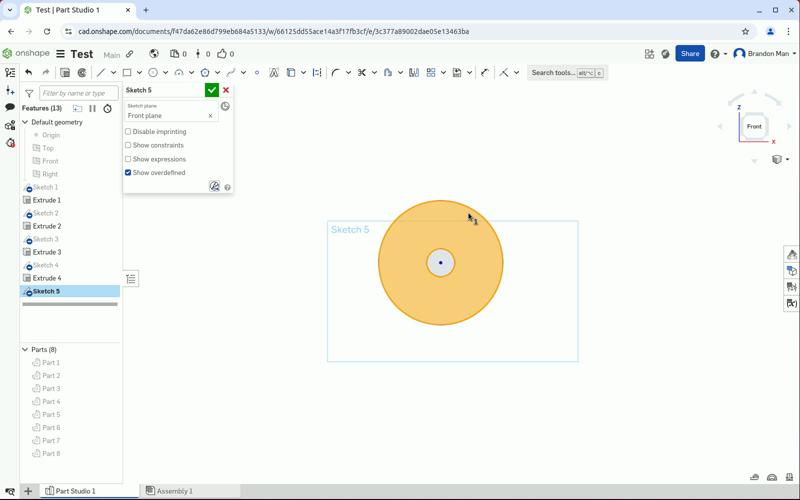
scroll(-6)
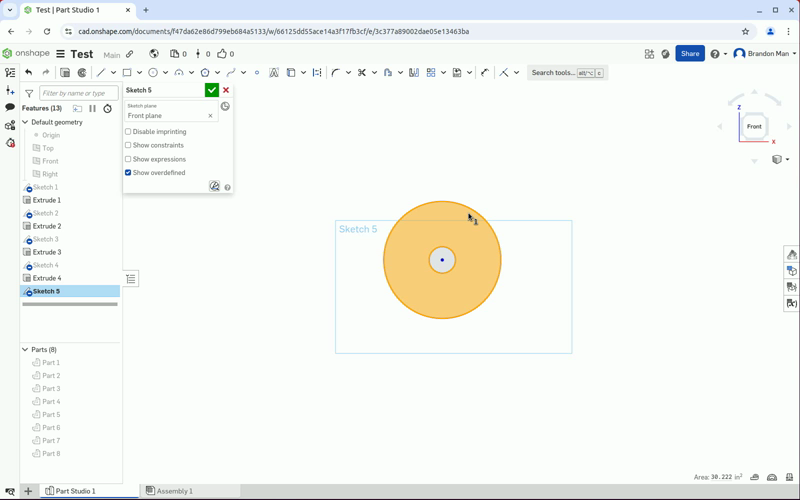
scroll(-6)
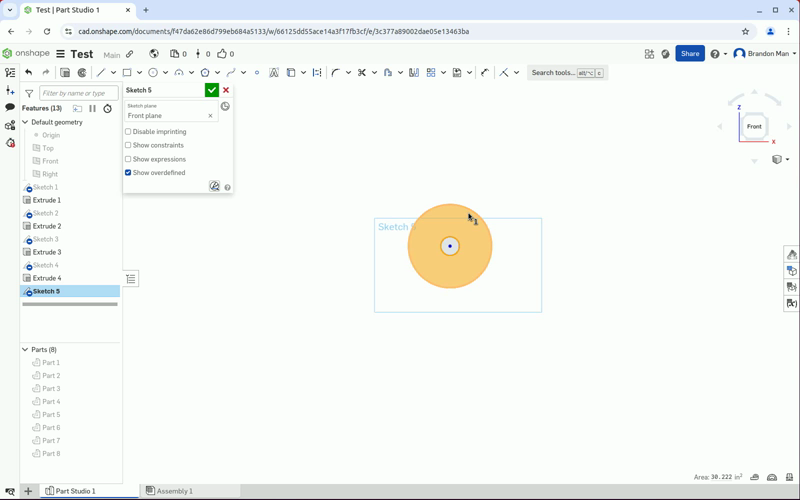
scroll(-6)
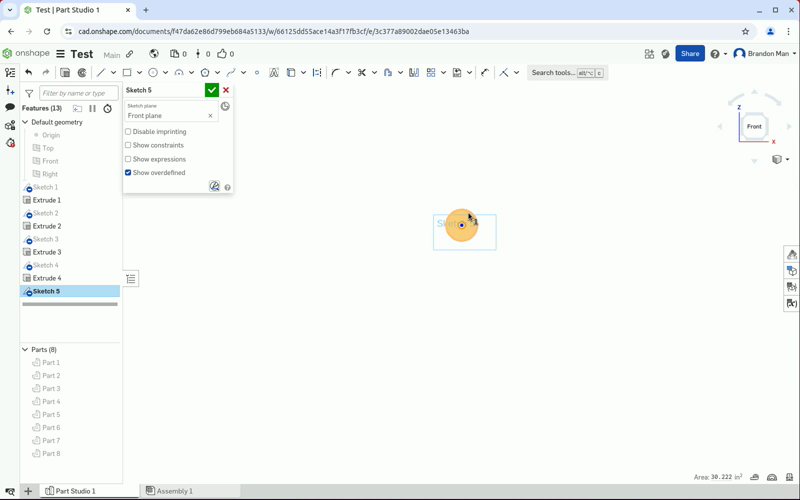
mouse_move(73, 352)
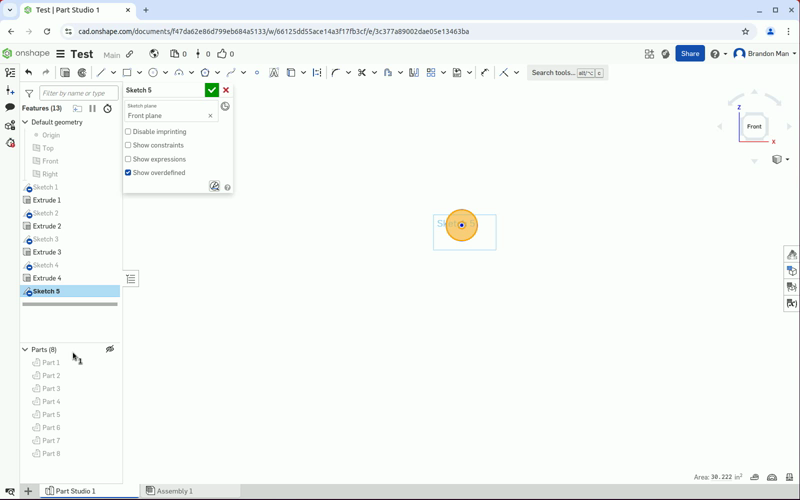
key(shift+y)
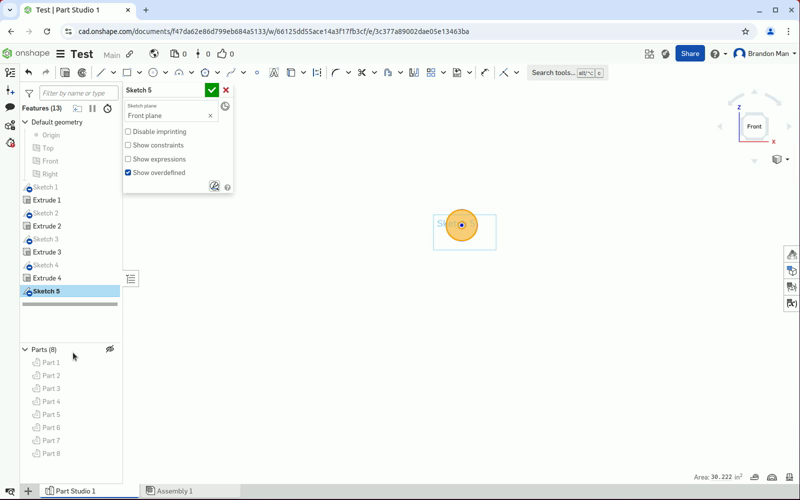
key(shift+e)
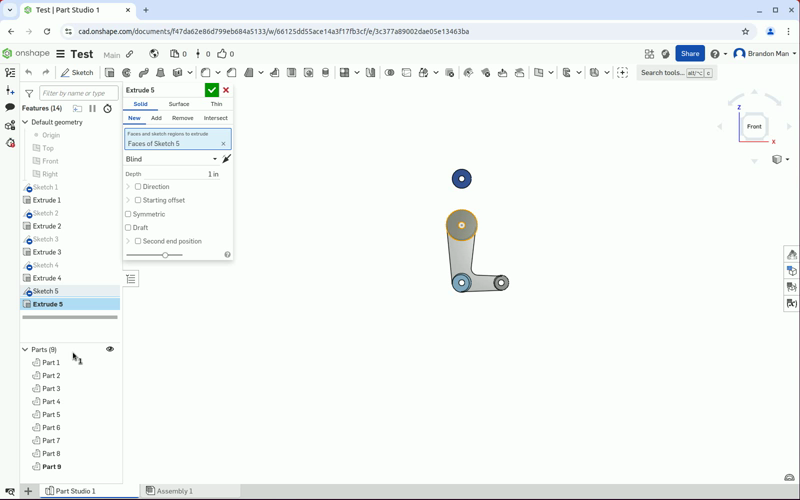
mouse_move(143, 106)
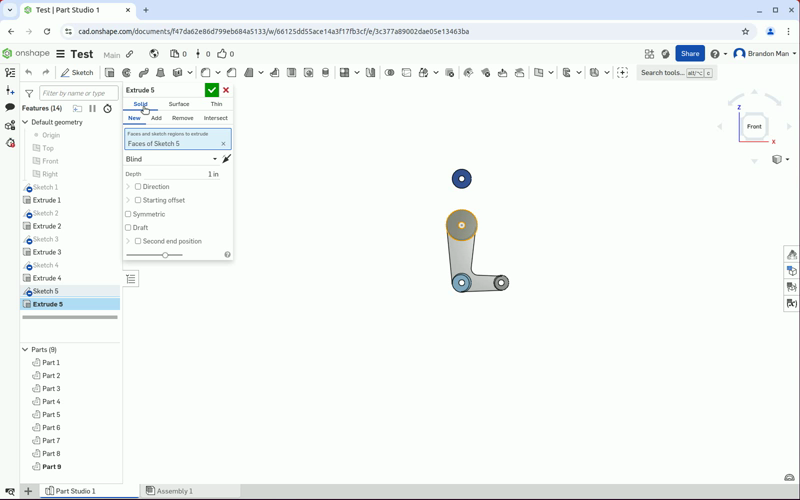
click(143, 106)
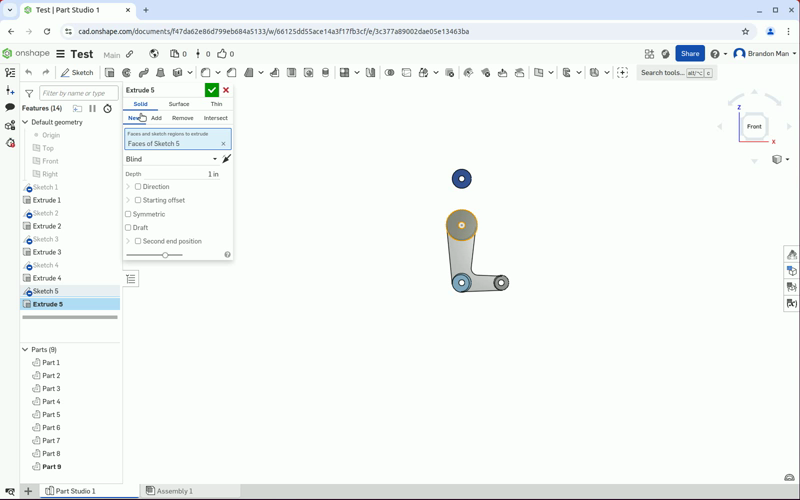
mouse_move(137, 120)
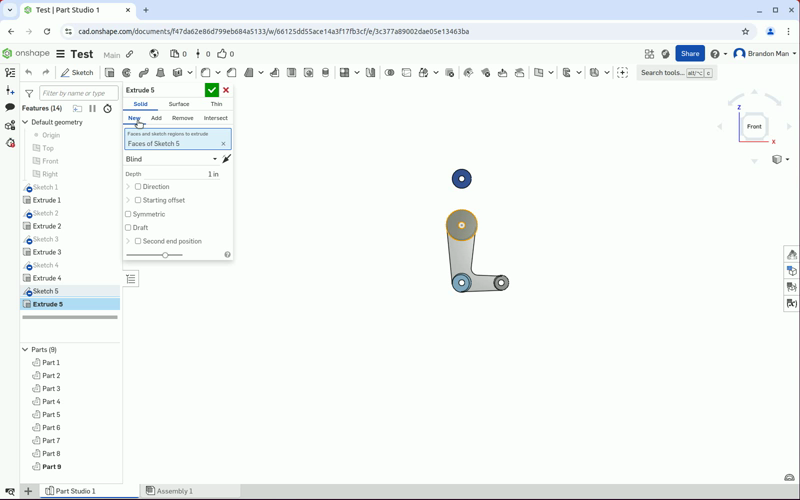
click(137, 120)
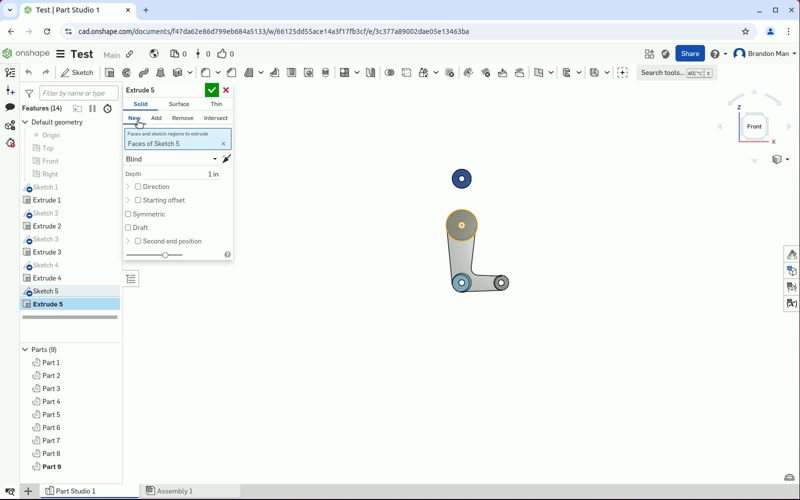
key(tab, 4)
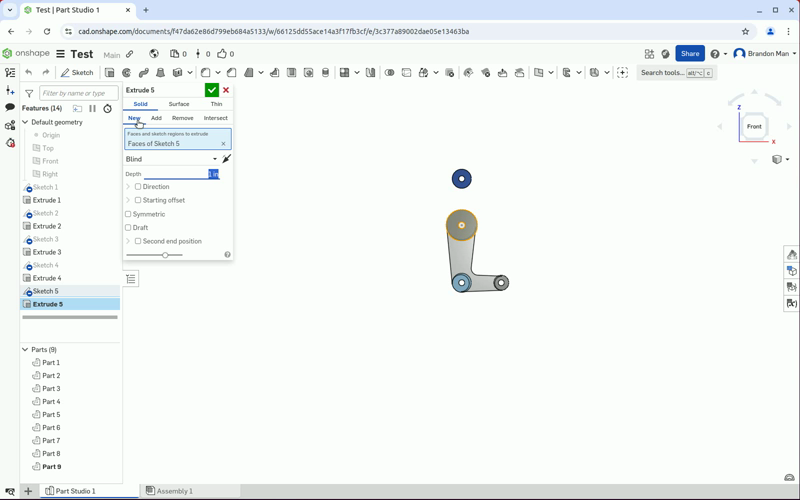
text(0.481)
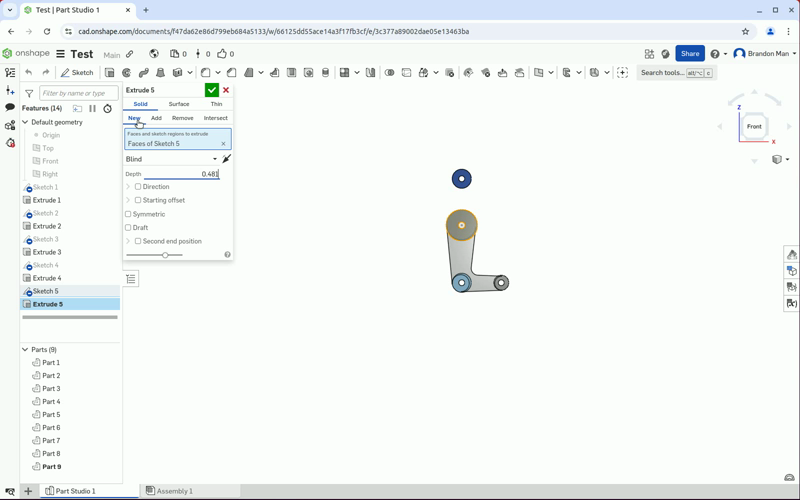
key(enter)
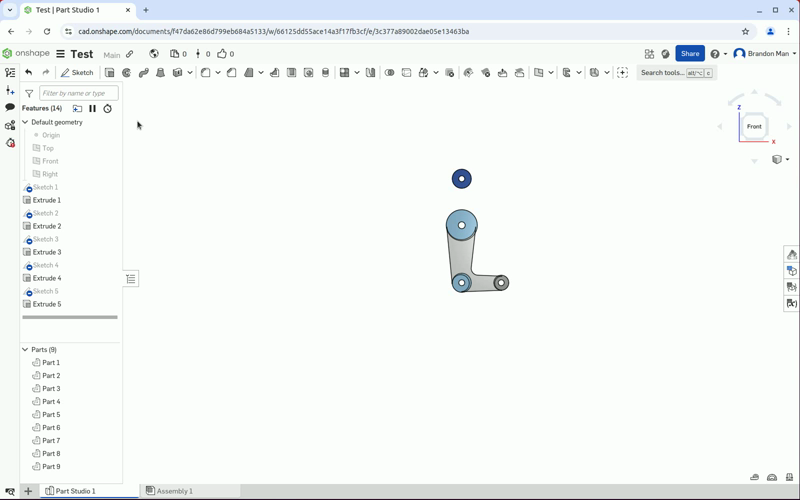
key(shift+h)
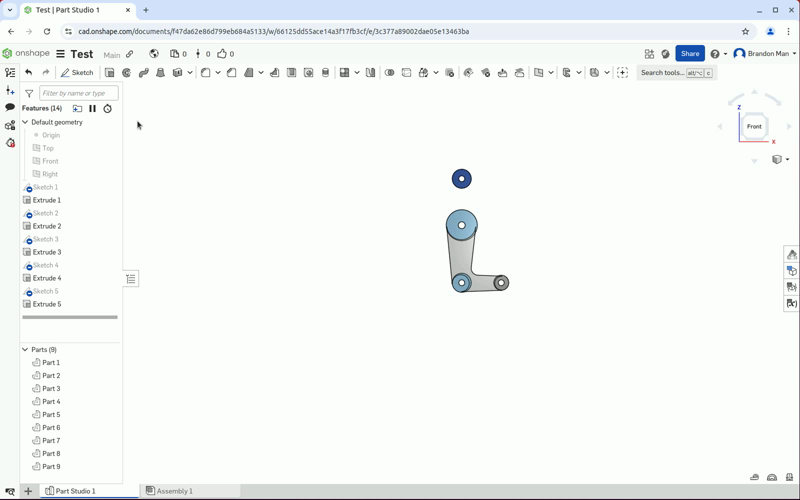
key(shift+h)
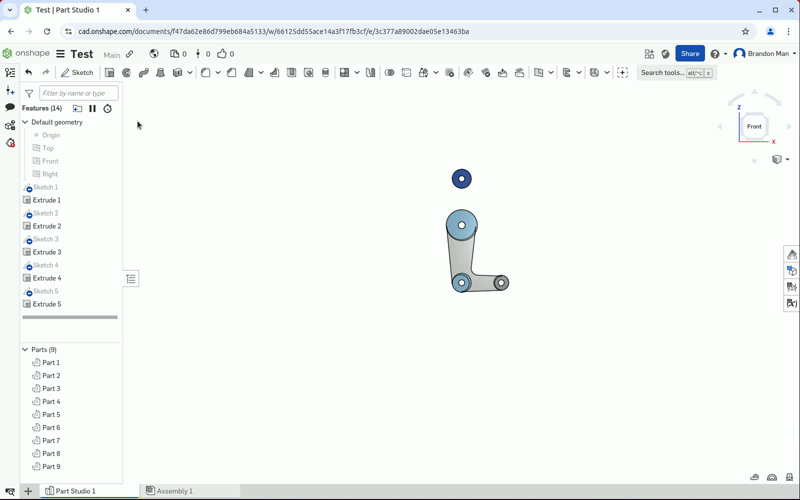
mouse_move(73, 189)
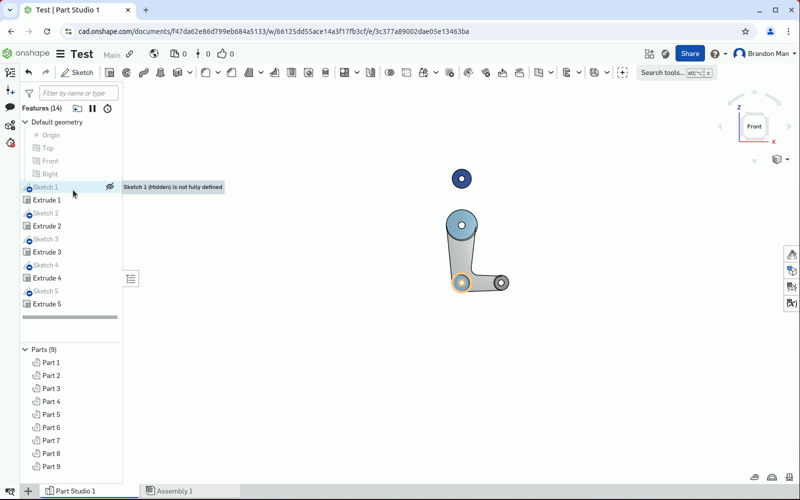
click(73, 189)
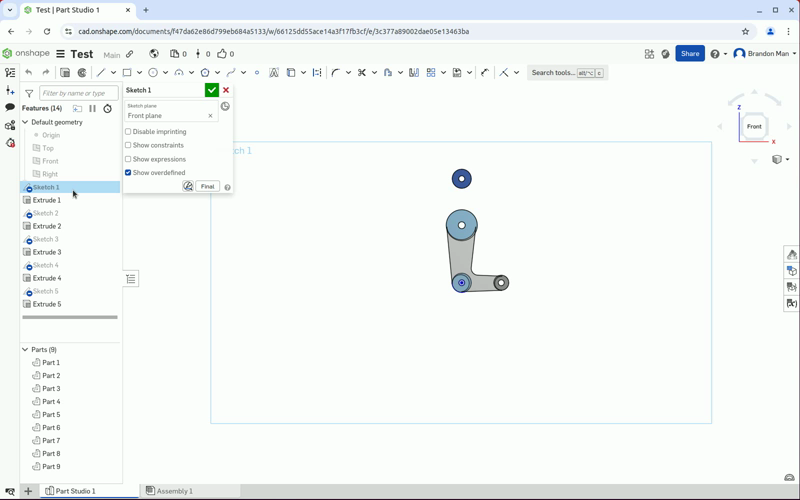
mouse_move(229, 92)
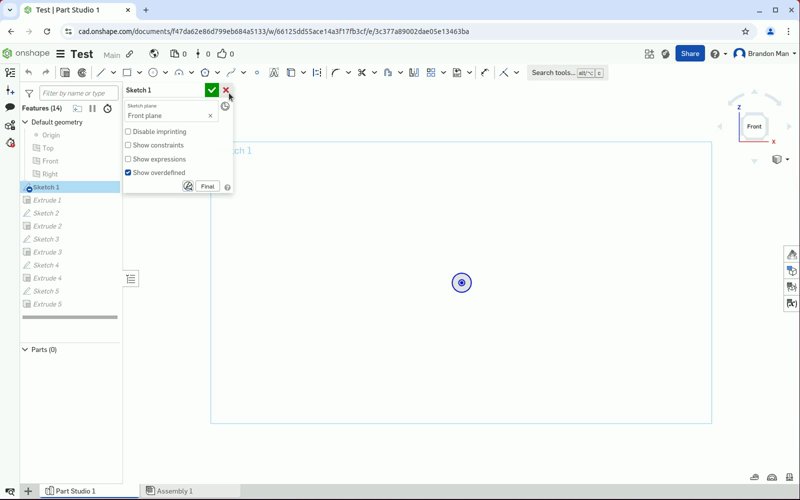
click(229, 92)
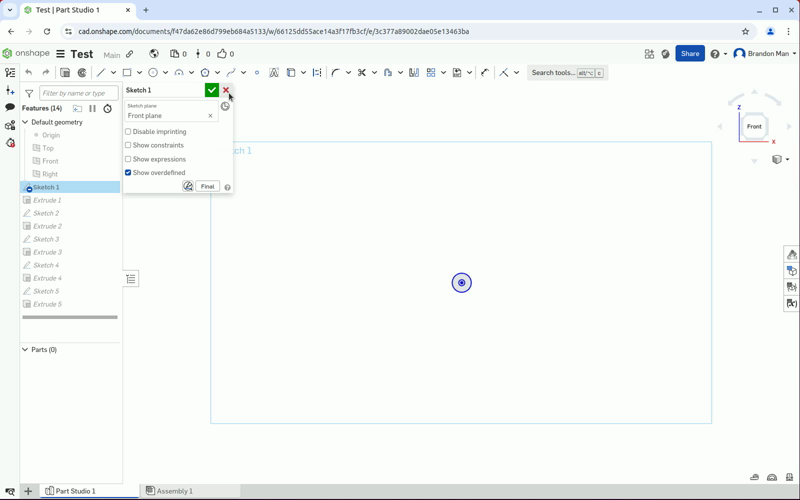
key(shift+s)
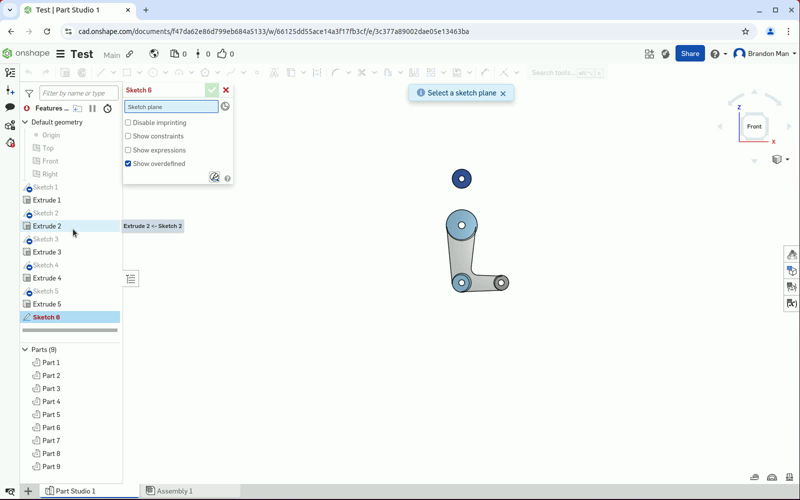
scroll(3)
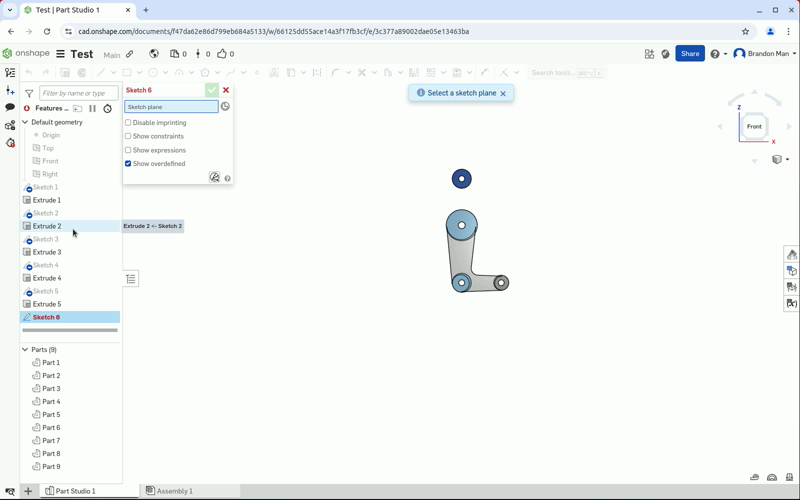
mouse_move(73, 163)
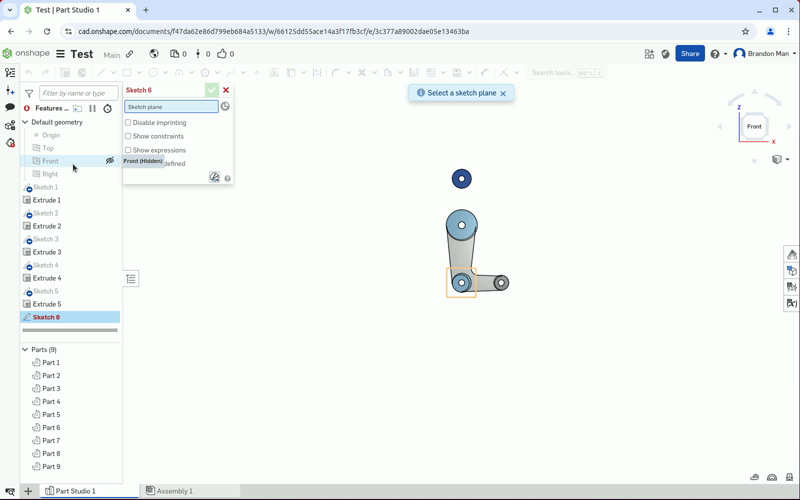
click(73, 163)
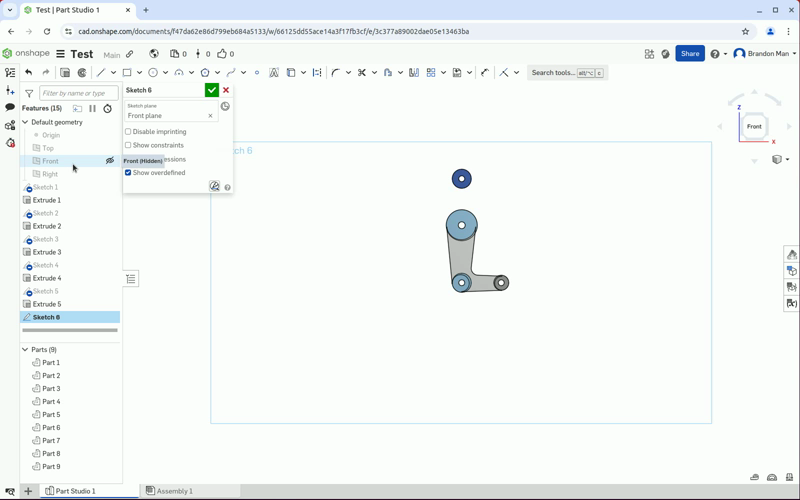
mouse_move(73, 352)
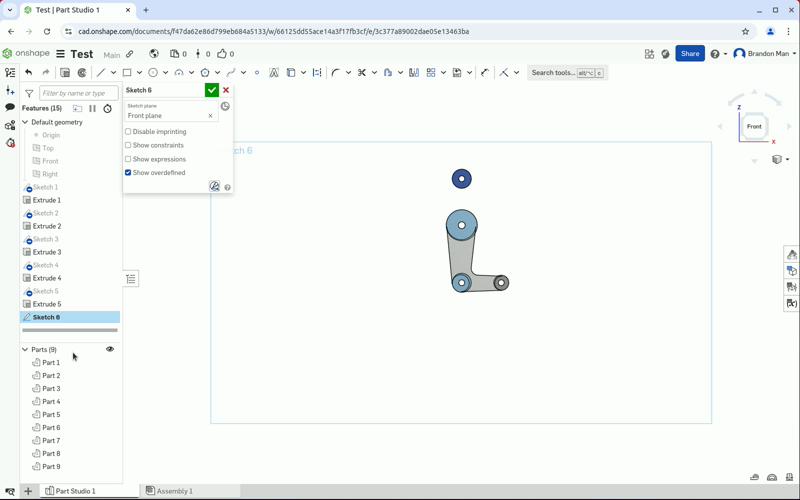
key(y)
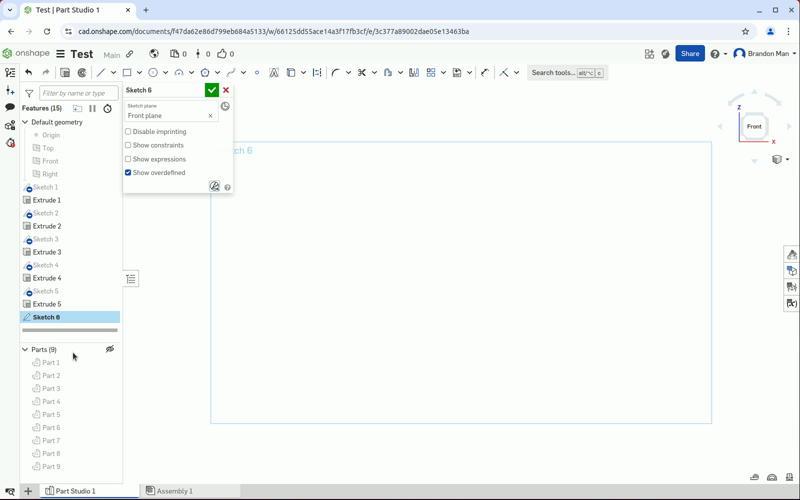
key(a)
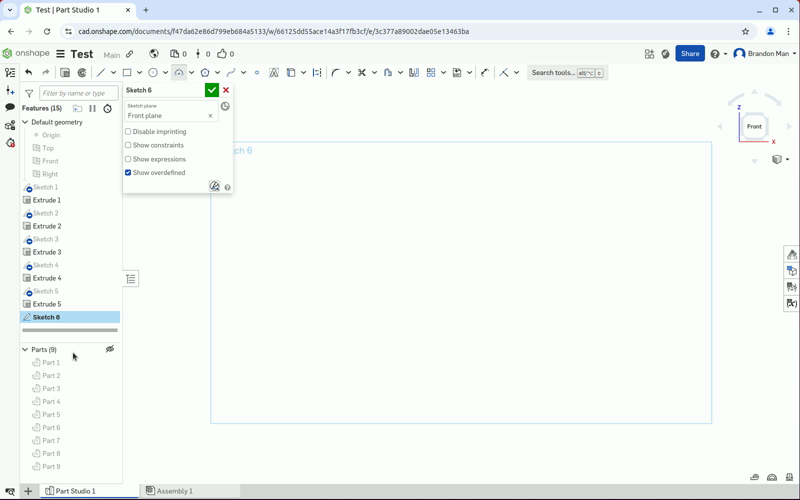
key_down(shift)
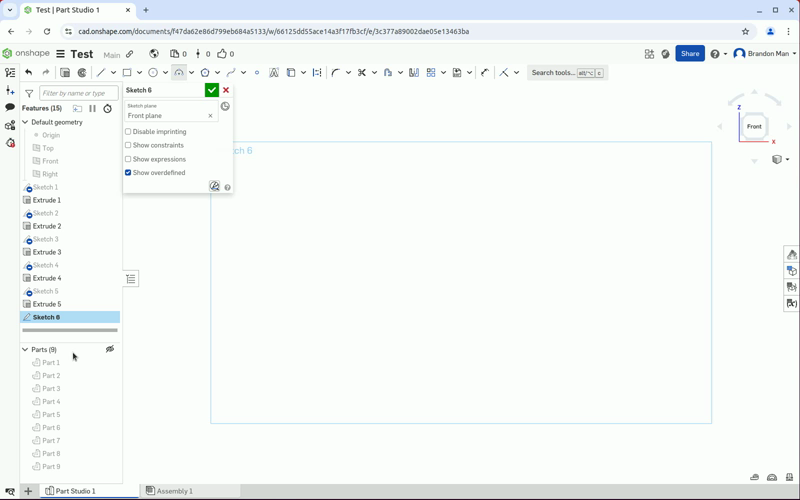
mouse_move(446, 223)
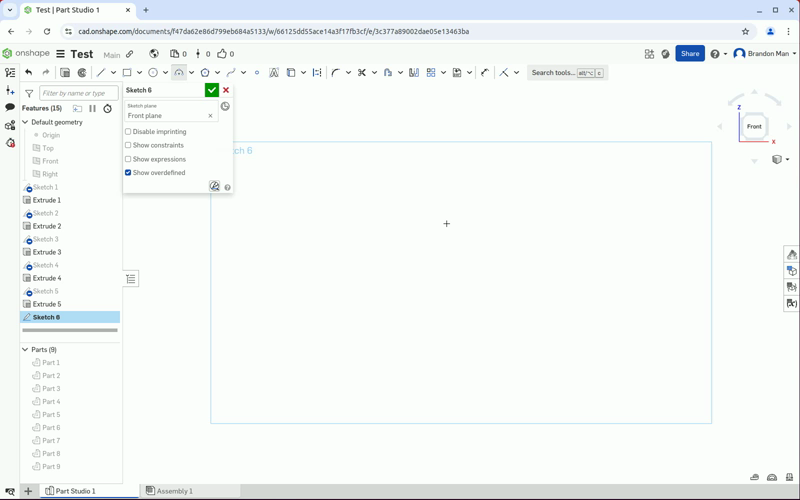
click(446, 223)
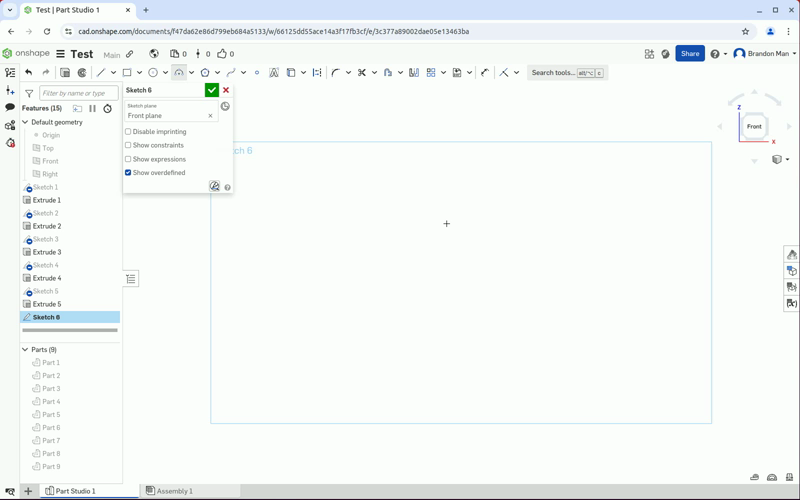
key_up(shift)
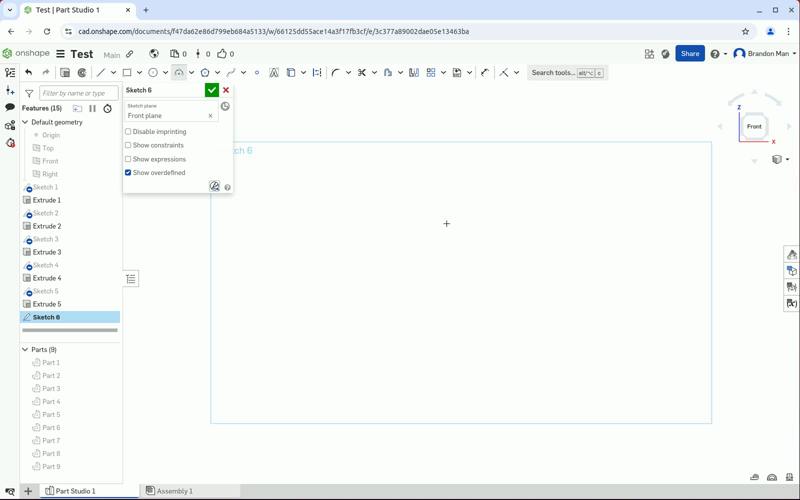
key_down(shift)
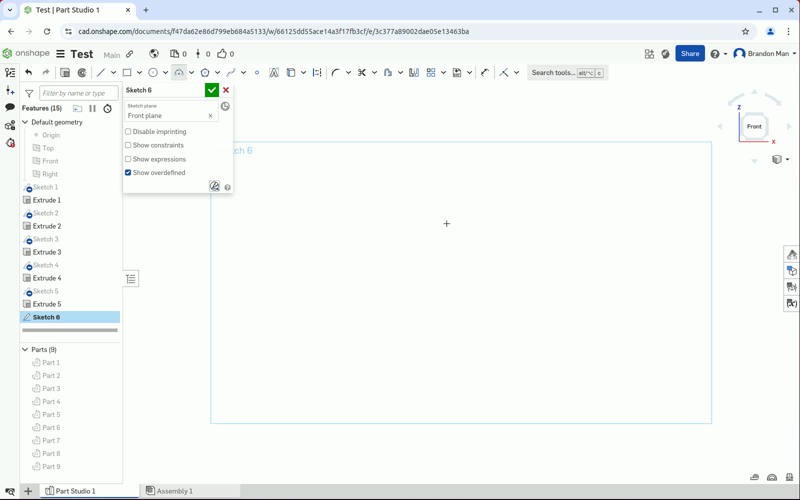
mouse_move(476, 223)
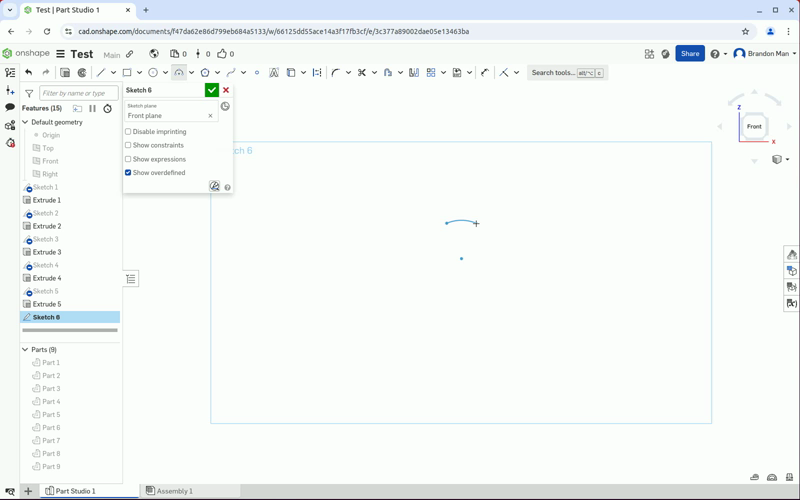
click(476, 223)
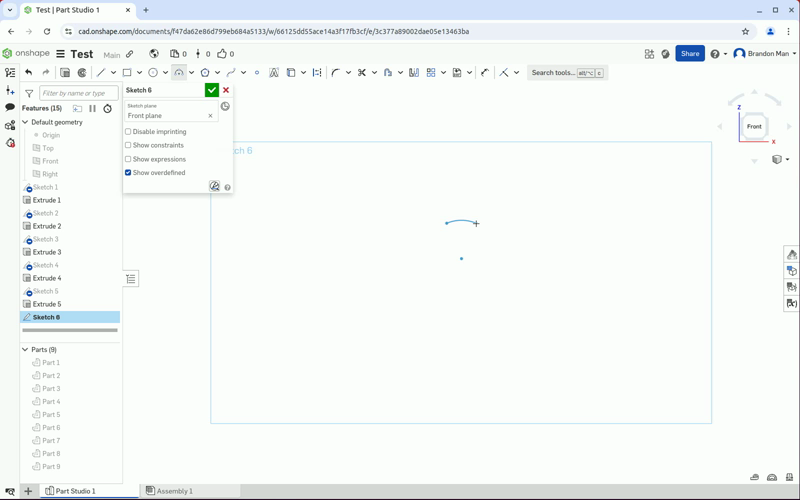
mouse_move(461, 210)
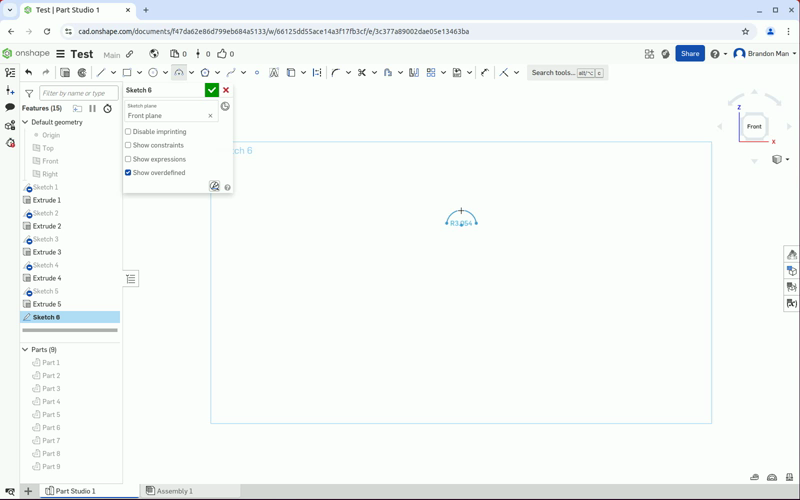
click(461, 210)
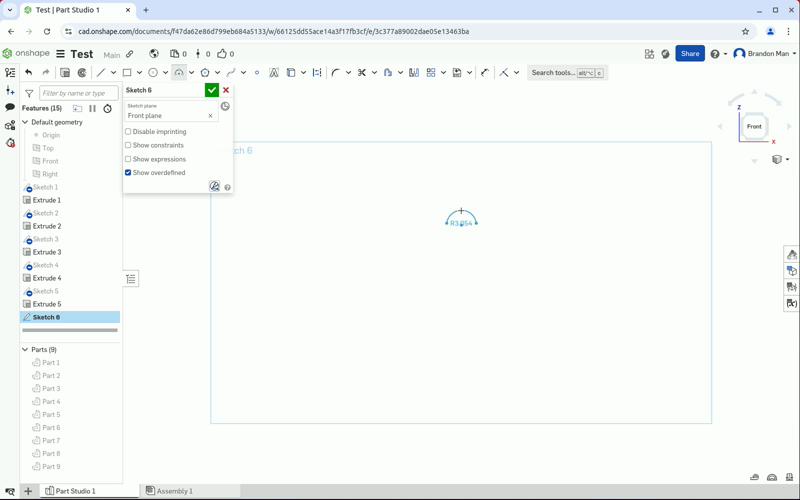
key_up(shift)
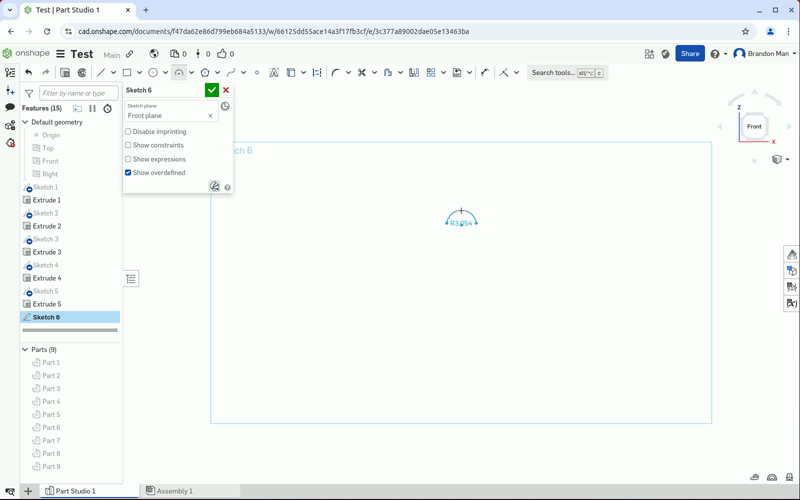
key(esc)
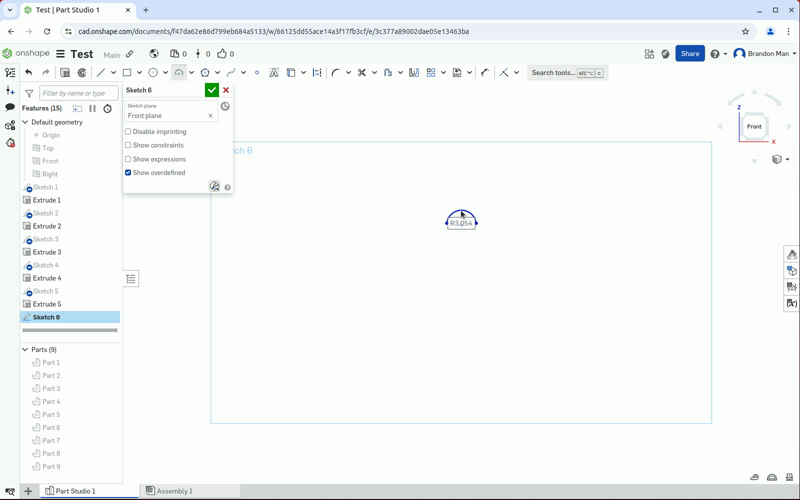
key(l)
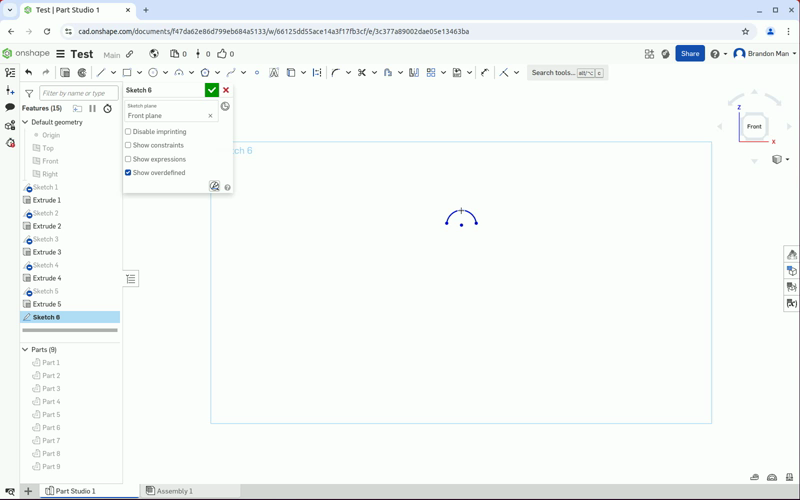
mouse_move(476, 223)
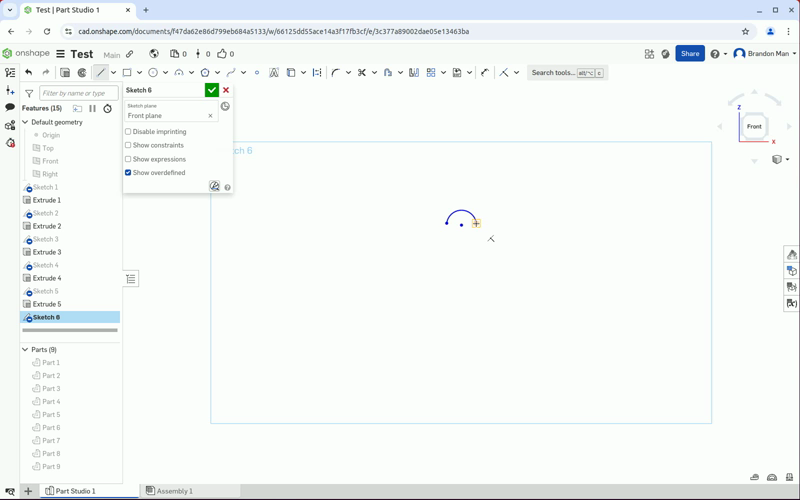
click(476, 223)
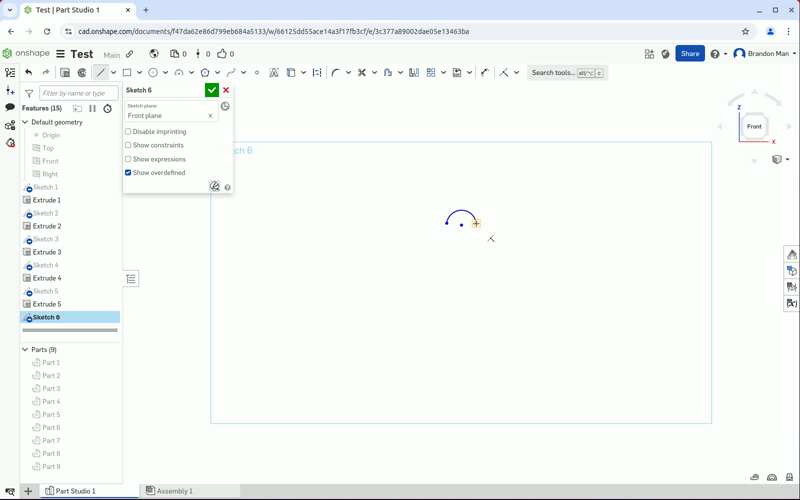
key_down(shift)
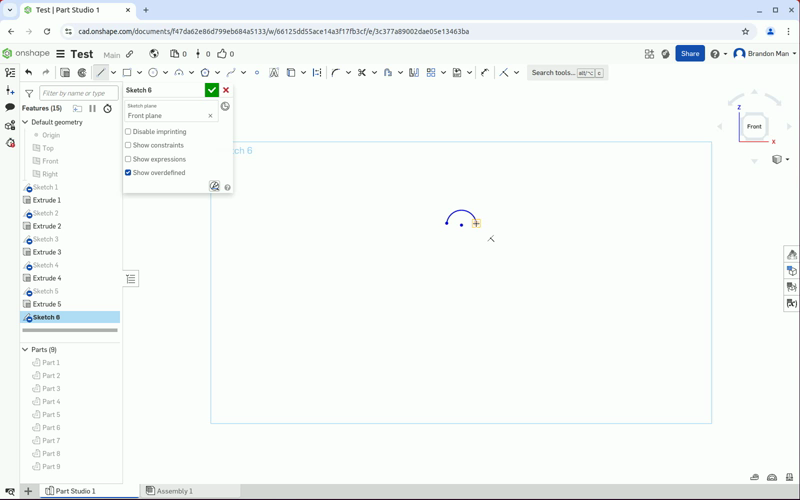
mouse_move(506, 223)
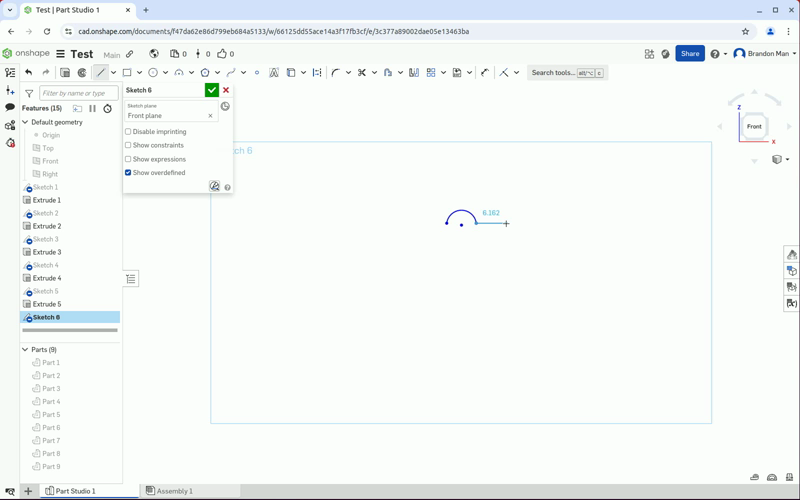
mouse_move(470, 176)
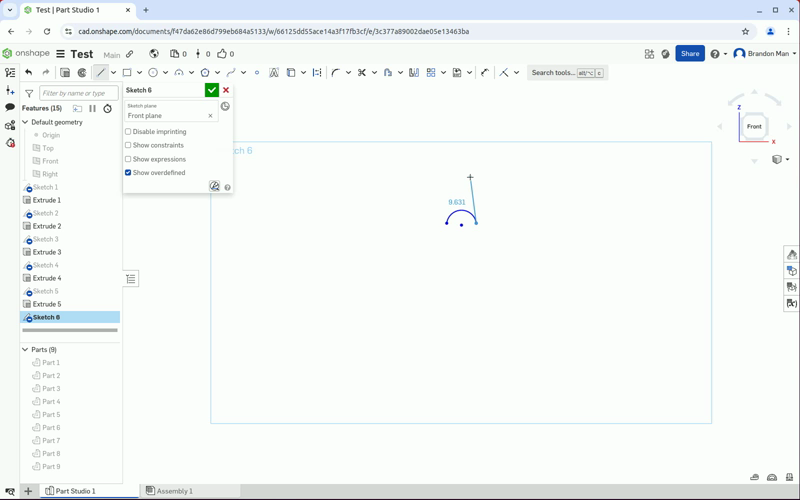
click(470, 176)
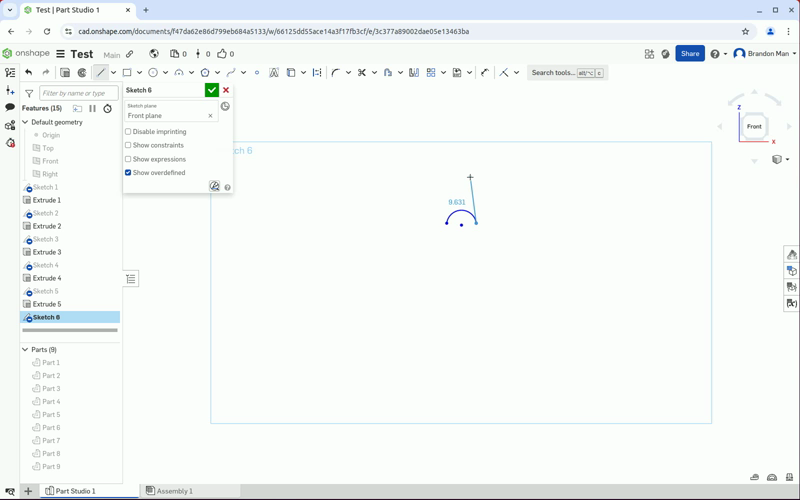
key_up(shift)
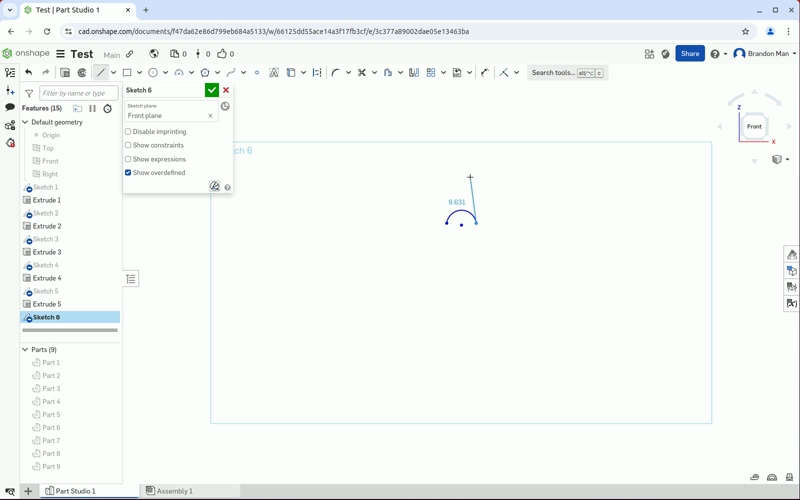
key(esc)
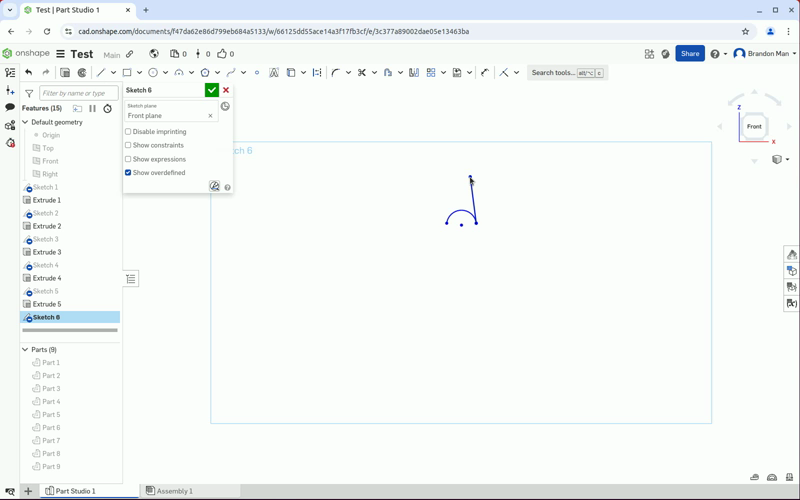
key(a)
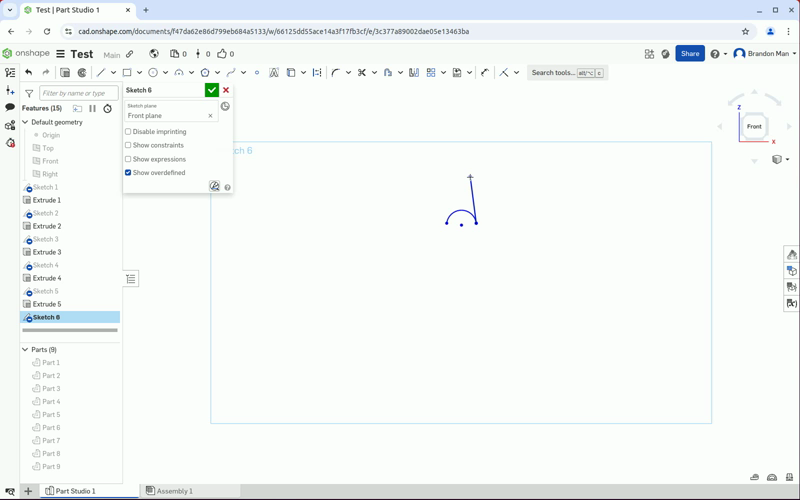
mouse_move(470, 176)
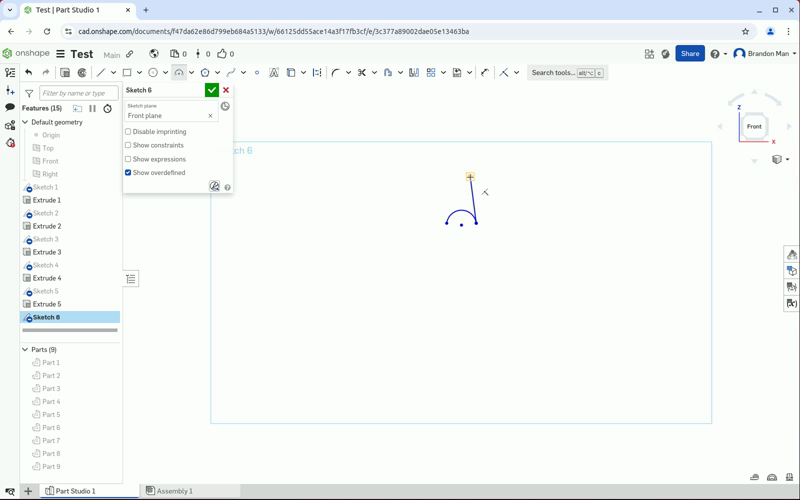
click(470, 176)
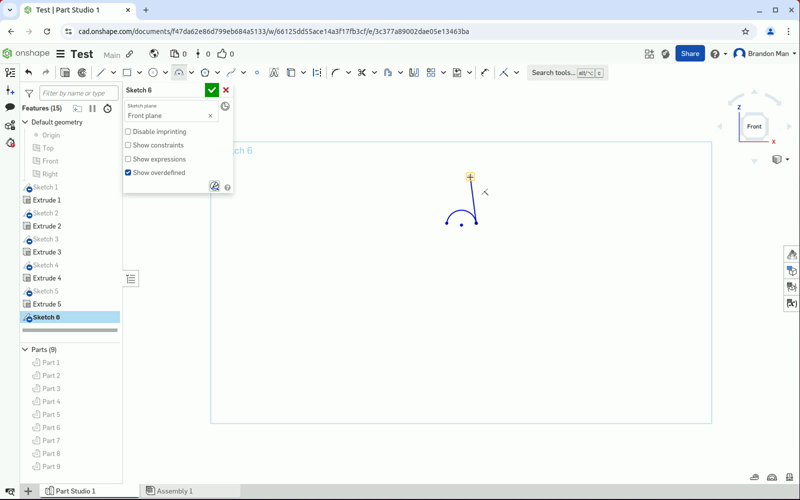
key_down(shift)
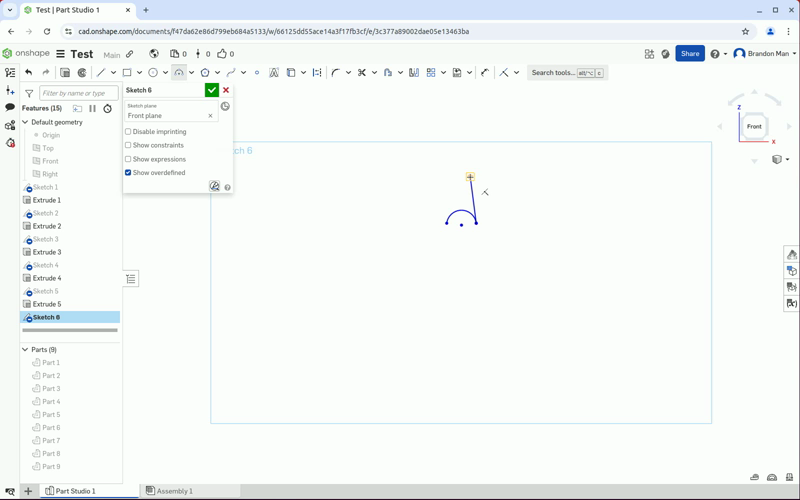
mouse_move(452, 176)
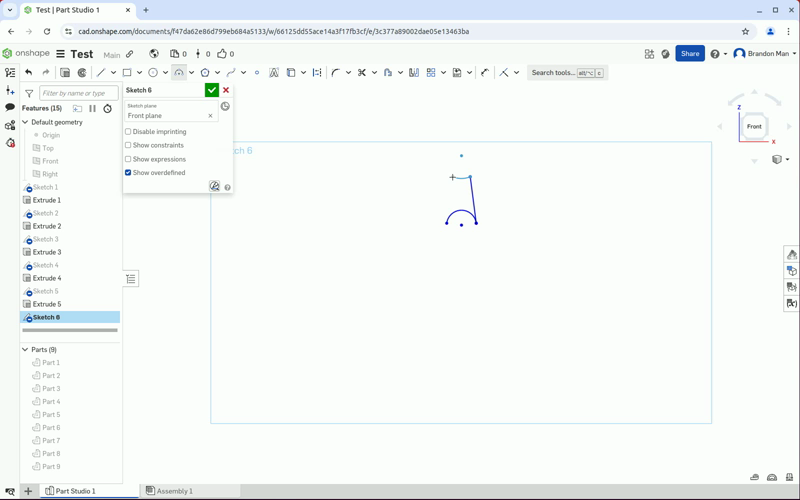
click(452, 176)
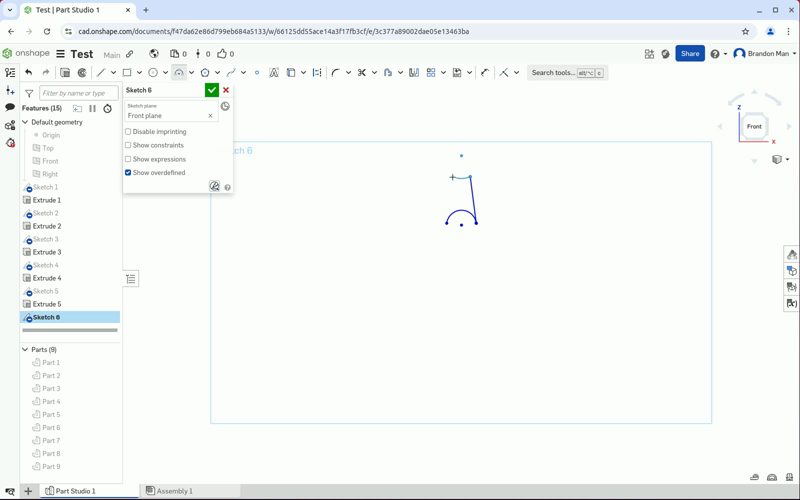
mouse_move(461, 186)
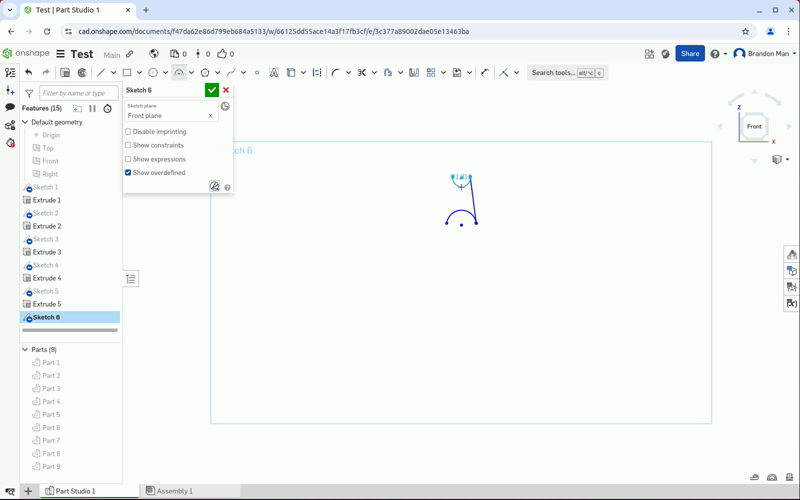
click(461, 186)
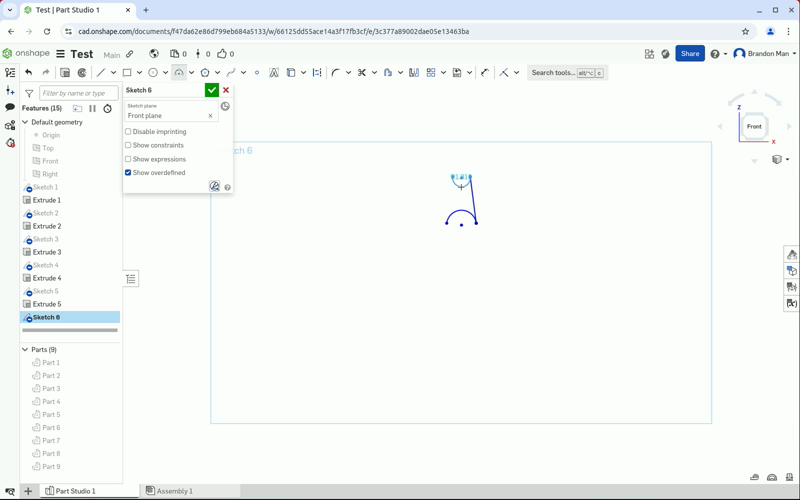
key_up(shift)
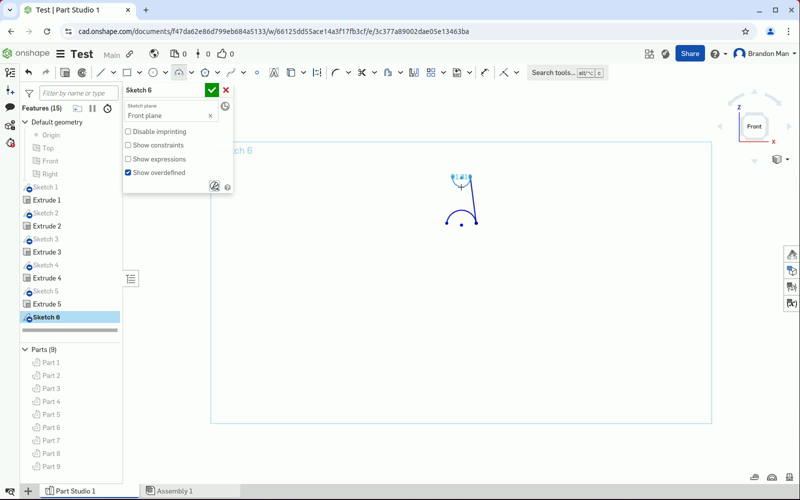
key(esc)
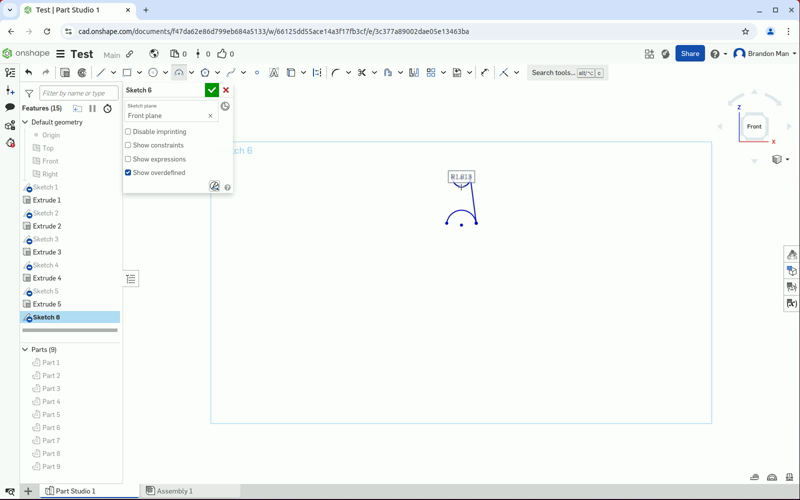
key(l)
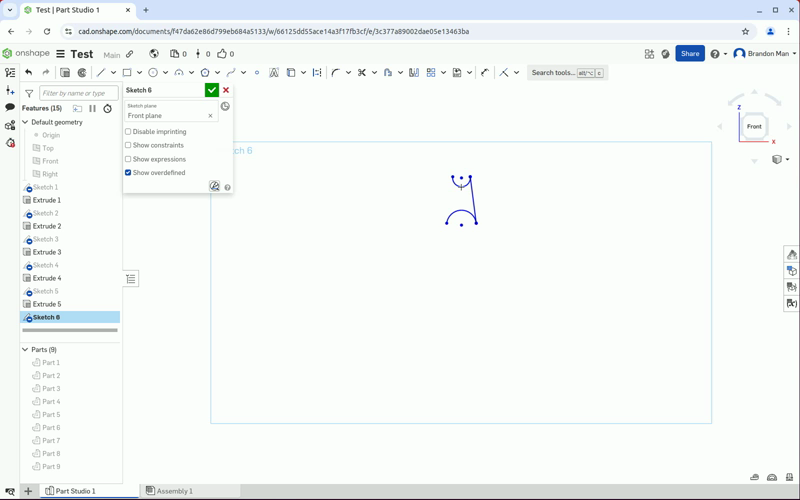
mouse_move(452, 176)
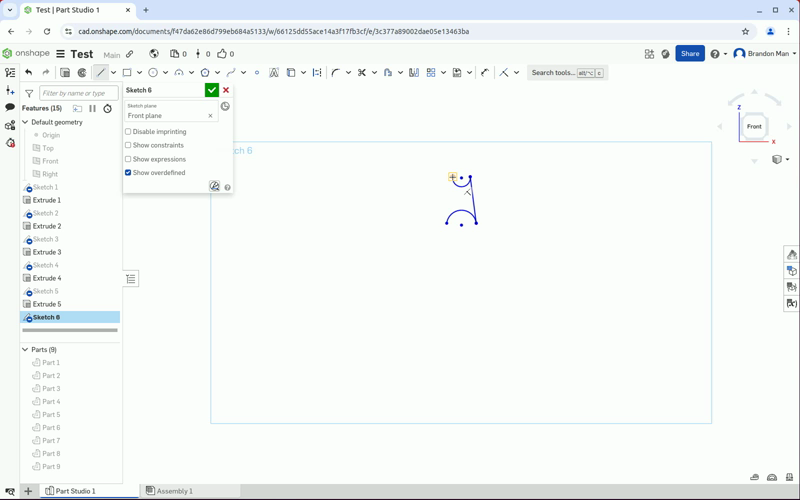
click(452, 176)
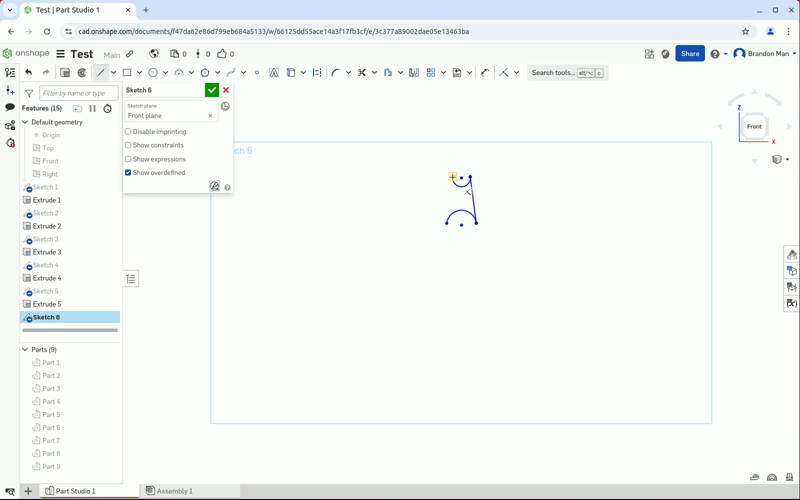
mouse_move(482, 176)
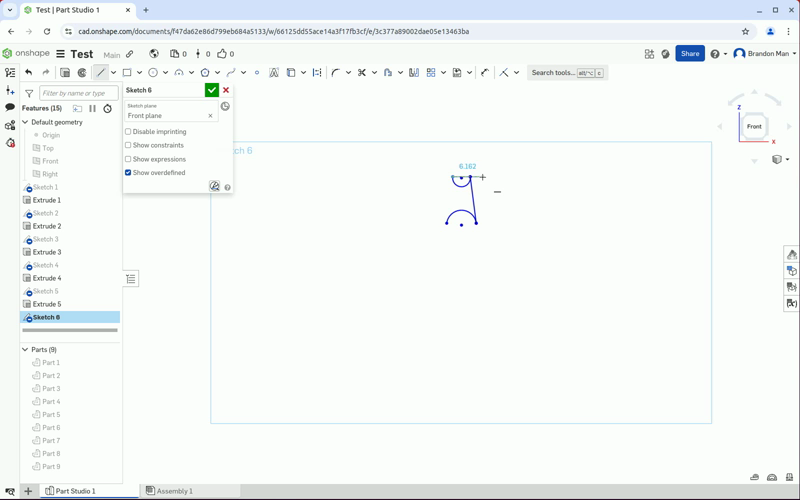
key_down(shift)
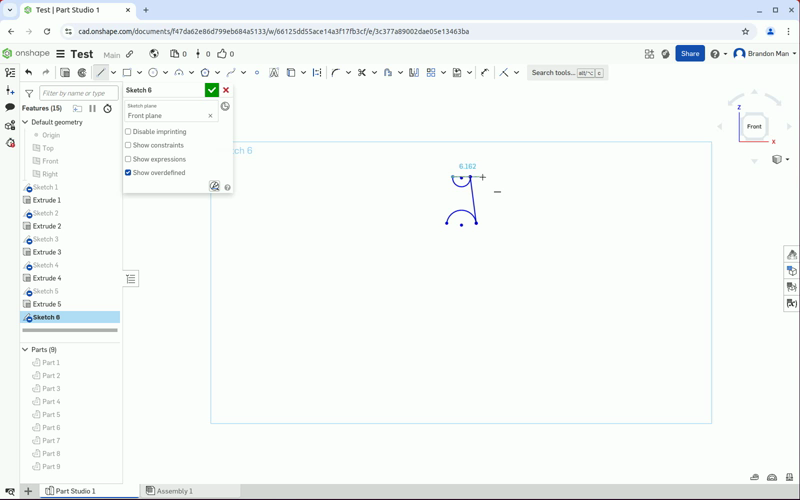
mouse_move(446, 223)
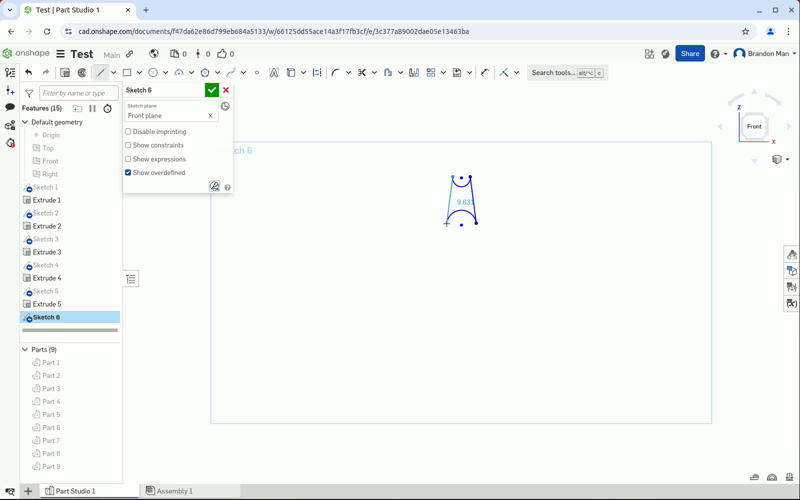
key_up(shift)
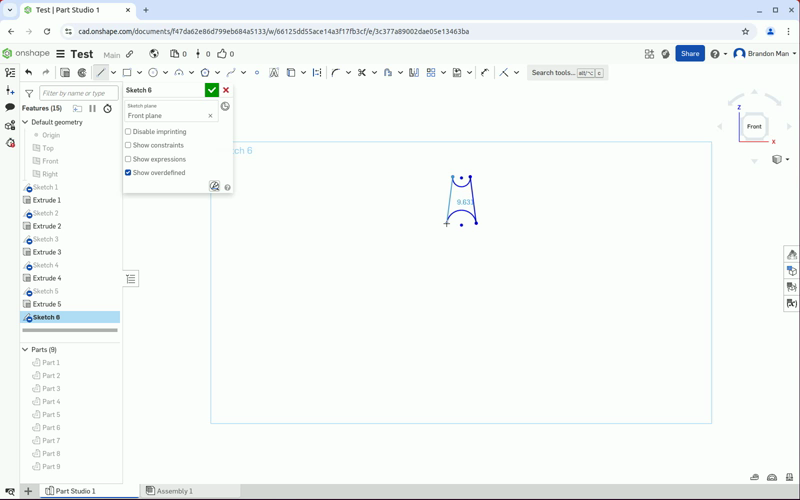
click(446, 223)
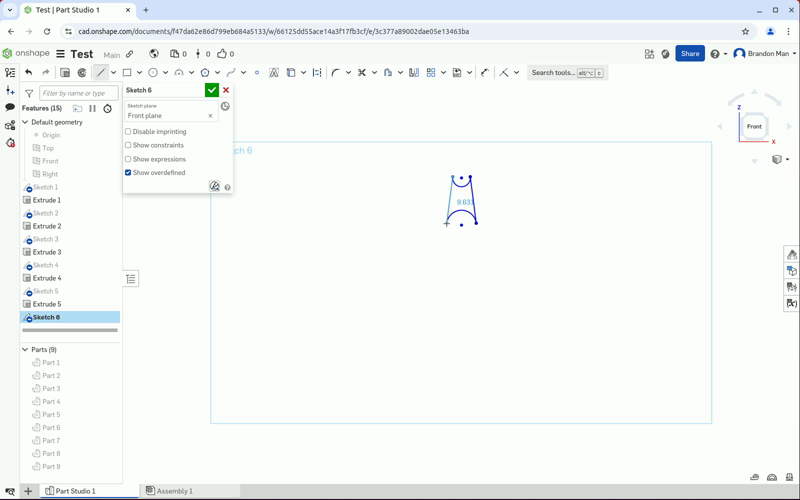
key(esc)
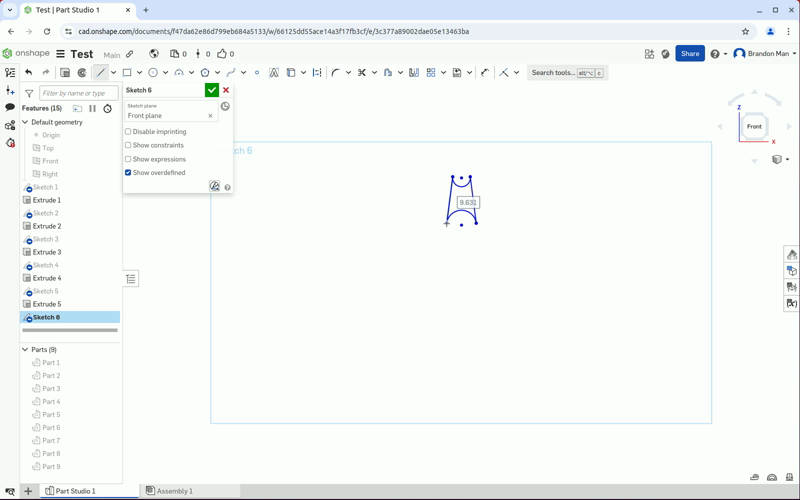
key(c)
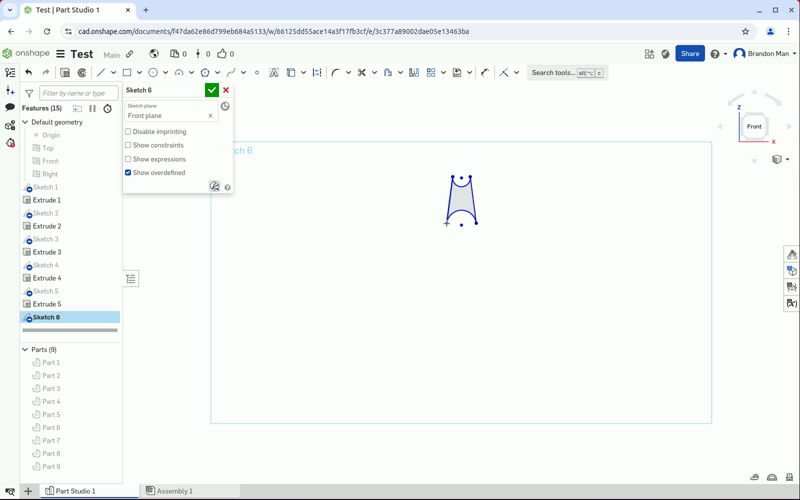
key_down(shift)
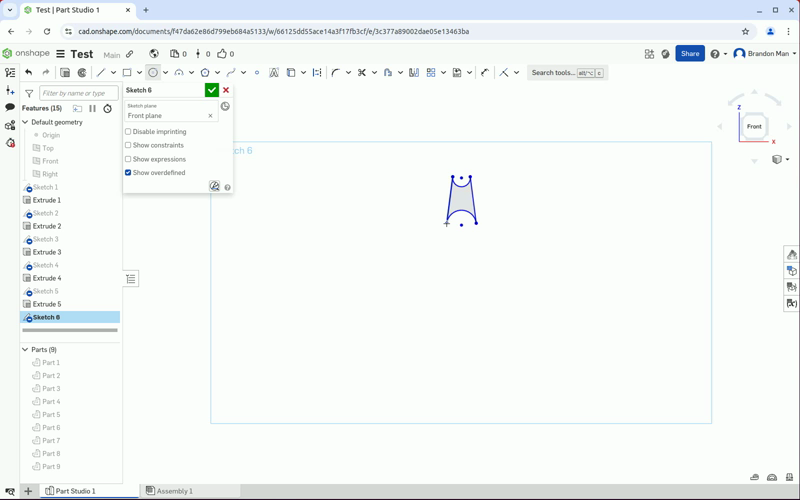
mouse_move(458, 191)
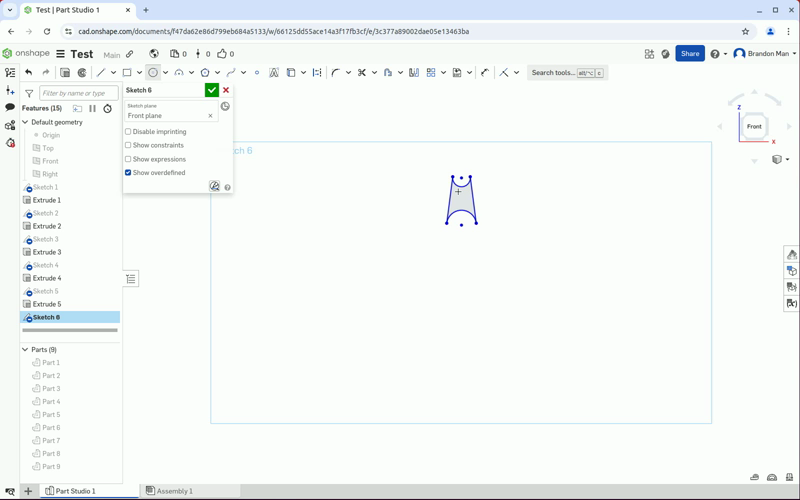
click(458, 191)
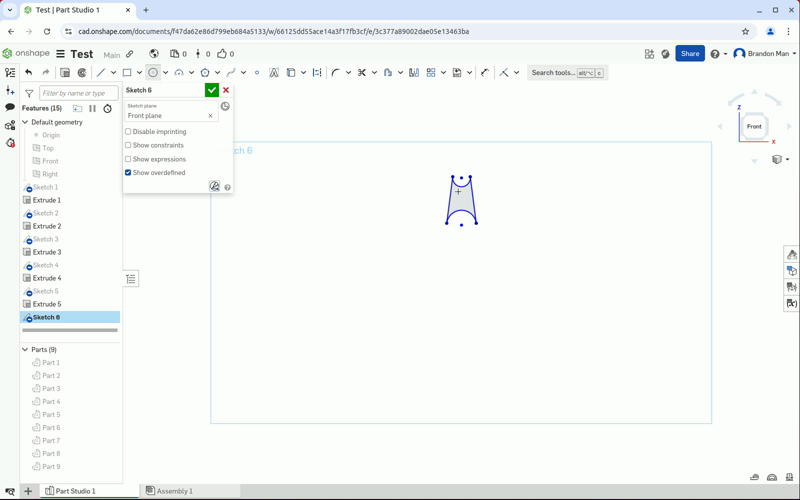
key_up(shift)
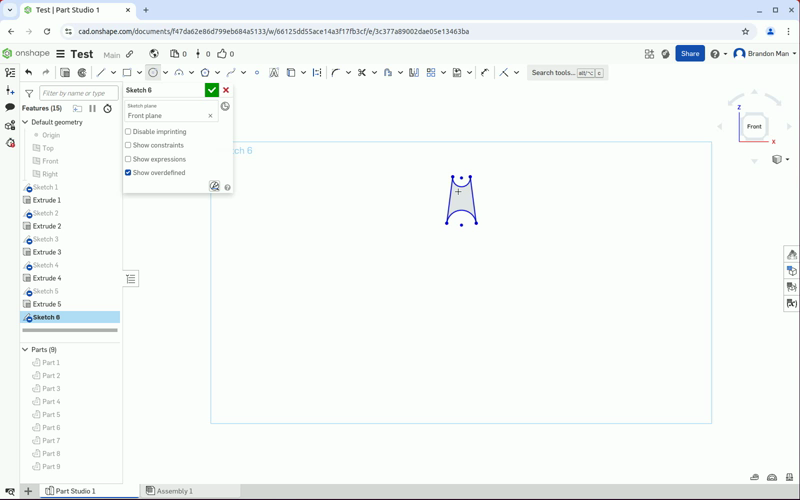
mouse_move(461, 191)
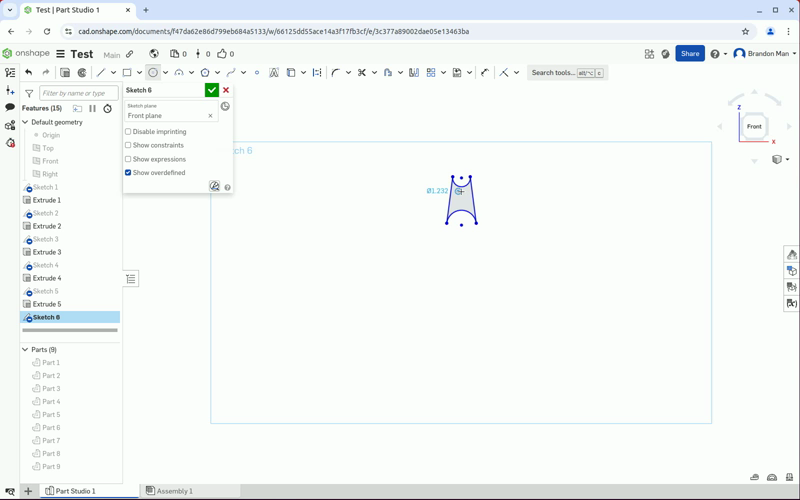
scroll(6)
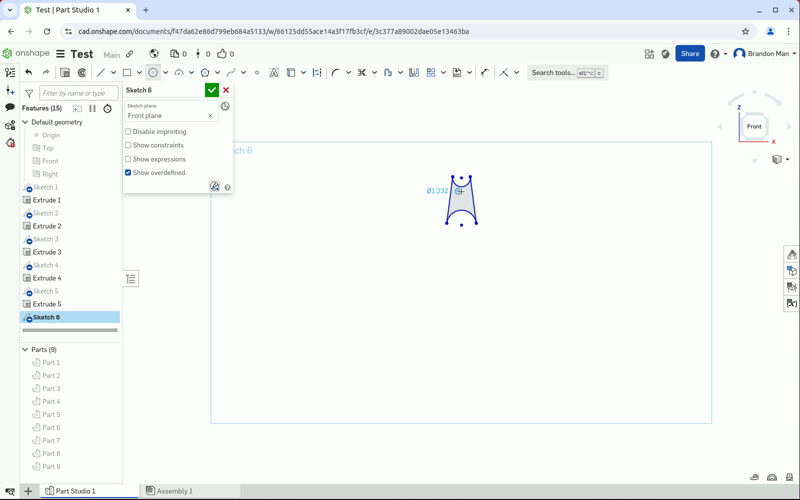
scroll(6)
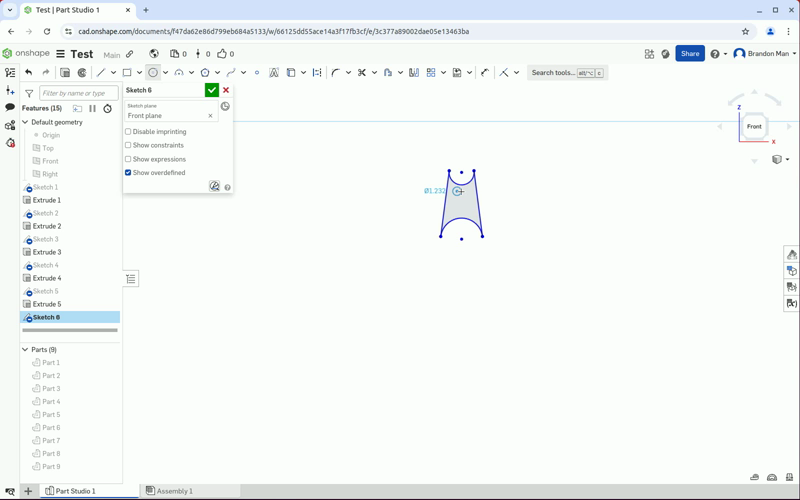
scroll(6)
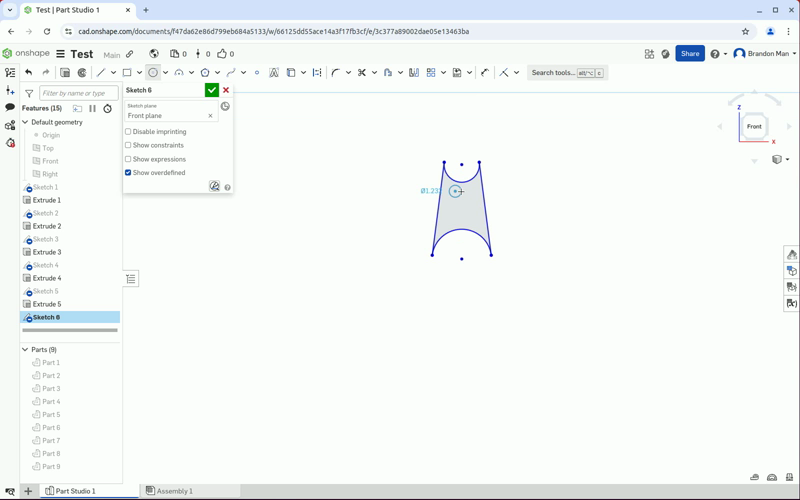
scroll(6)
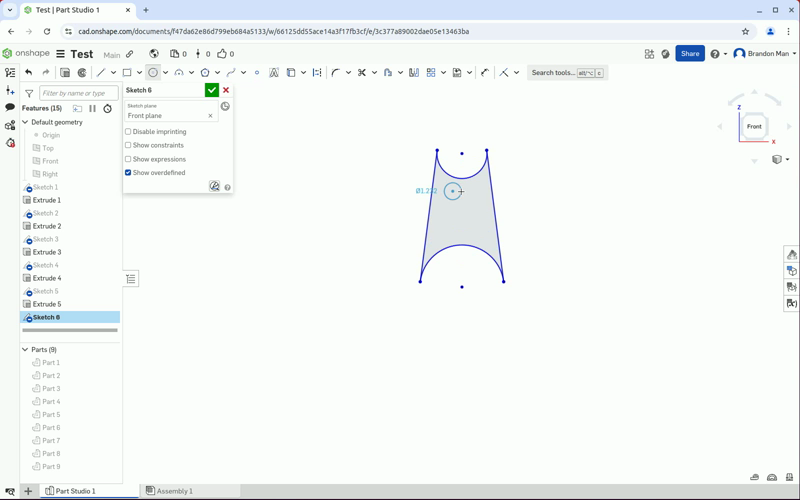
scroll(6)
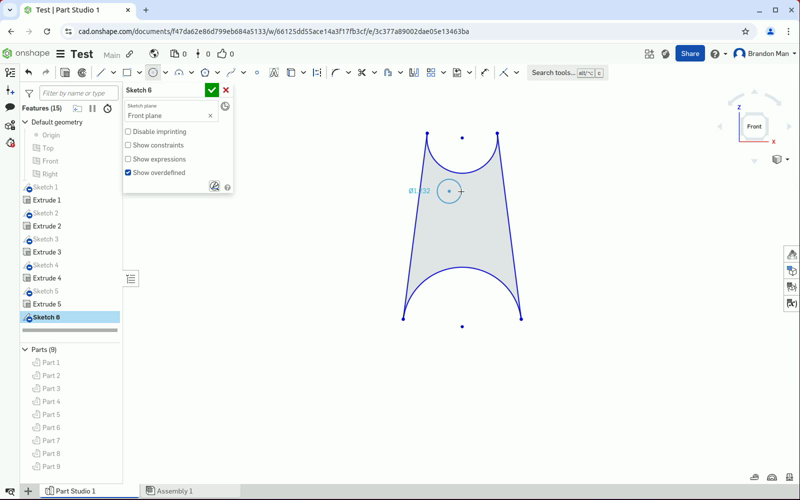
scroll(6)
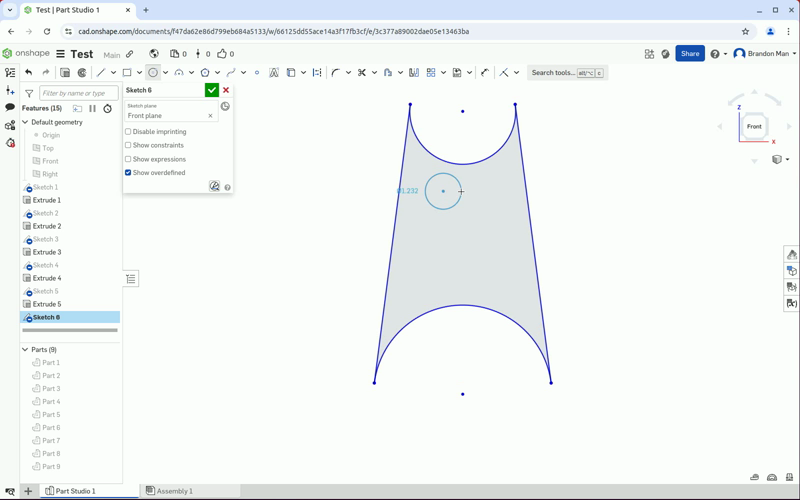
scroll(6)
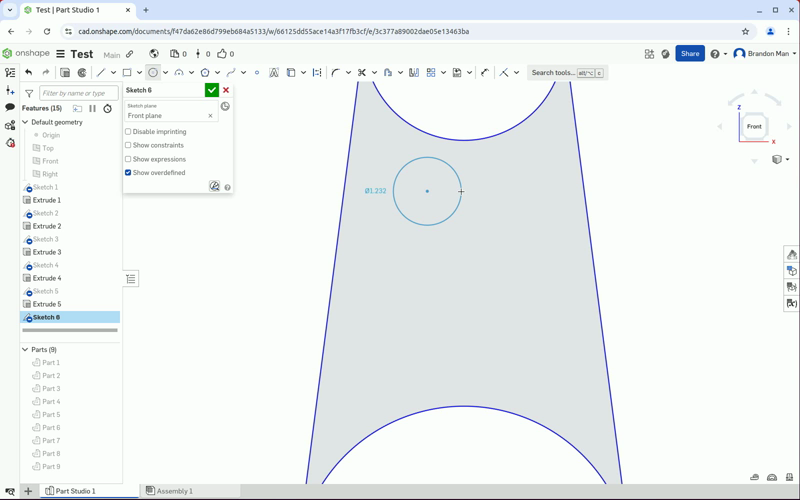
click(461, 191)
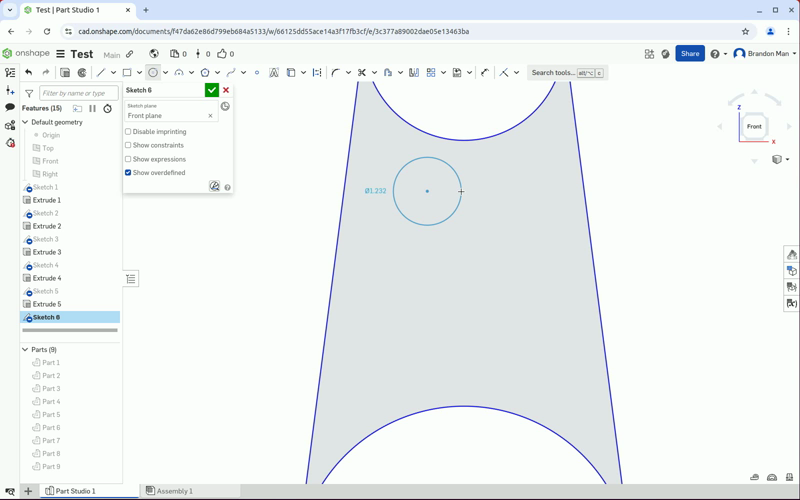
scroll(-6)
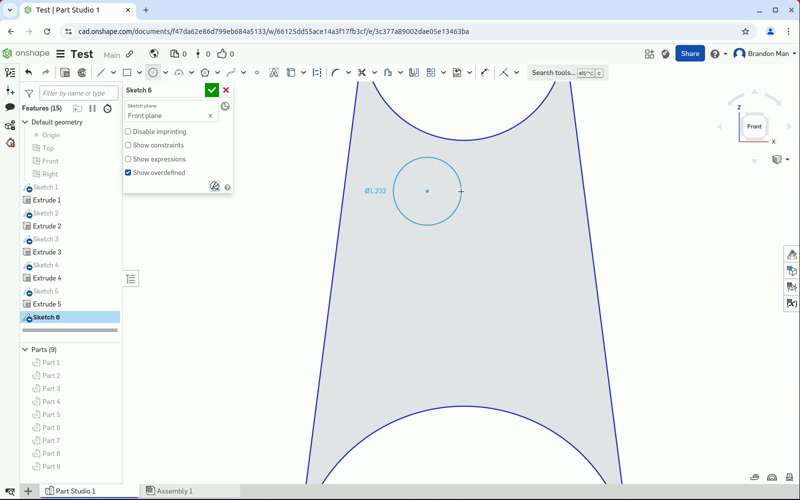
scroll(-6)
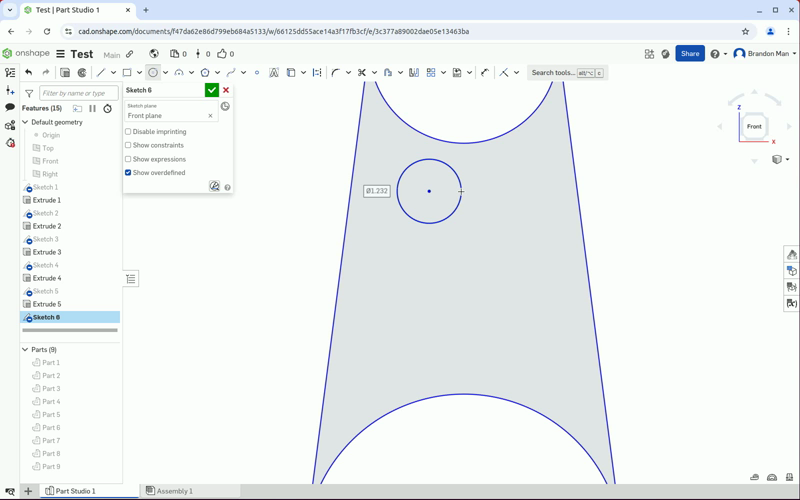
scroll(-6)
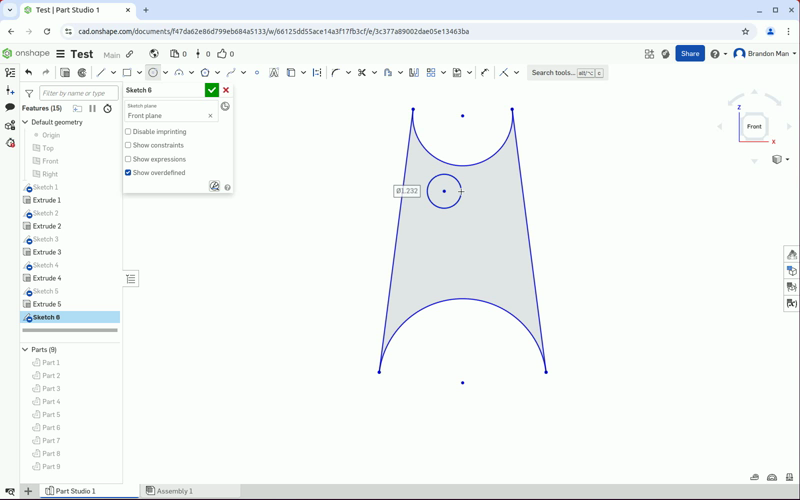
scroll(-6)
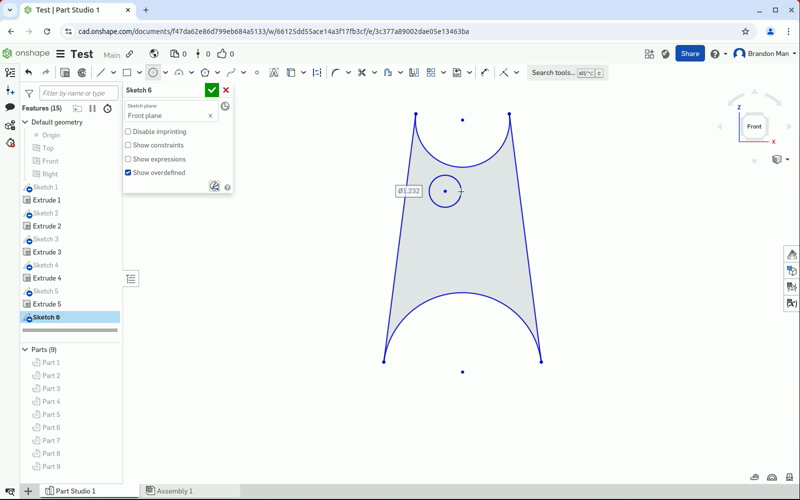
scroll(-6)
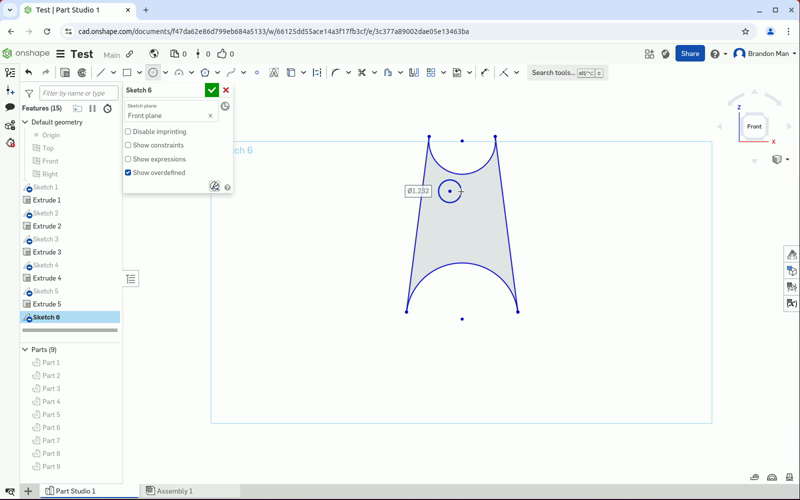
scroll(-6)
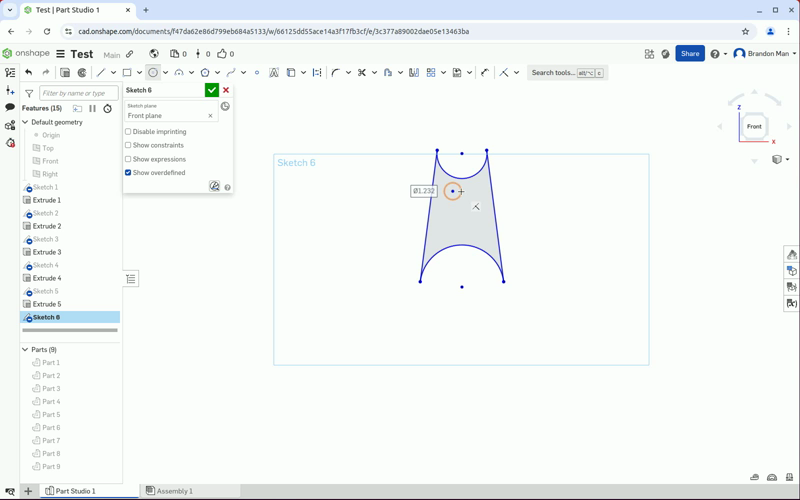
scroll(-6)
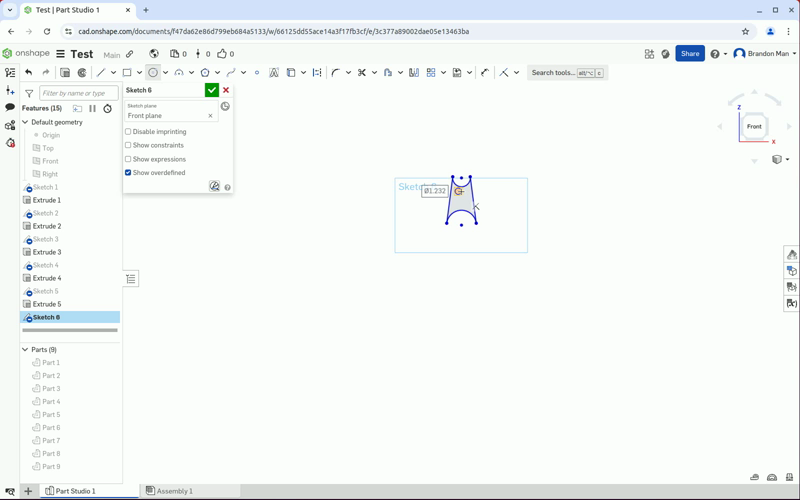
key(esc)
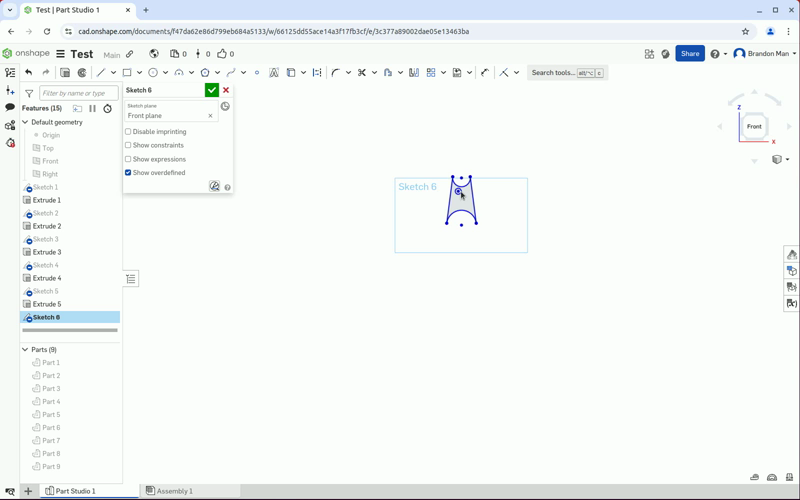
mouse_move(454, 209)
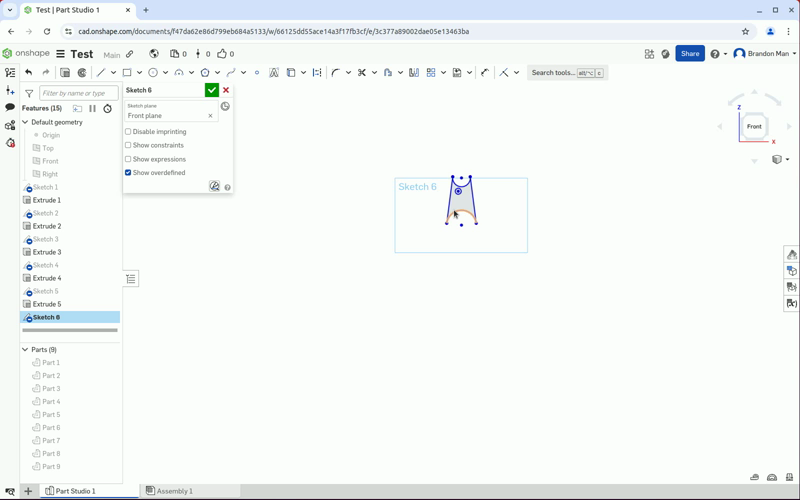
scroll(6)
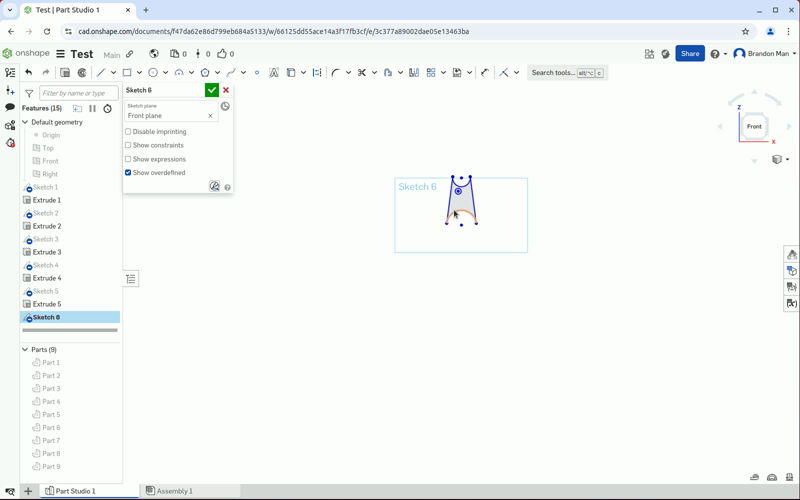
scroll(6)
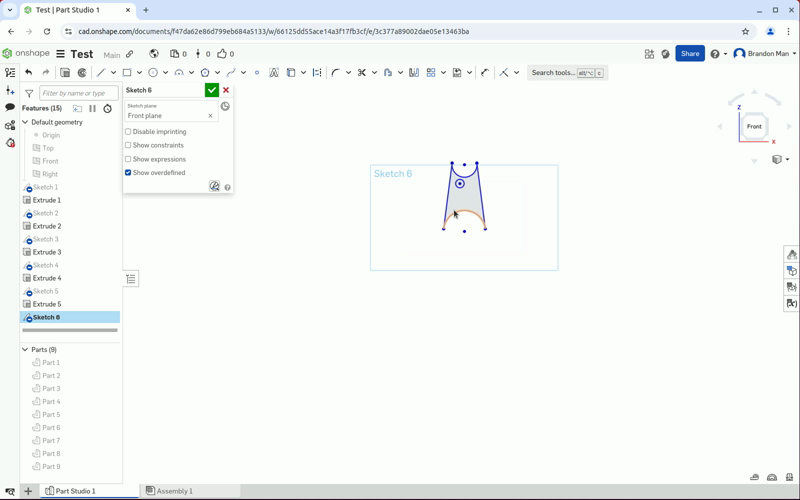
scroll(6)
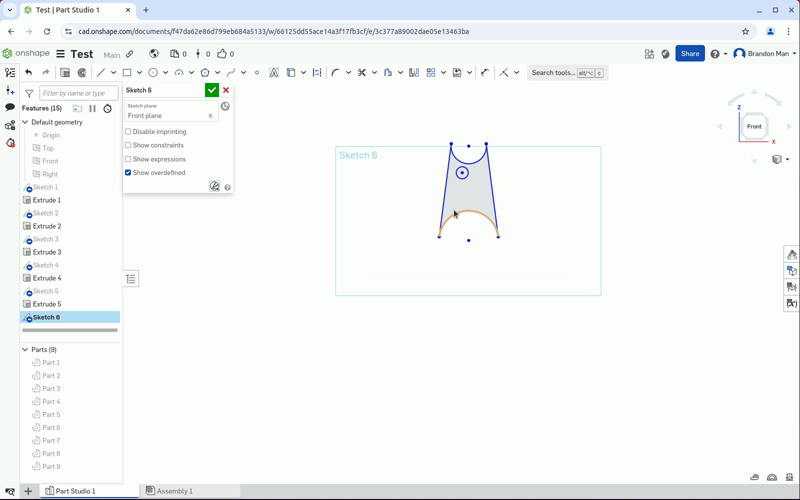
scroll(6)
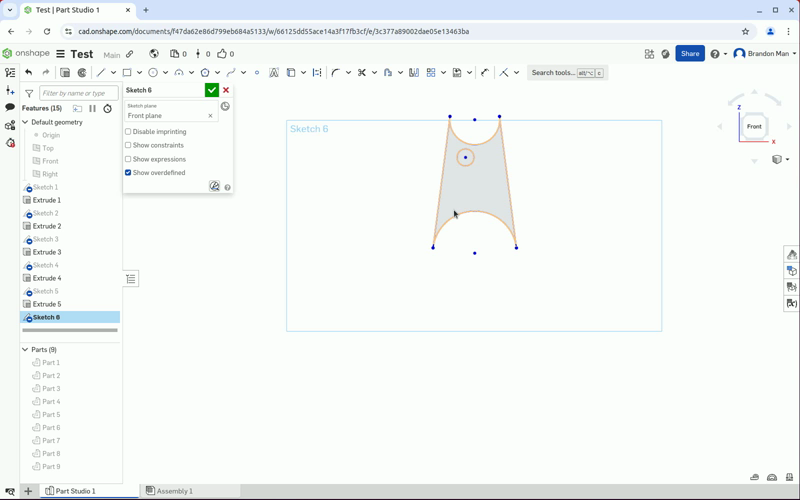
scroll(6)
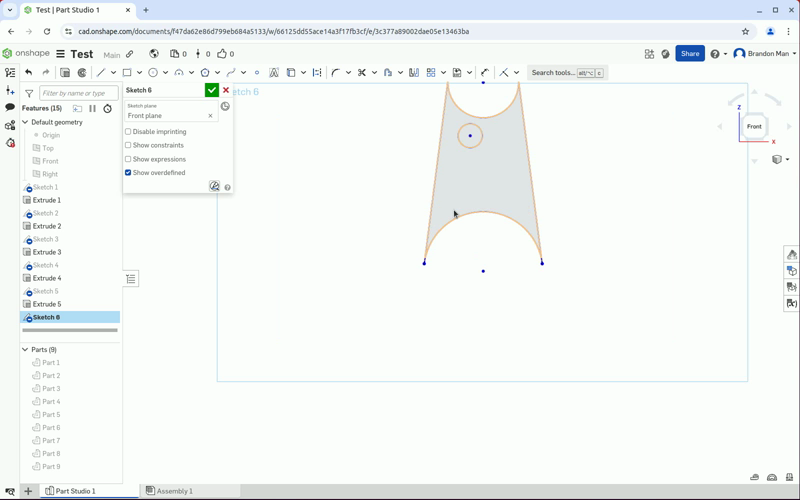
scroll(6)
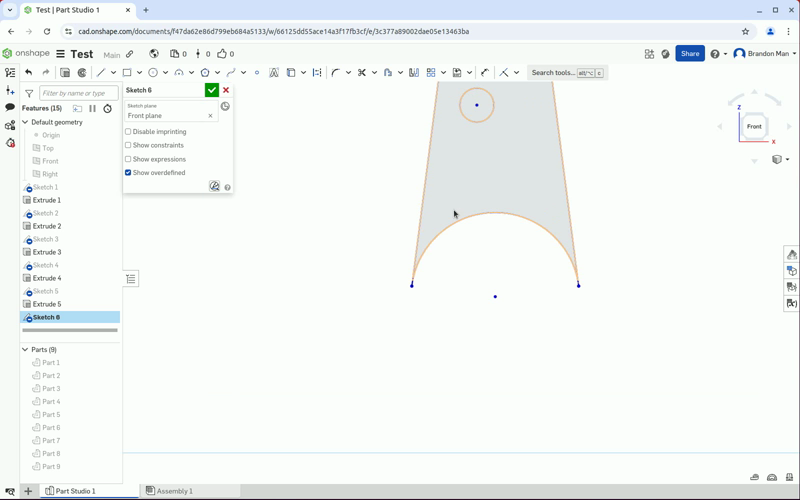
scroll(6)
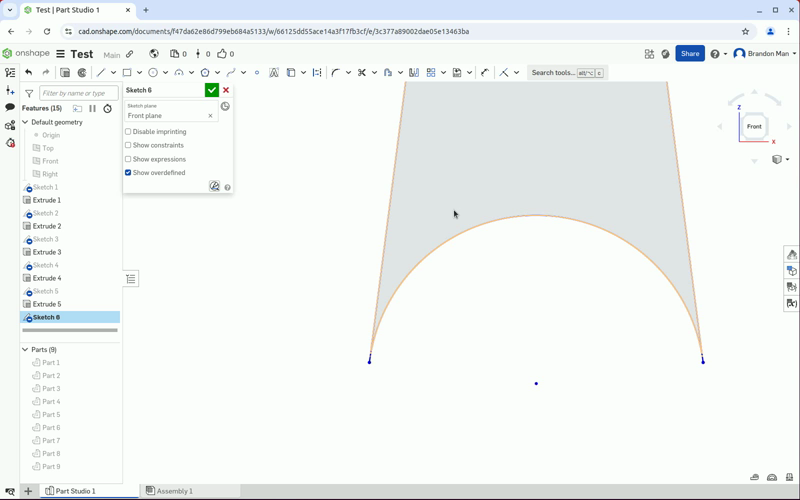
click(454, 209)
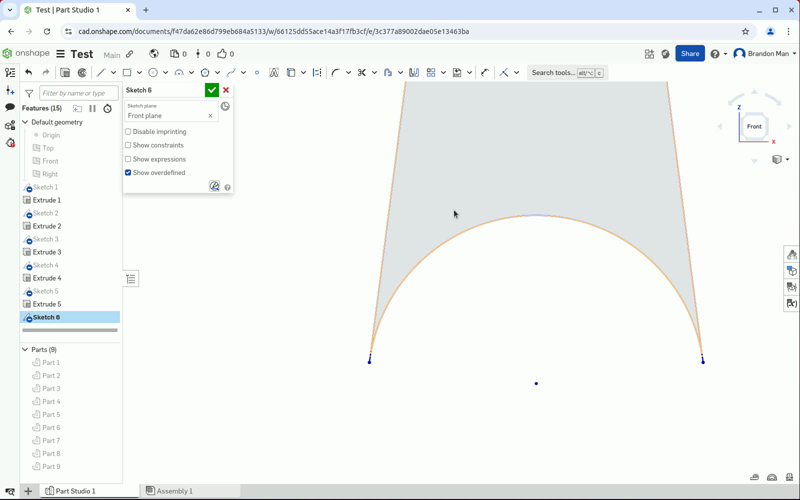
scroll(-6)
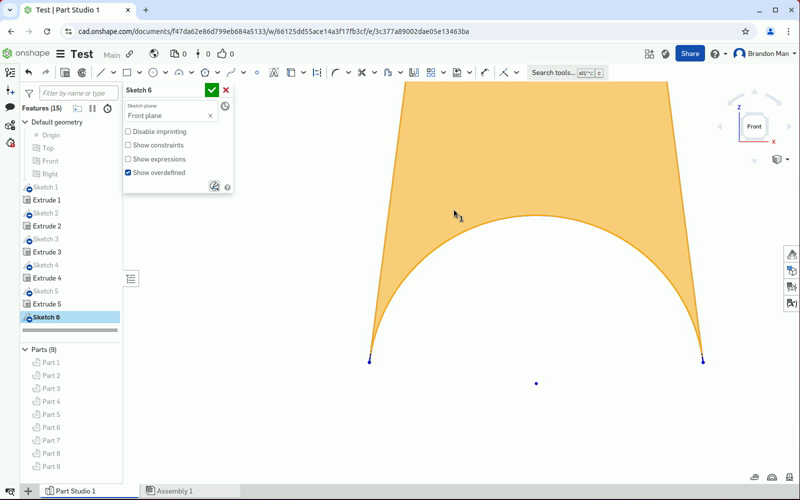
scroll(-6)
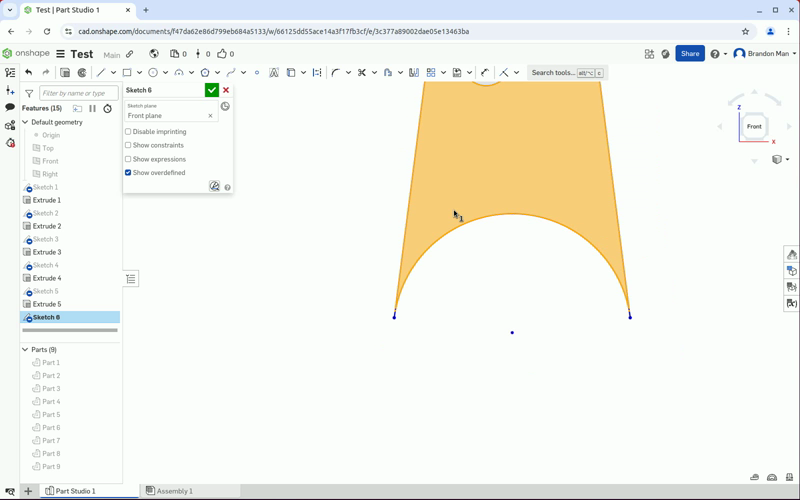
scroll(-6)
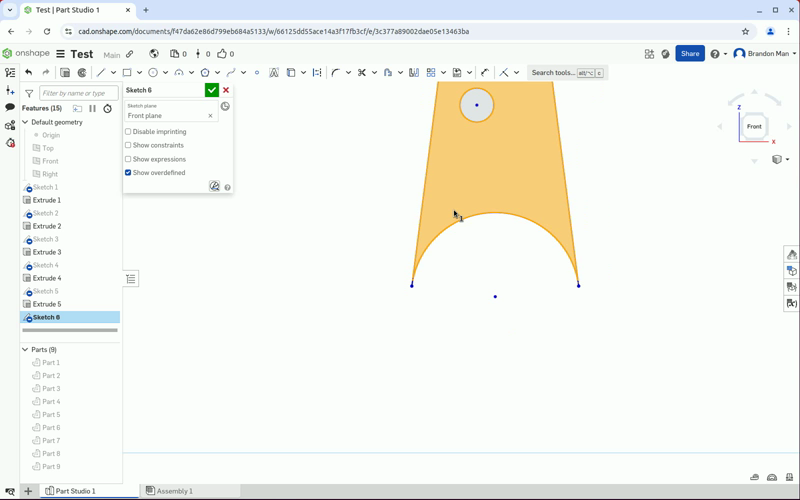
scroll(-6)
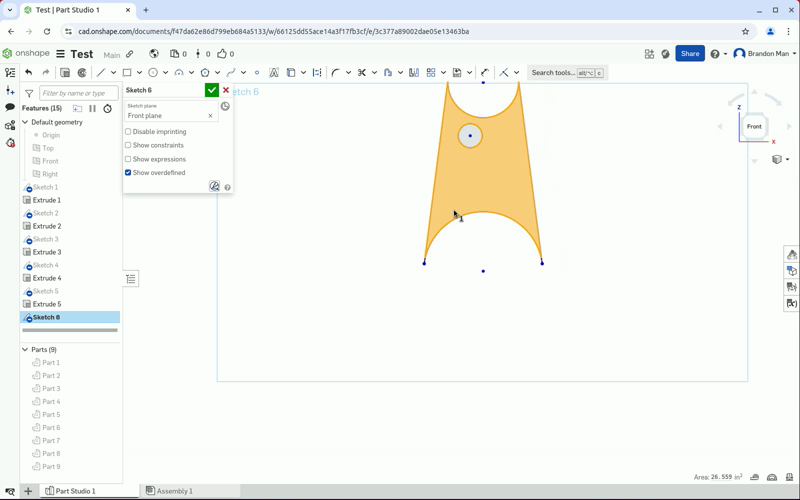
scroll(-6)
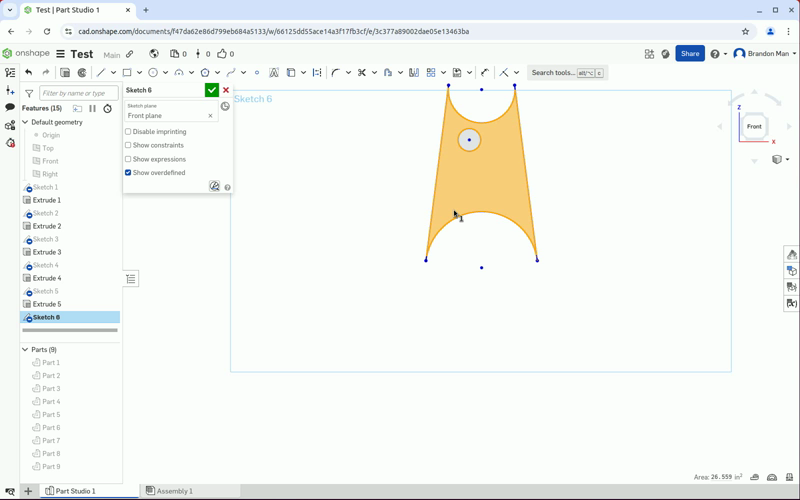
scroll(-6)
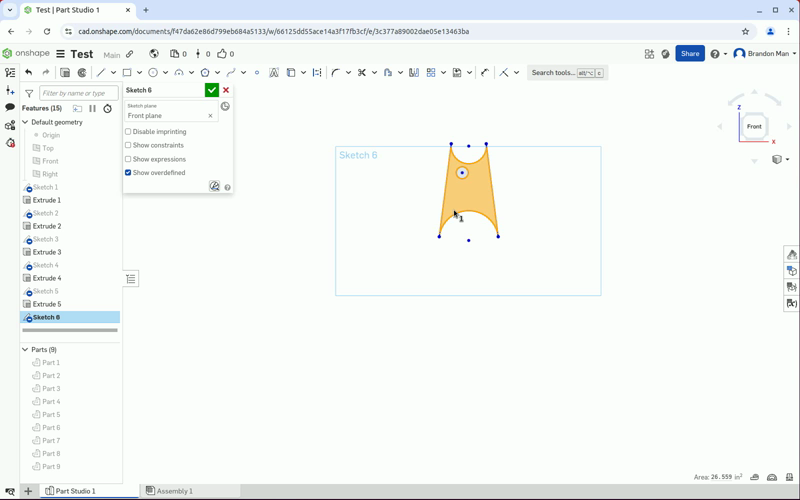
scroll(-6)
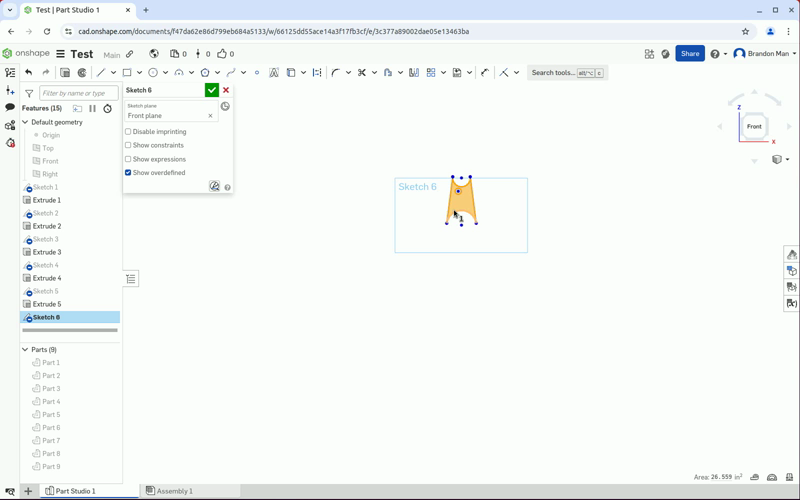
mouse_move(73, 352)
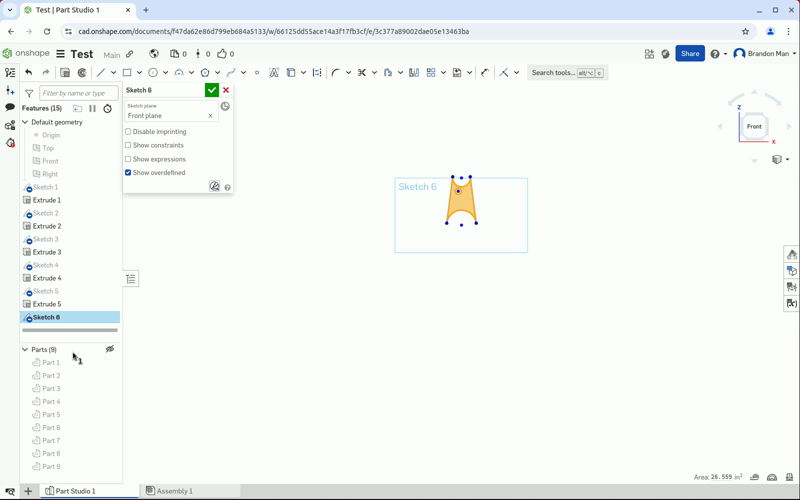
key(shift+y)
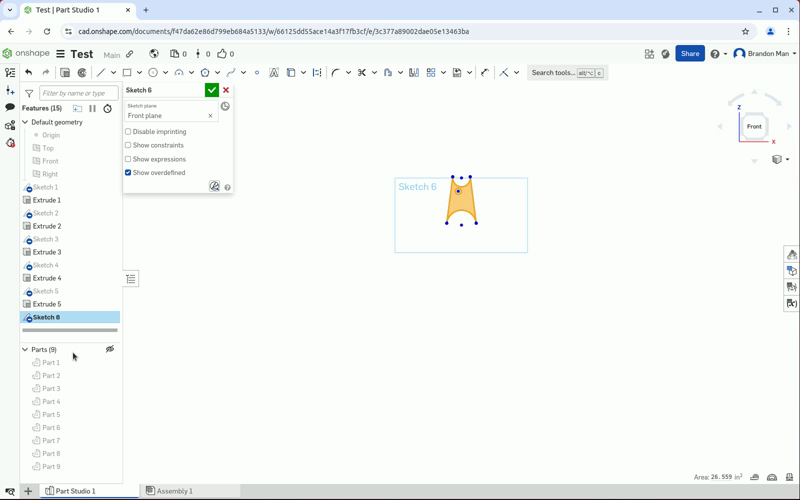
key(shift+e)
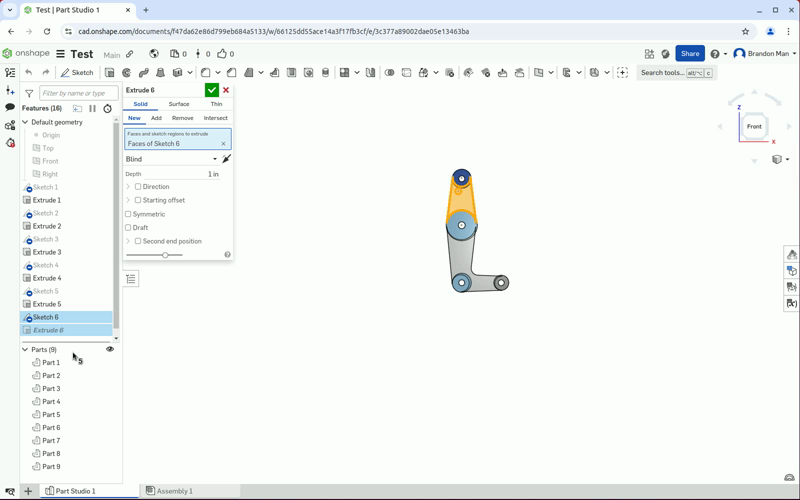
mouse_move(143, 106)
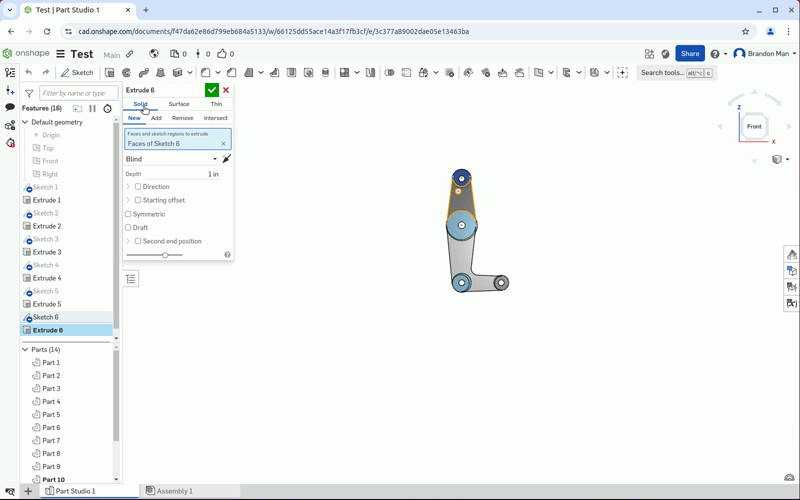
click(143, 106)
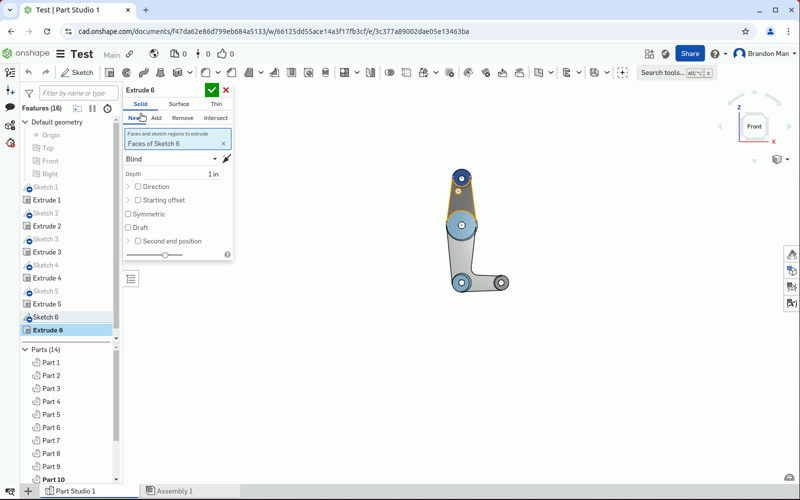
mouse_move(137, 120)
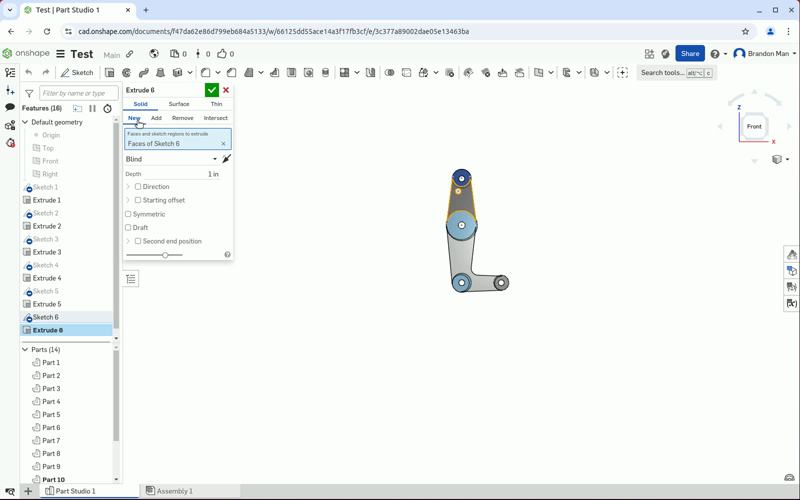
click(137, 120)
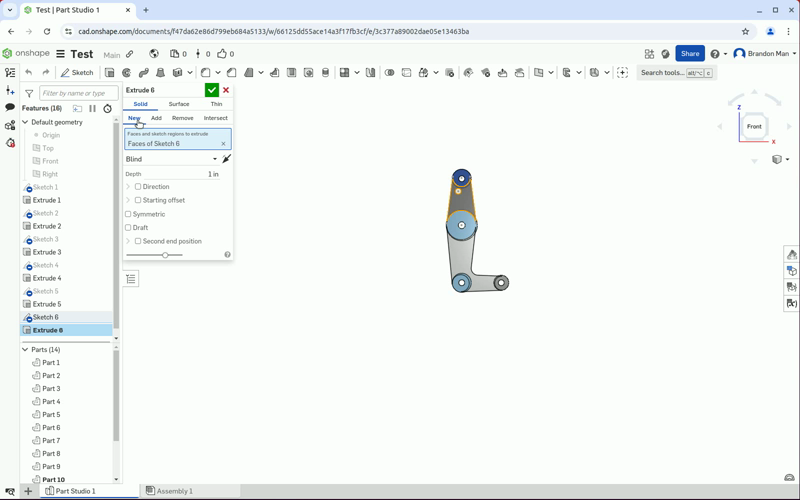
key(tab, 4)
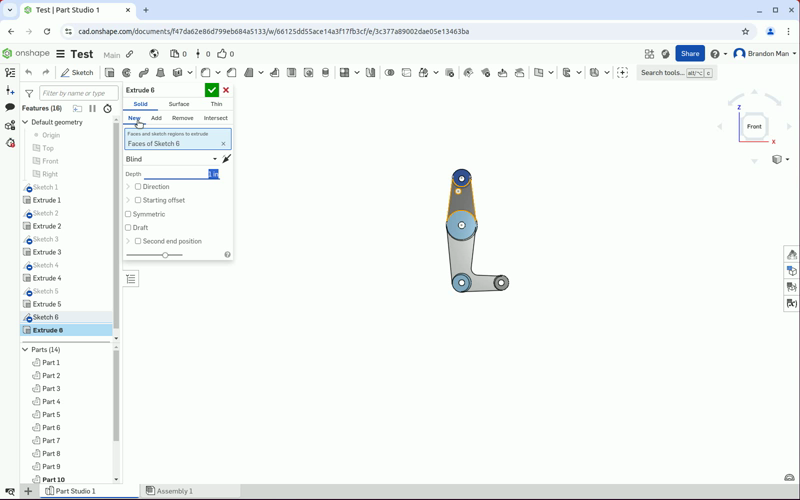
text(0.481)
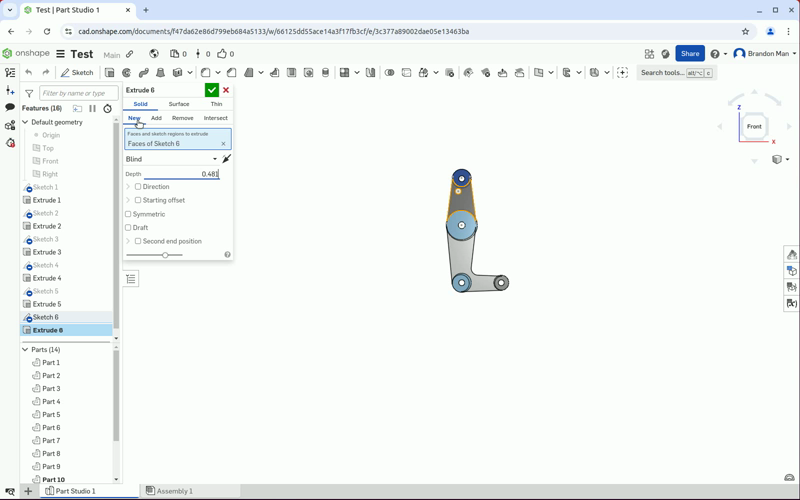
key(enter)
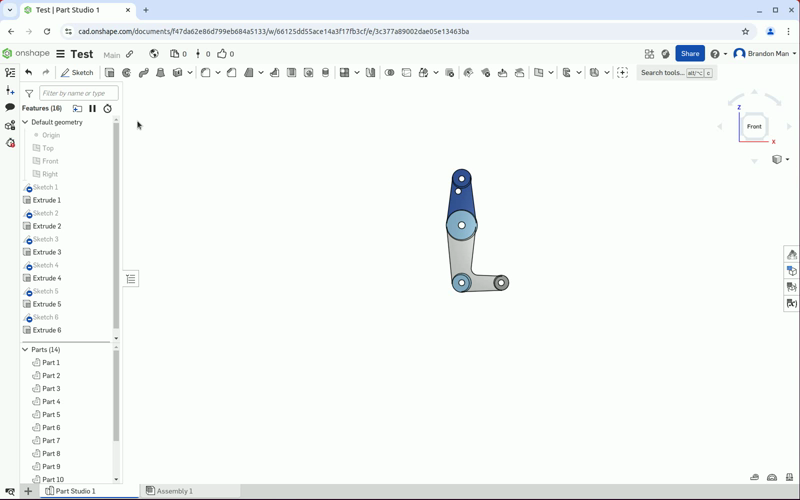
key(shift+h)
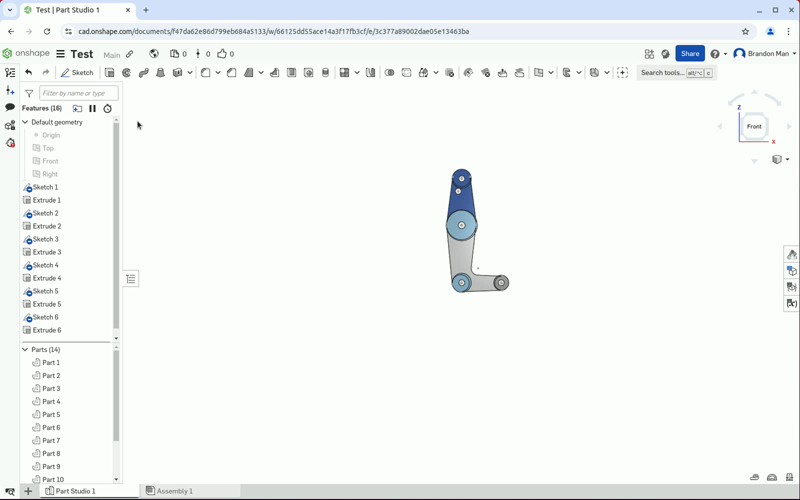
key(shift+h)
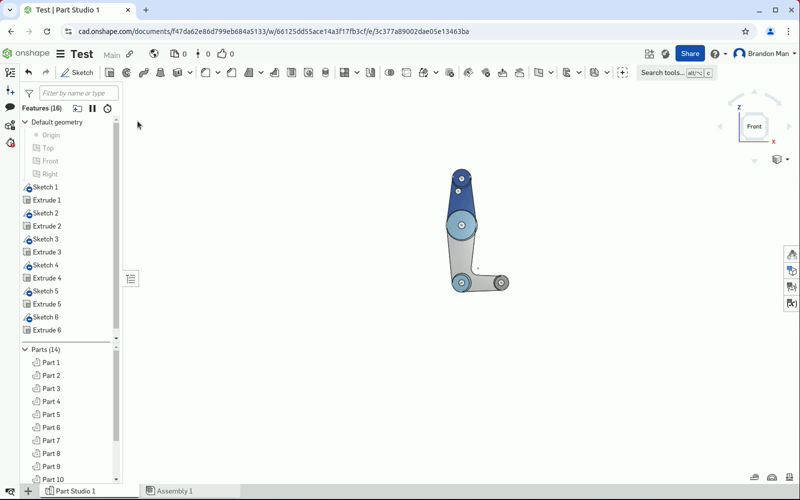
key(shift+7)
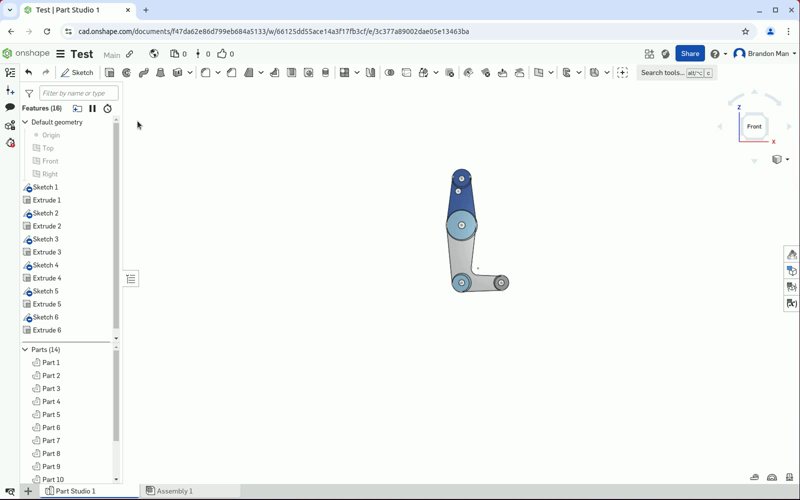
key(left, 2)
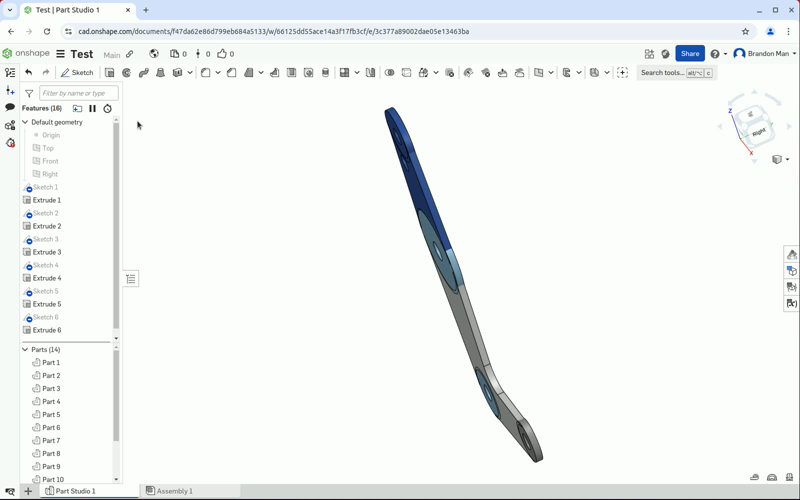
key(down, 2)
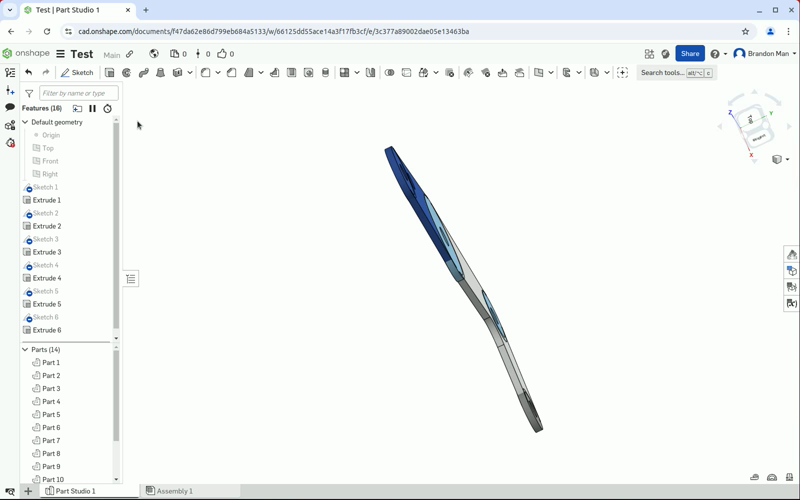
key(up, 2)
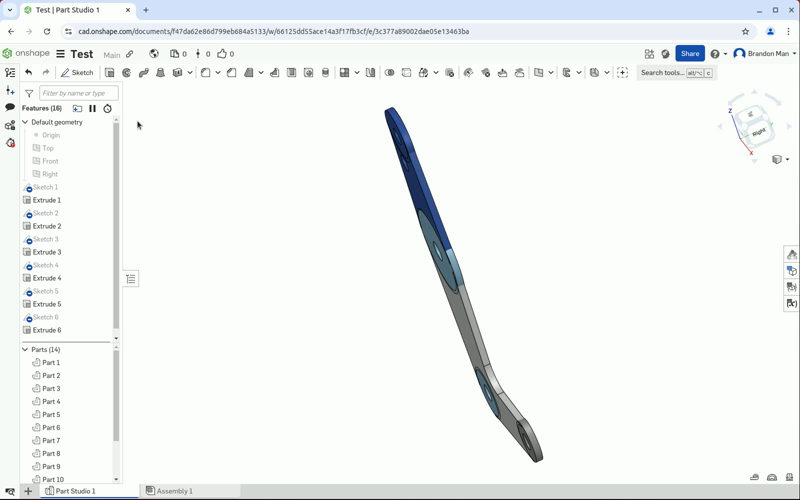
key(right, 2)
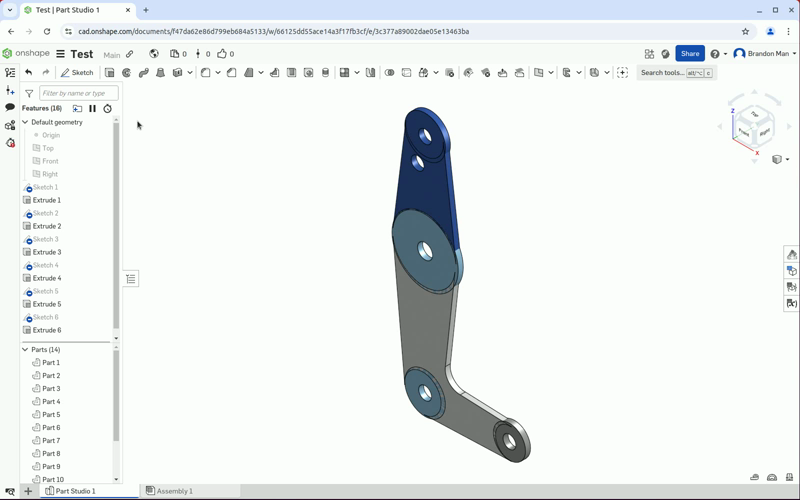
mouse_move(69, 189)
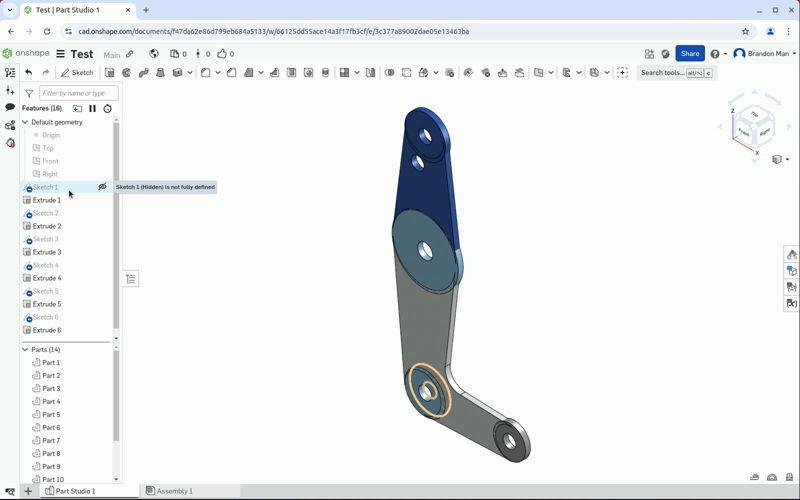
click(69, 189)